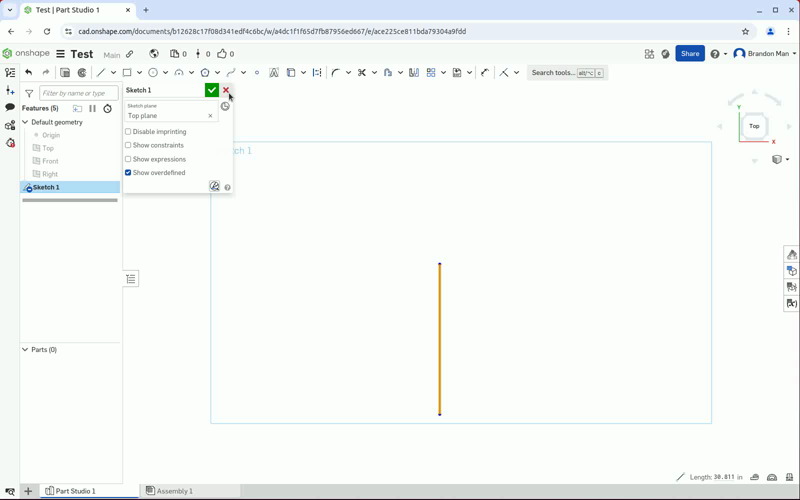
key(shift+h)
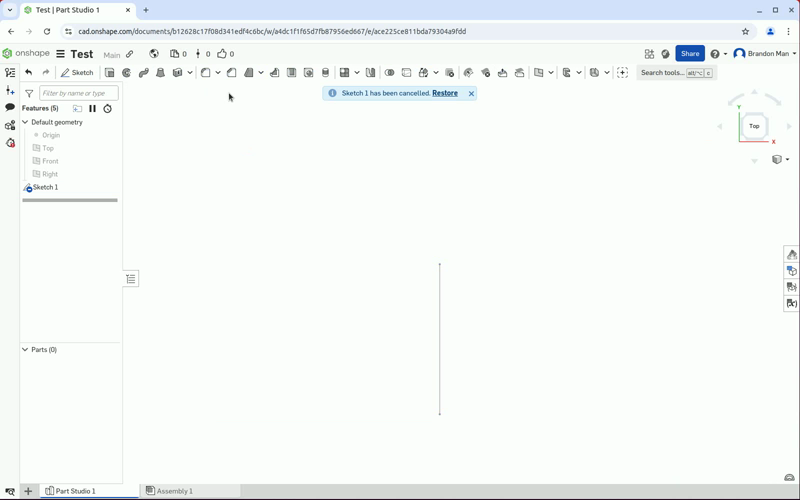
key(shift+s)
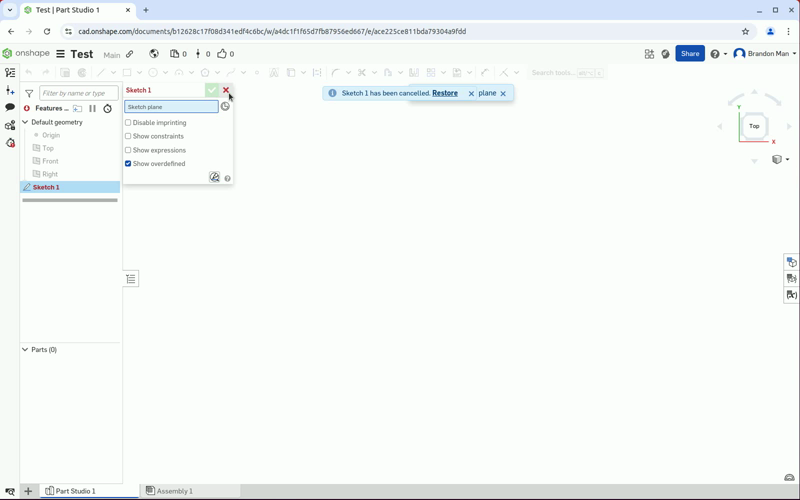
mouse_move(73, 150)
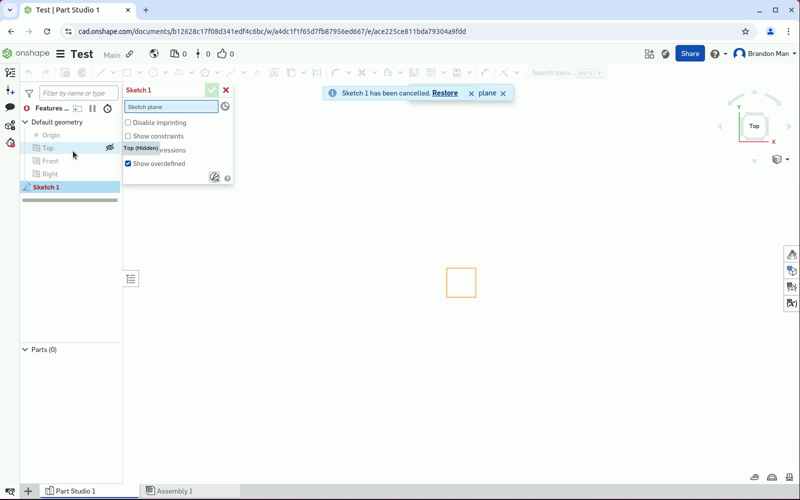
click(73, 150)
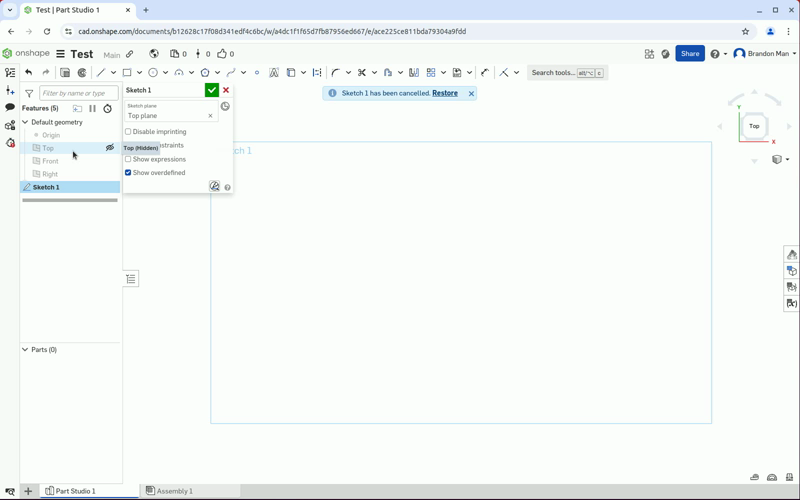
mouse_move(73, 352)
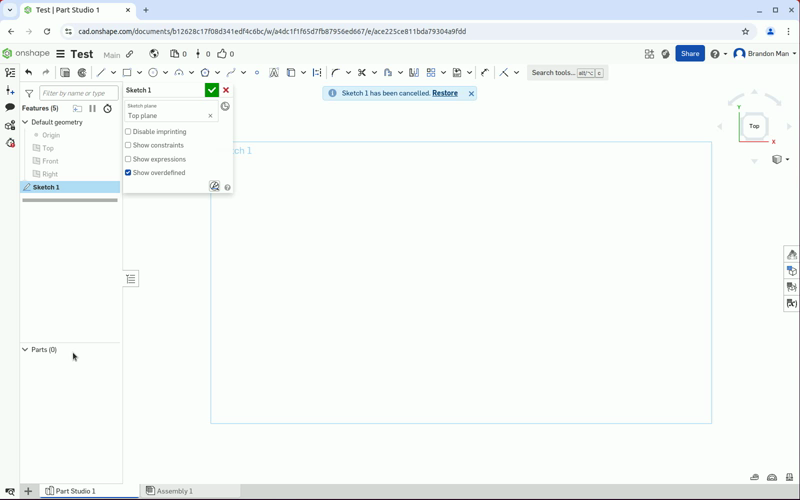
key(y)
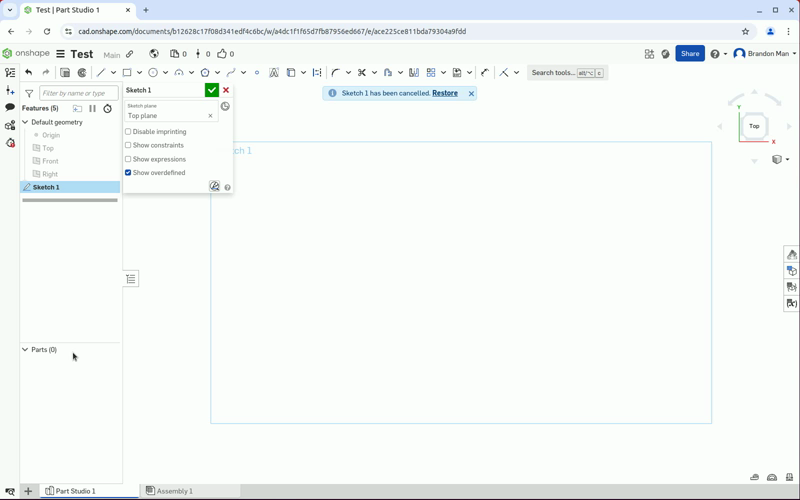
key(l)
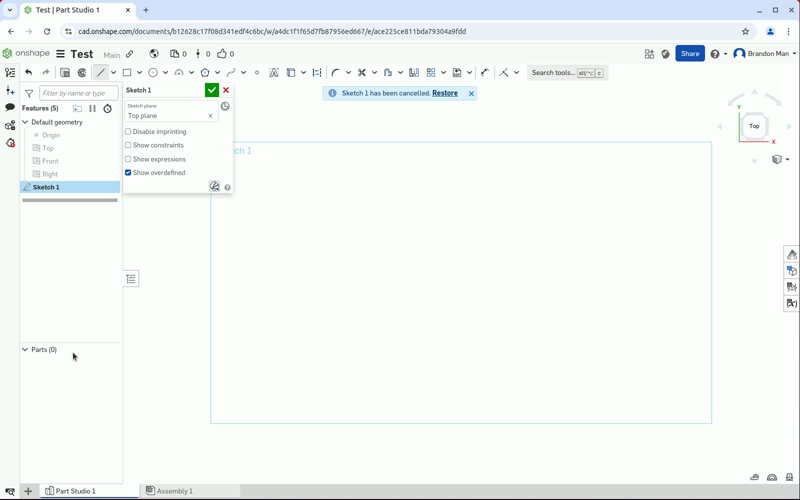
key_down(shift)
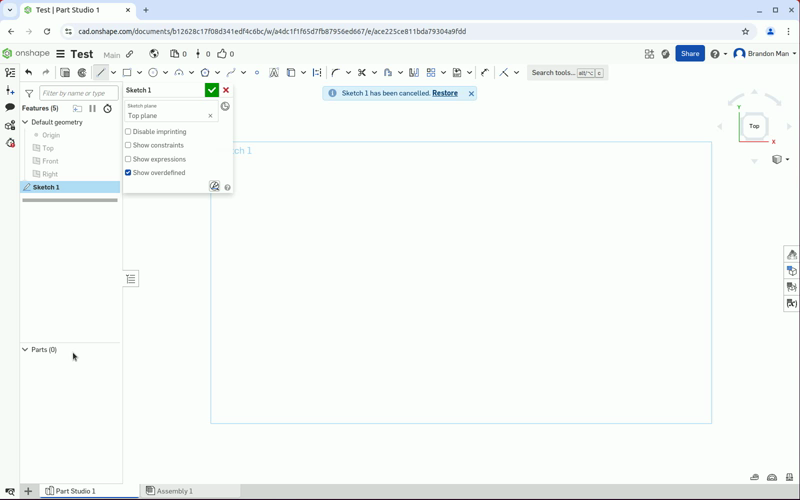
mouse_move(430, 295)
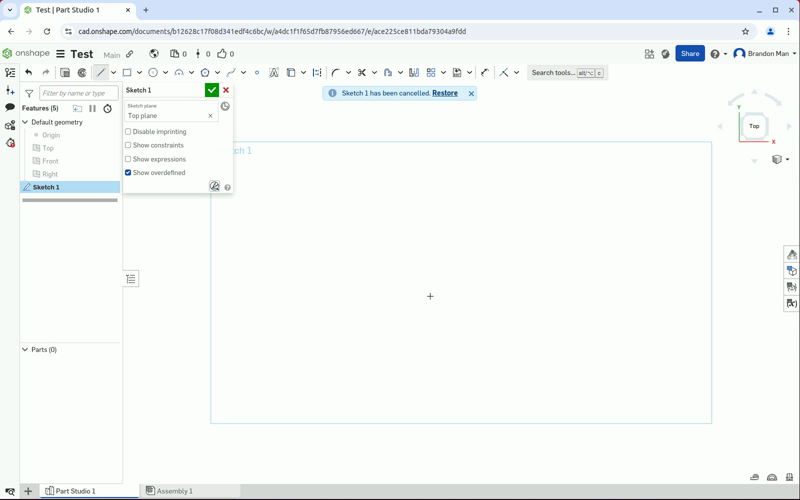
click(430, 295)
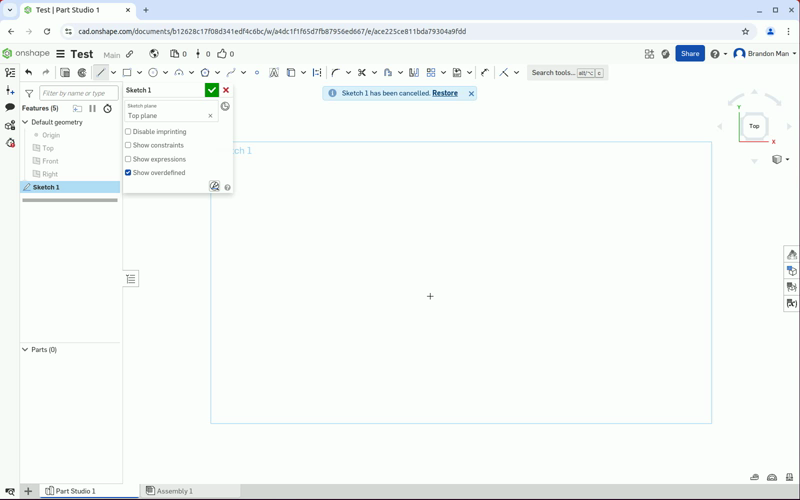
key_up(shift)
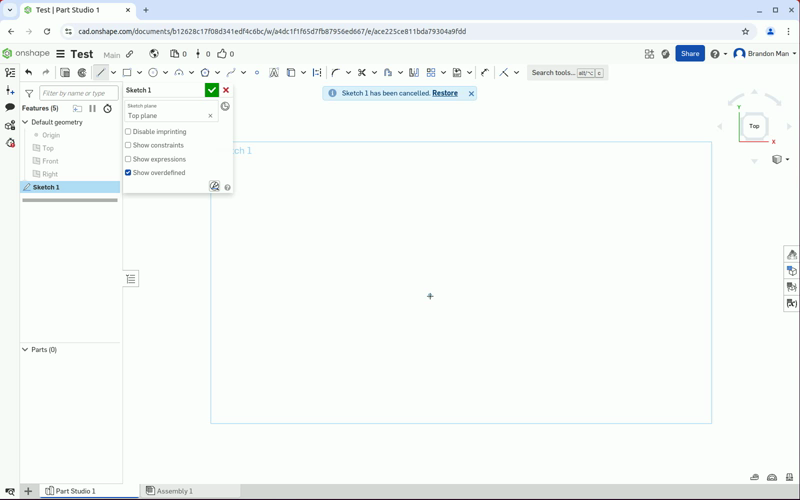
key_down(shift)
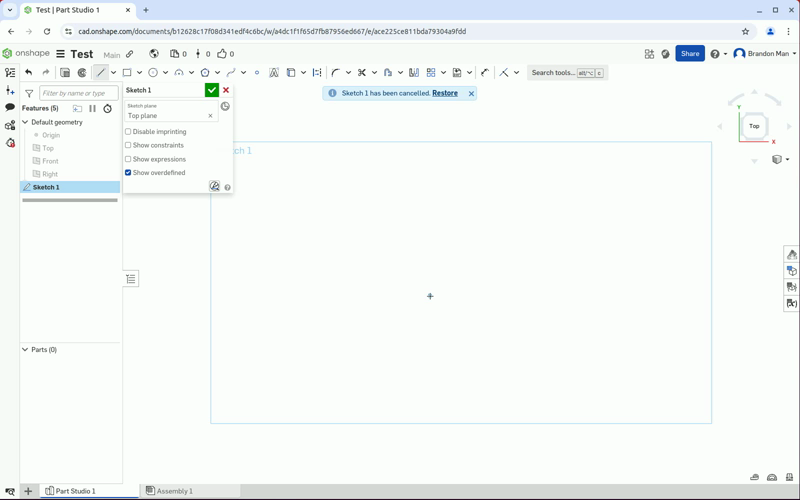
mouse_move(491, 295)
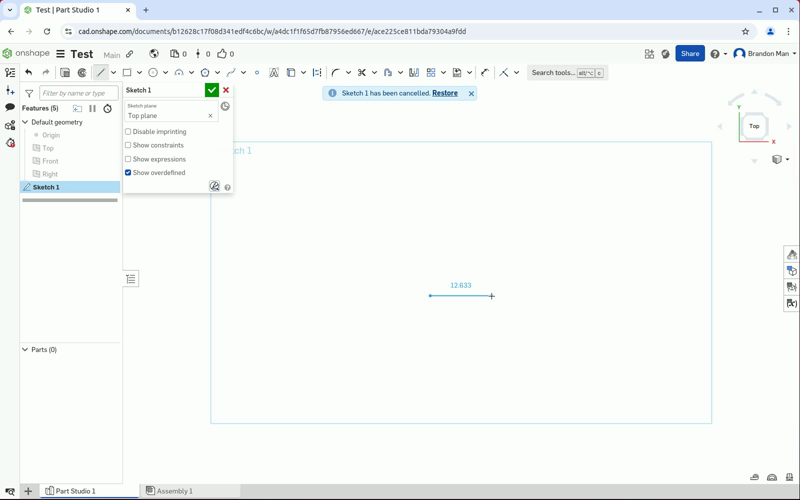
click(491, 295)
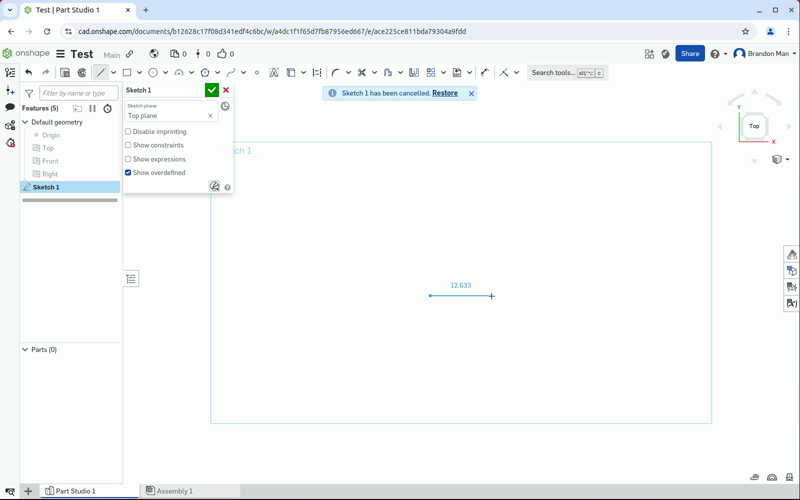
key_up(shift)
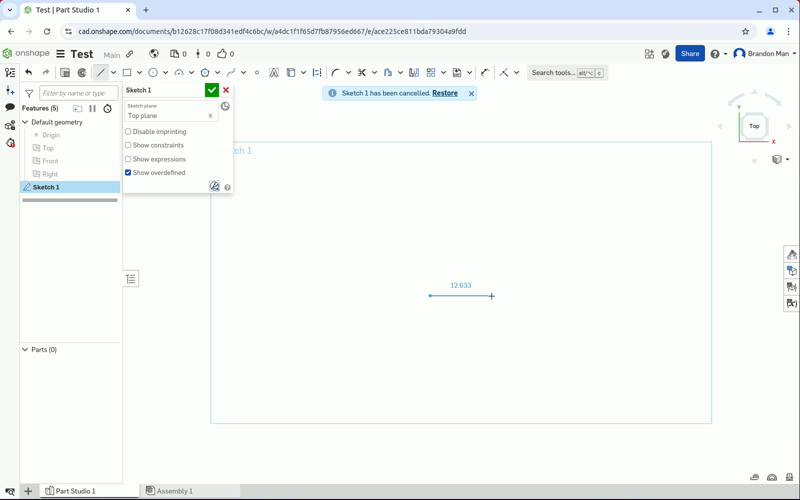
key_down(shift)
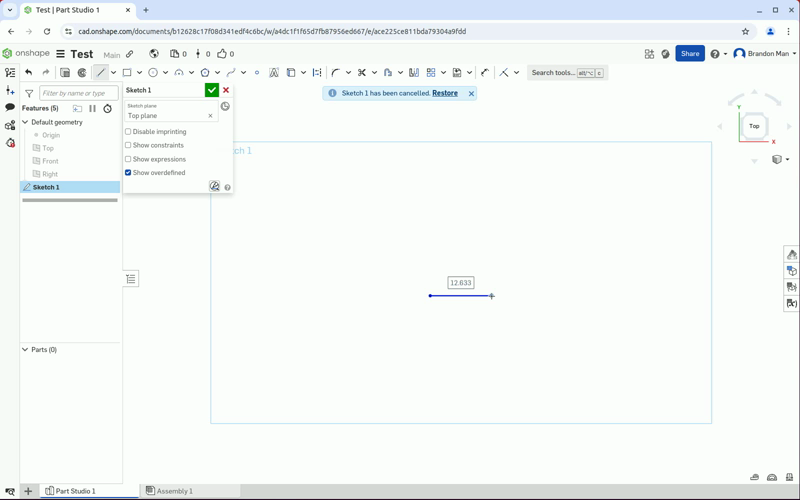
mouse_move(521, 295)
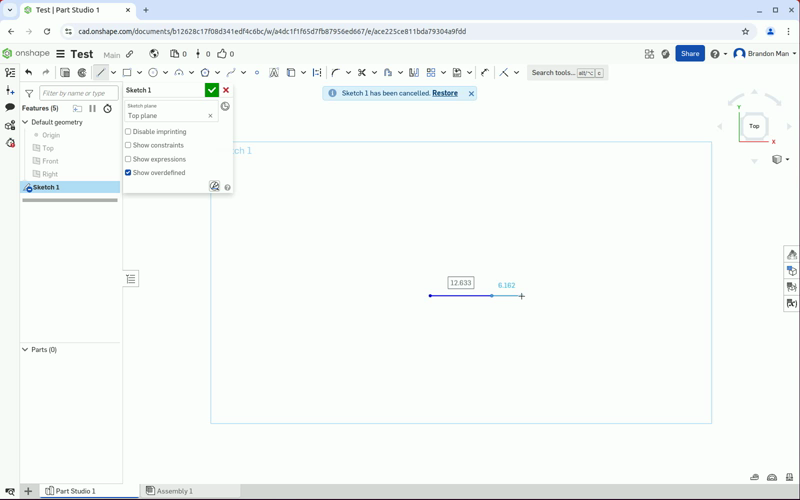
mouse_move(491, 269)
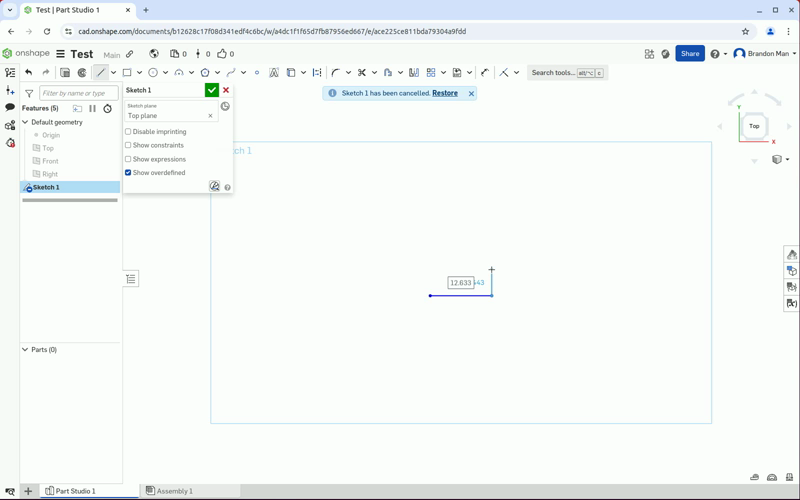
click(491, 269)
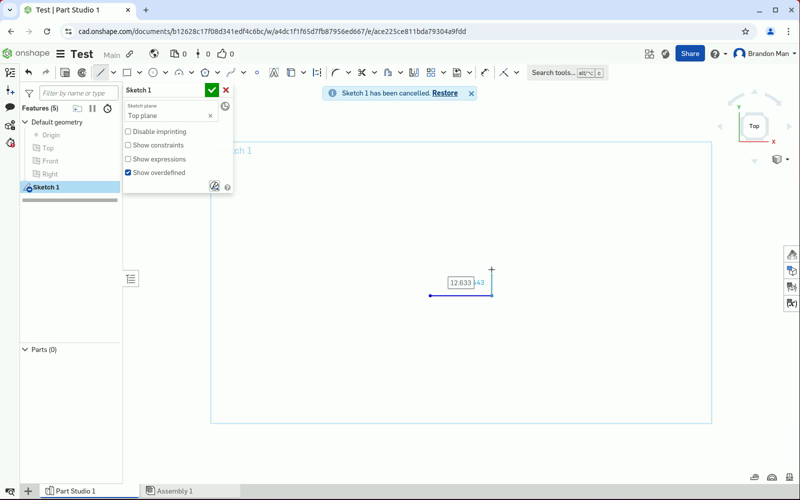
key_up(shift)
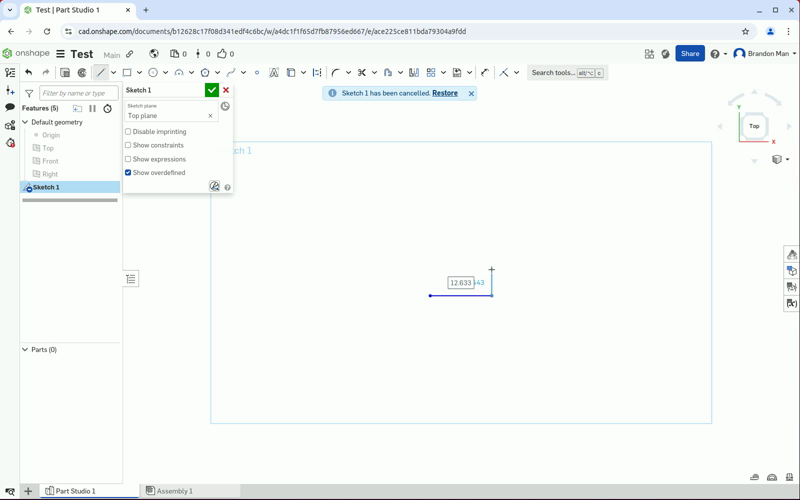
key_down(shift)
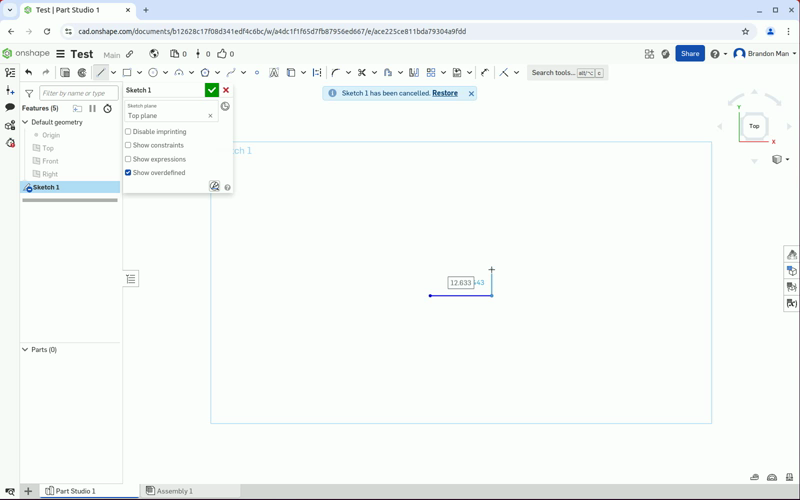
mouse_move(430, 269)
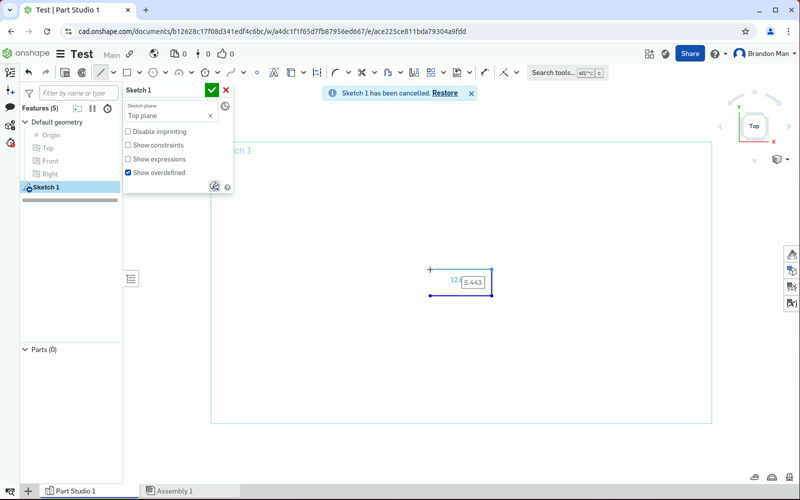
click(430, 269)
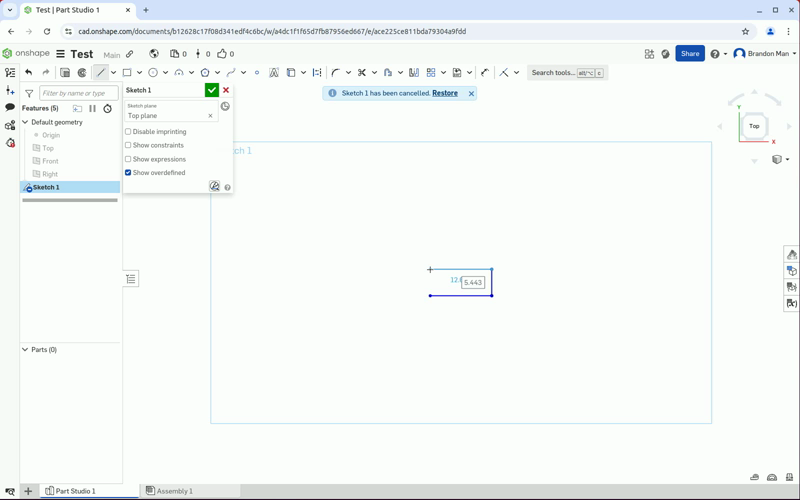
key_up(shift)
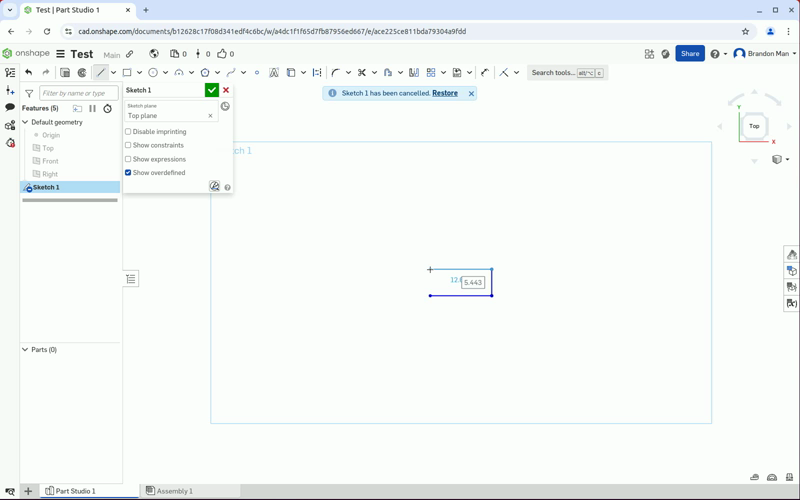
mouse_move(460, 269)
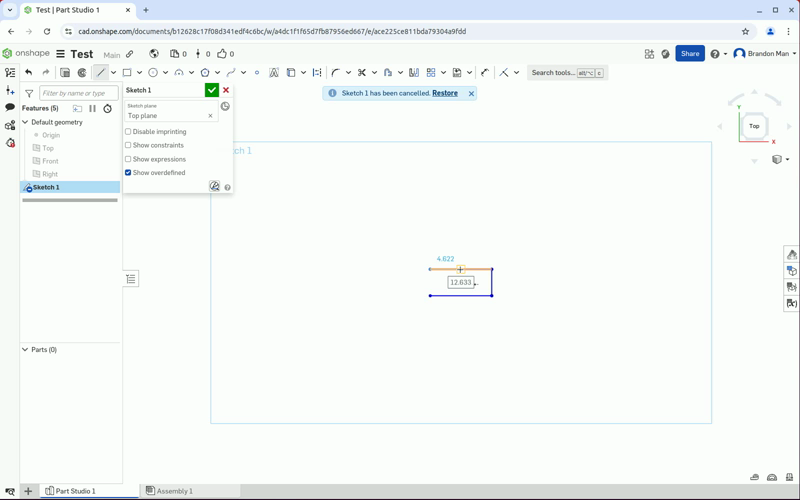
key_down(shift)
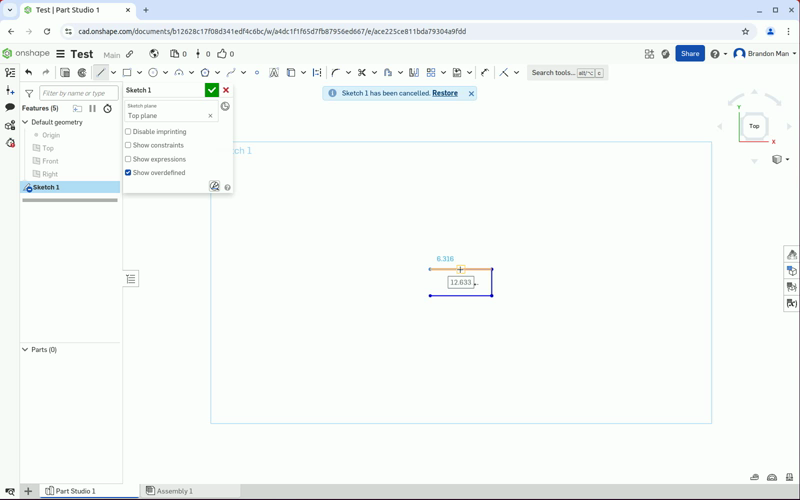
mouse_move(430, 295)
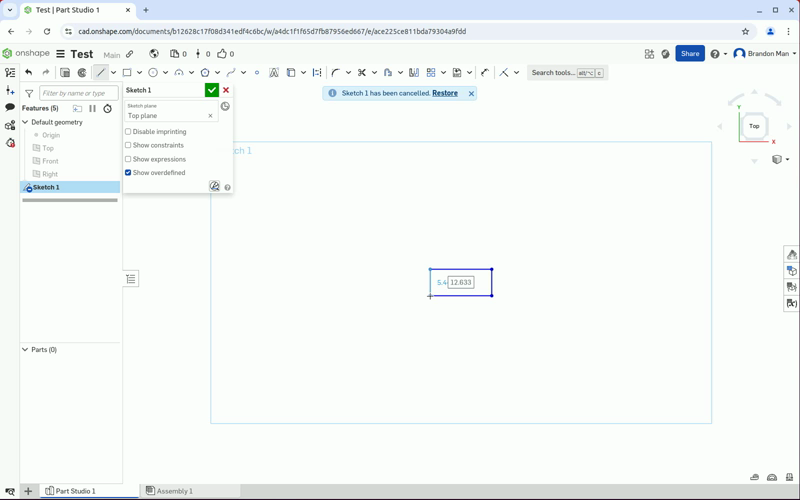
key_up(shift)
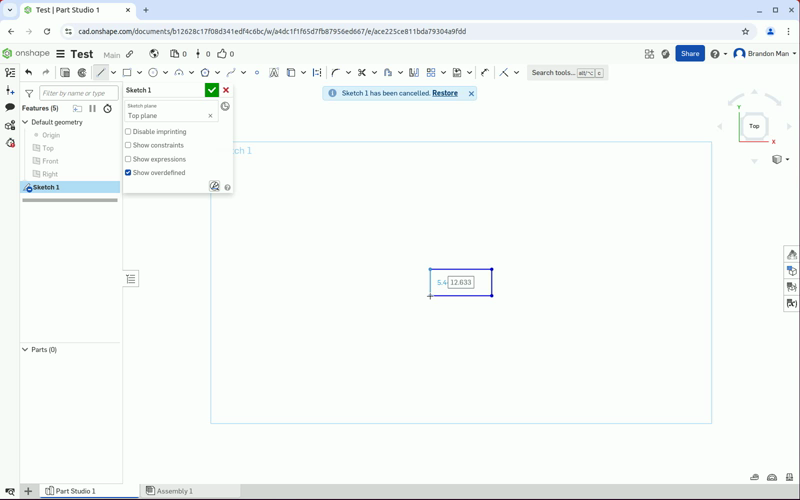
click(430, 295)
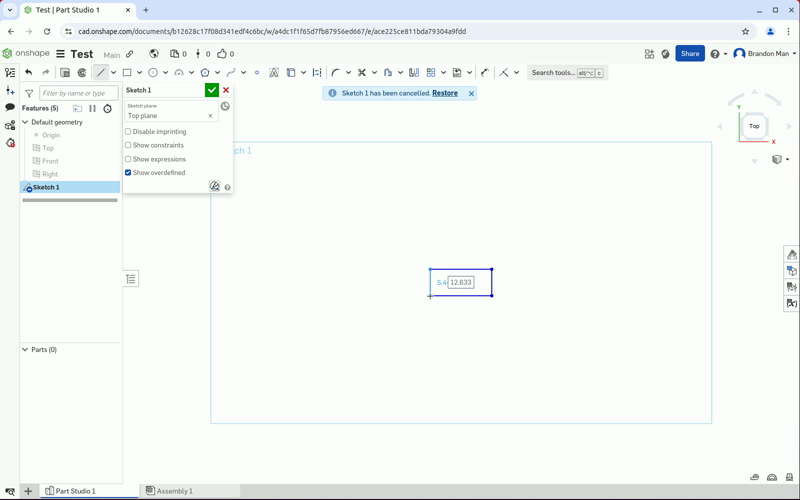
key(esc)
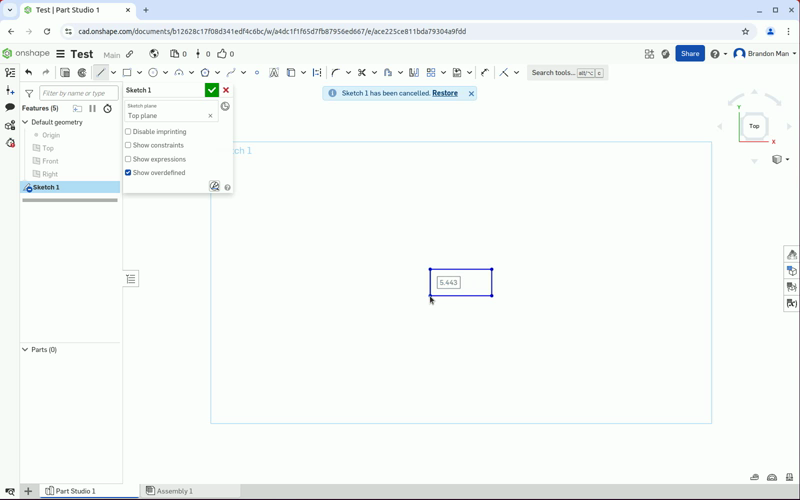
mouse_move(466, 289)
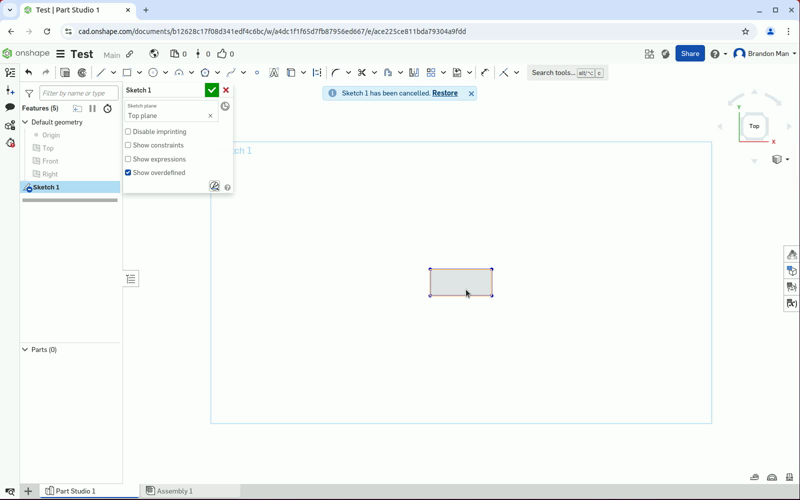
scroll(6)
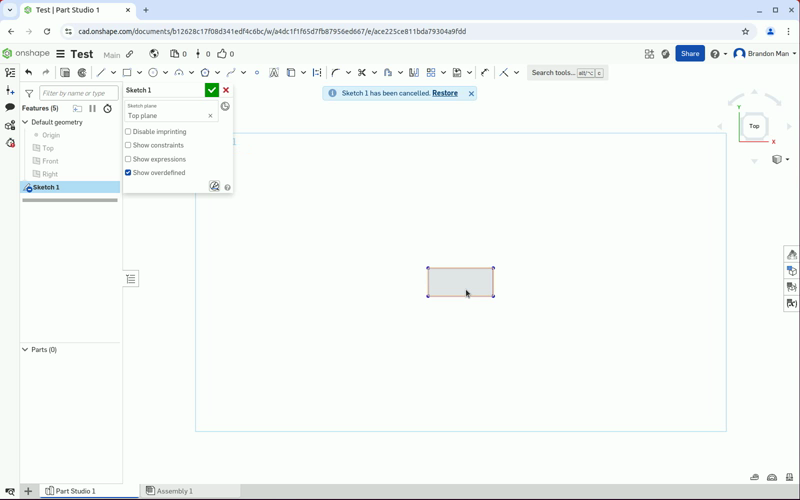
scroll(6)
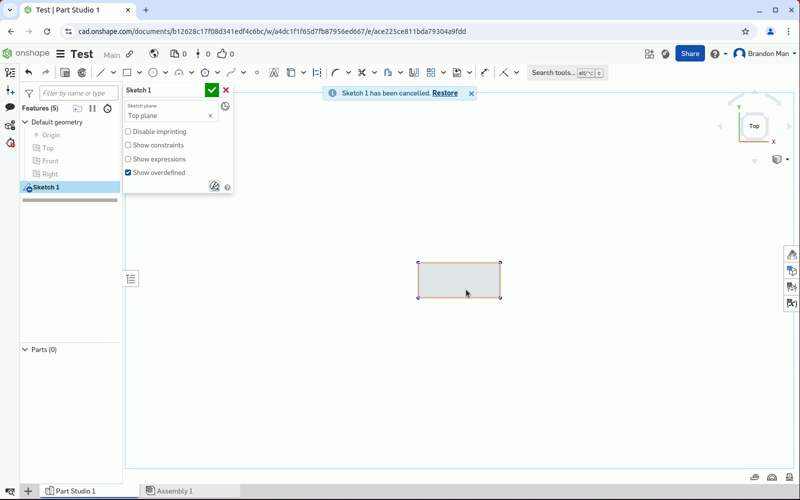
scroll(6)
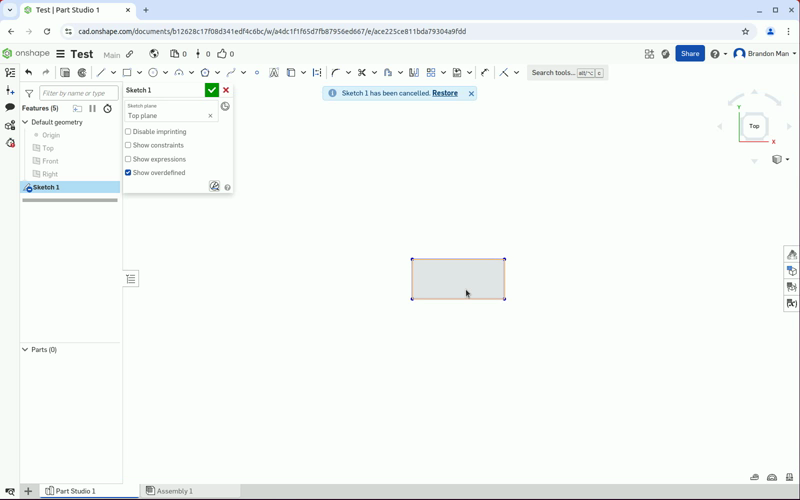
scroll(6)
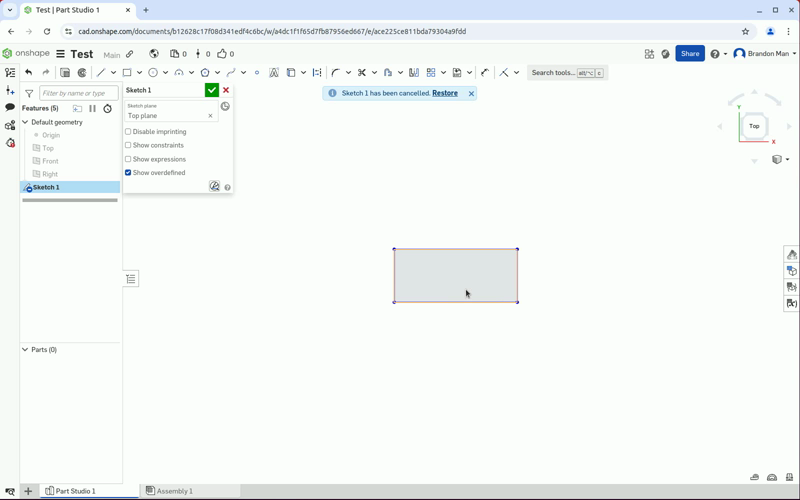
scroll(6)
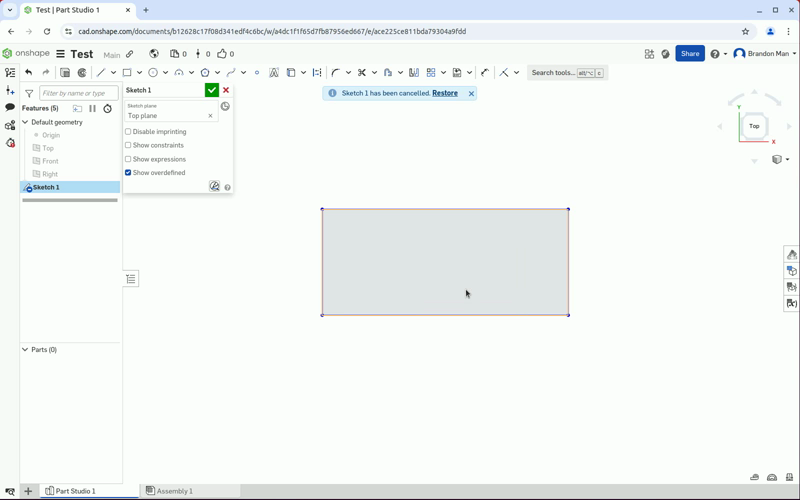
scroll(6)
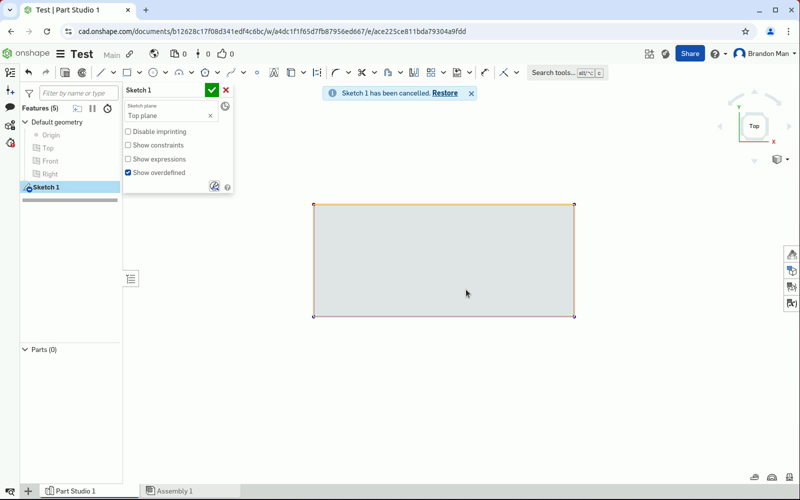
scroll(6)
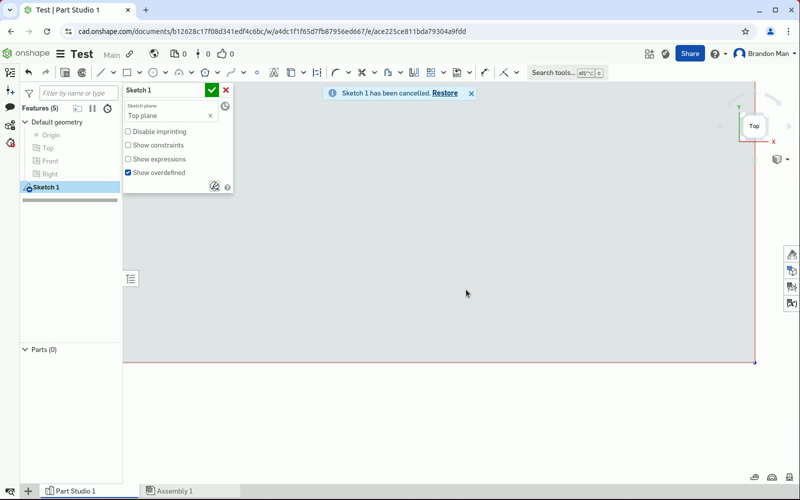
click(466, 289)
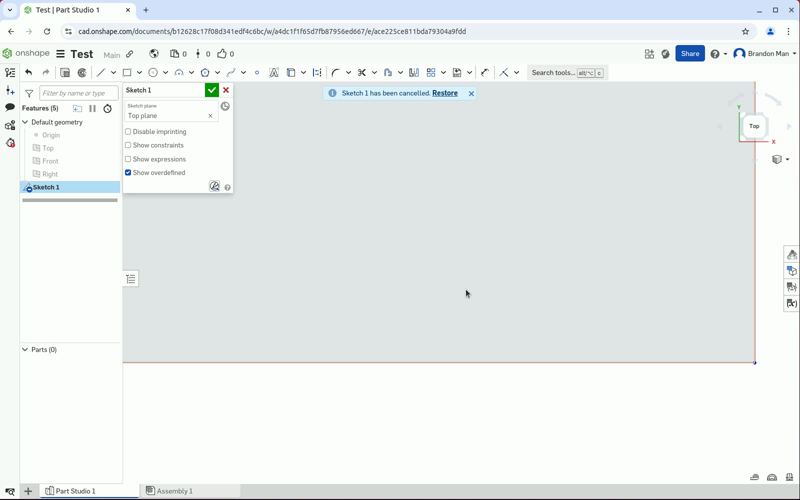
scroll(-6)
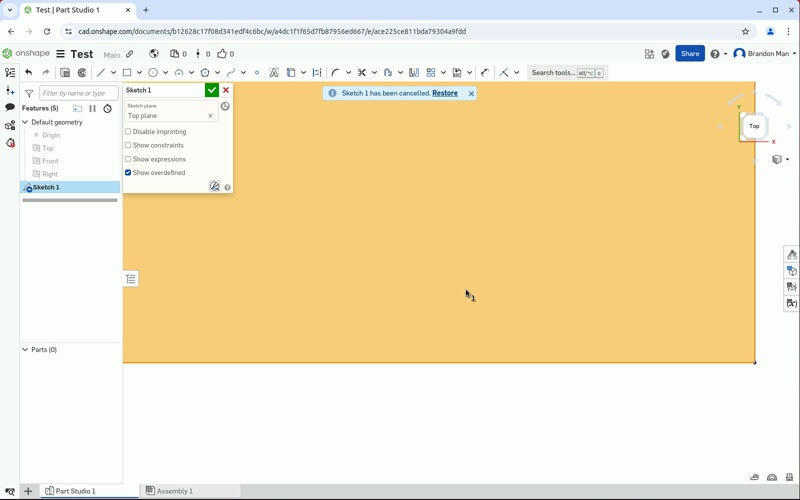
scroll(-6)
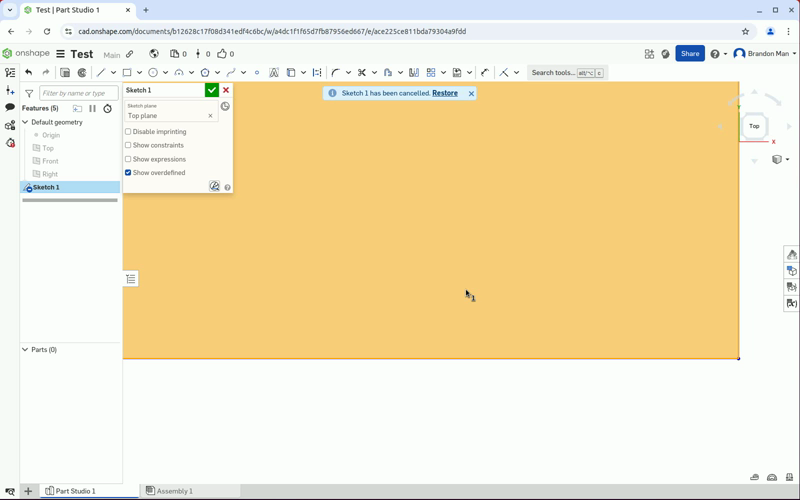
scroll(-6)
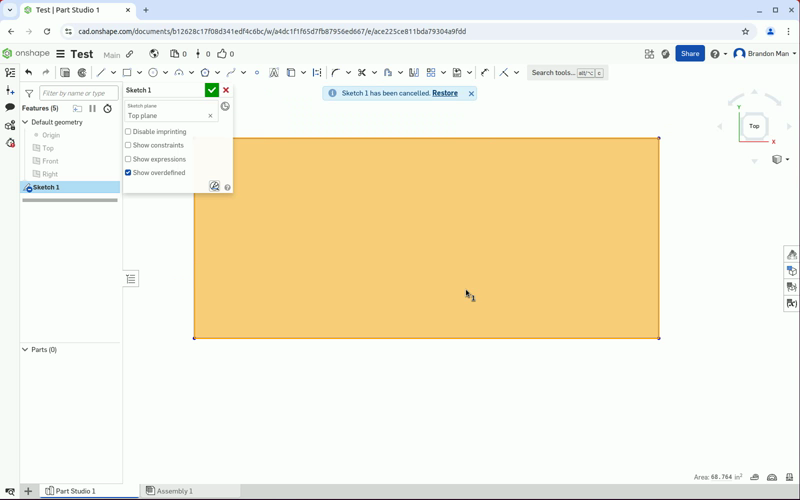
scroll(-6)
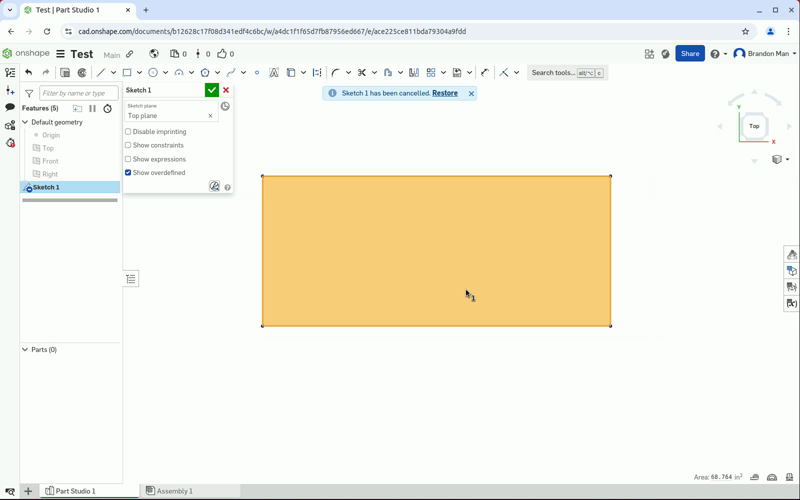
scroll(-6)
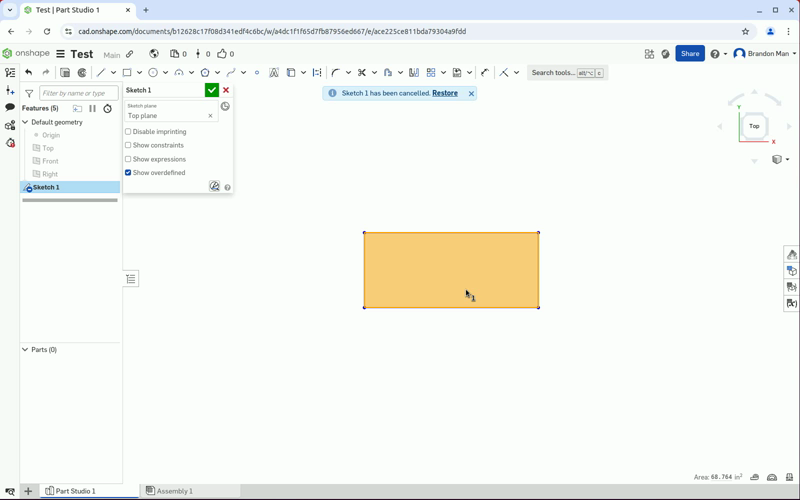
scroll(-6)
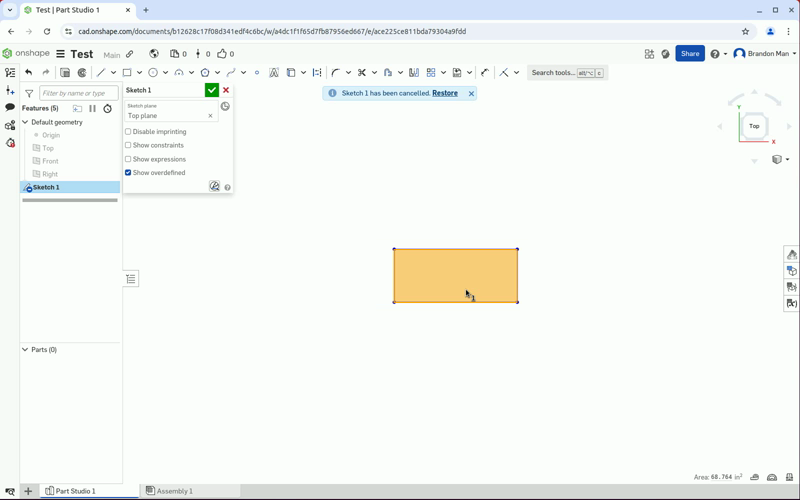
scroll(-6)
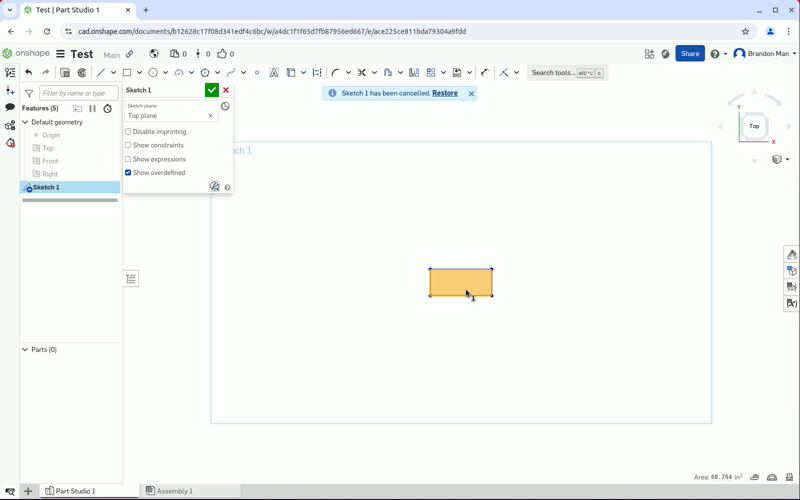
mouse_move(73, 352)
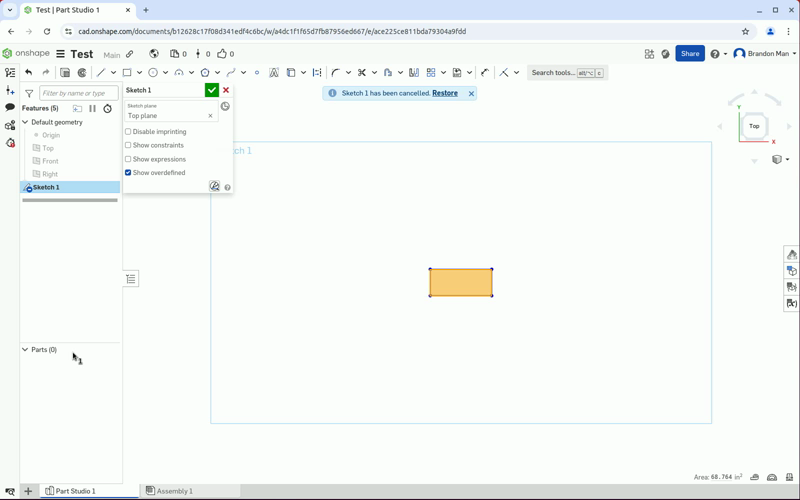
key(shift+y)
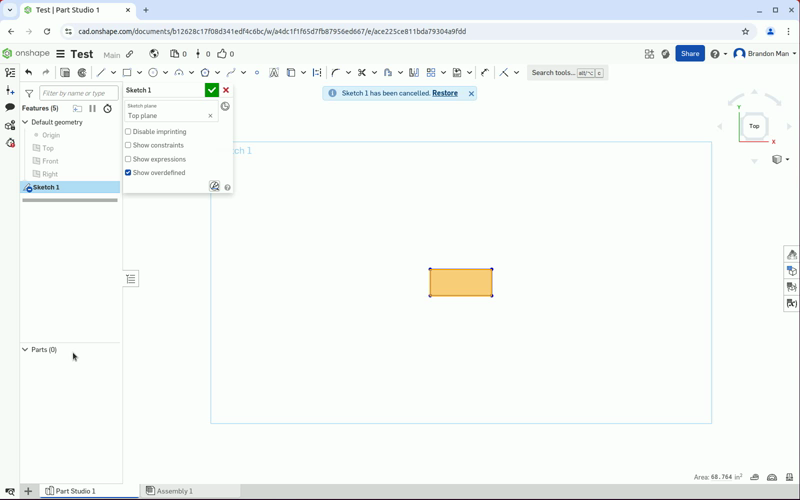
key(shift+e)
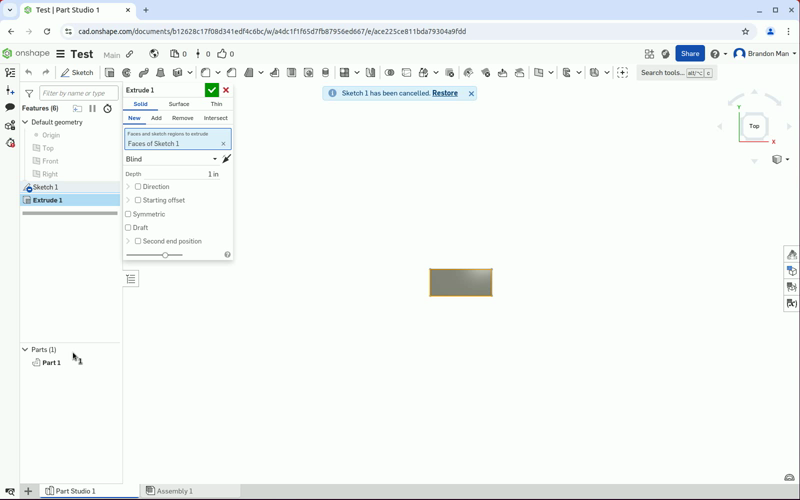
mouse_move(143, 106)
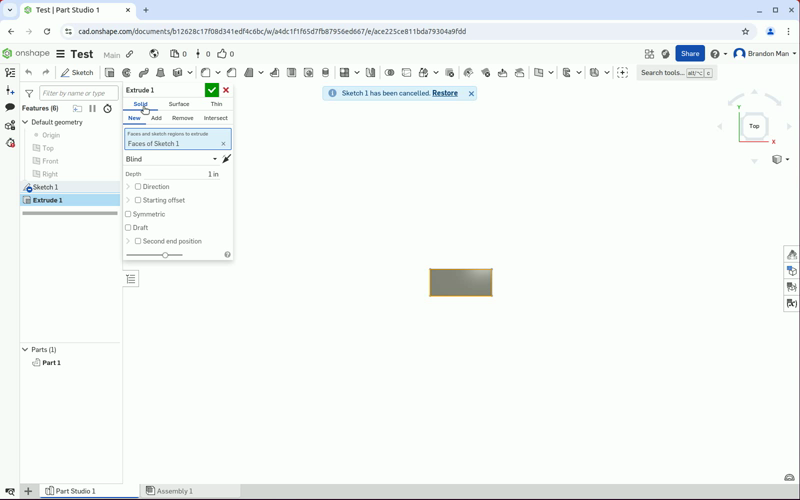
click(143, 106)
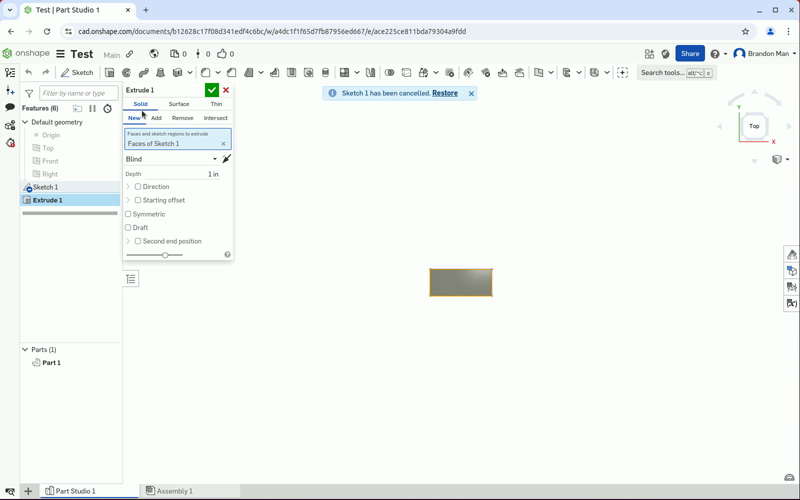
mouse_move(137, 120)
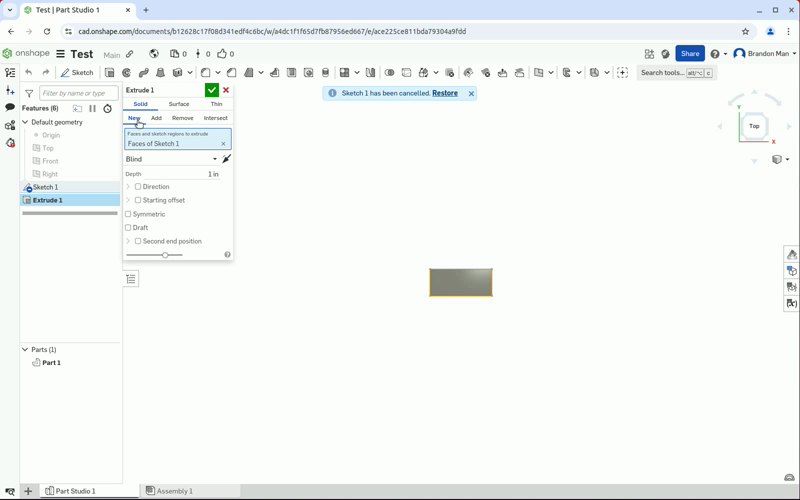
click(137, 120)
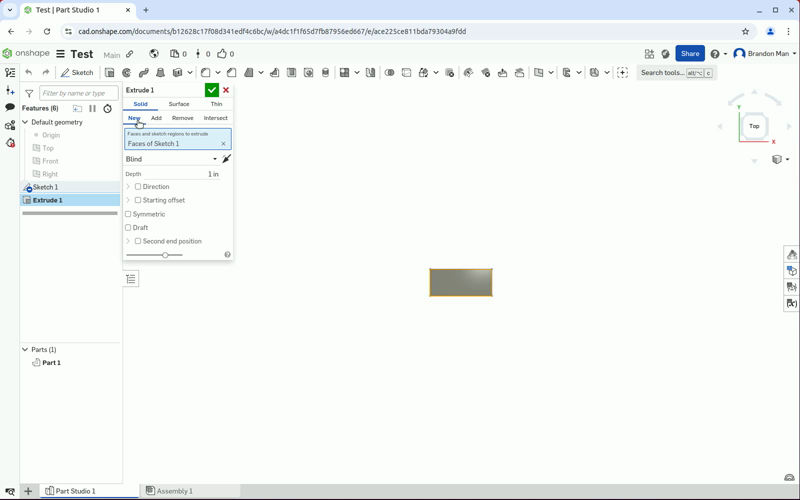
key(tab, 4)
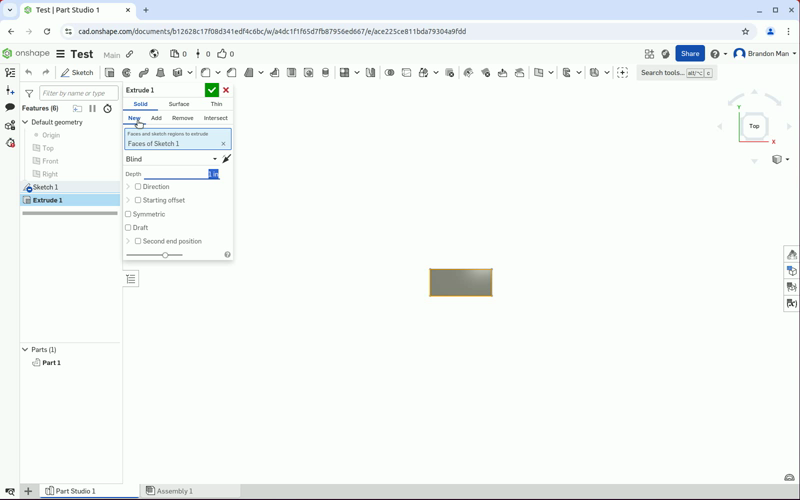
text(14.202)
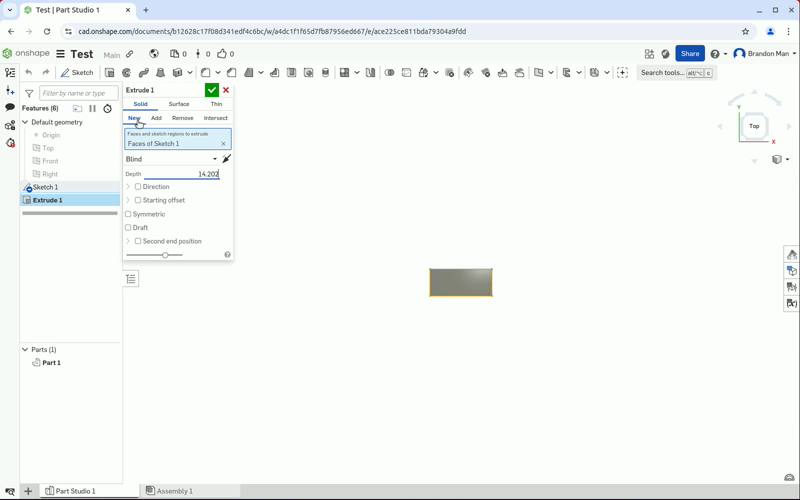
key(enter)
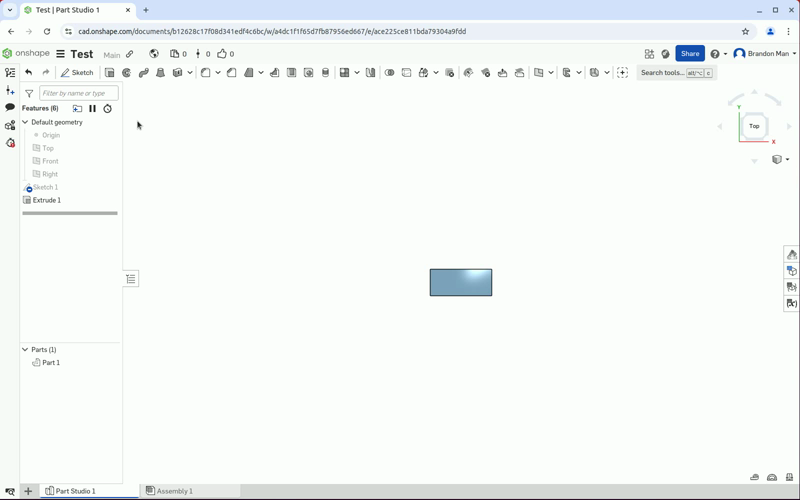
key(shift+h)
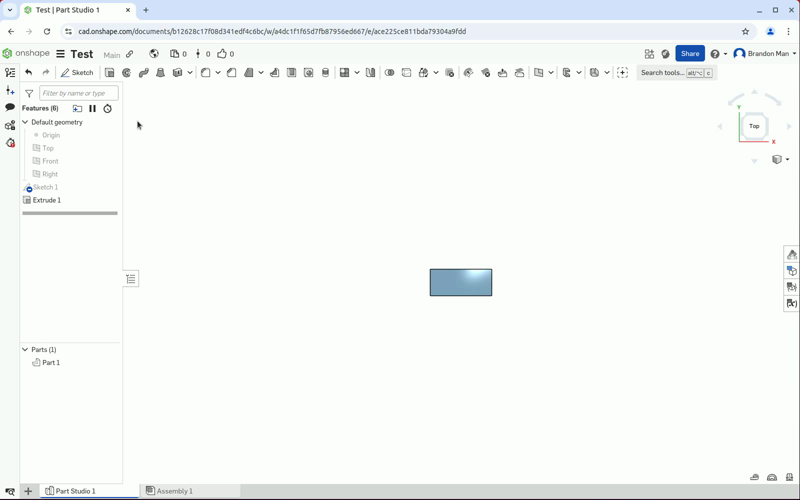
key(shift+h)
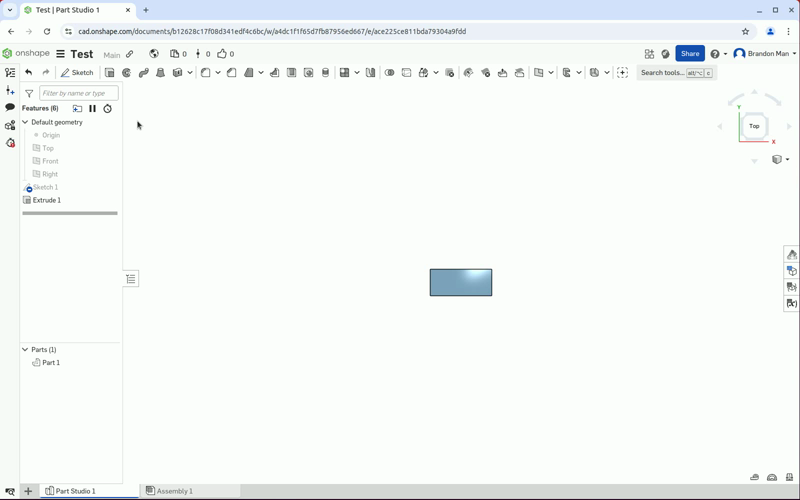
mouse_move(73, 189)
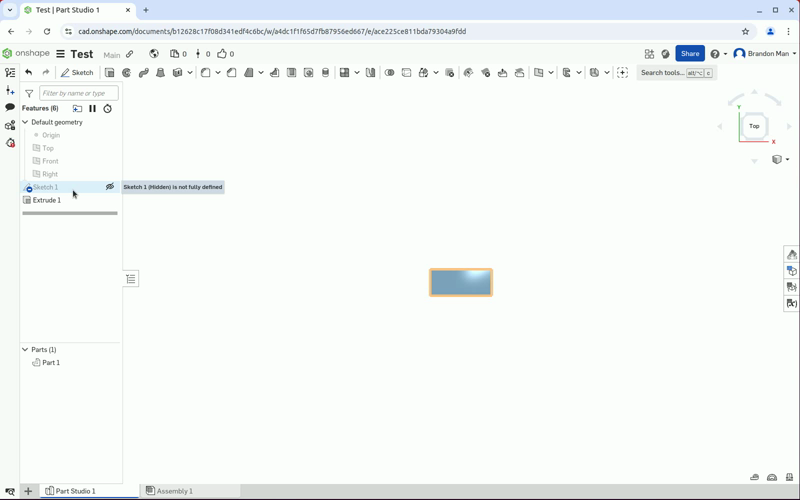
click(73, 189)
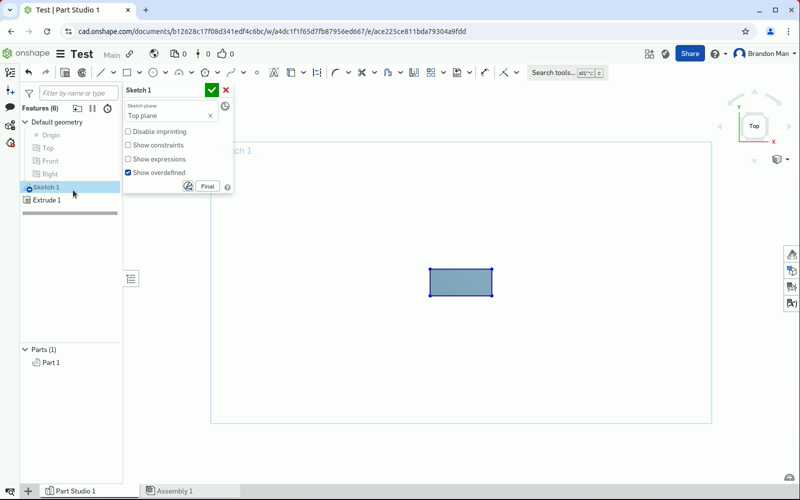
mouse_move(229, 92)
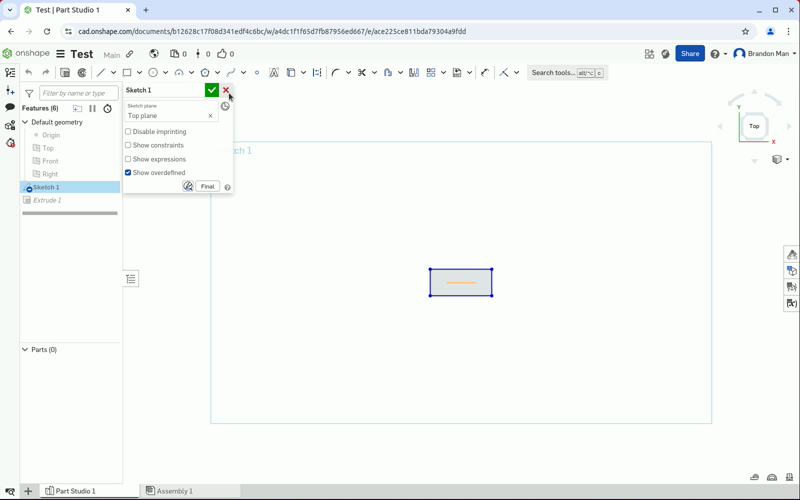
click(229, 92)
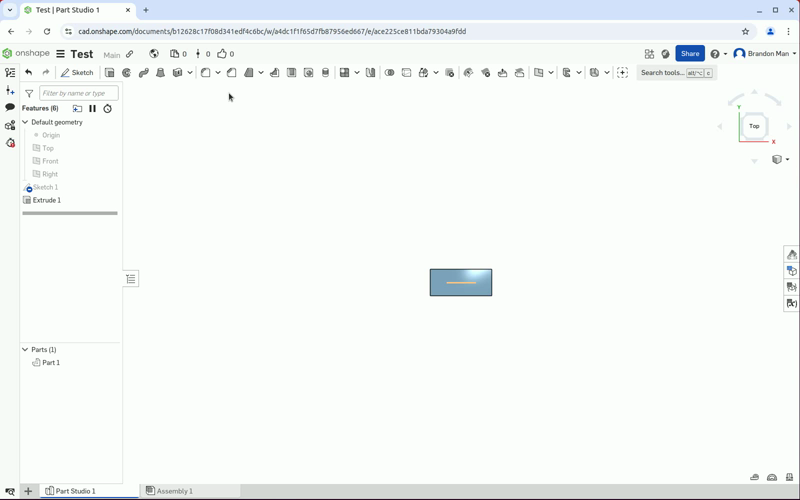
mouse_move(541, 75)
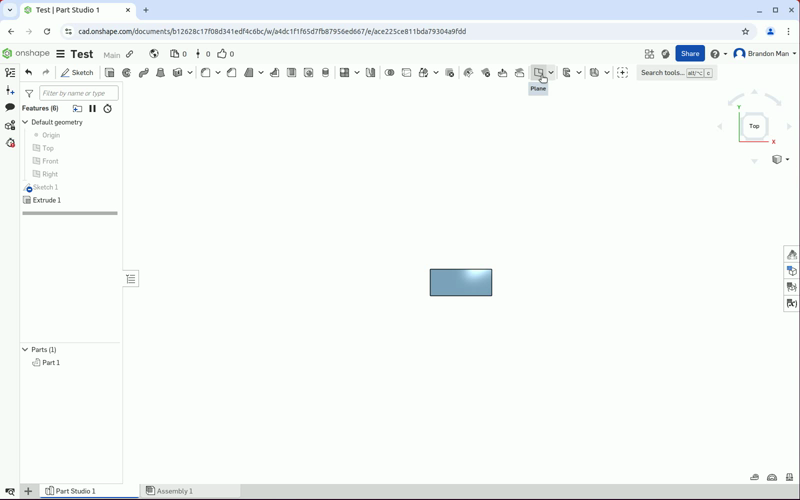
click(541, 75)
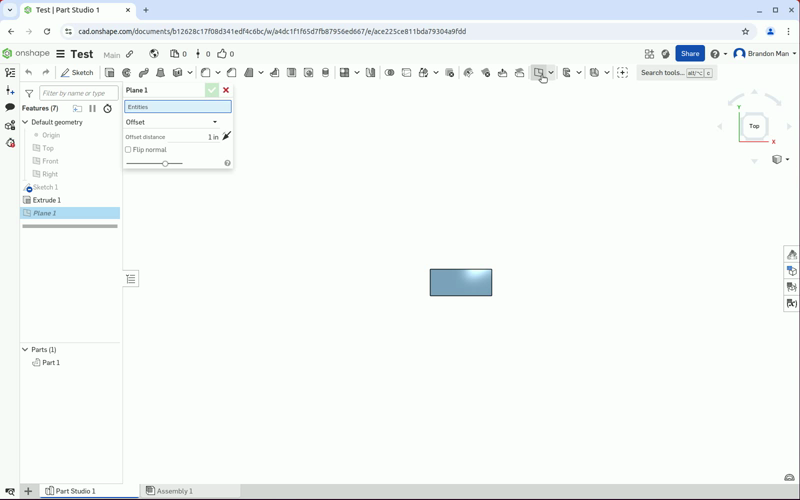
mouse_move(73, 150)
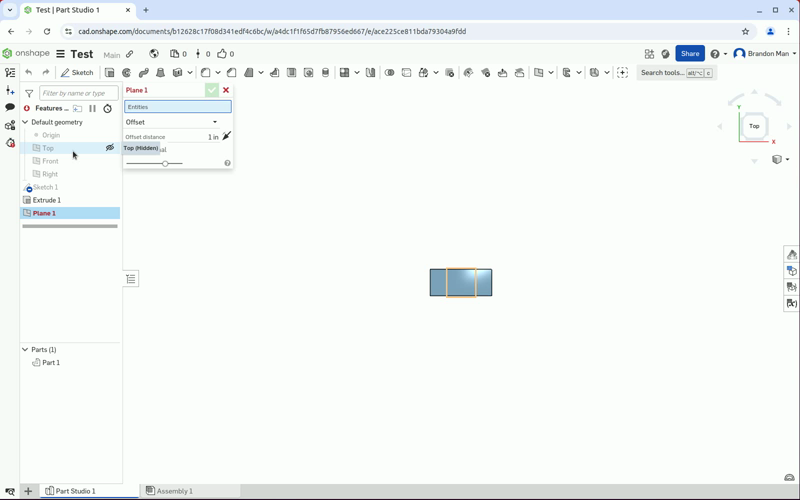
click(73, 150)
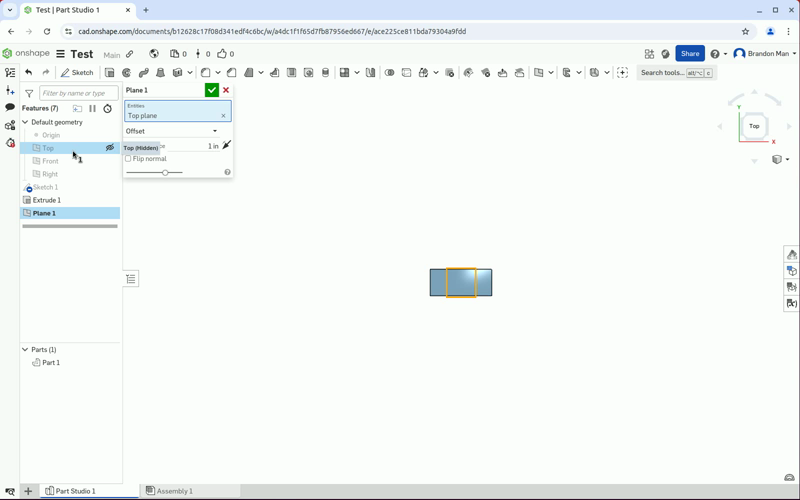
key(tab, 2)
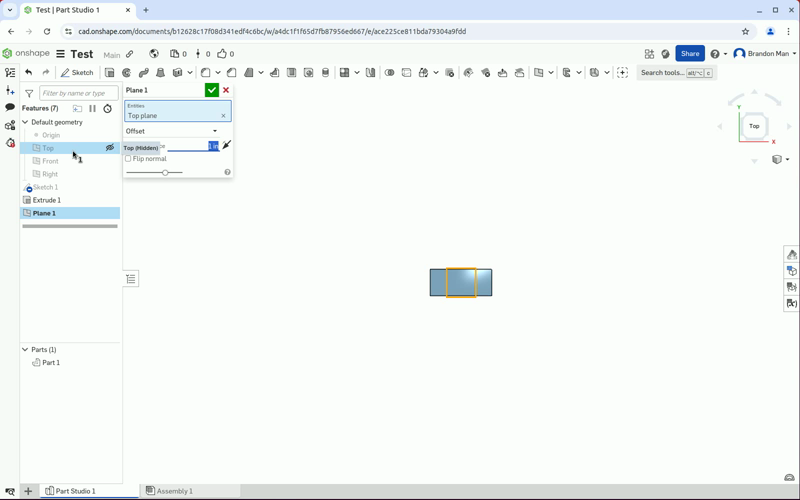
text(14.204)
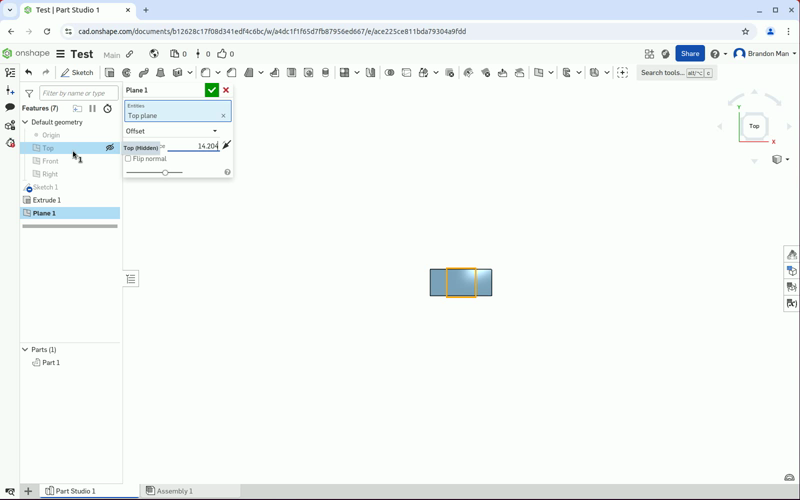
key(enter, 2)
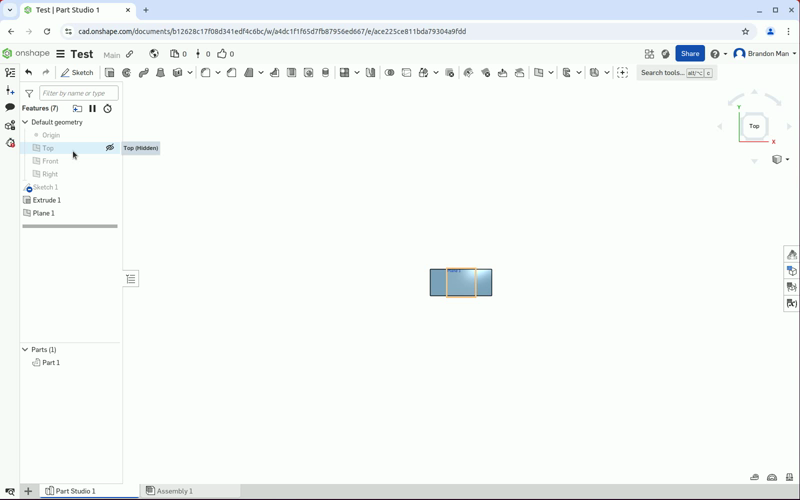
key(shift+s)
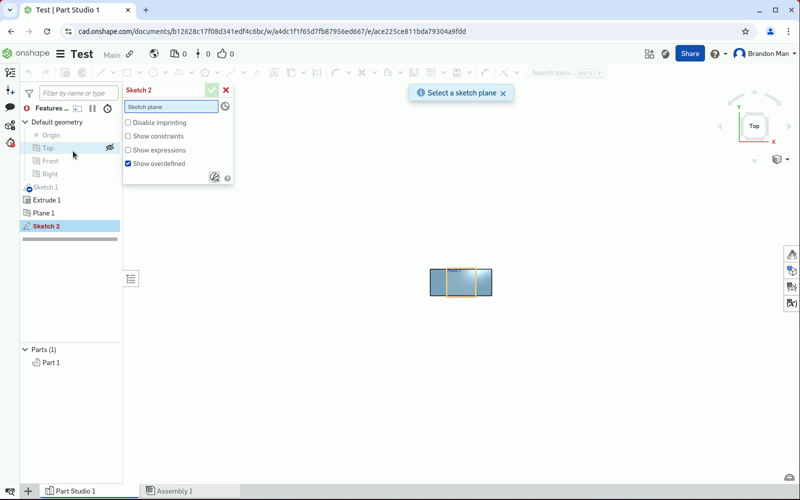
mouse_move(73, 215)
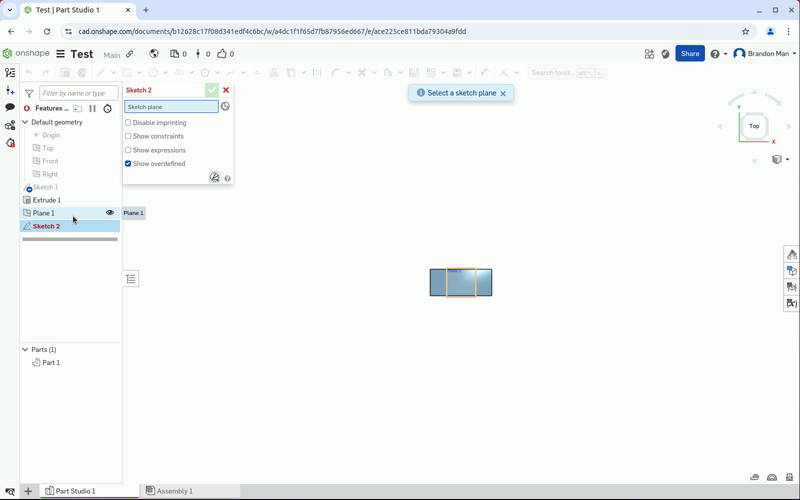
click(73, 215)
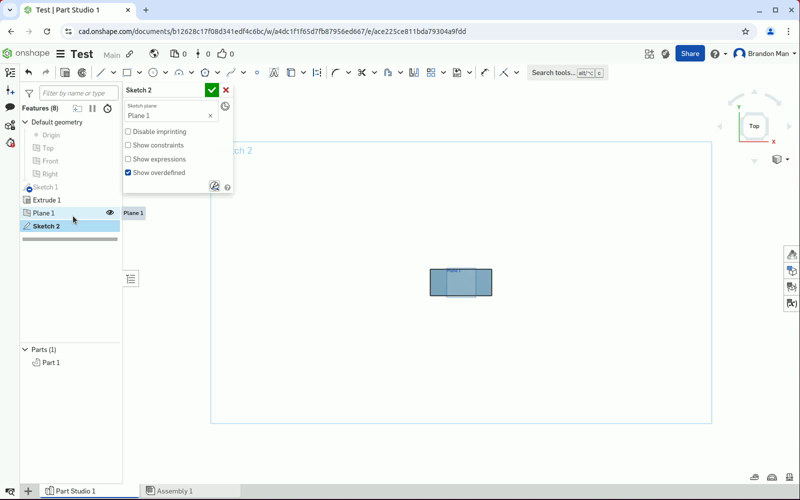
mouse_move(73, 352)
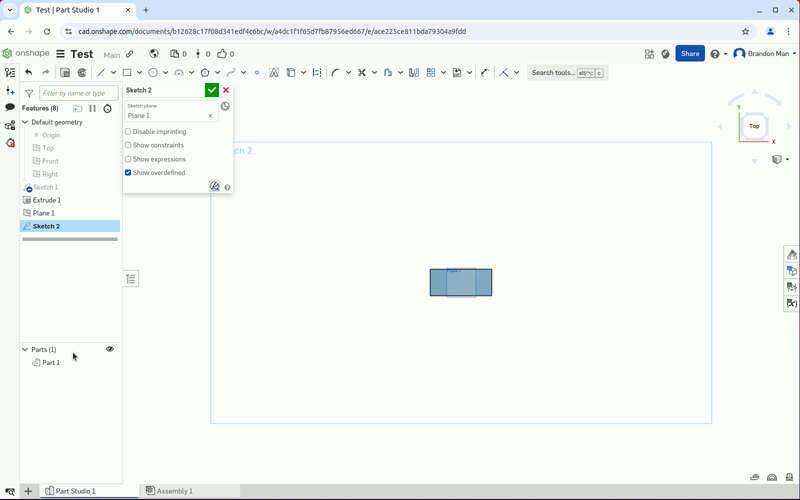
key(y)
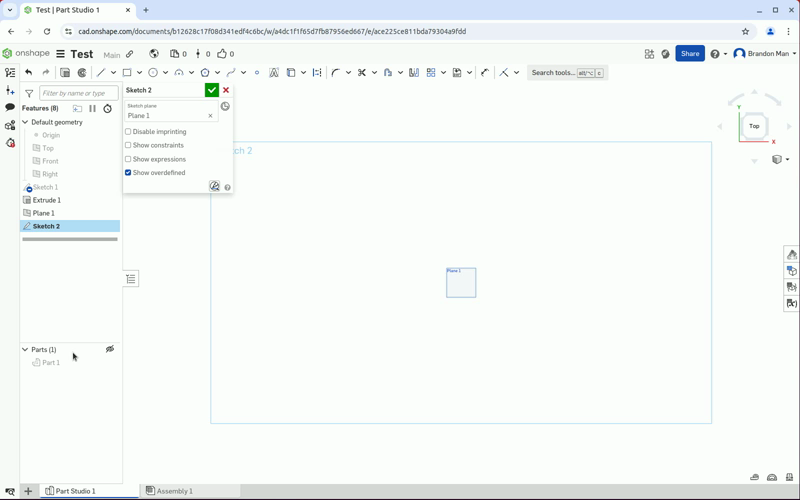
key(c)
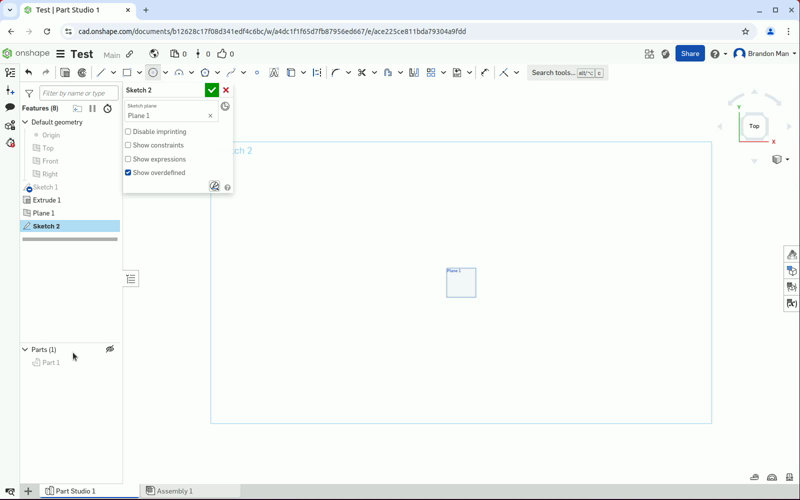
key_down(shift)
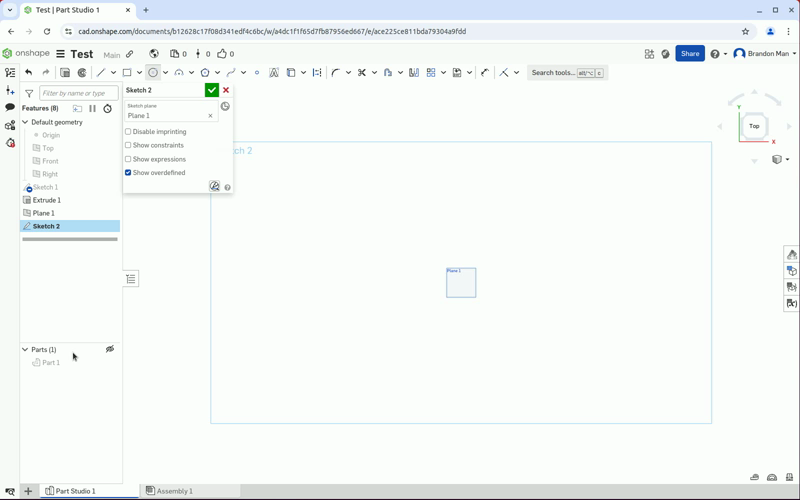
mouse_move(450, 282)
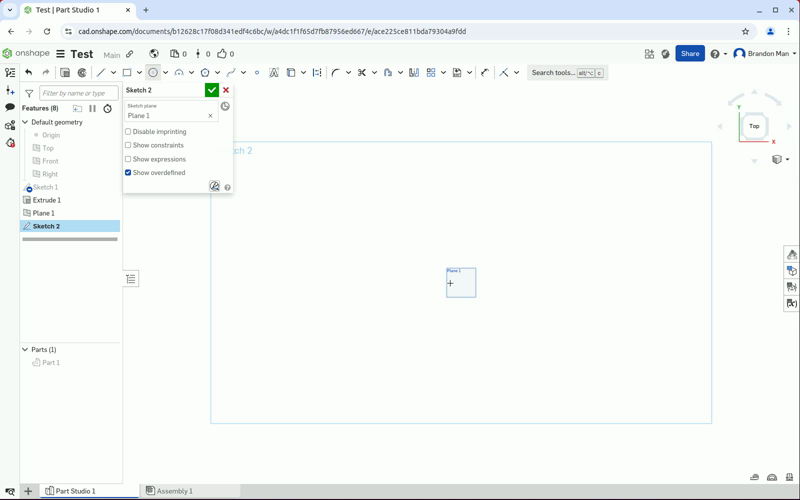
click(450, 282)
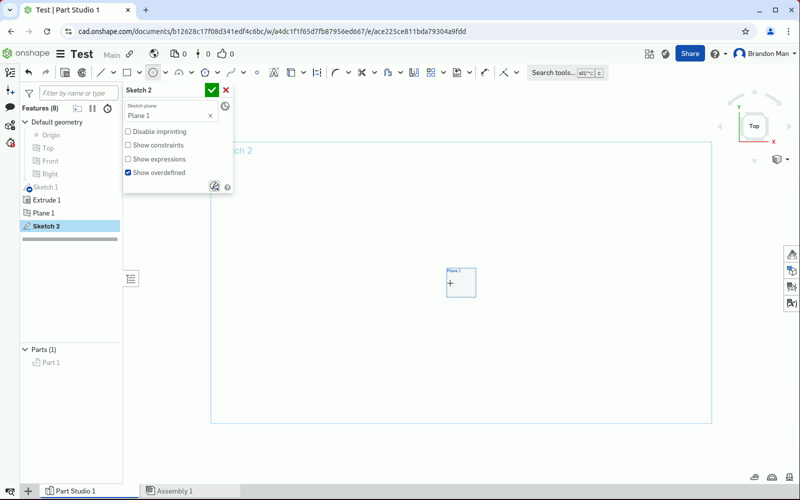
key_up(shift)
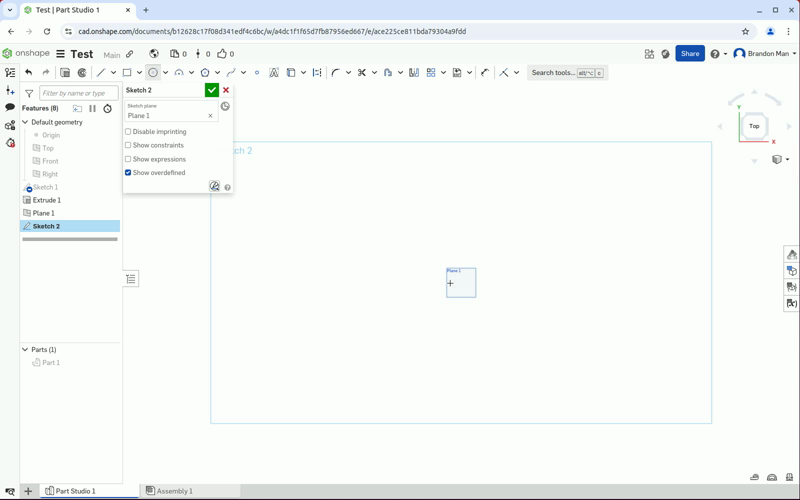
mouse_move(454, 282)
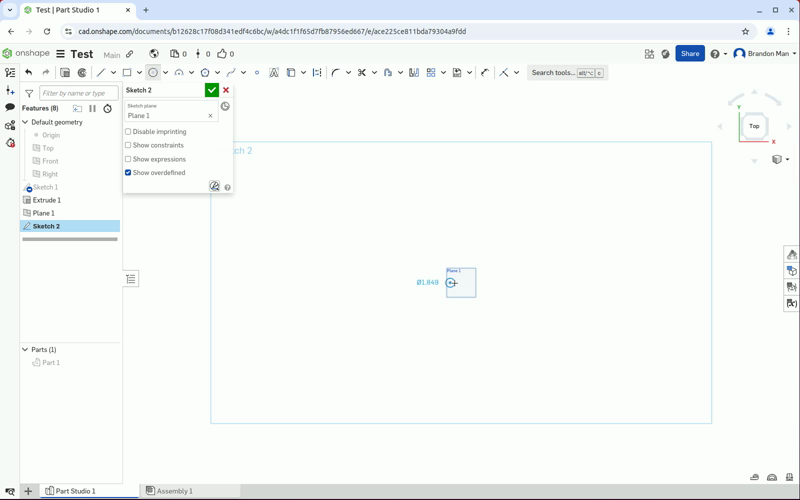
click(454, 282)
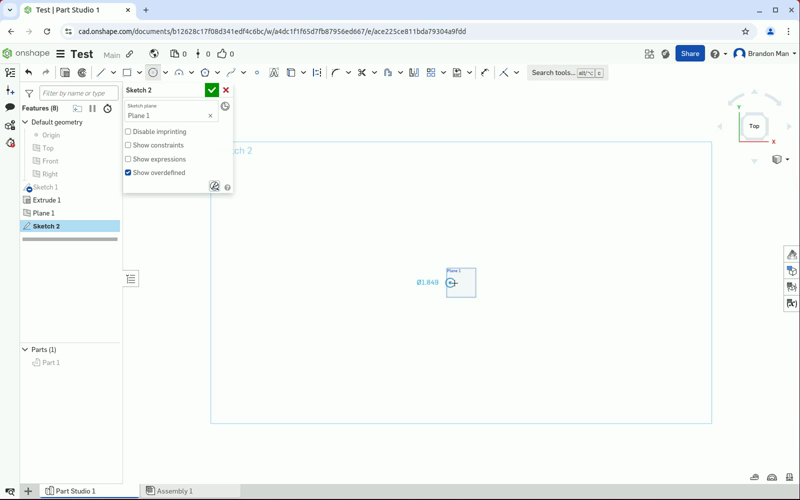
key(esc)
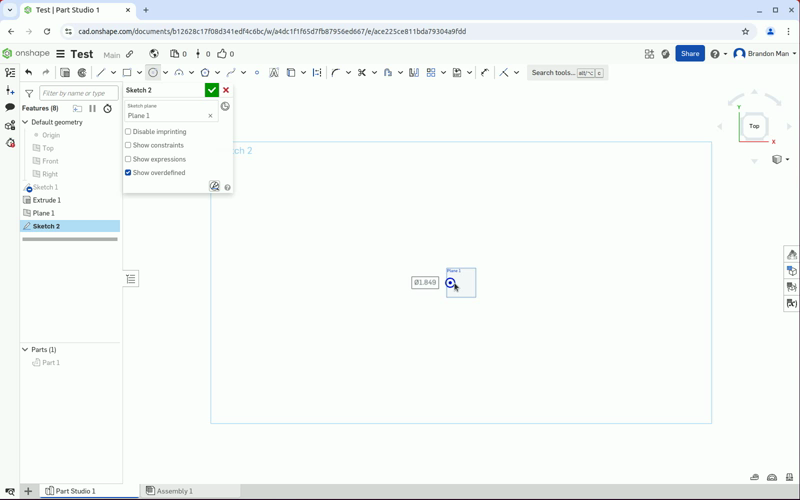
mouse_move(450, 286)
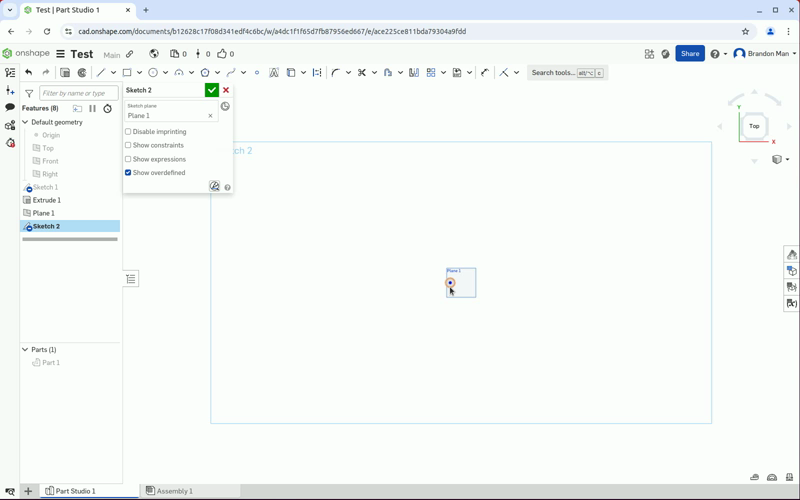
scroll(6)
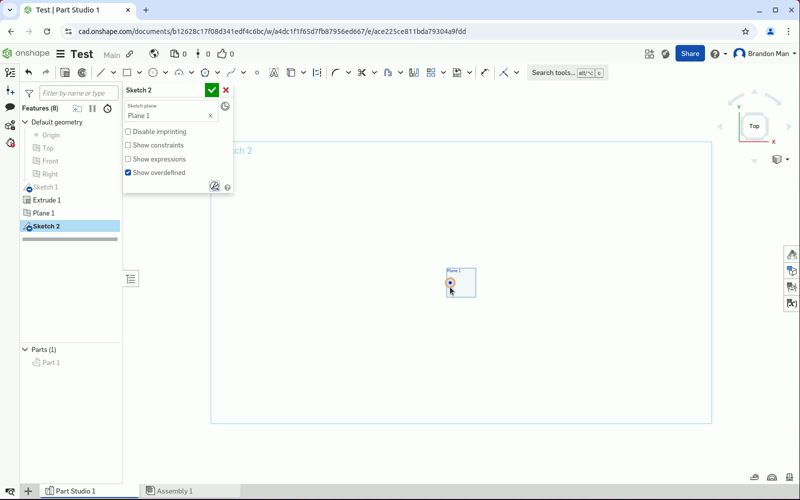
scroll(6)
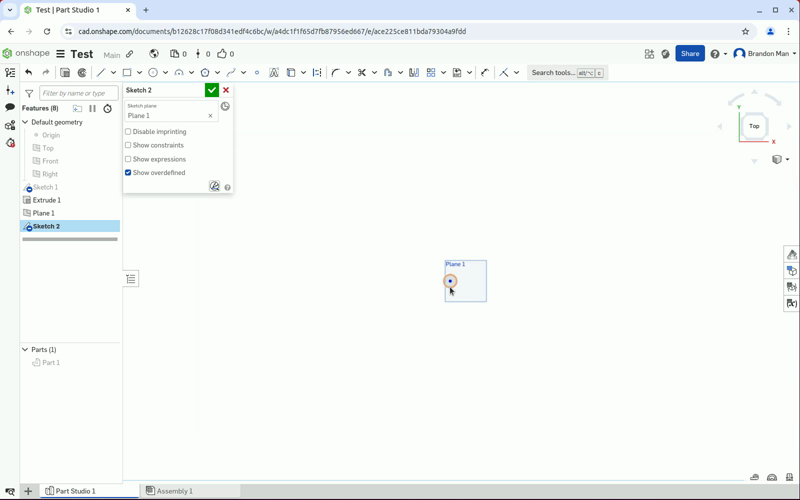
scroll(6)
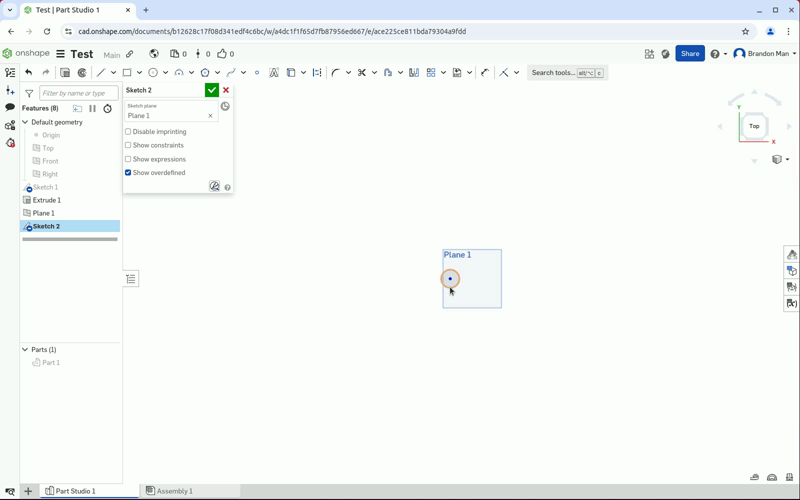
scroll(6)
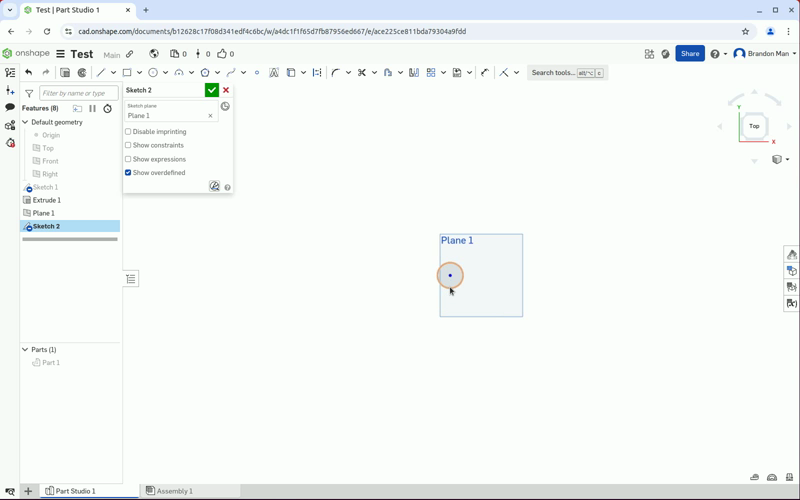
scroll(6)
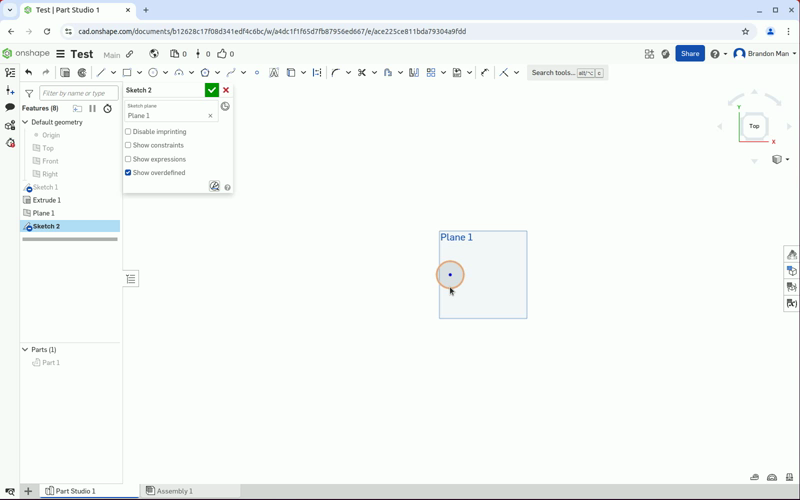
scroll(6)
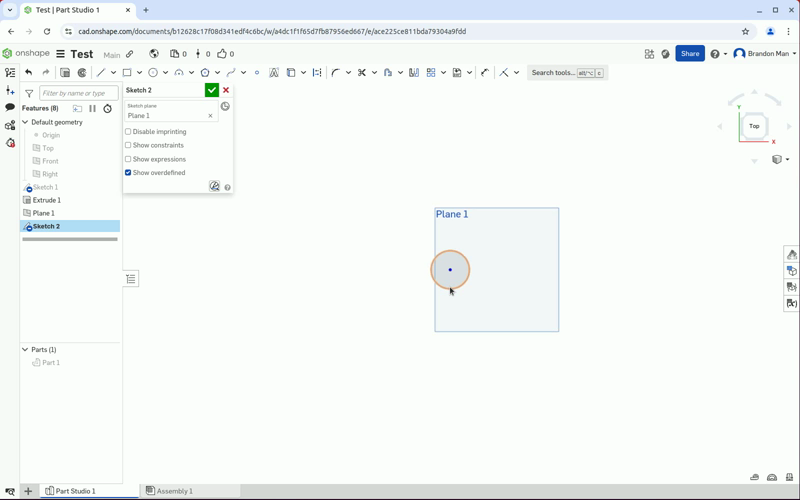
scroll(6)
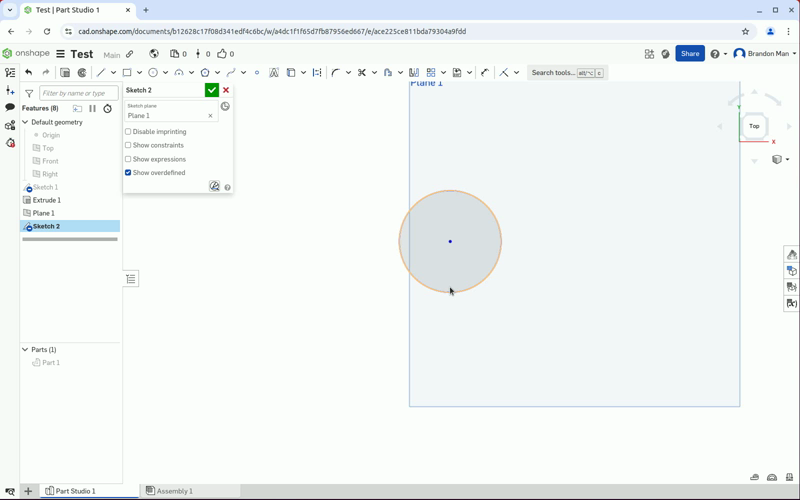
click(450, 286)
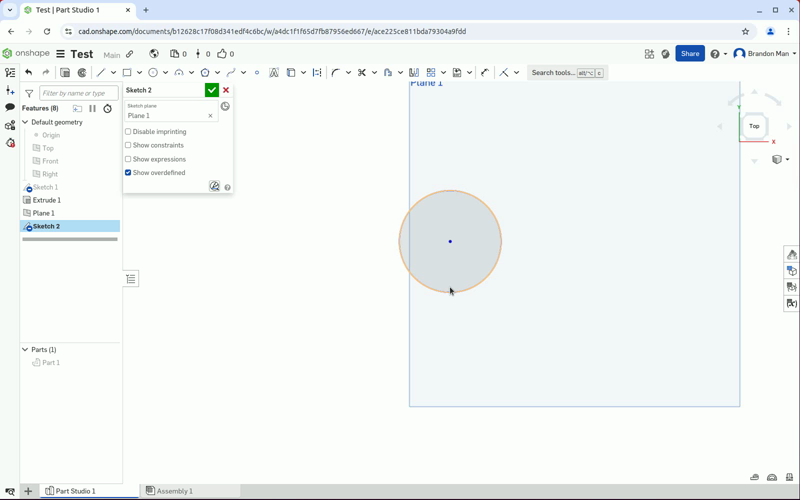
scroll(-6)
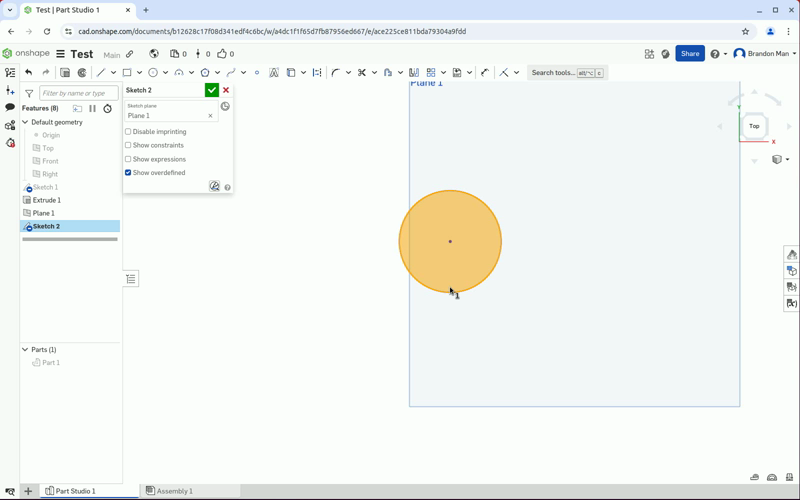
scroll(-6)
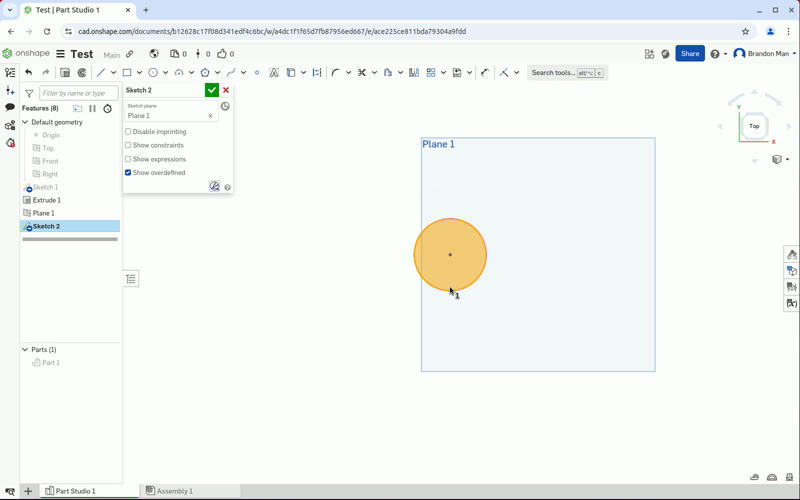
scroll(-6)
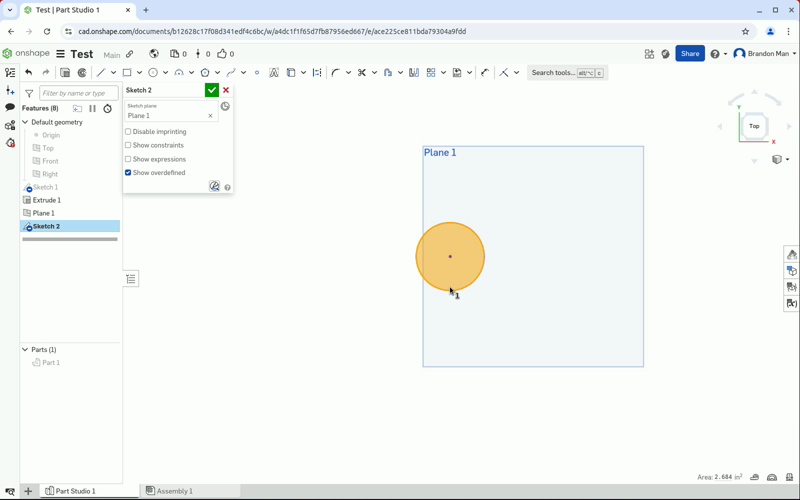
scroll(-6)
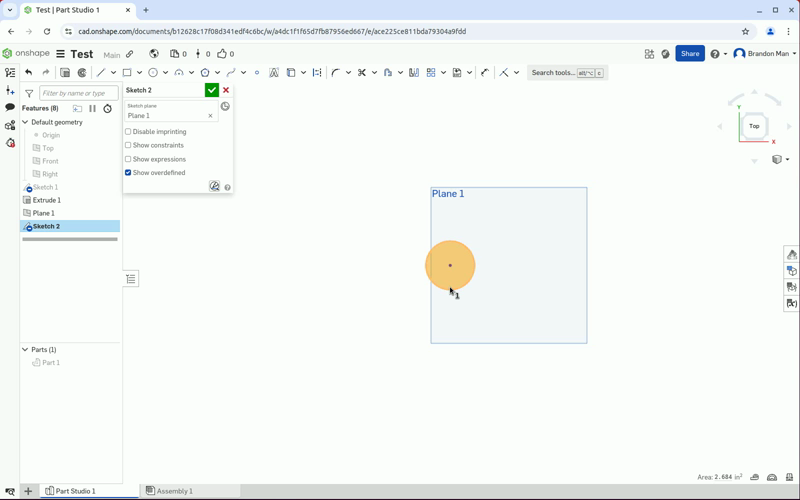
scroll(-6)
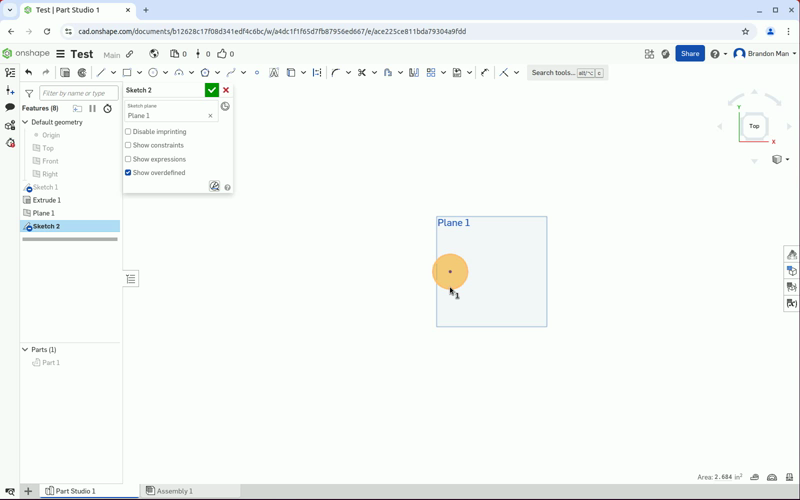
scroll(-6)
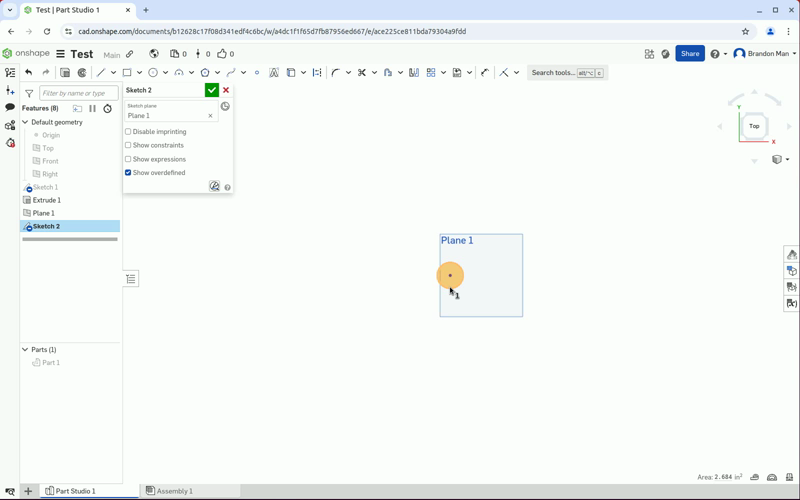
scroll(-6)
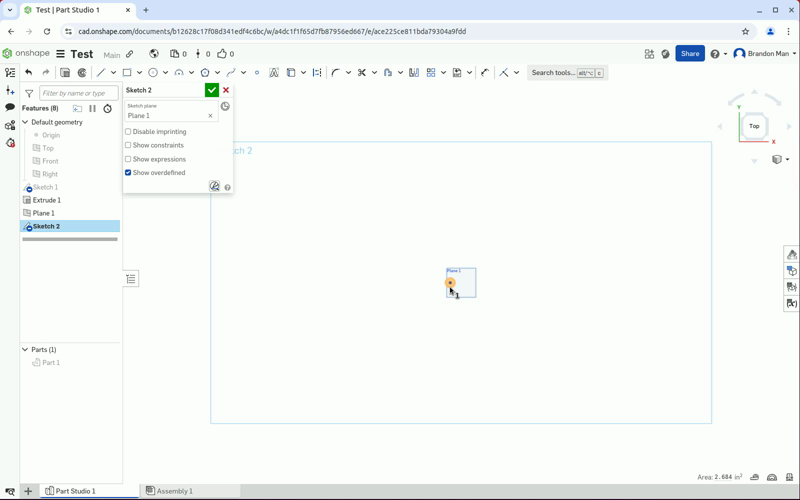
mouse_move(73, 352)
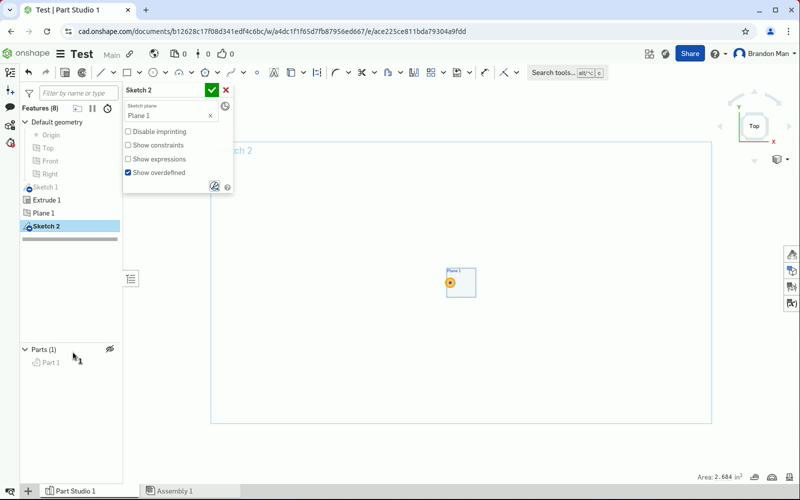
key(shift+y)
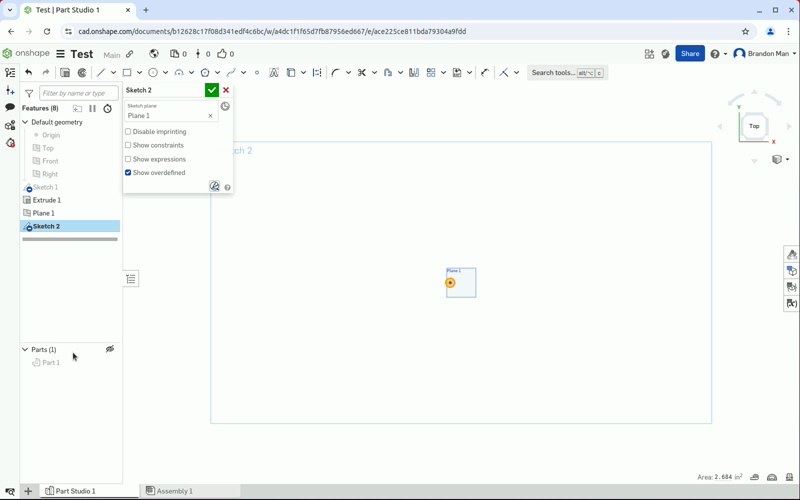
key(shift+e)
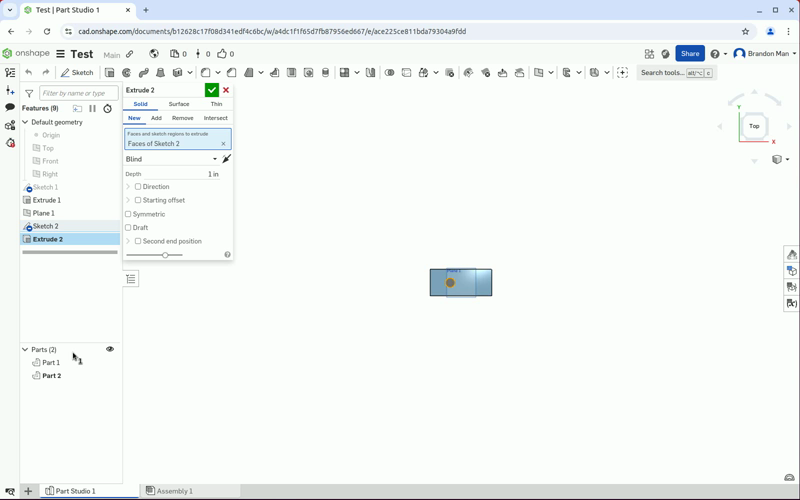
mouse_move(143, 106)
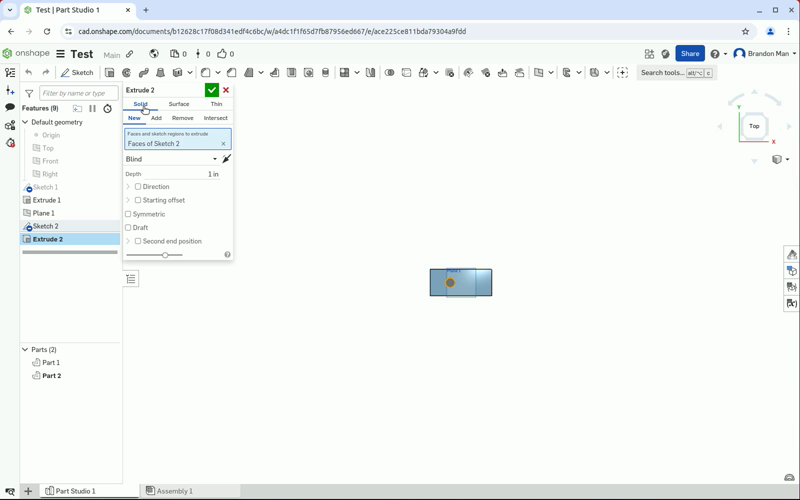
click(143, 106)
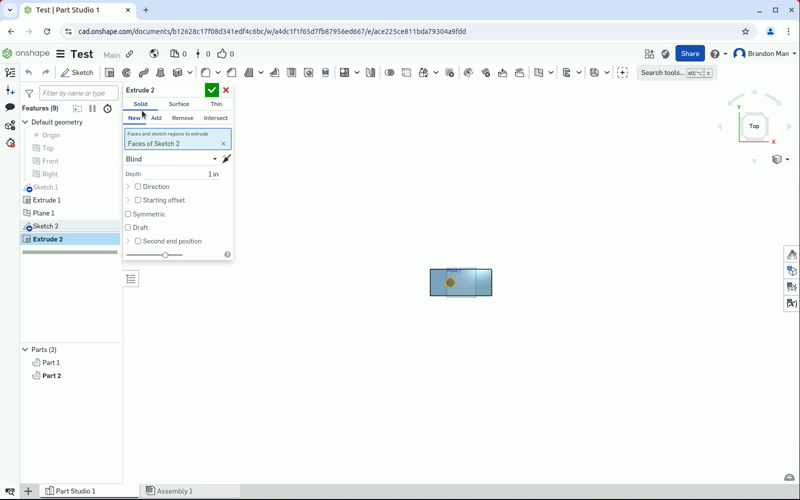
mouse_move(137, 120)
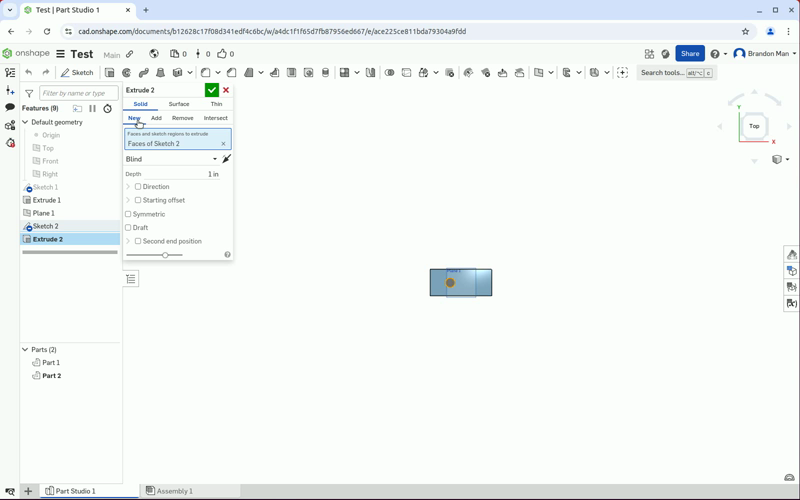
click(137, 120)
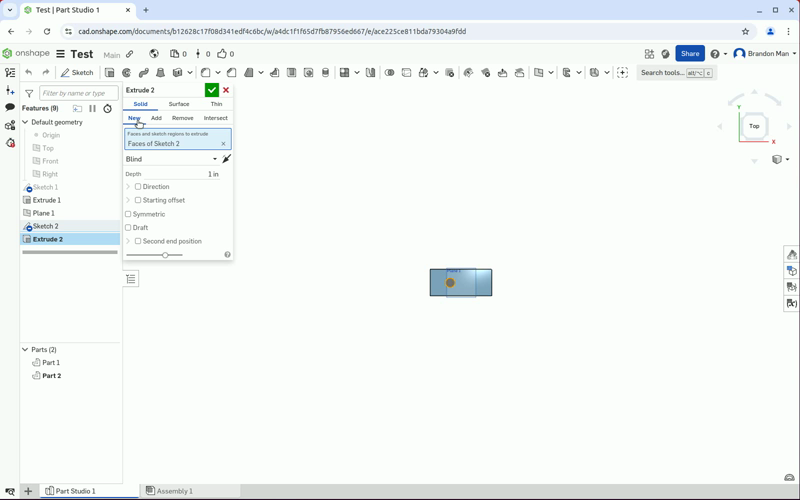
key(tab, 4)
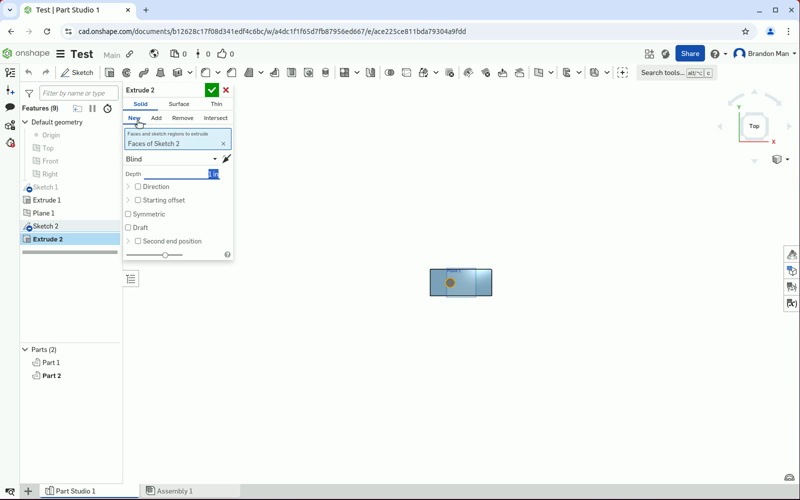
text(8.906)
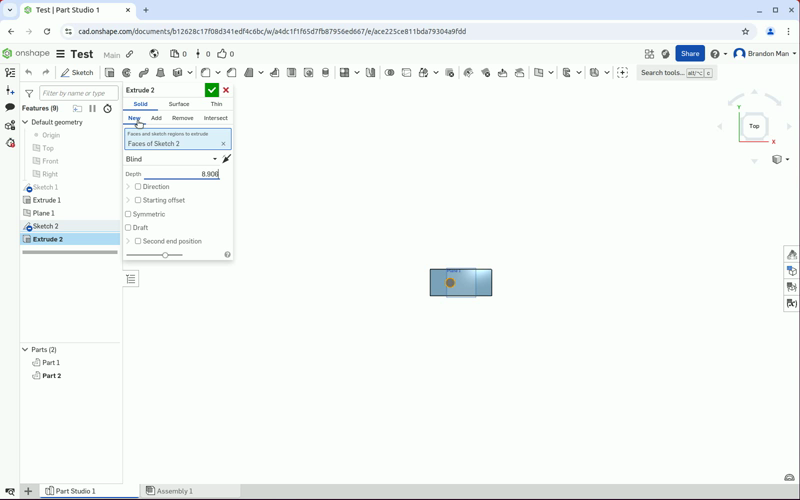
key(enter)
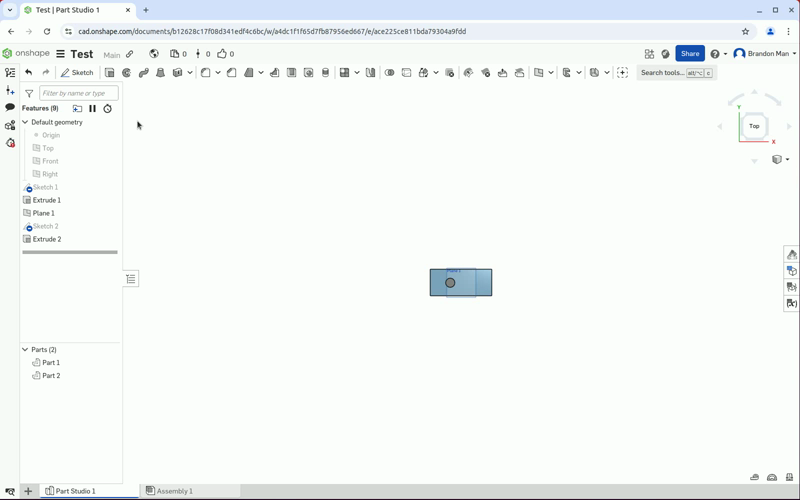
key(shift+h)
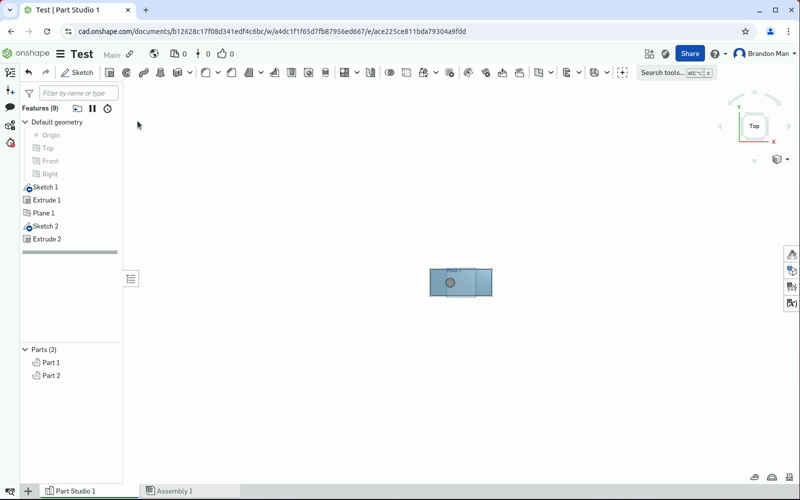
key(shift+h)
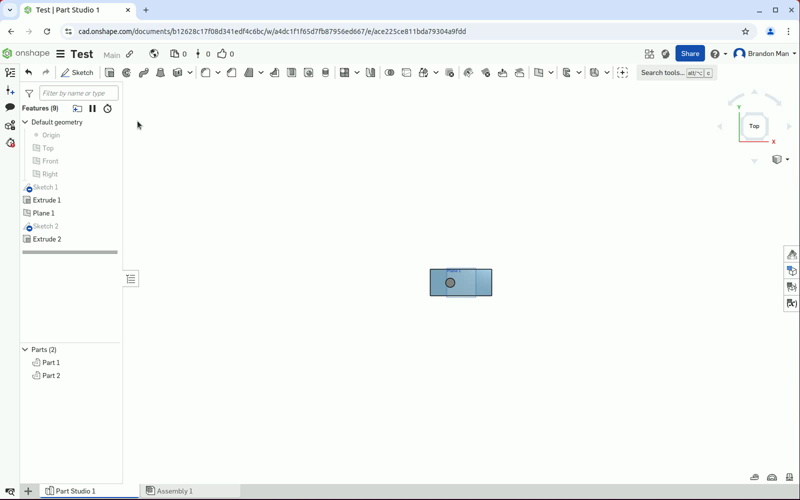
mouse_move(73, 189)
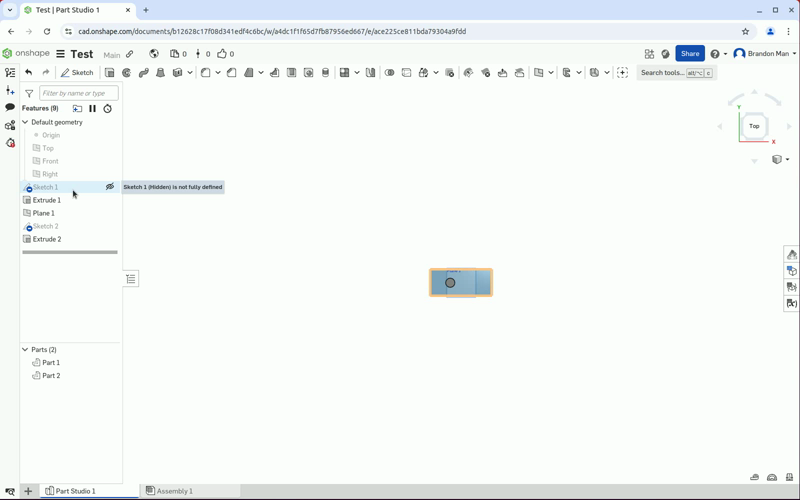
click(73, 189)
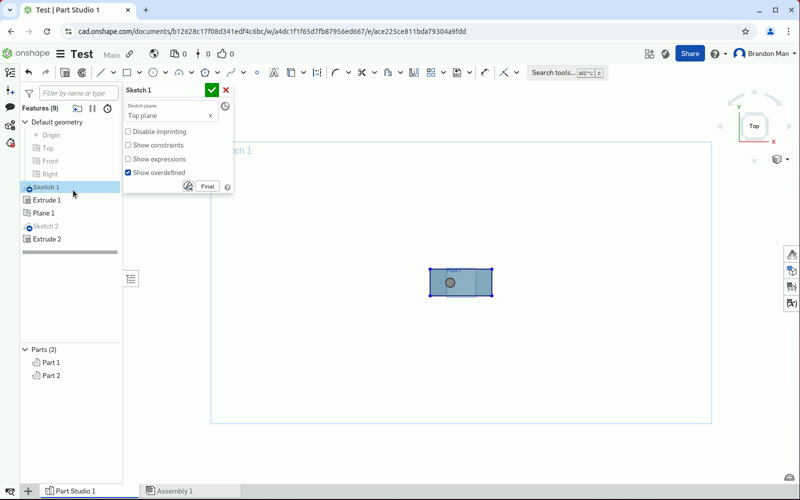
mouse_move(229, 92)
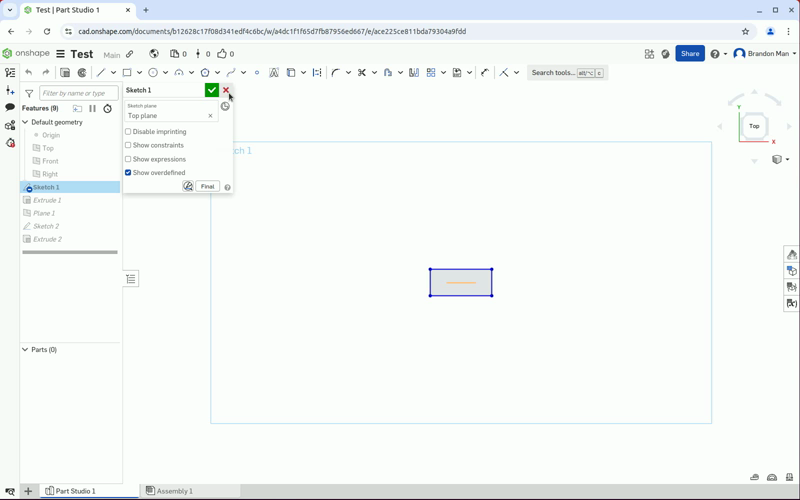
click(229, 92)
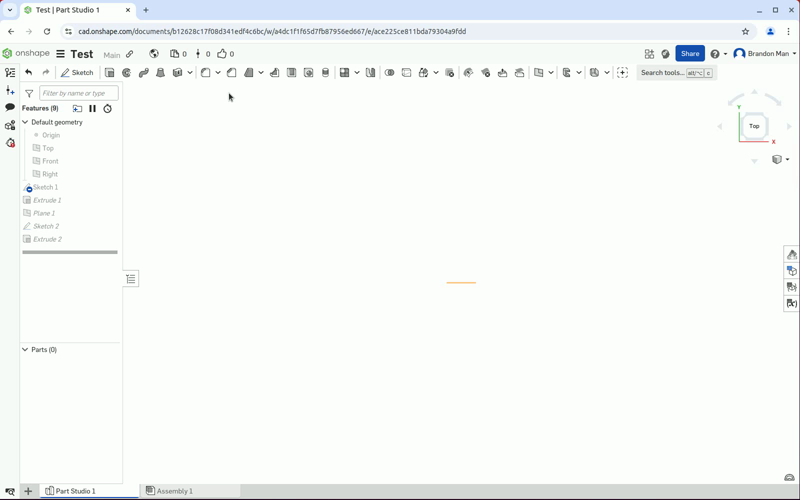
key(shift+s)
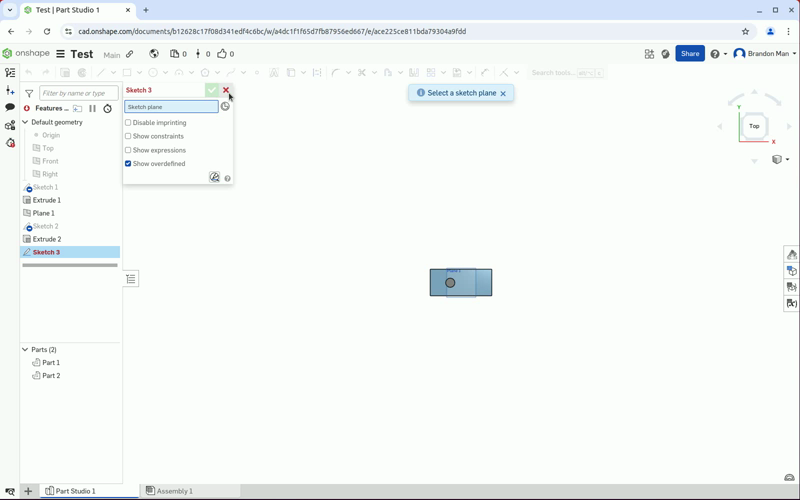
mouse_move(73, 215)
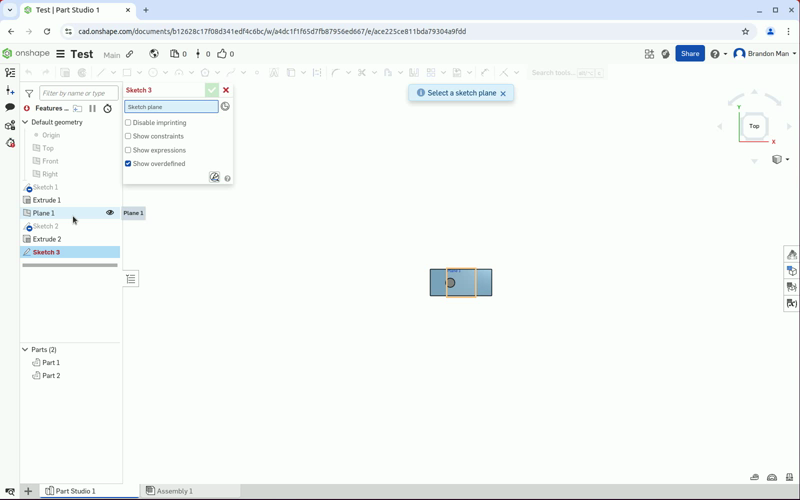
click(73, 215)
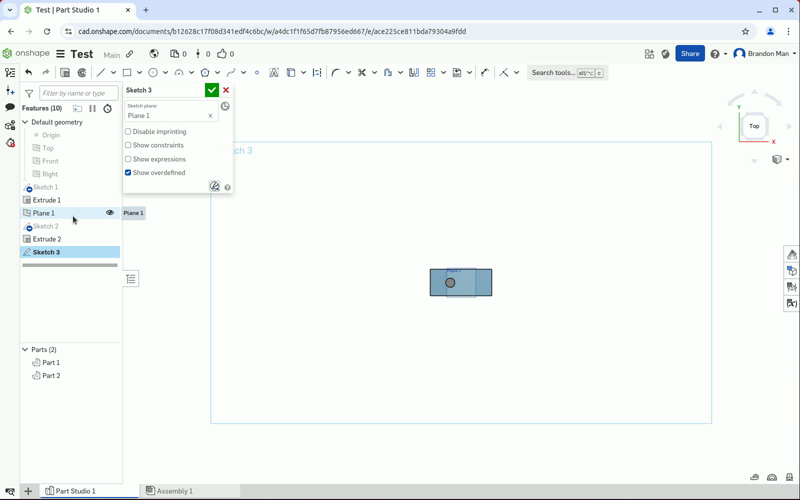
mouse_move(73, 352)
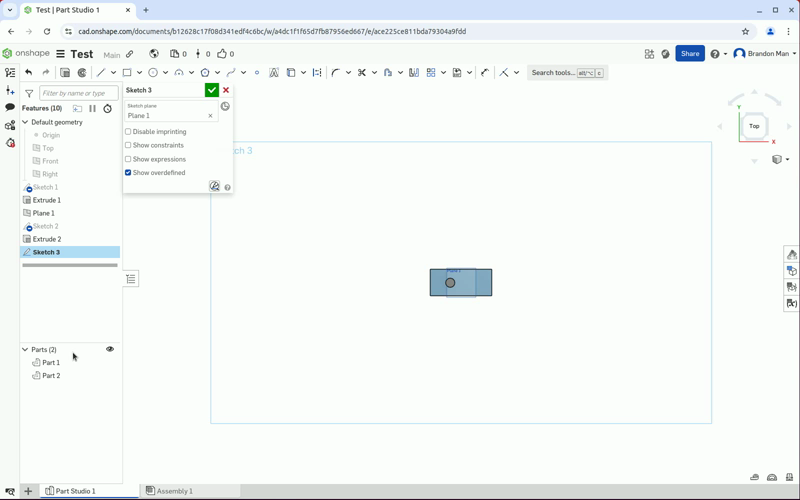
key(y)
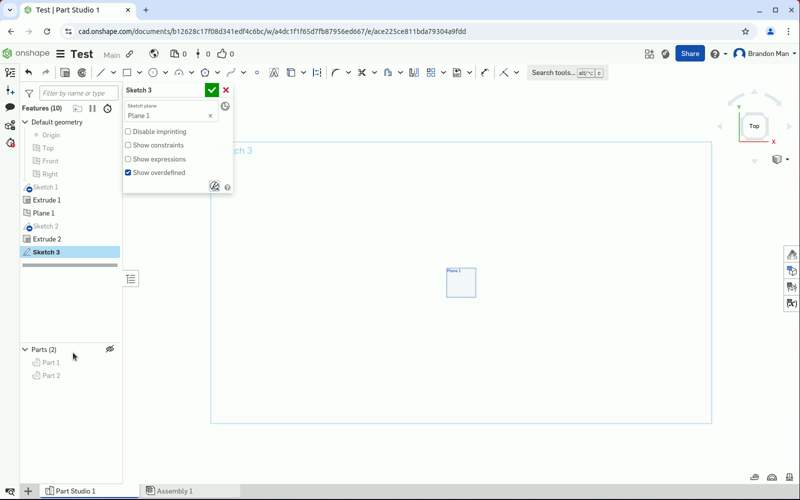
key(c)
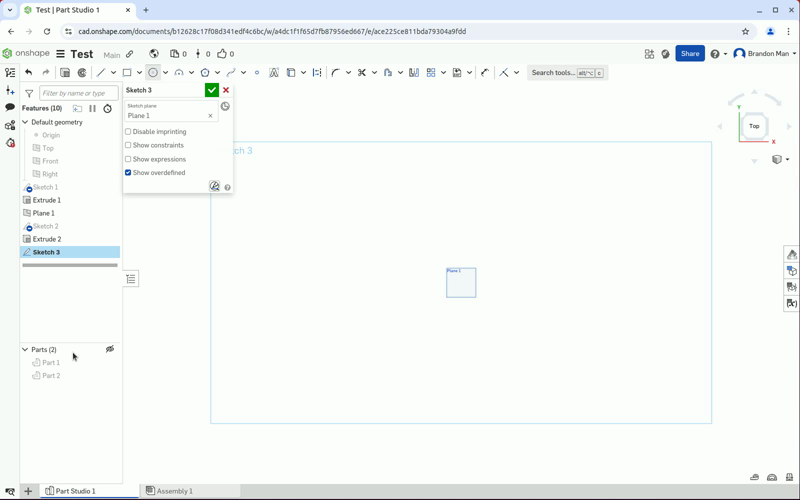
key_down(shift)
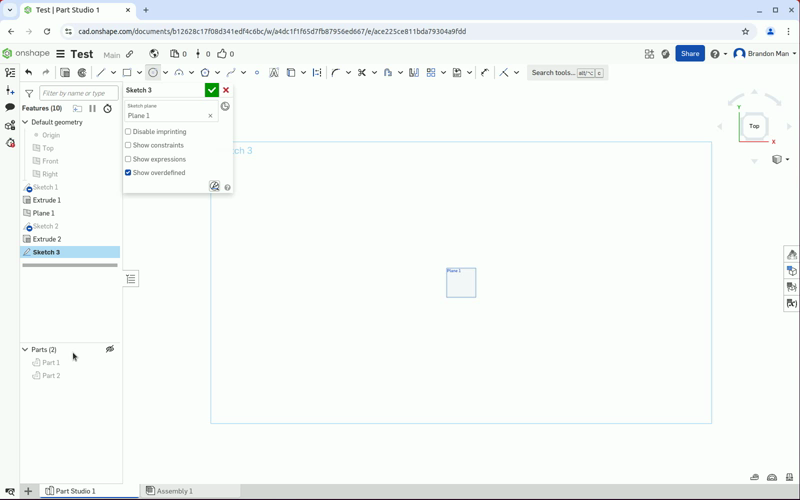
mouse_move(477, 282)
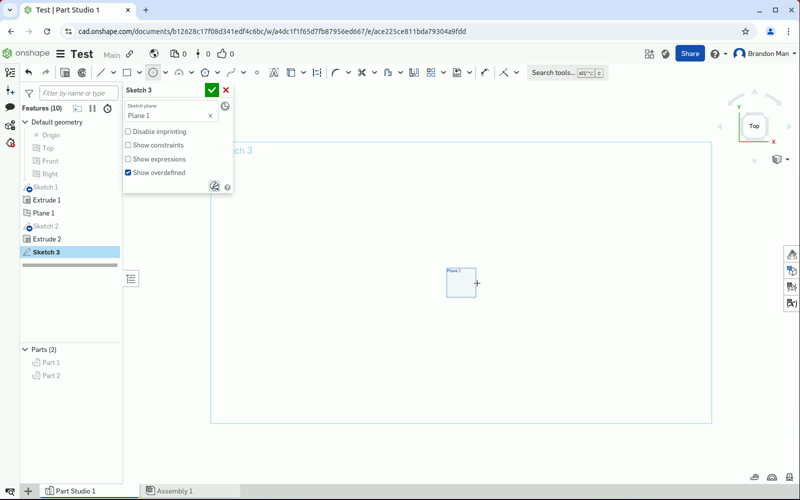
click(477, 282)
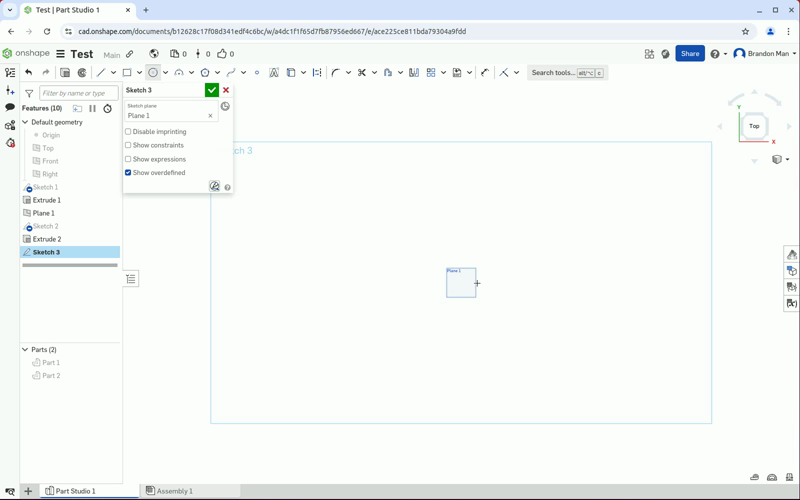
key_up(shift)
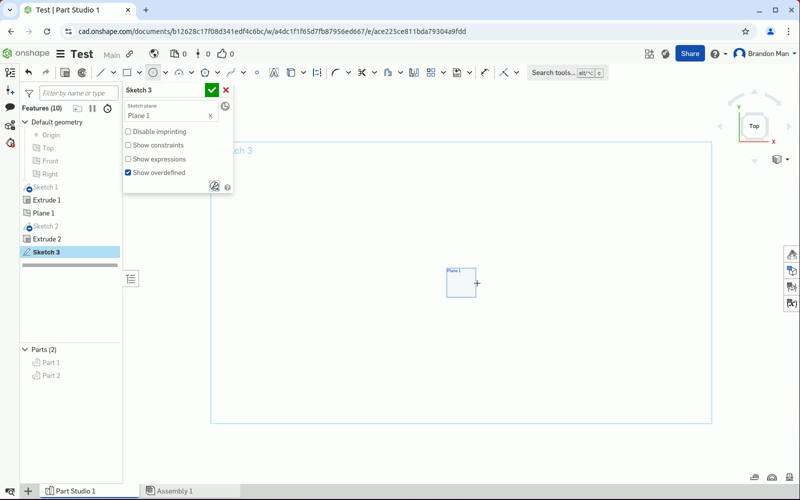
mouse_move(481, 282)
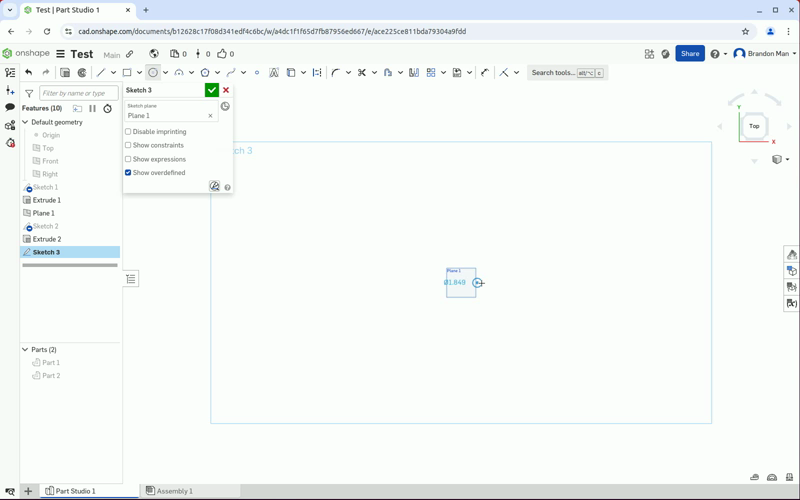
click(481, 282)
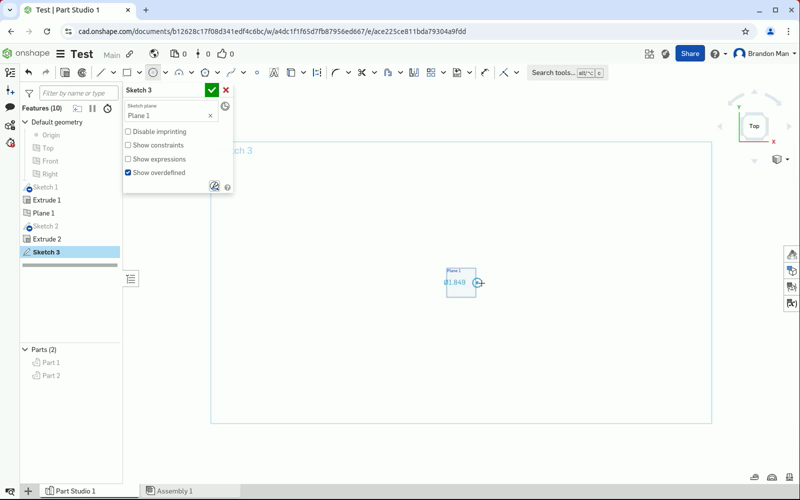
key(esc)
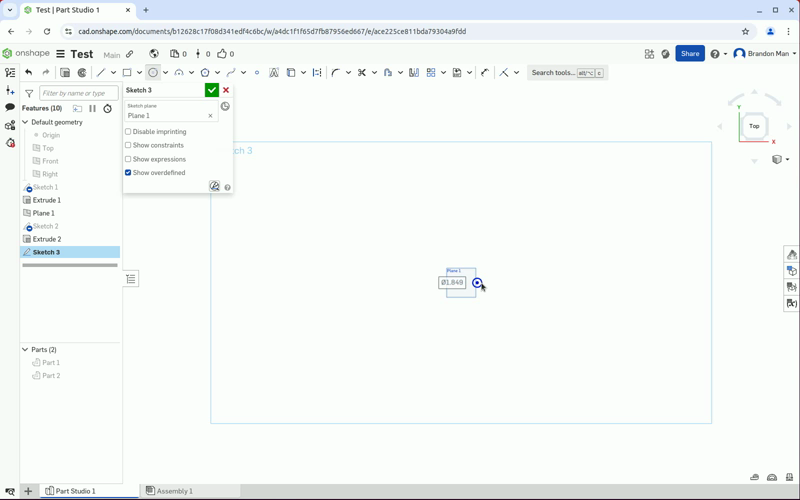
mouse_move(475, 285)
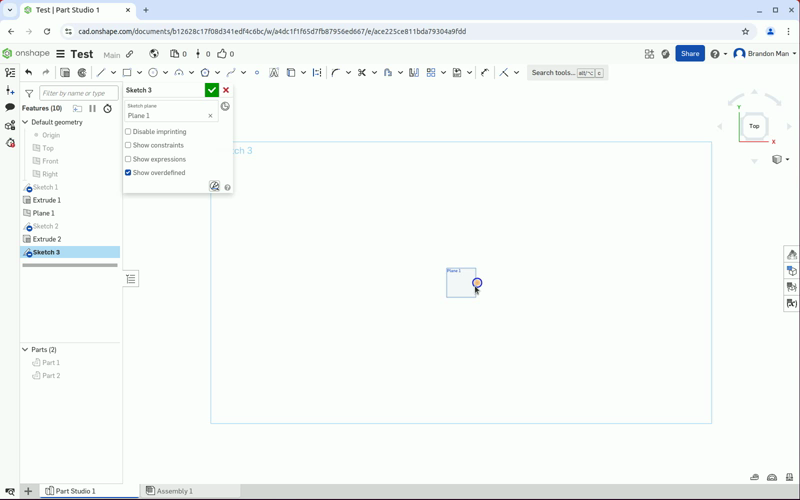
scroll(6)
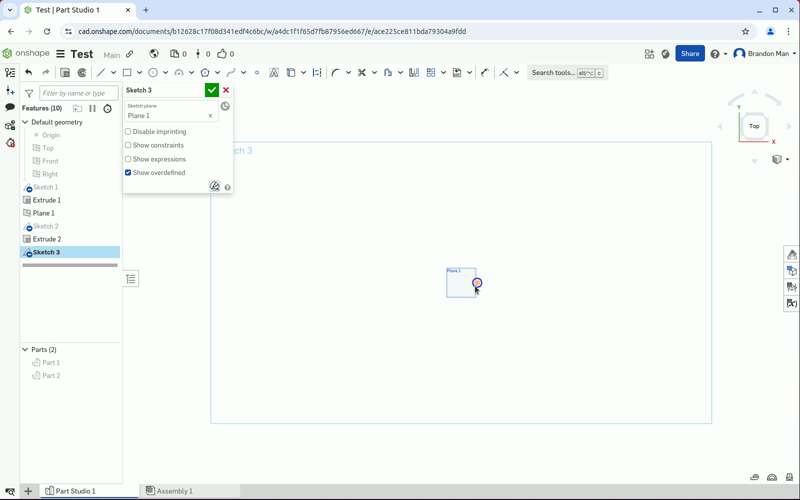
scroll(6)
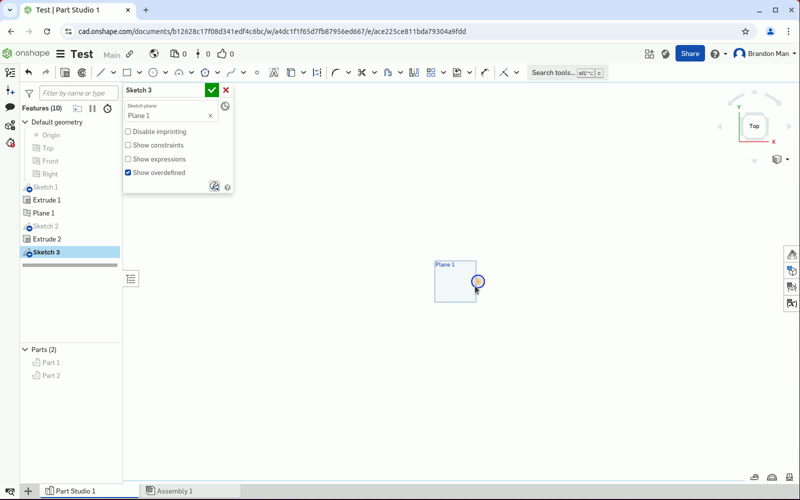
scroll(6)
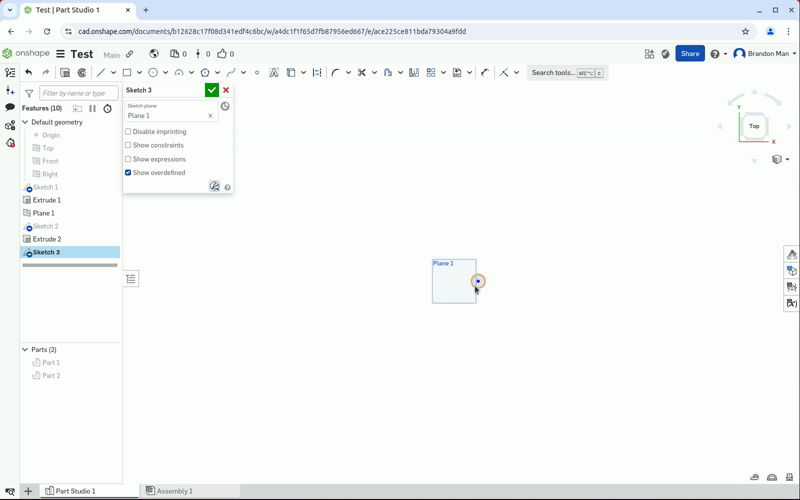
scroll(6)
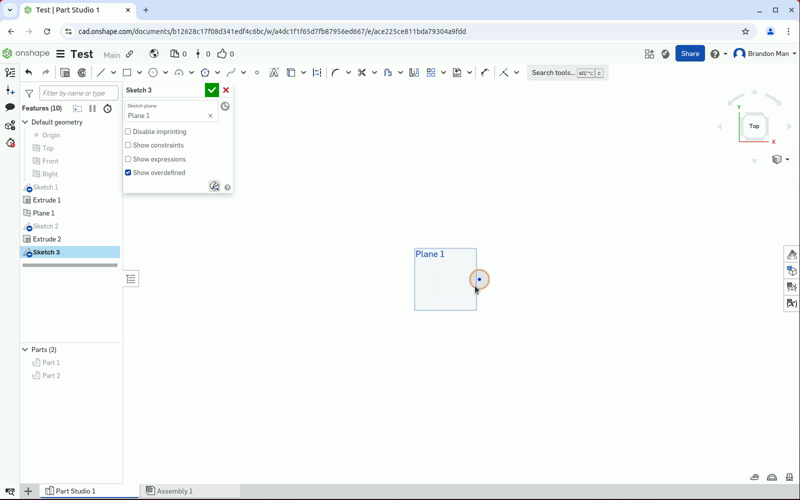
scroll(6)
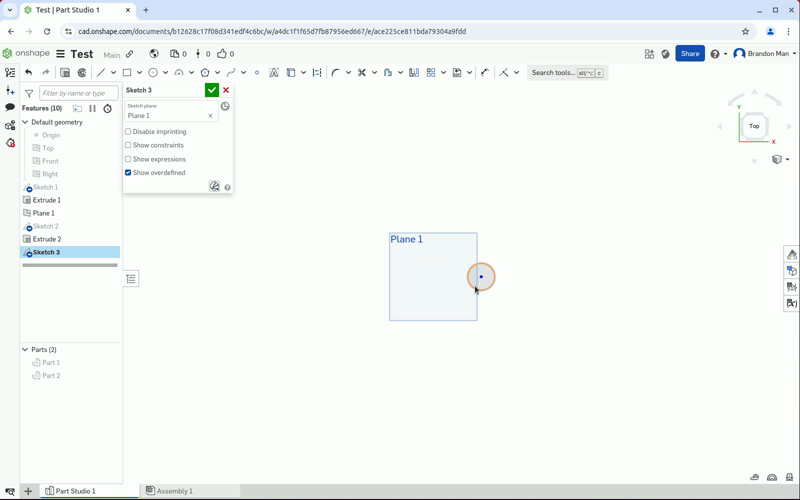
scroll(6)
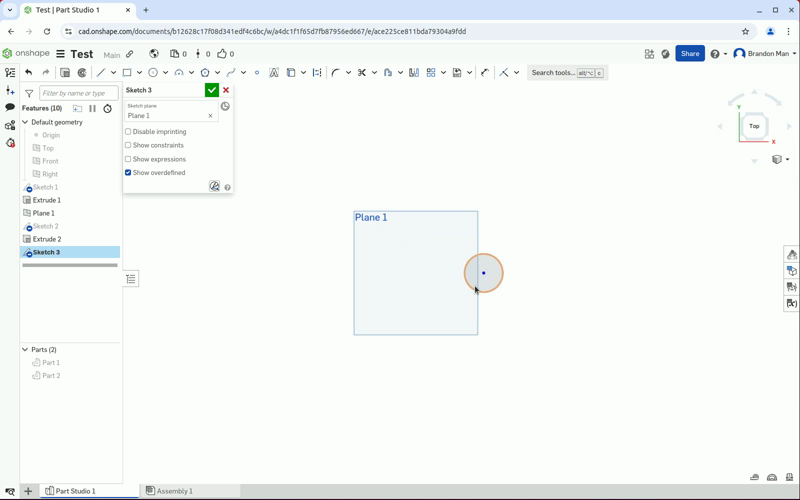
scroll(6)
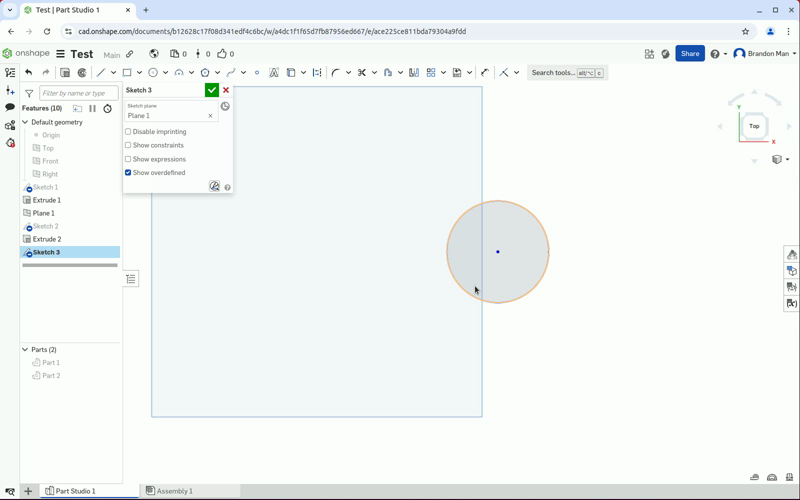
click(475, 285)
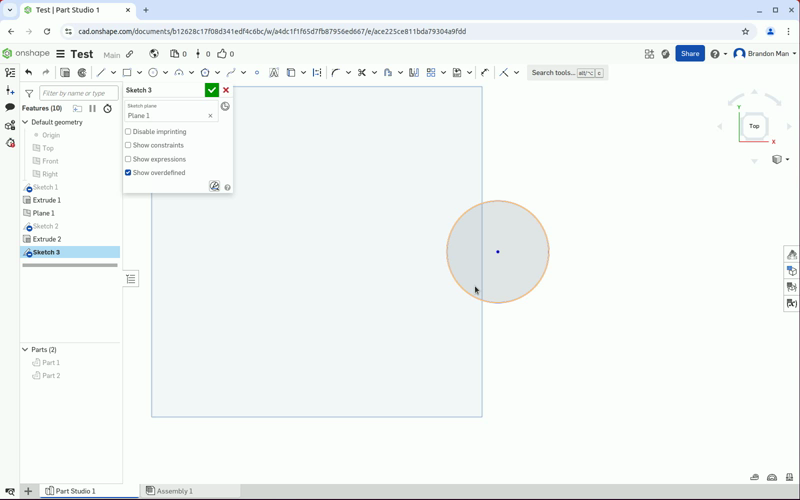
scroll(-6)
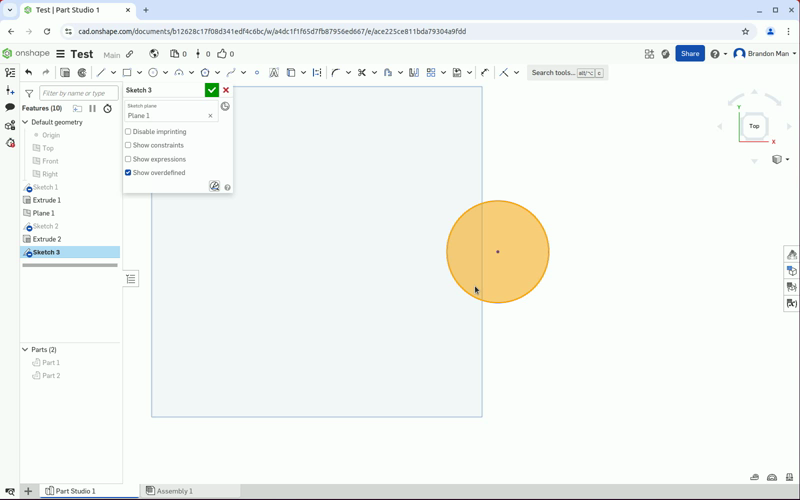
scroll(-6)
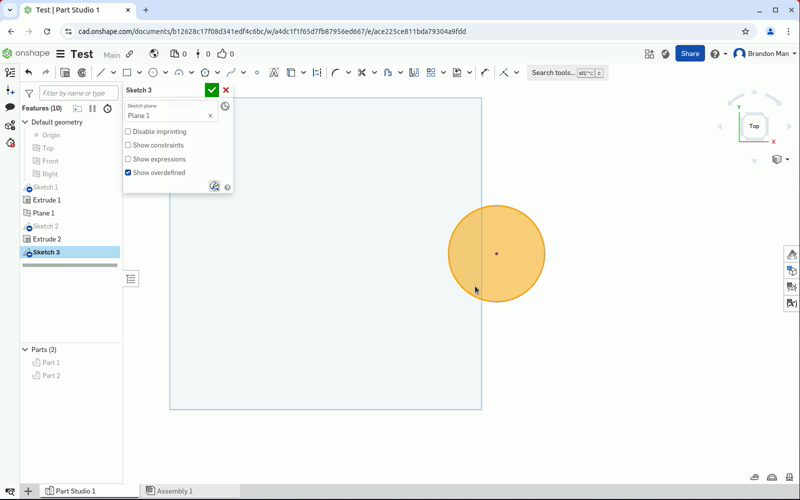
scroll(-6)
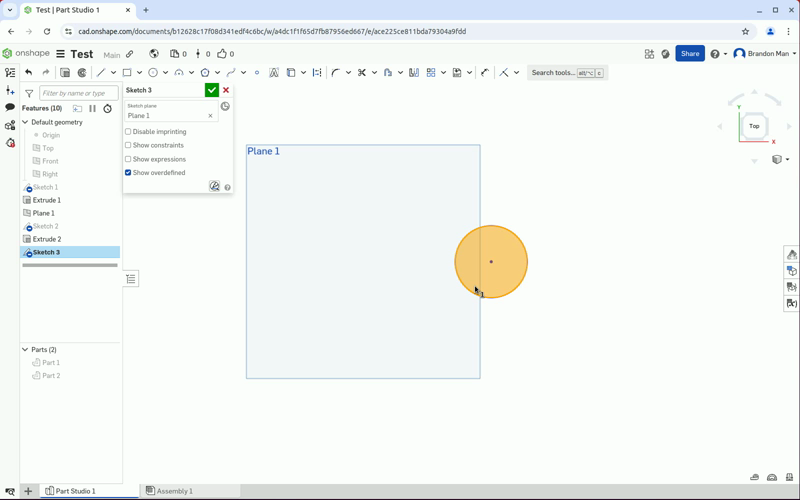
scroll(-6)
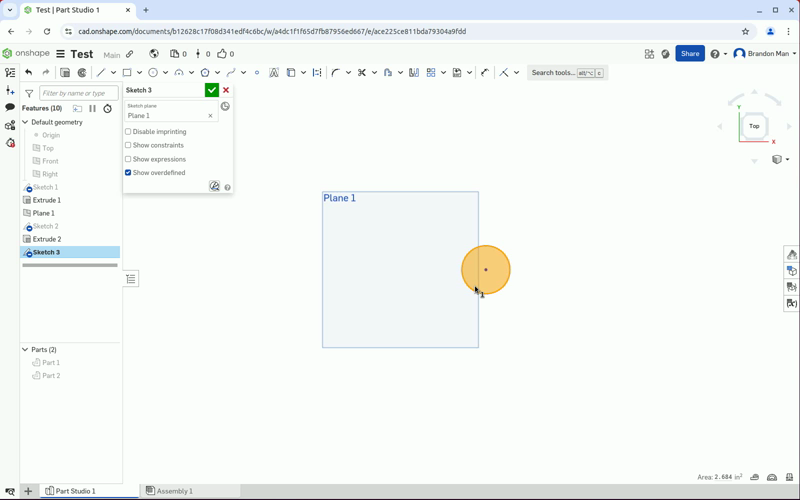
scroll(-6)
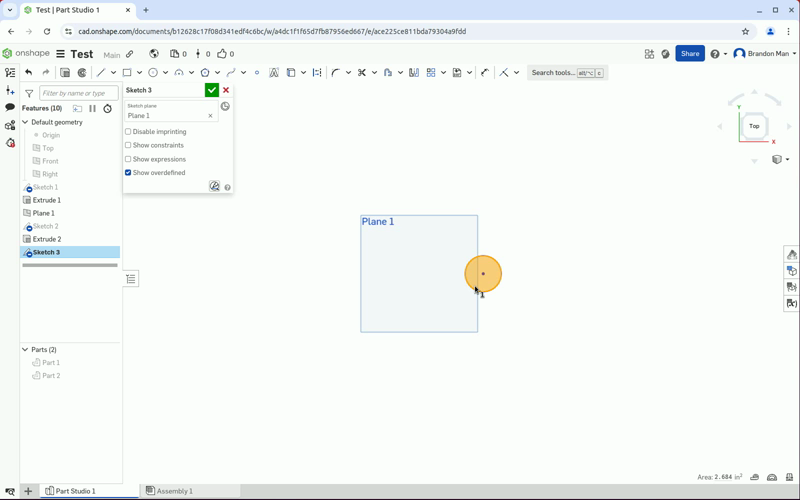
scroll(-6)
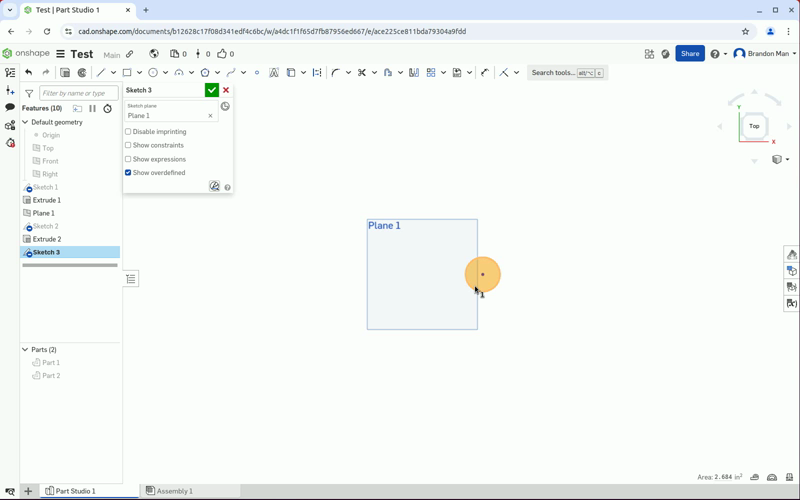
scroll(-6)
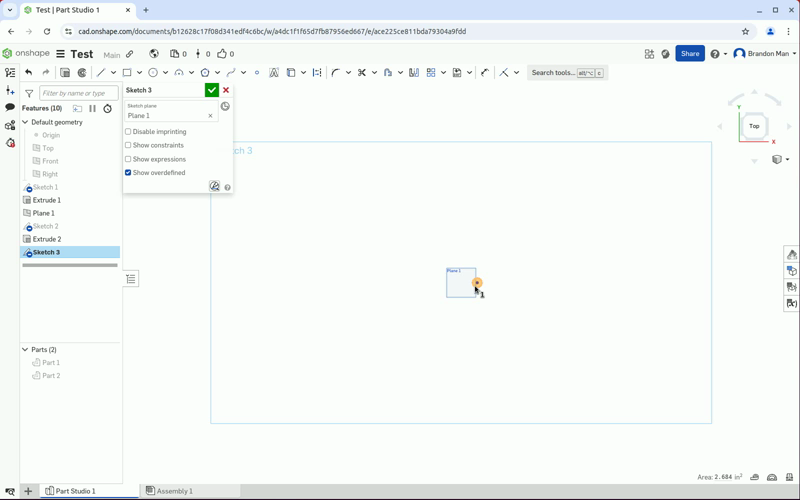
mouse_move(73, 352)
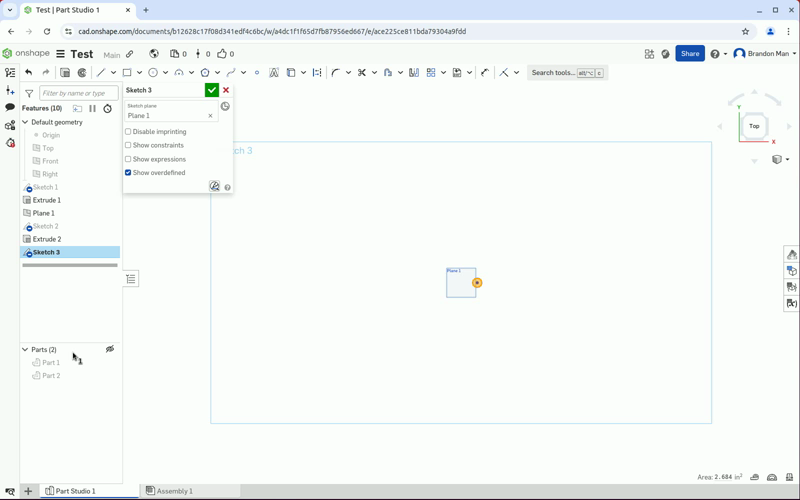
key(shift+y)
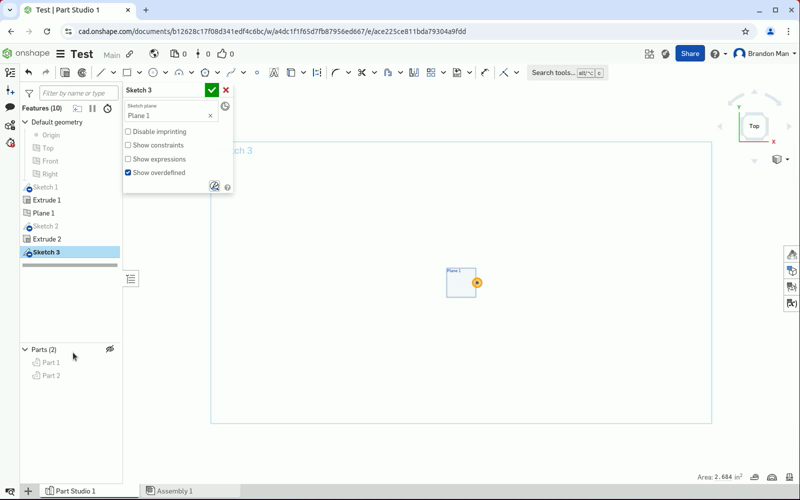
key(shift+e)
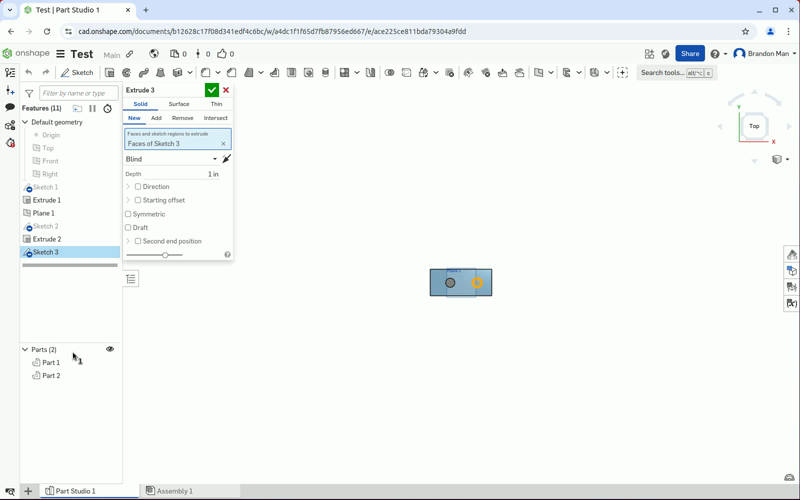
mouse_move(143, 106)
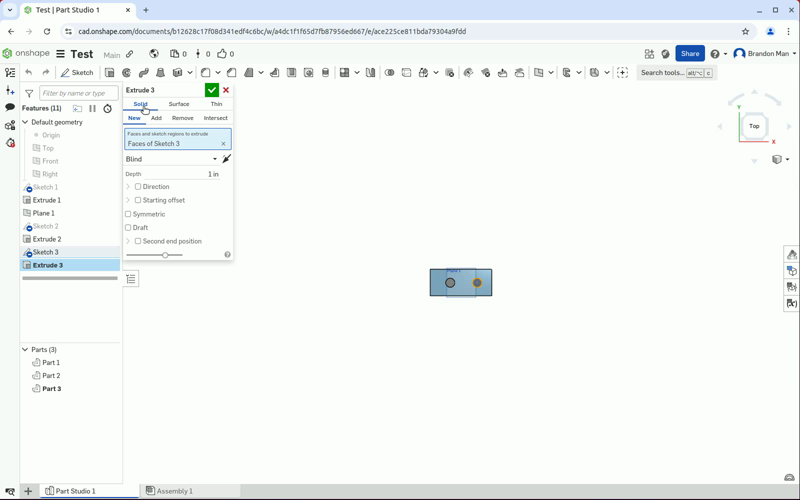
click(143, 106)
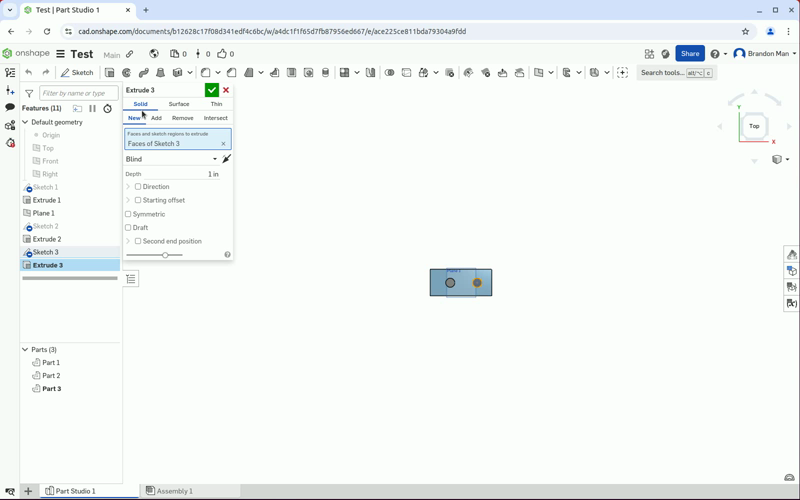
mouse_move(137, 120)
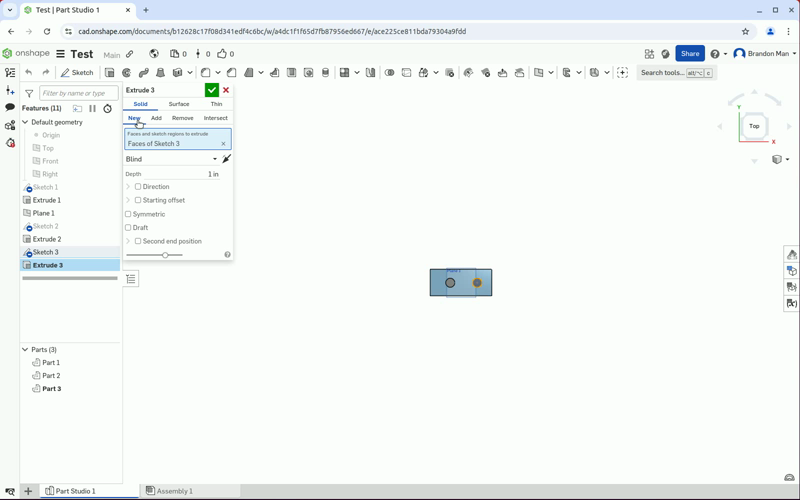
click(137, 120)
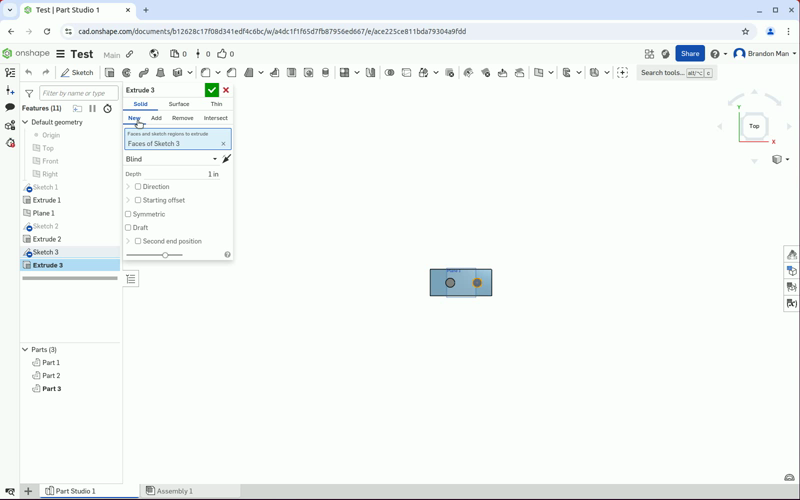
key(tab, 4)
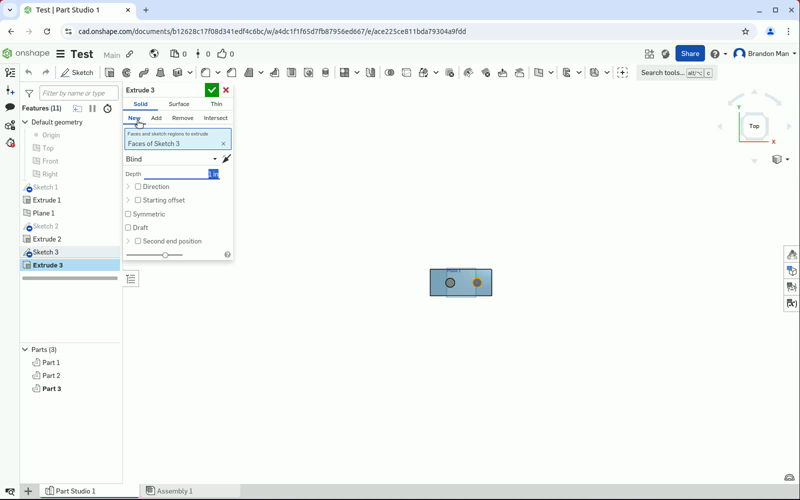
text(8.906)
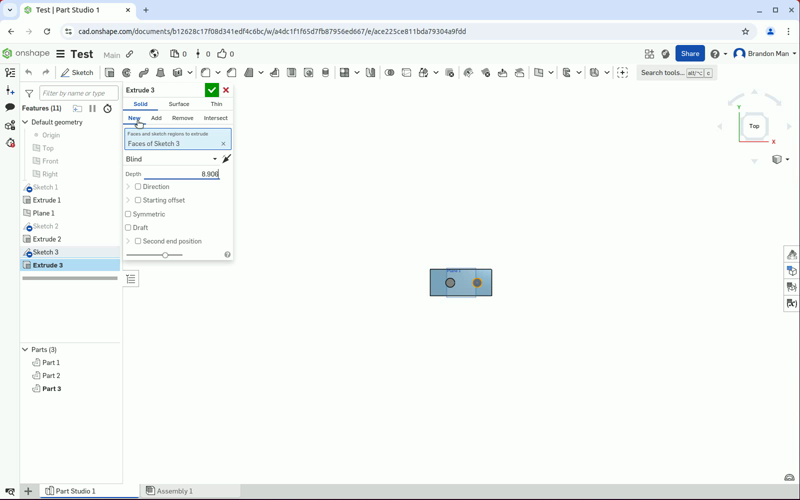
key(enter)
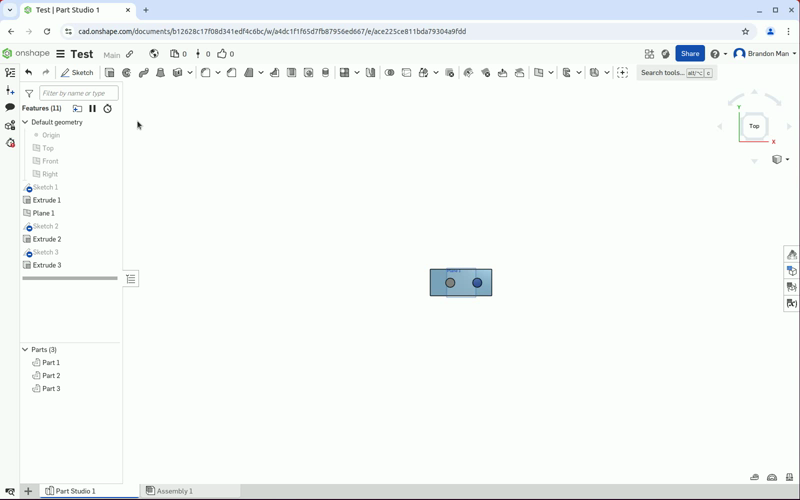
key(shift+h)
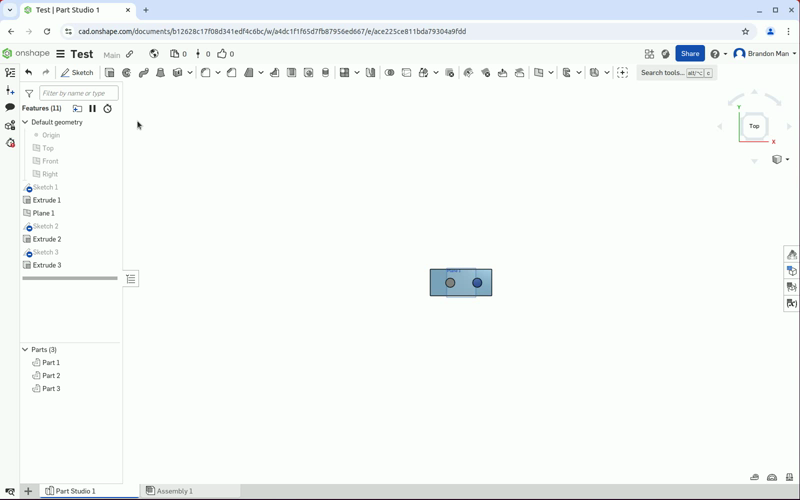
key(shift+h)
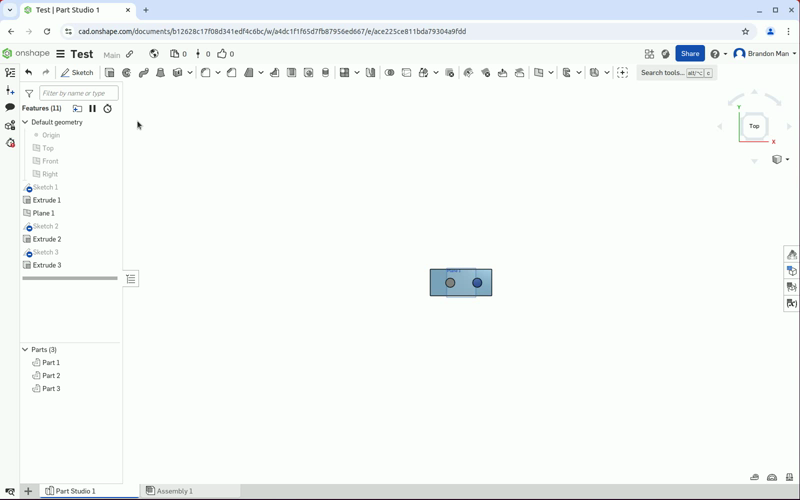
mouse_move(73, 189)
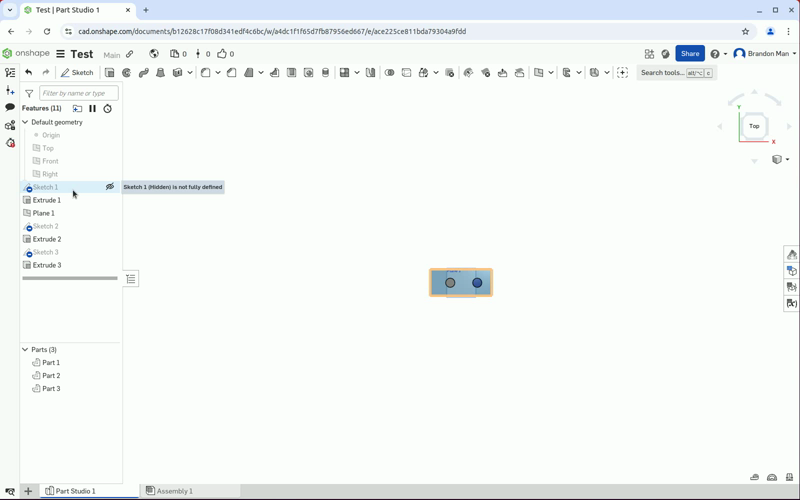
click(73, 189)
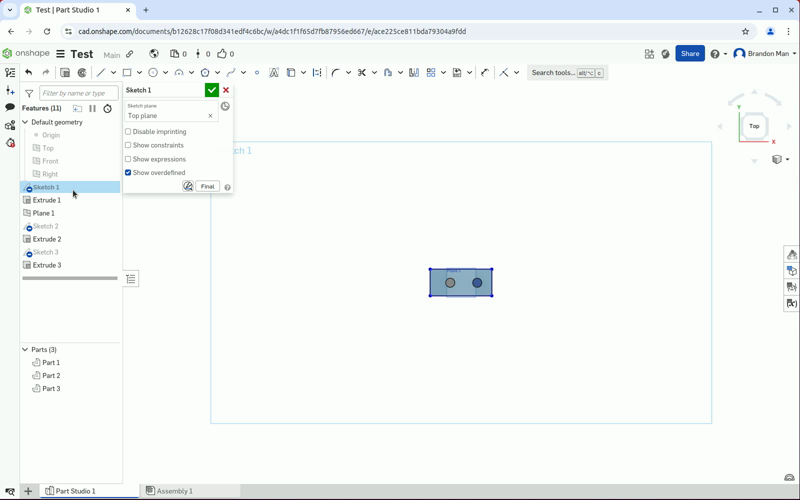
mouse_move(229, 92)
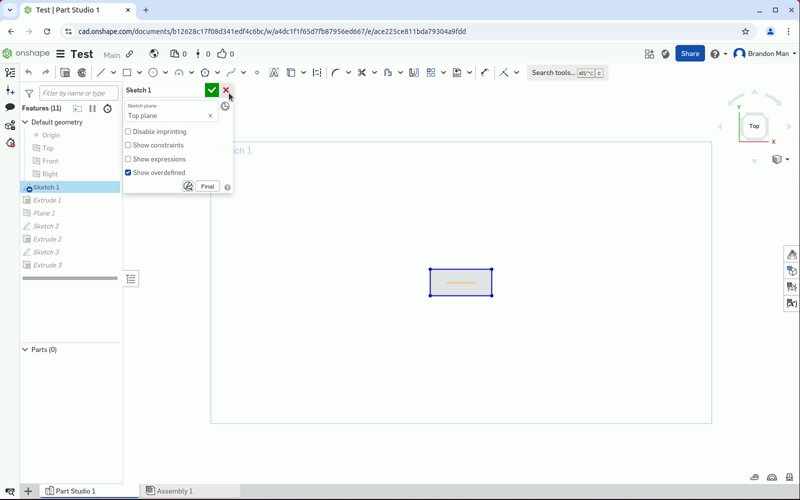
click(229, 92)
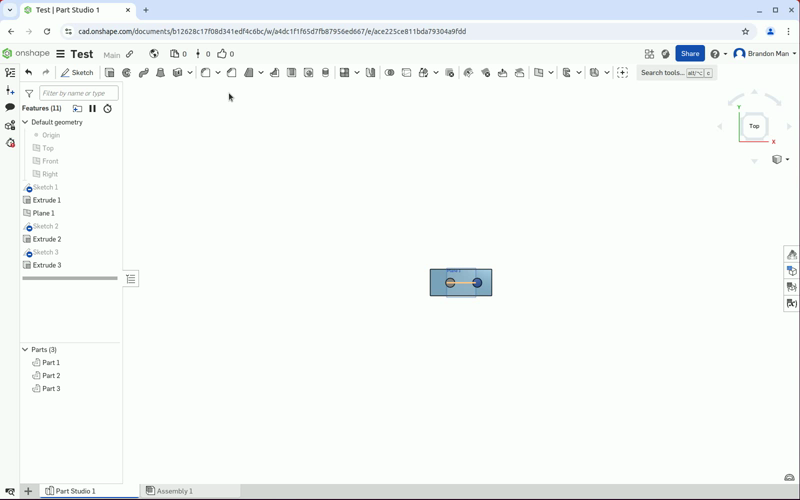
mouse_move(73, 352)
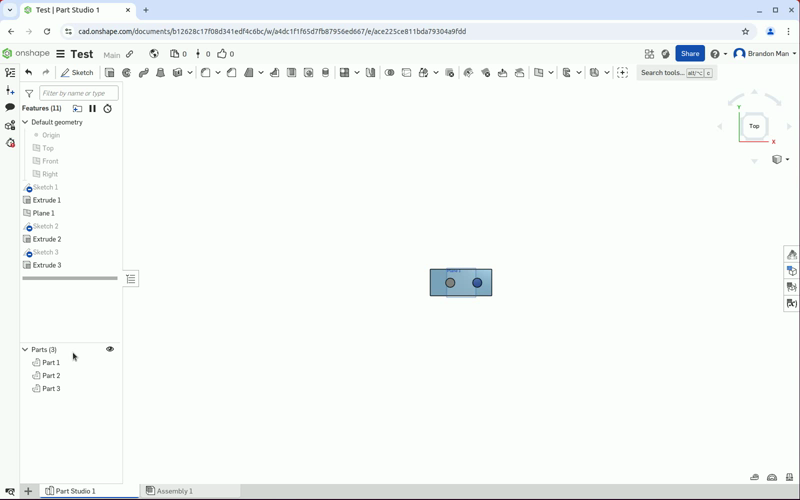
key(y)
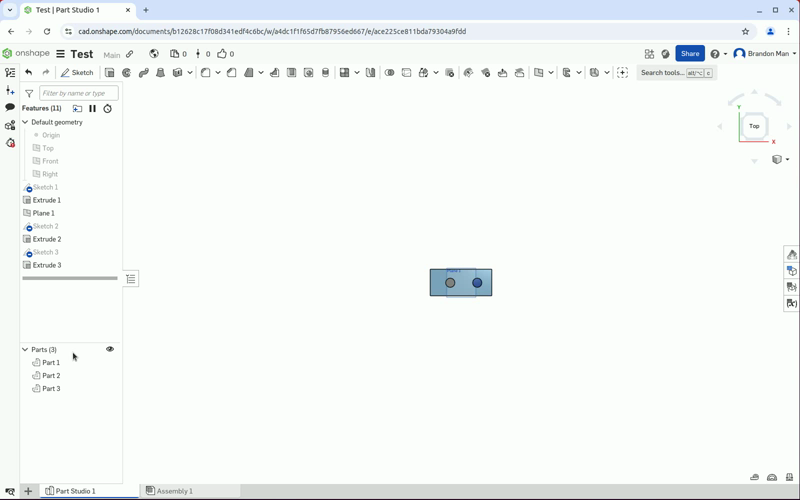
key(shift+p)
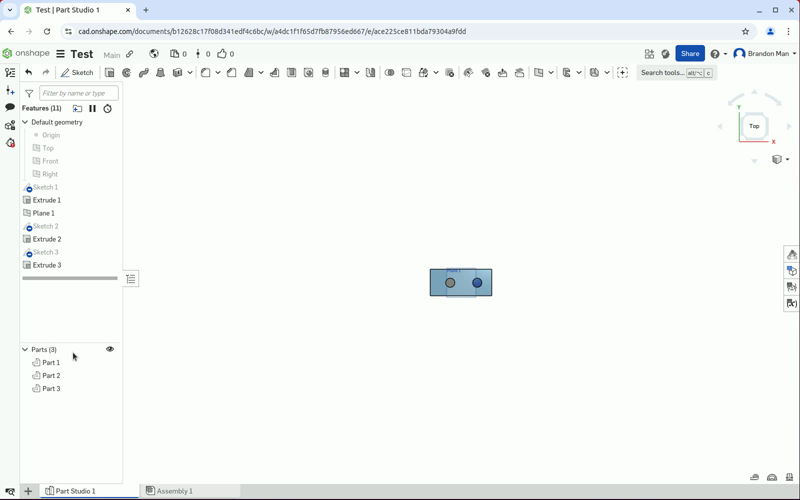
key(space)
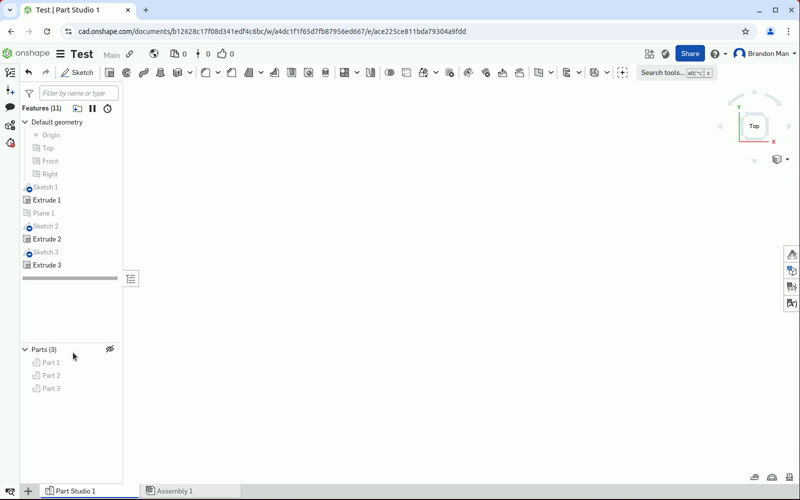
key_down(shift)
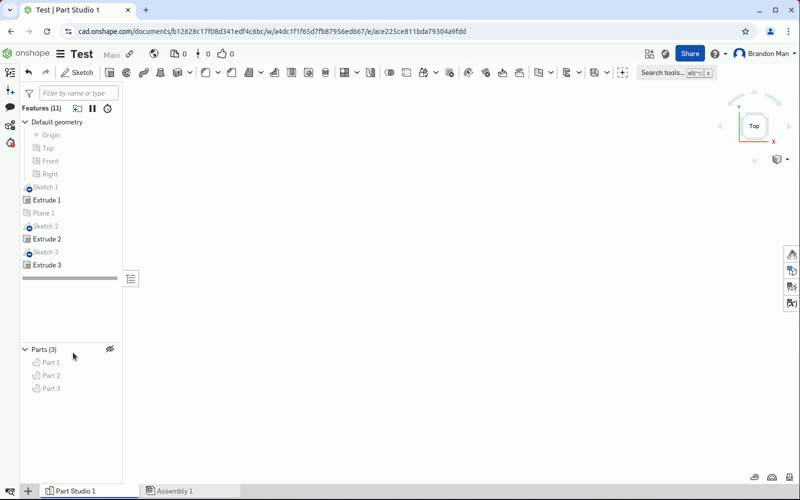
key(up)
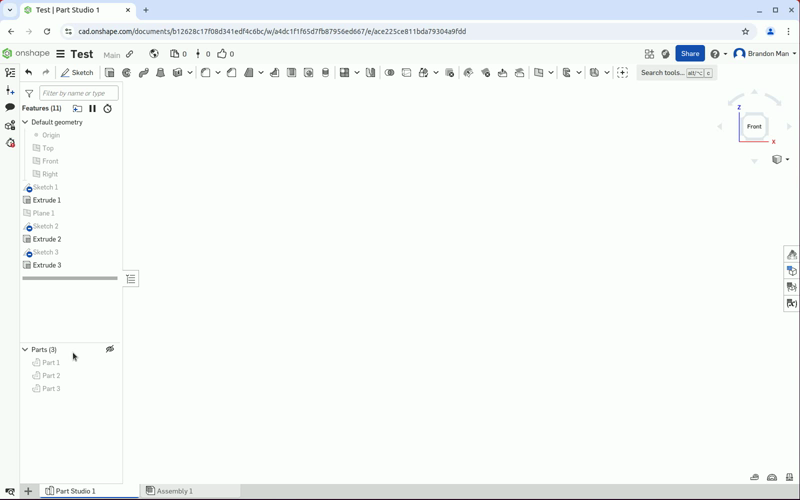
key_up(shift)
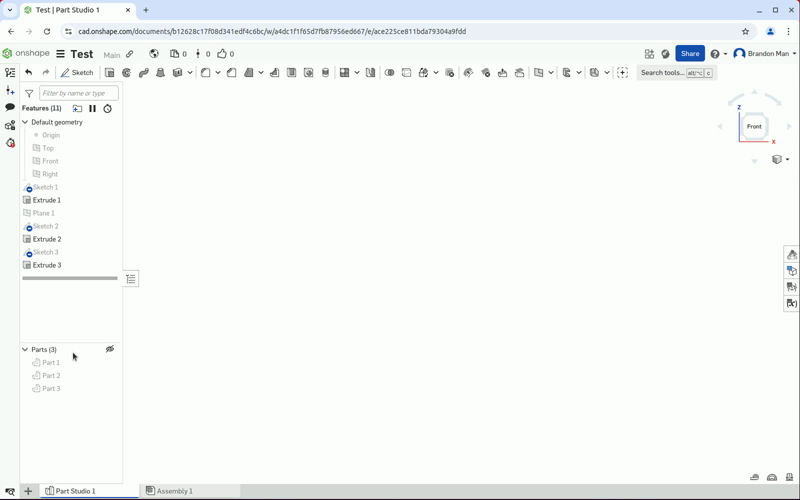
mouse_move(73, 352)
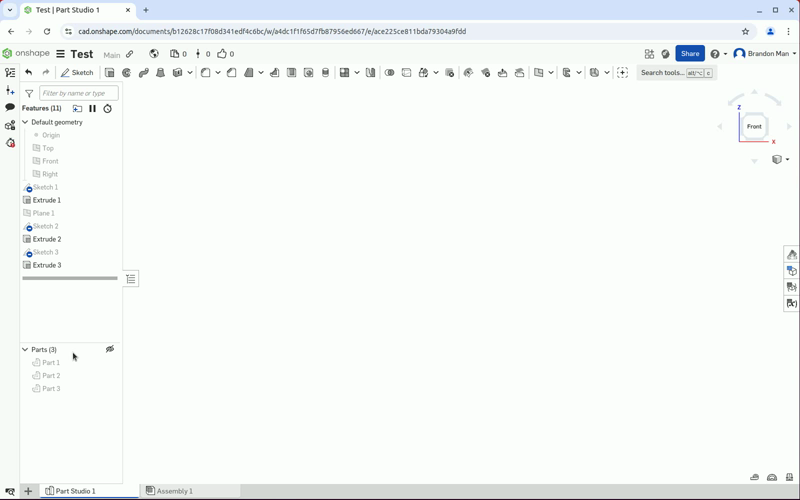
key(shift+y)
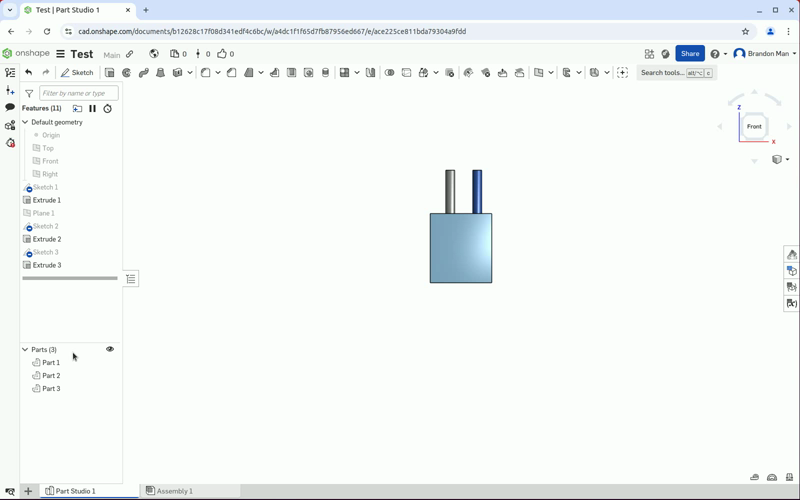
mouse_move(541, 75)
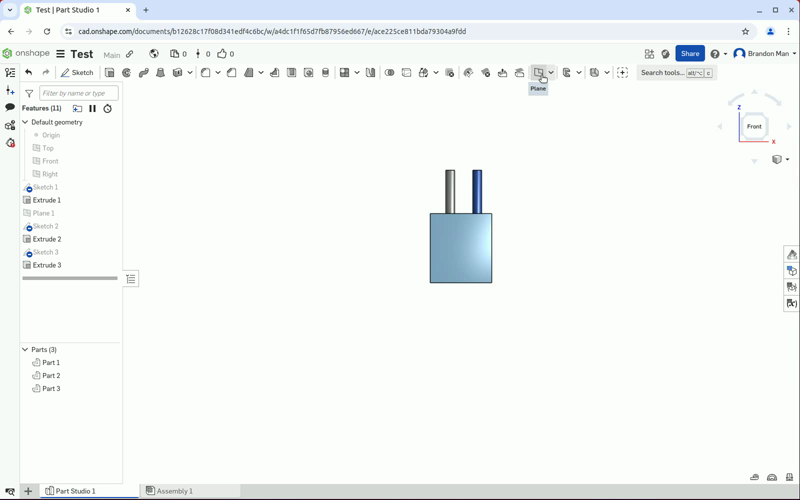
click(541, 75)
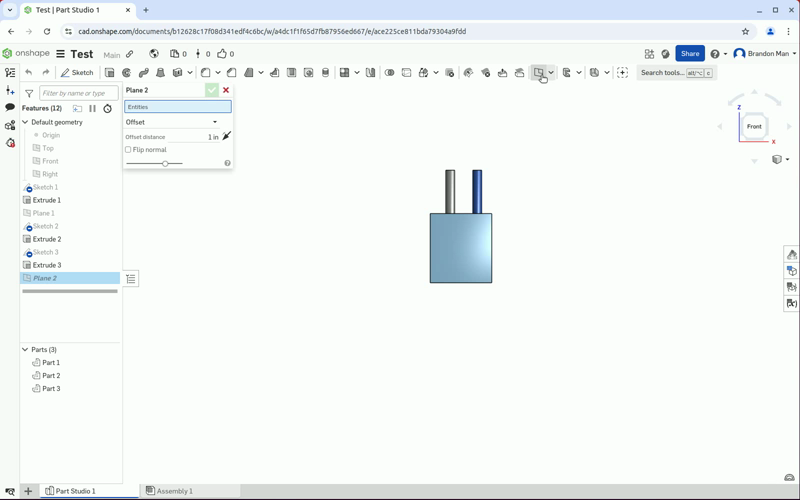
mouse_move(73, 163)
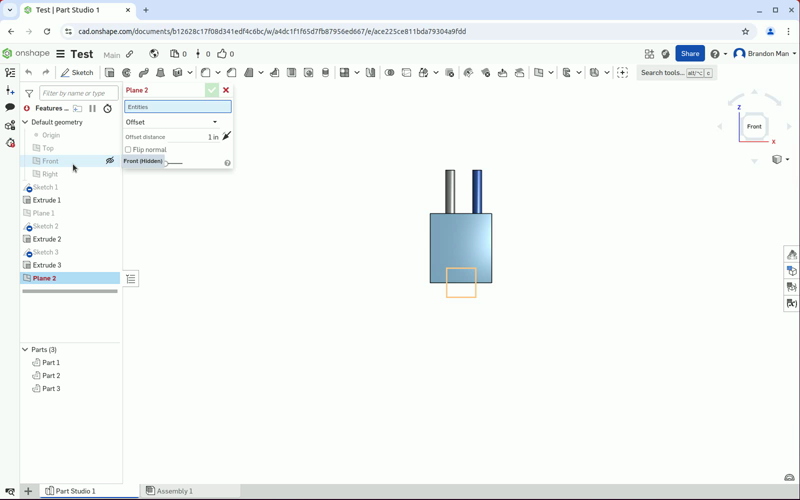
click(73, 163)
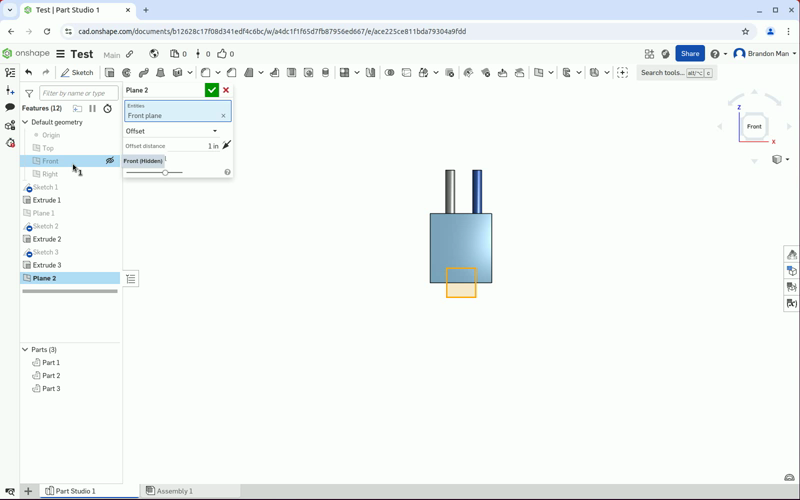
key(tab, 2)
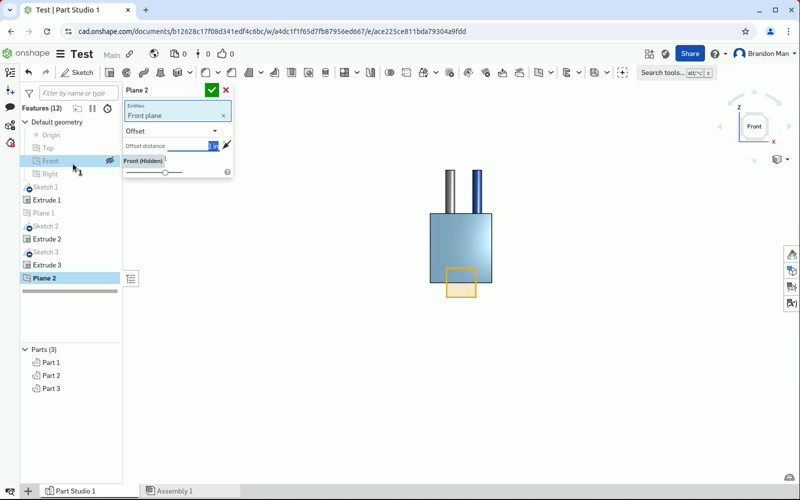
text(2.65)
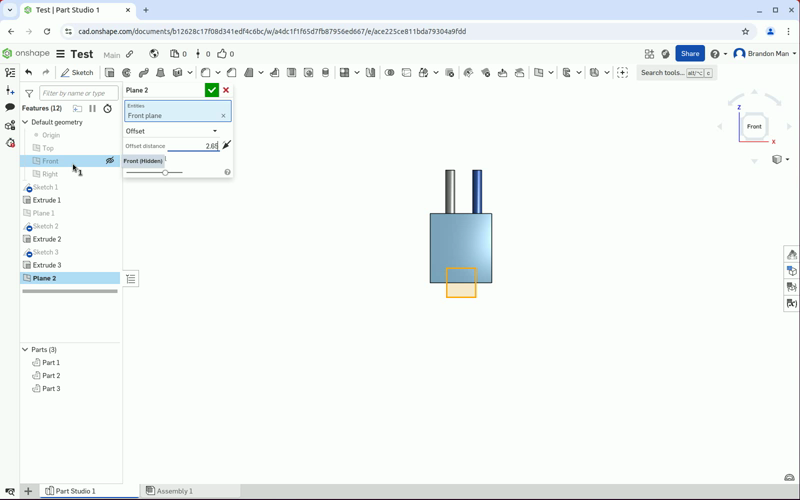
key(enter, 2)
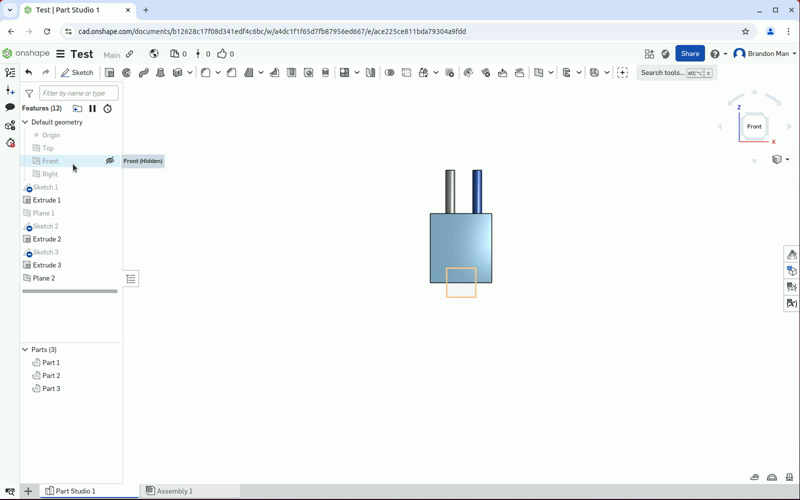
key(shift+s)
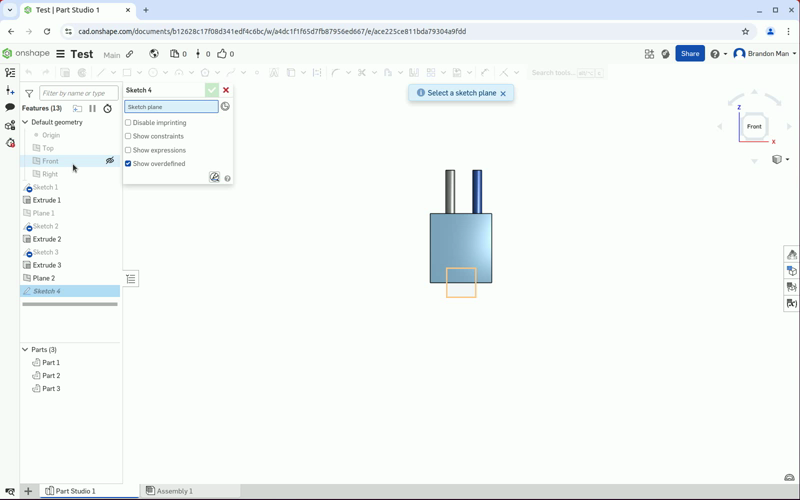
mouse_move(73, 280)
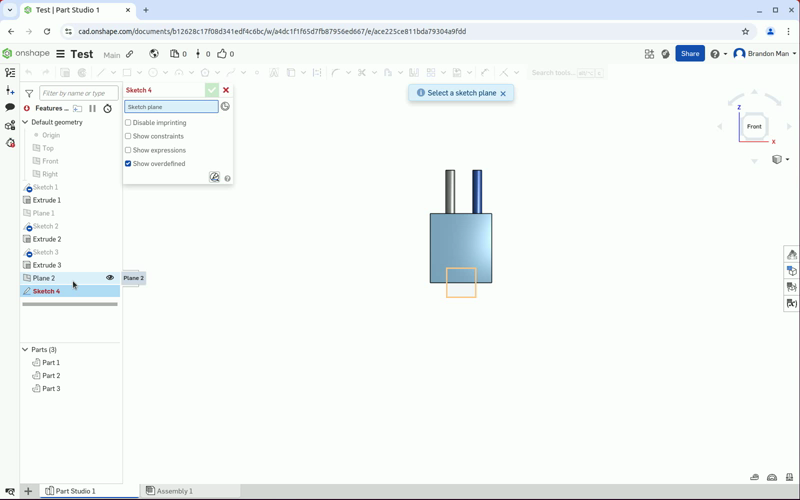
click(73, 280)
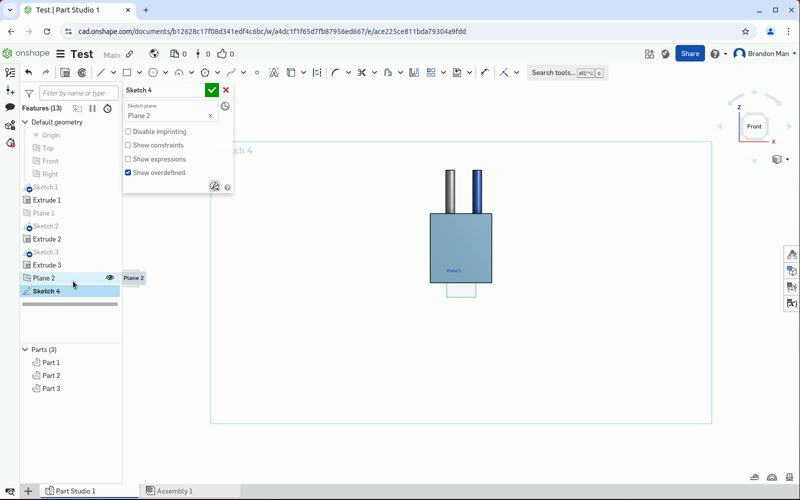
mouse_move(73, 352)
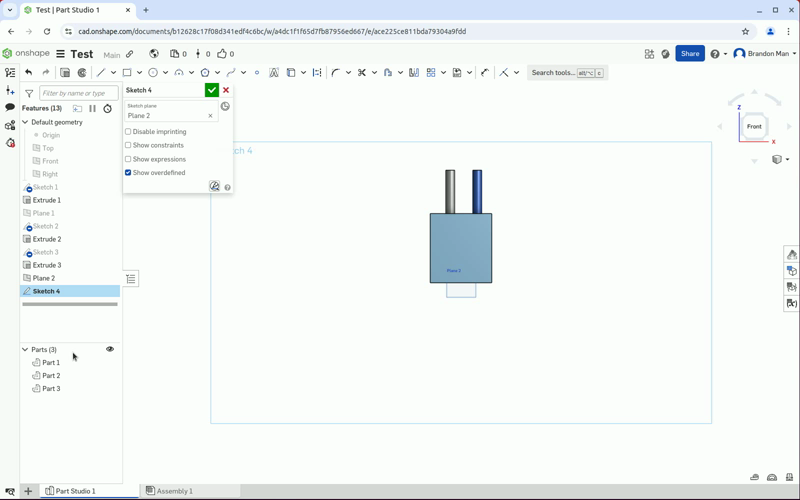
key(y)
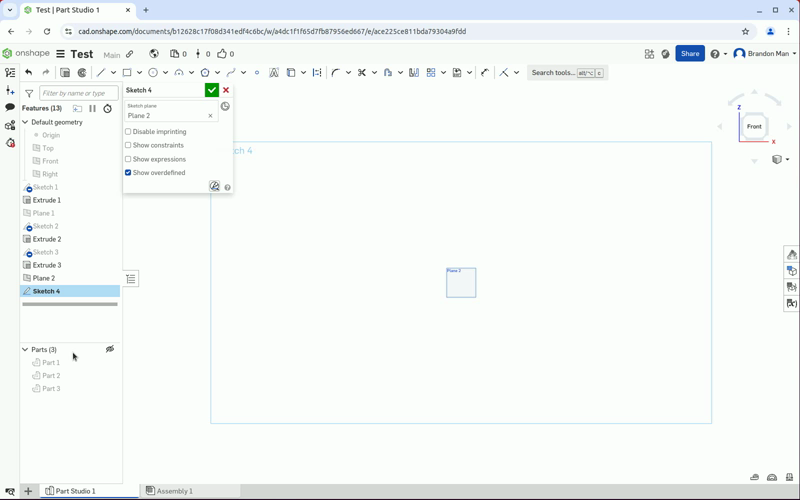
key(l)
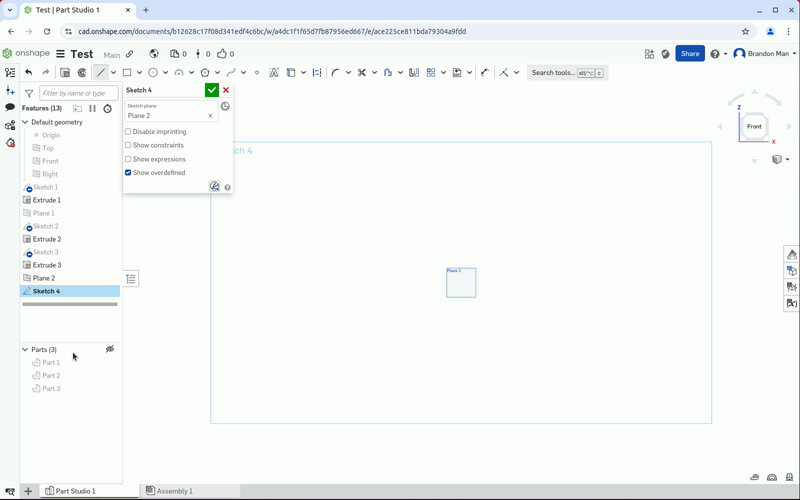
key_down(shift)
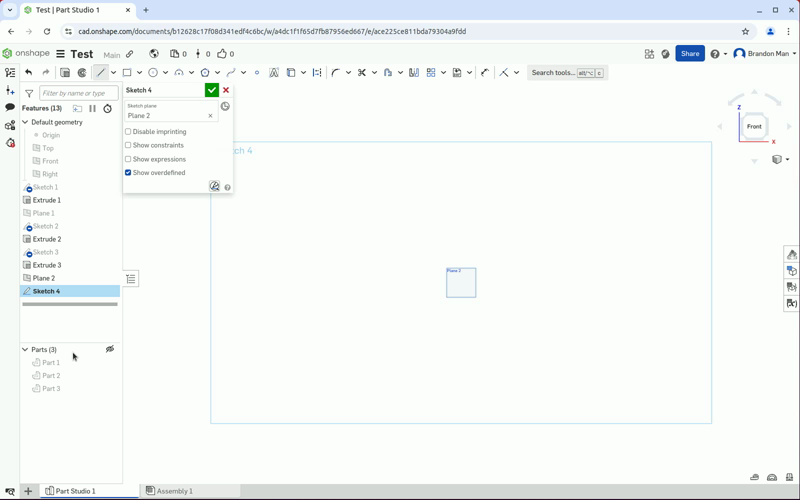
mouse_move(467, 228)
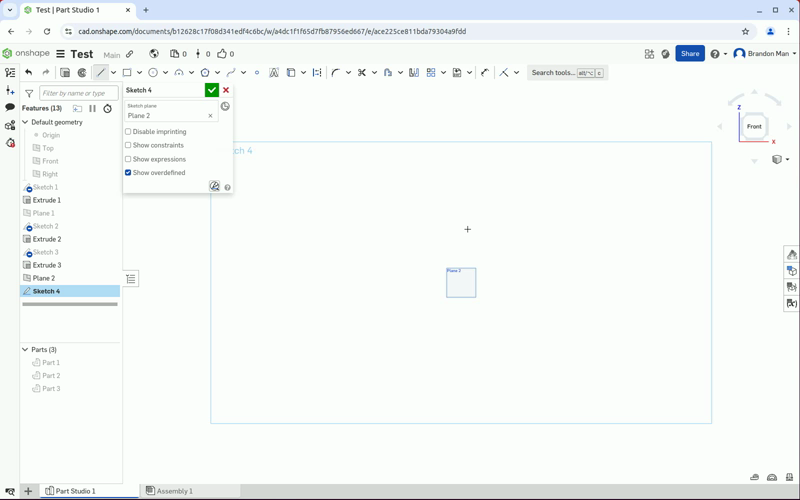
click(467, 228)
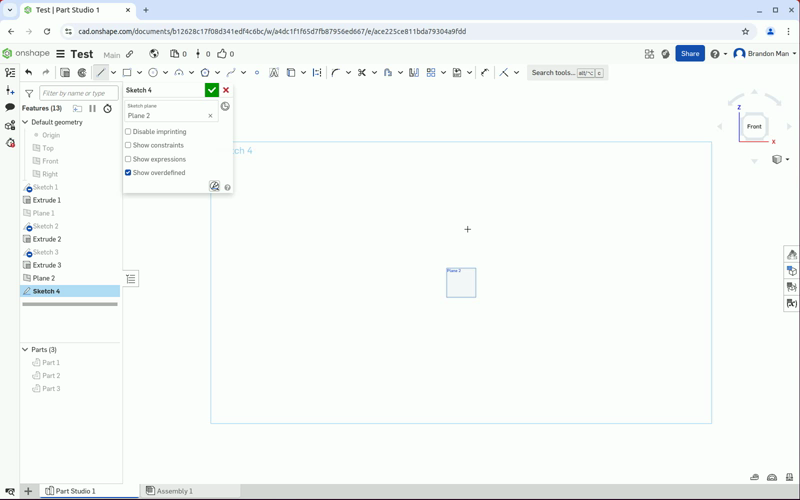
key_up(shift)
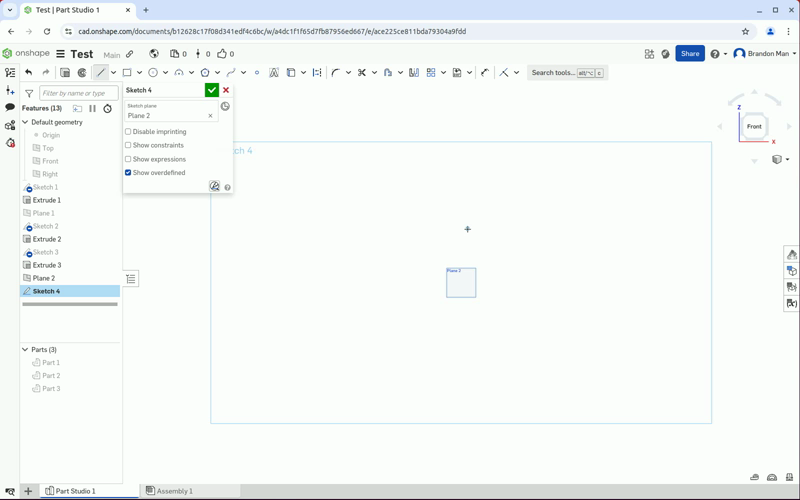
key_down(shift)
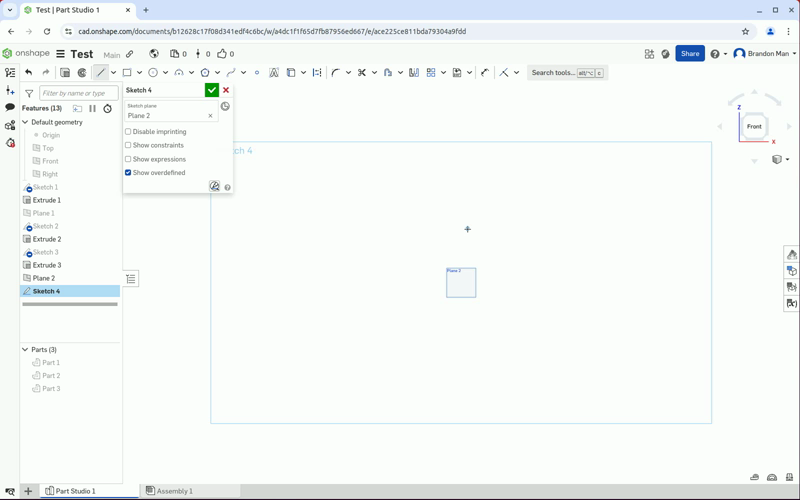
mouse_move(497, 228)
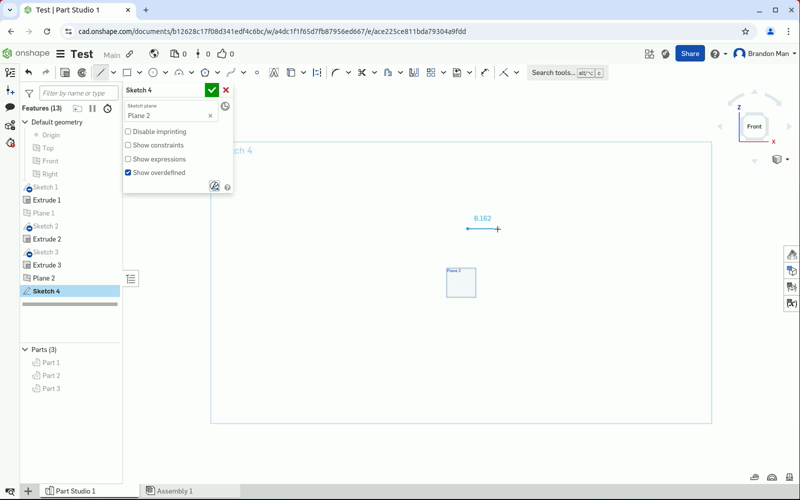
mouse_move(483, 231)
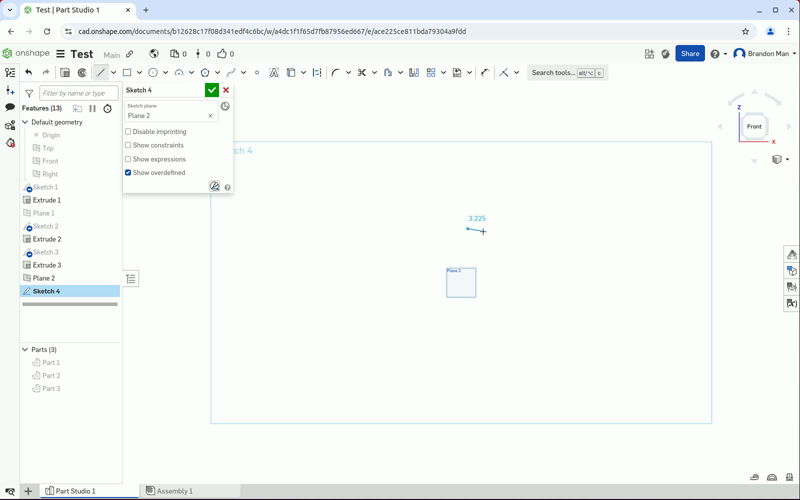
click(483, 231)
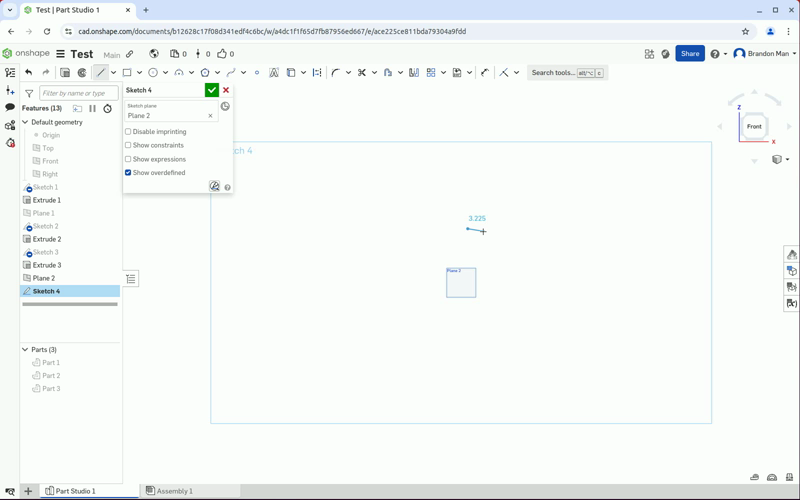
key_up(shift)
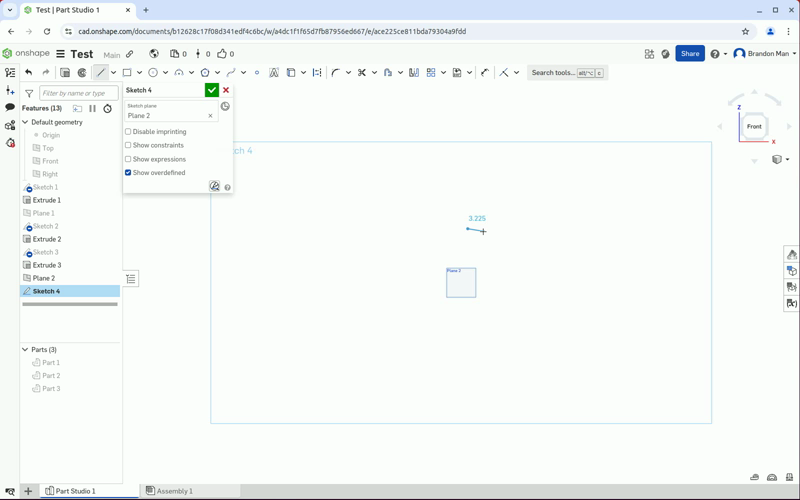
key_down(shift)
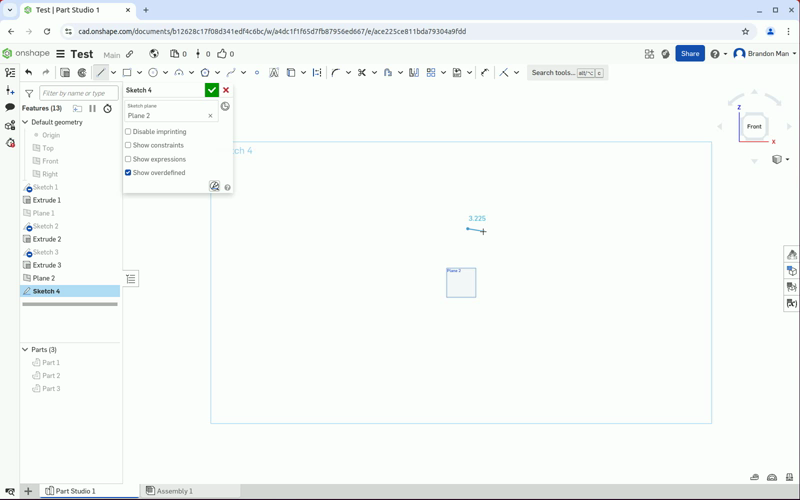
mouse_move(513, 231)
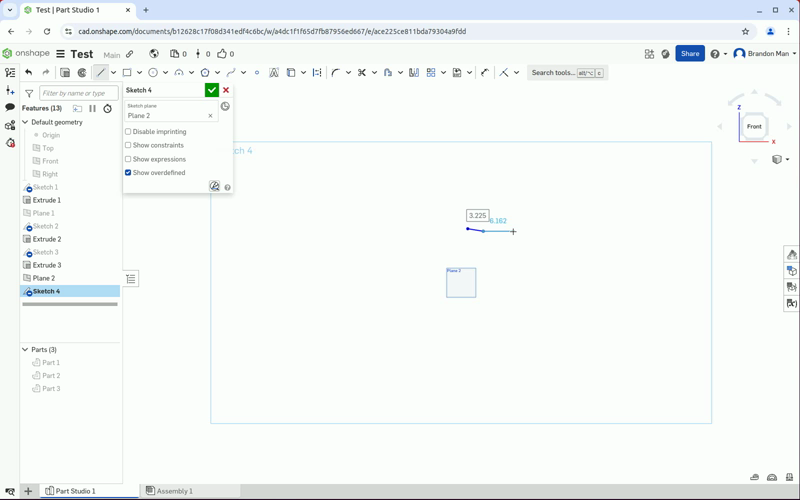
mouse_move(477, 217)
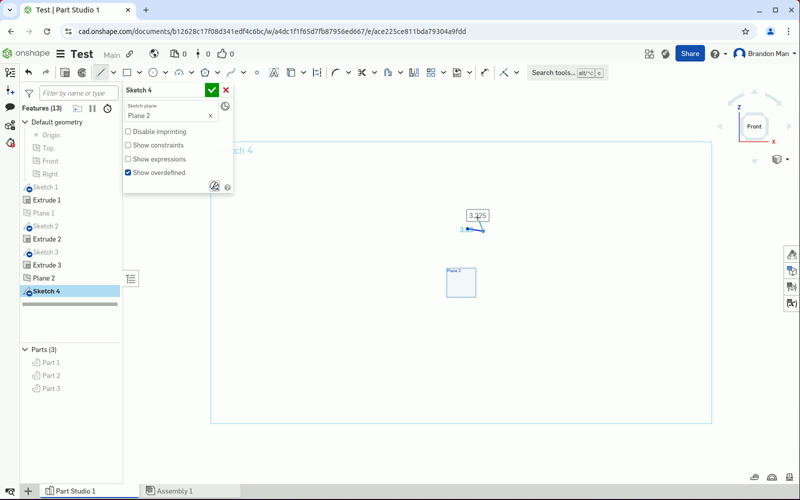
click(477, 217)
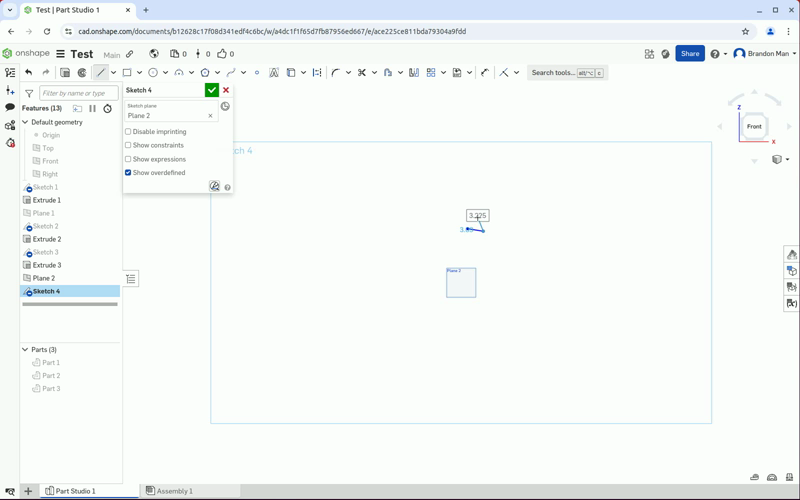
key_up(shift)
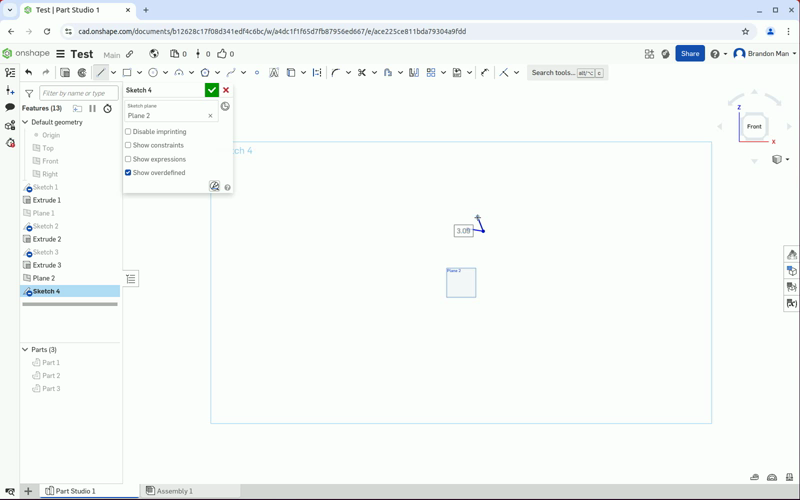
mouse_move(507, 217)
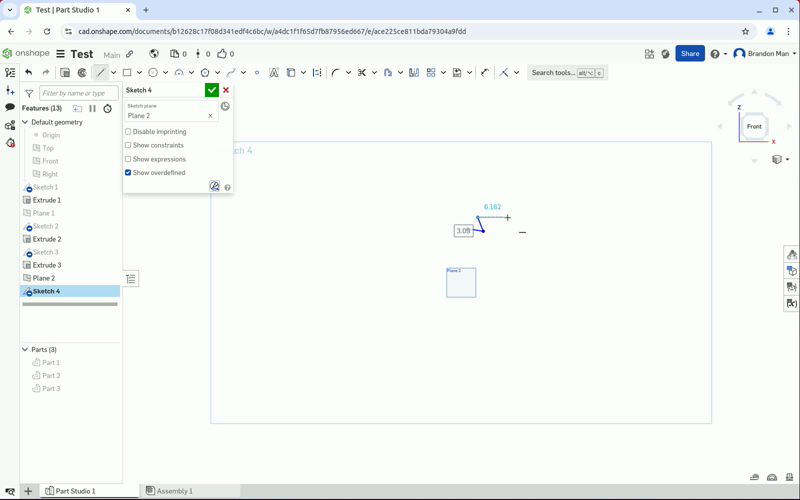
key_down(shift)
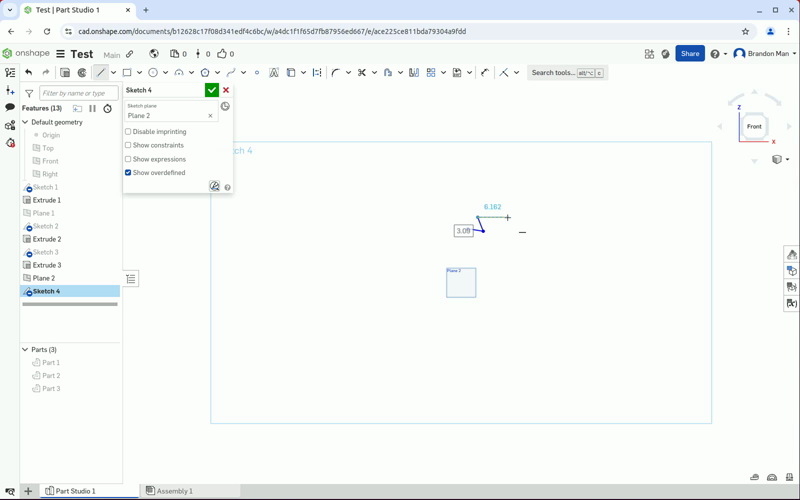
mouse_move(467, 228)
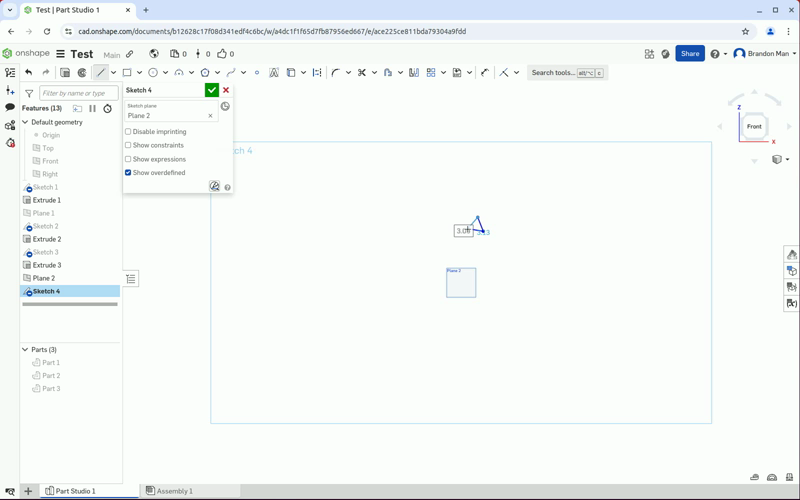
key_up(shift)
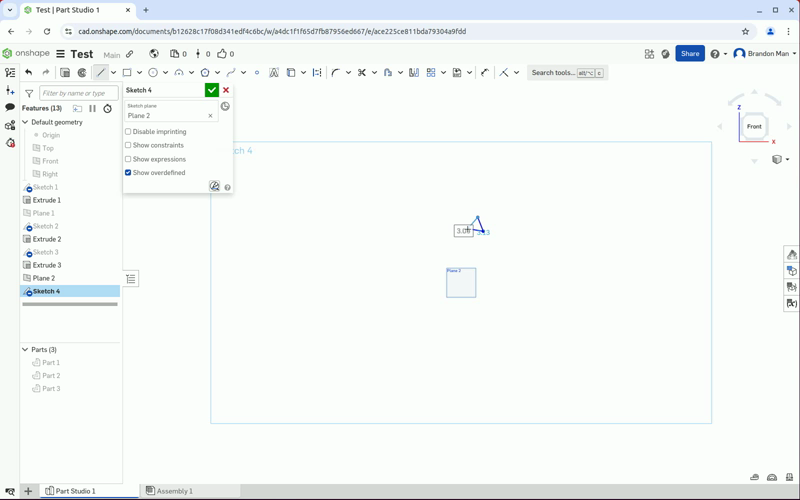
click(467, 228)
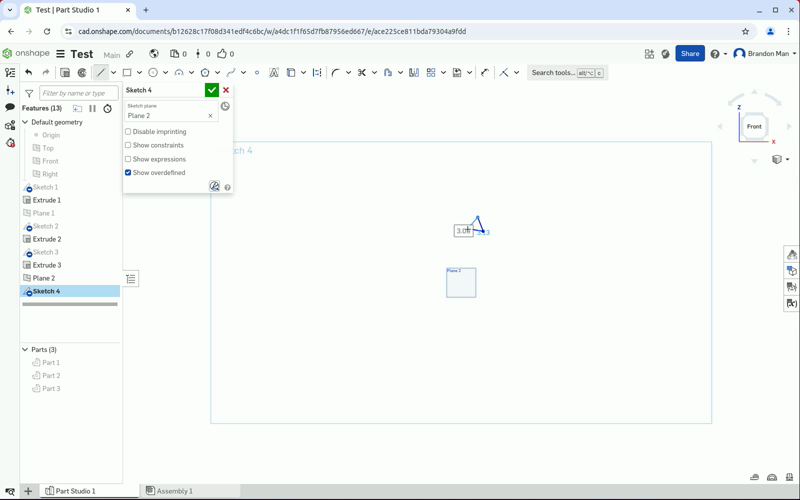
key(esc)
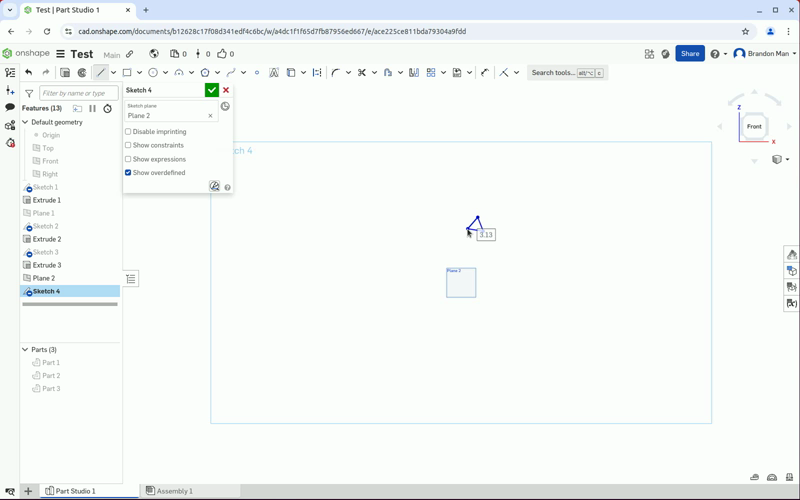
mouse_move(479, 229)
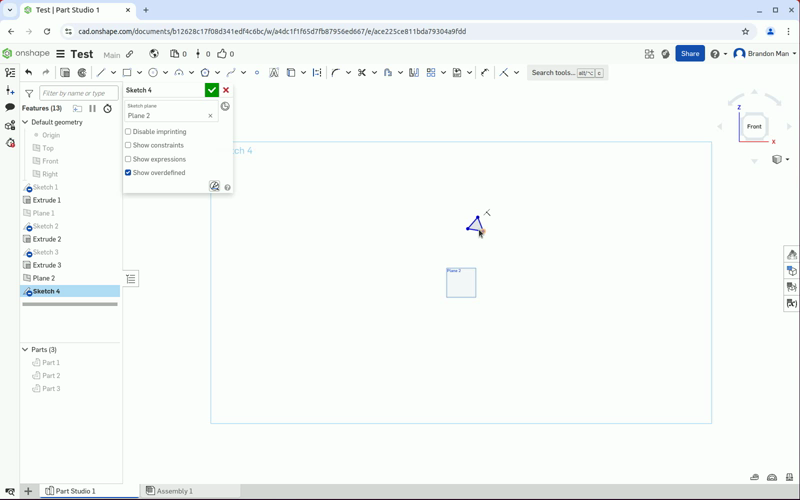
scroll(6)
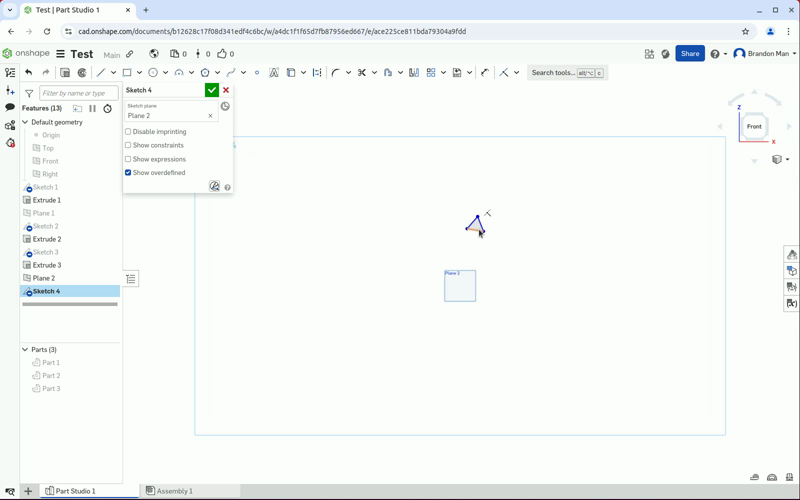
scroll(6)
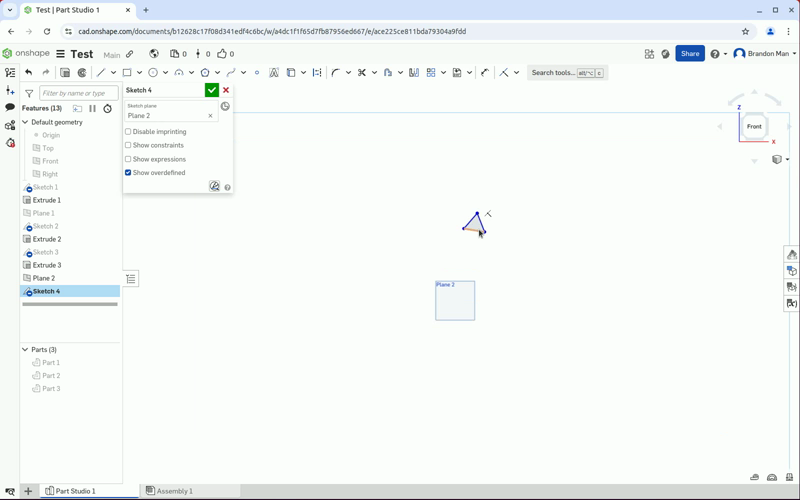
scroll(6)
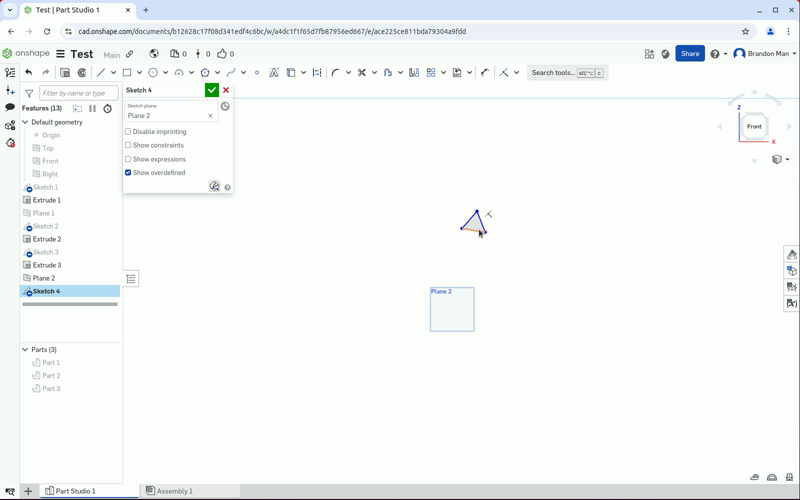
scroll(6)
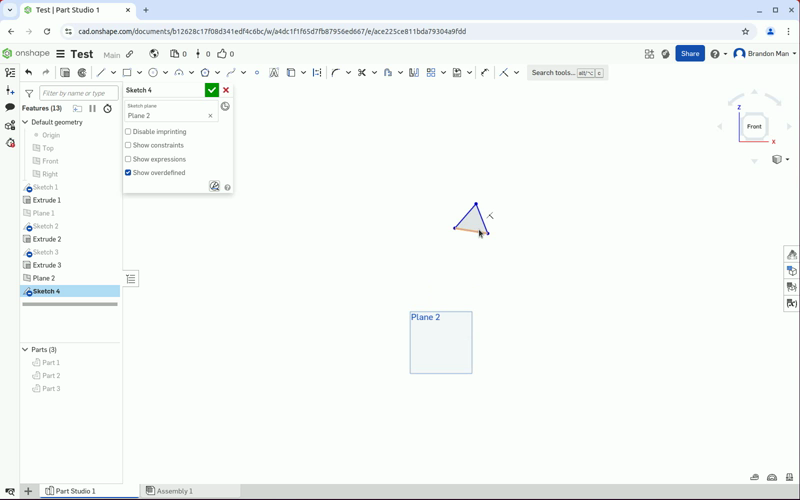
scroll(6)
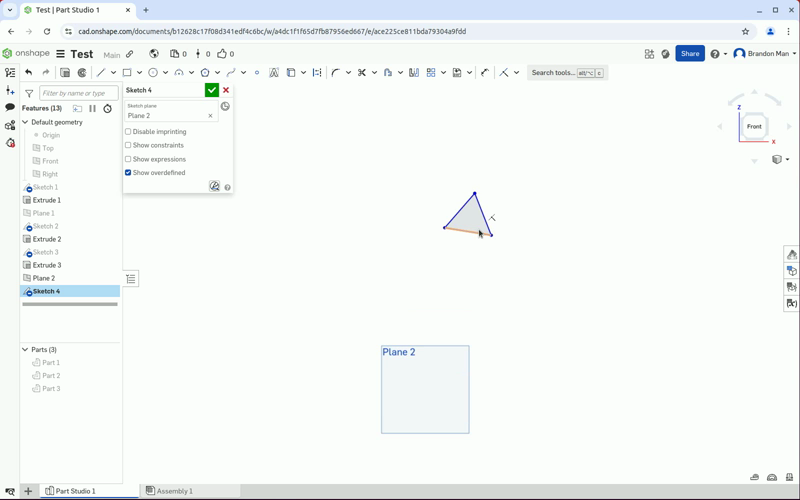
scroll(6)
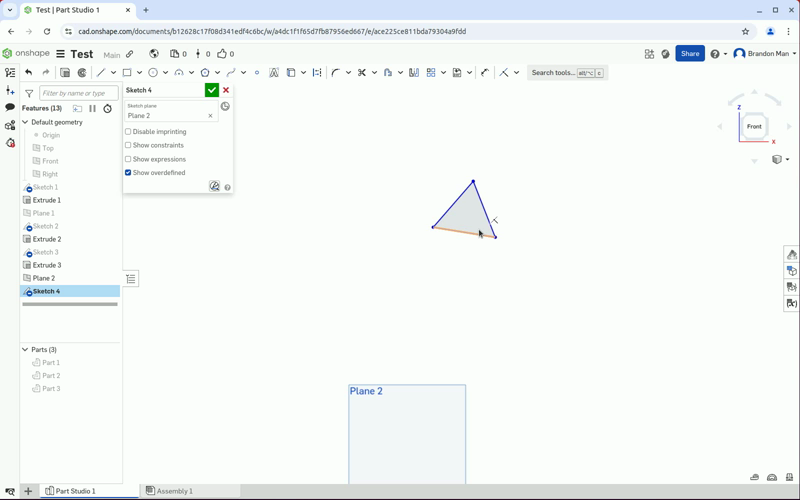
scroll(6)
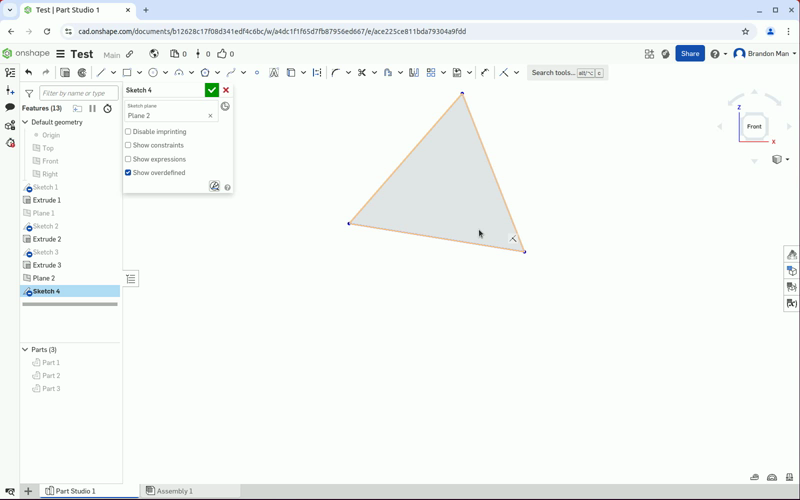
click(479, 229)
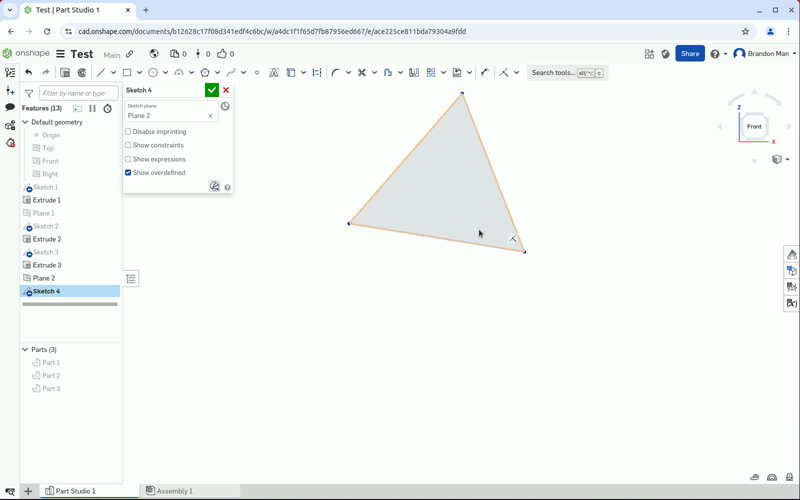
scroll(-6)
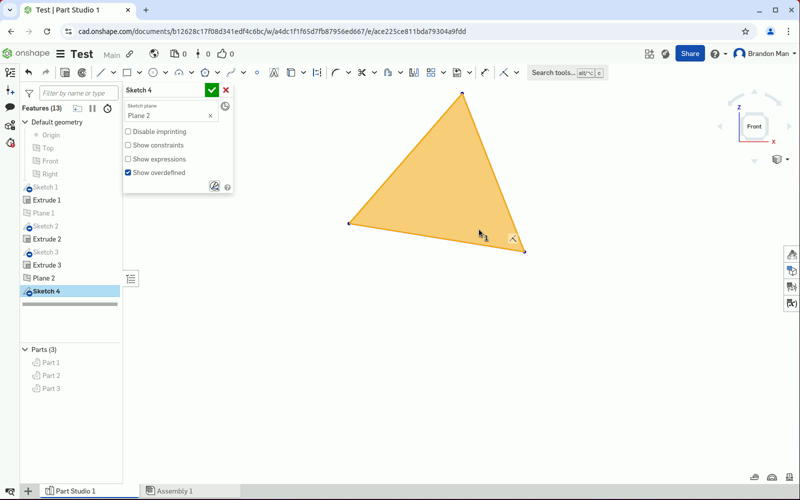
scroll(-6)
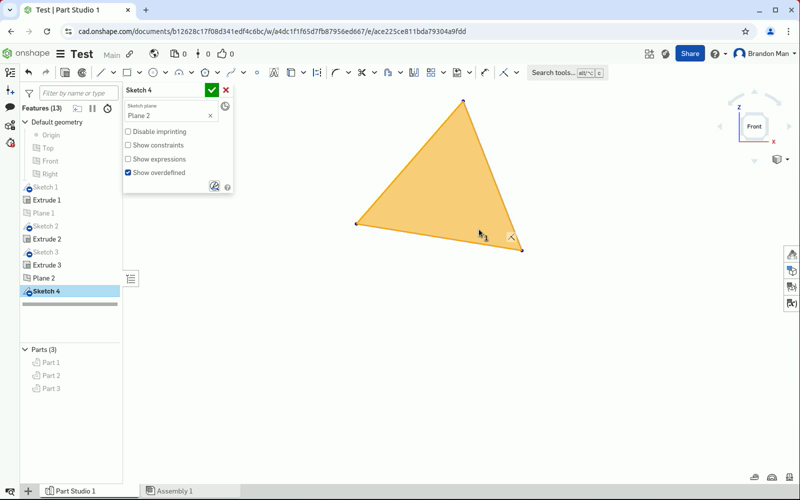
scroll(-6)
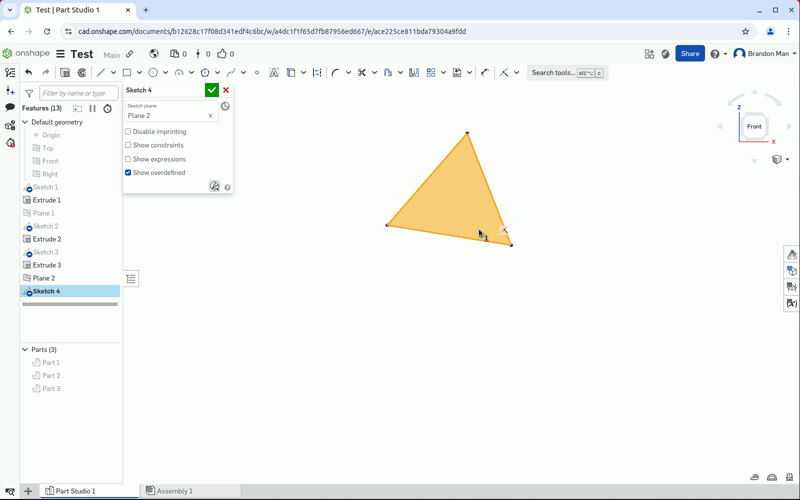
scroll(-6)
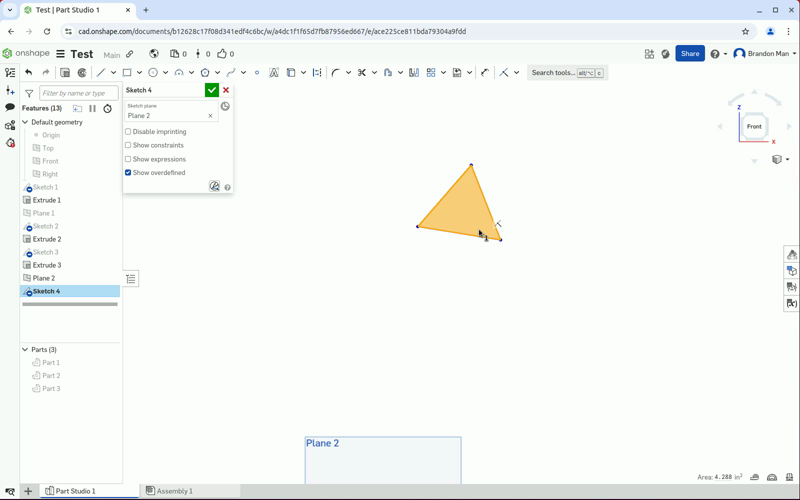
scroll(-6)
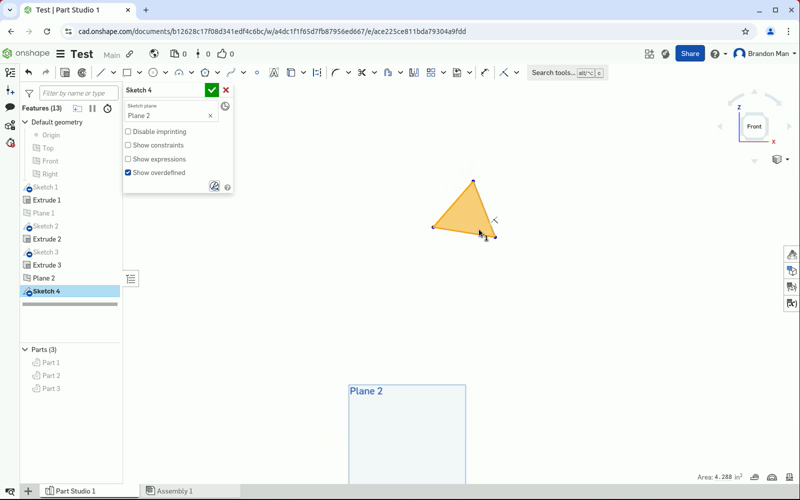
scroll(-6)
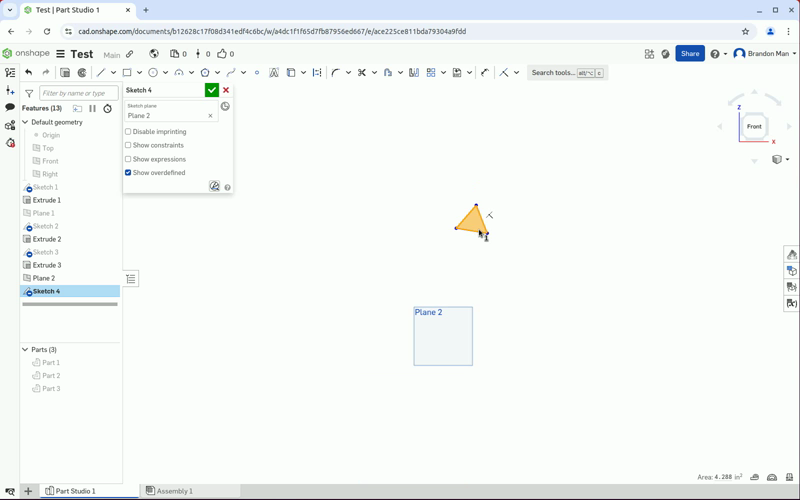
scroll(-6)
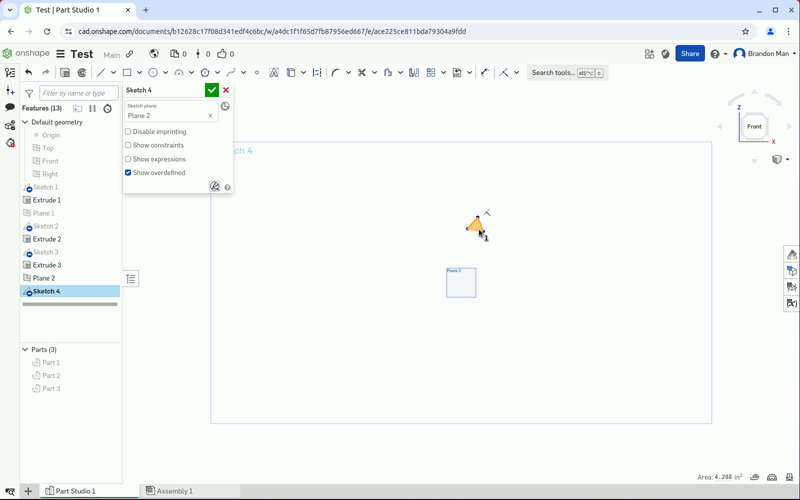
mouse_move(73, 352)
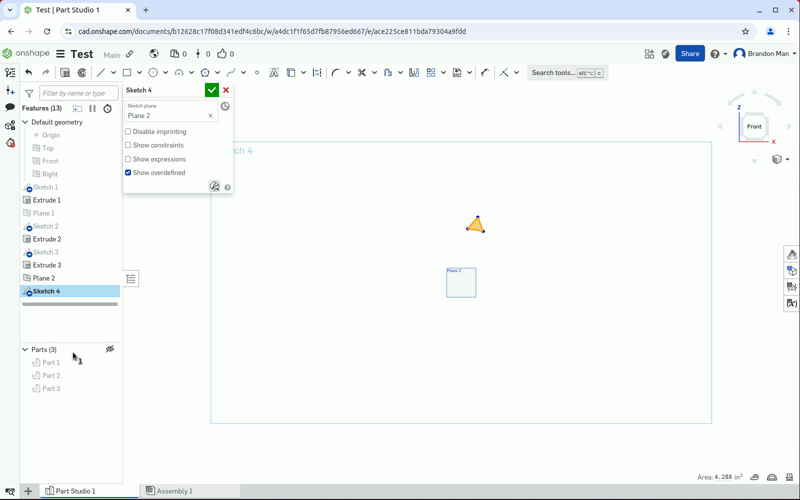
key(shift+y)
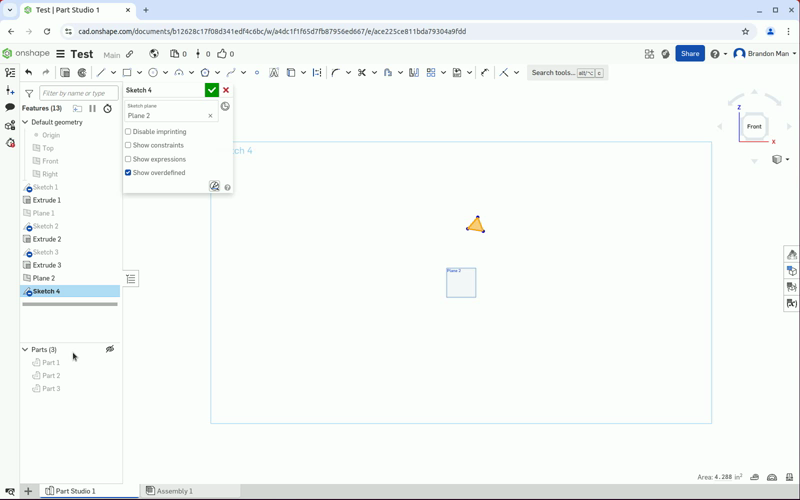
key(shift+e)
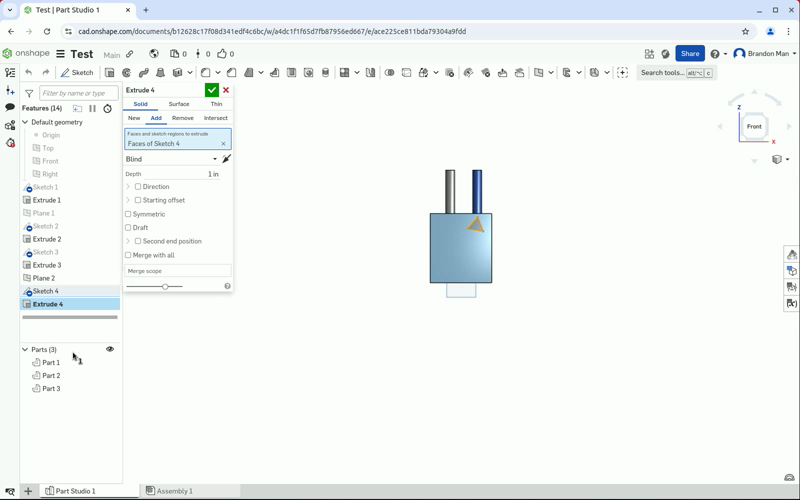
mouse_move(143, 106)
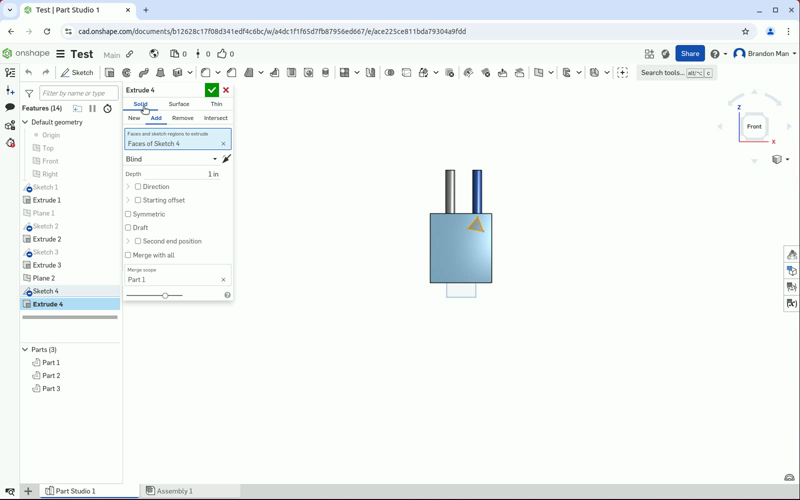
click(143, 106)
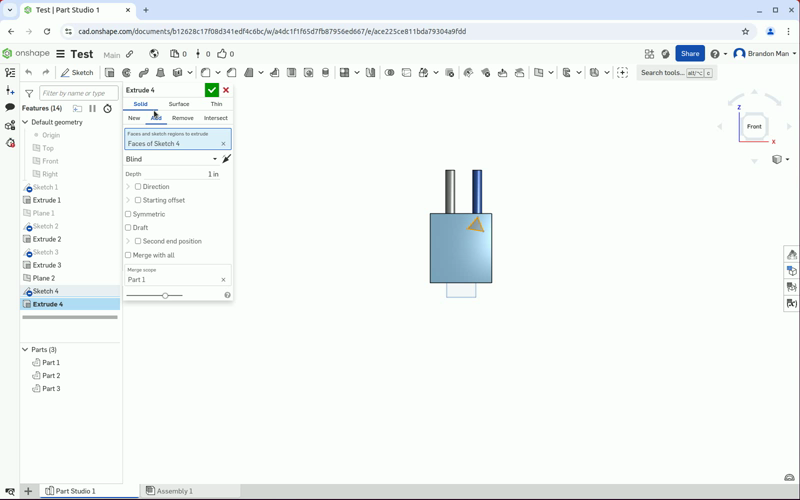
mouse_move(186, 120)
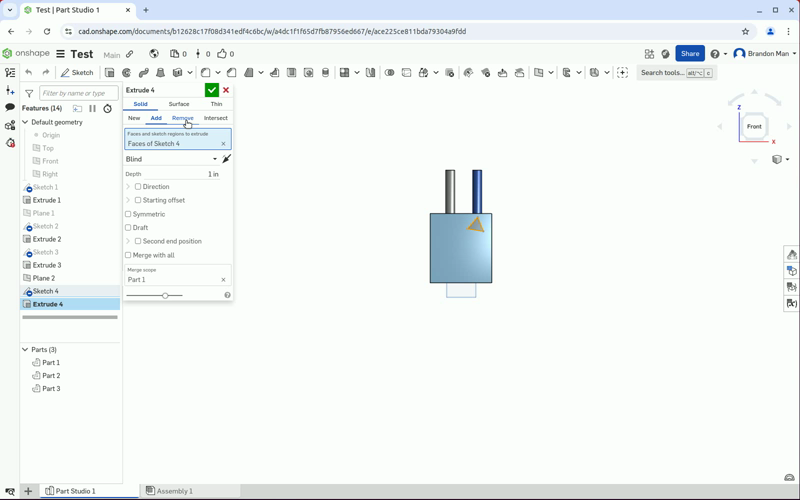
click(186, 120)
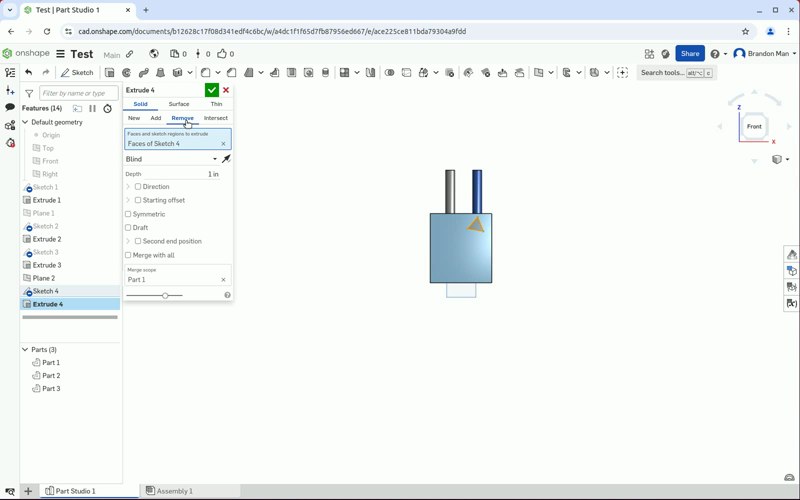
key(tab, 4)
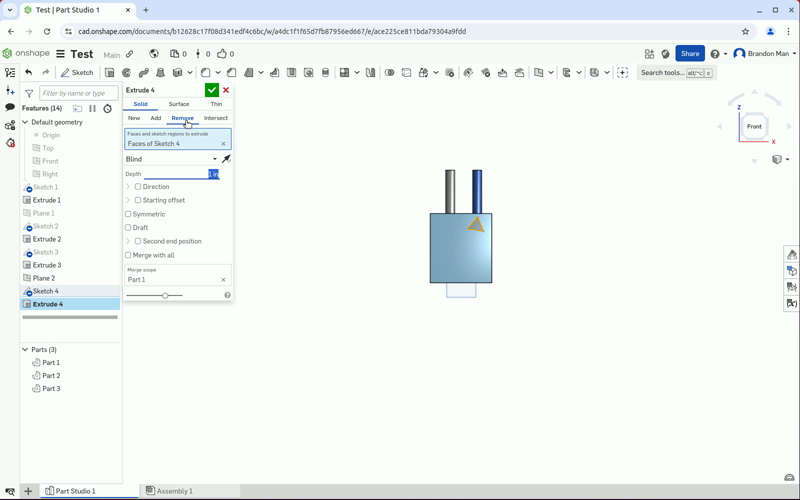
text(1.685)
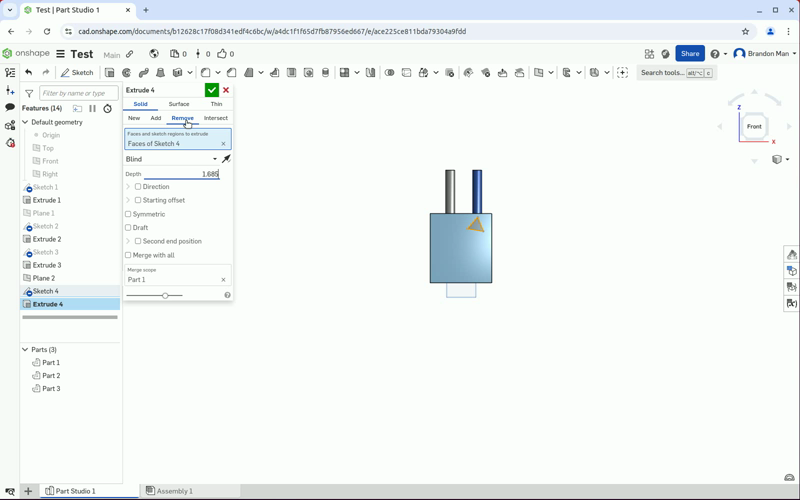
key(tab, 6)
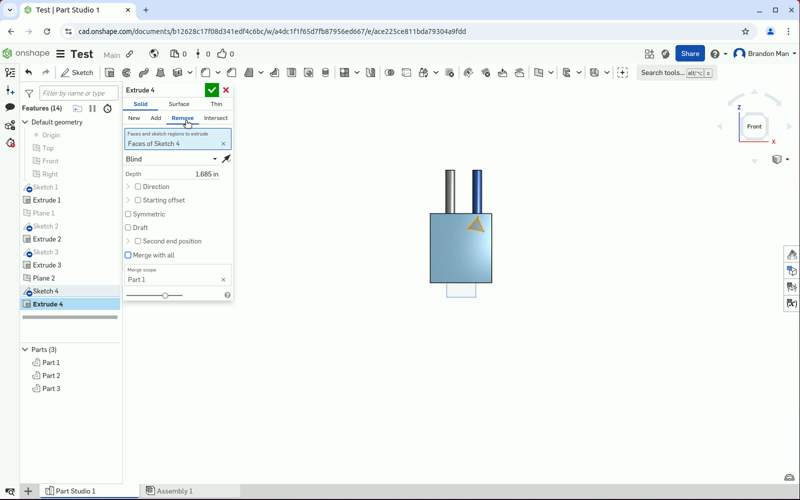
key(space)
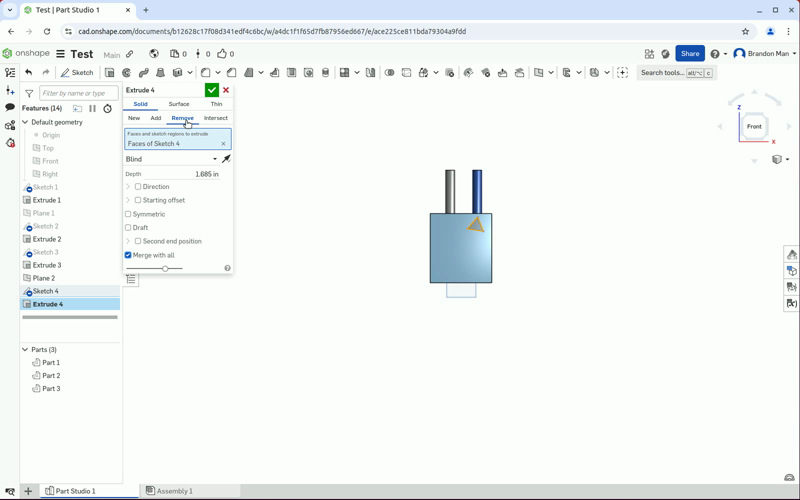
key(enter)
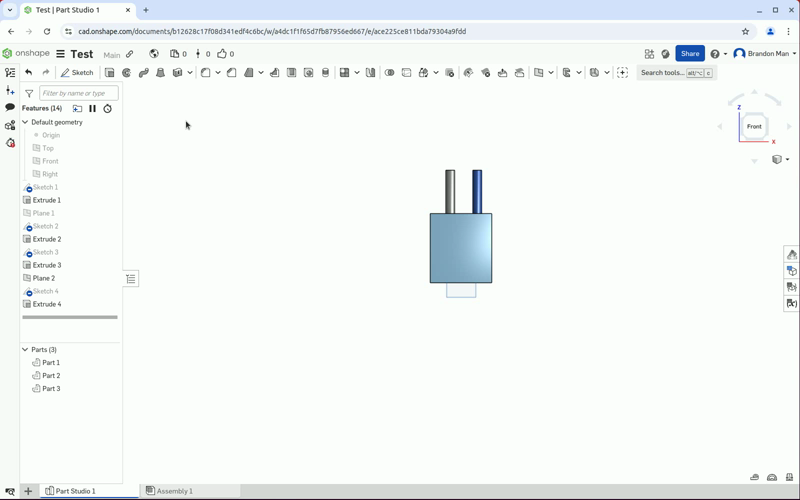
key(shift+h)
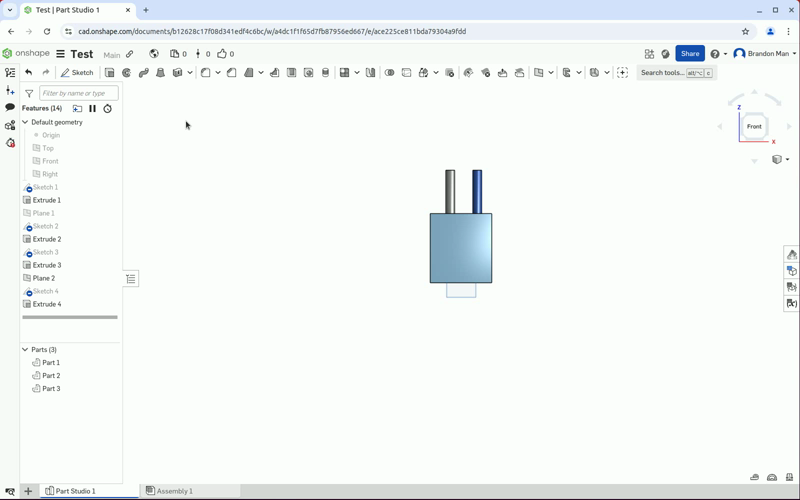
key(shift+h)
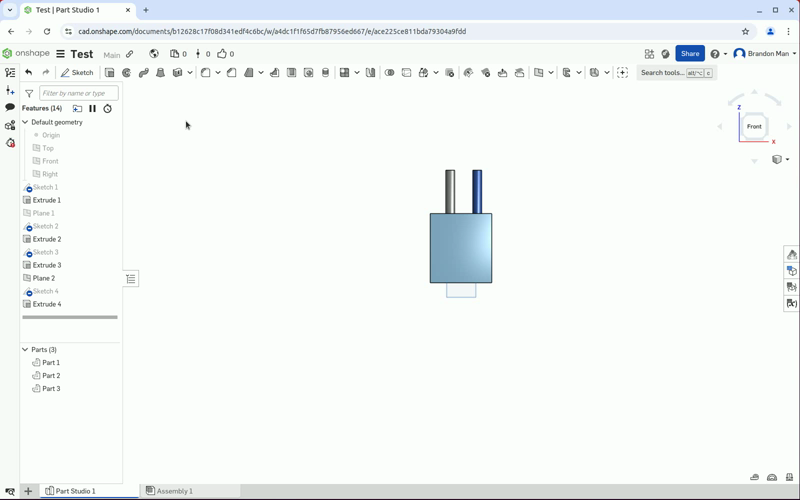
mouse_move(73, 189)
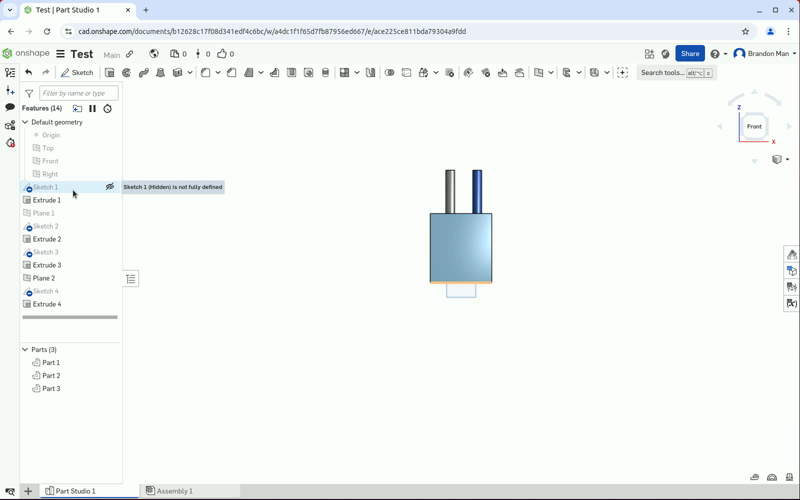
click(73, 189)
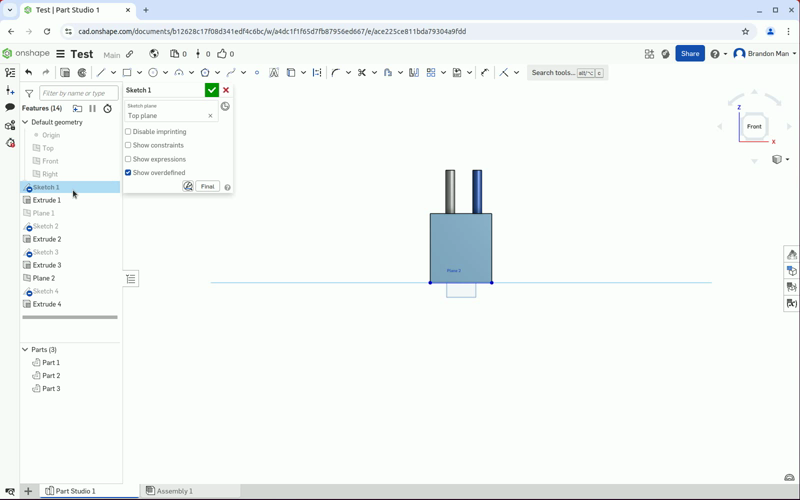
mouse_move(229, 92)
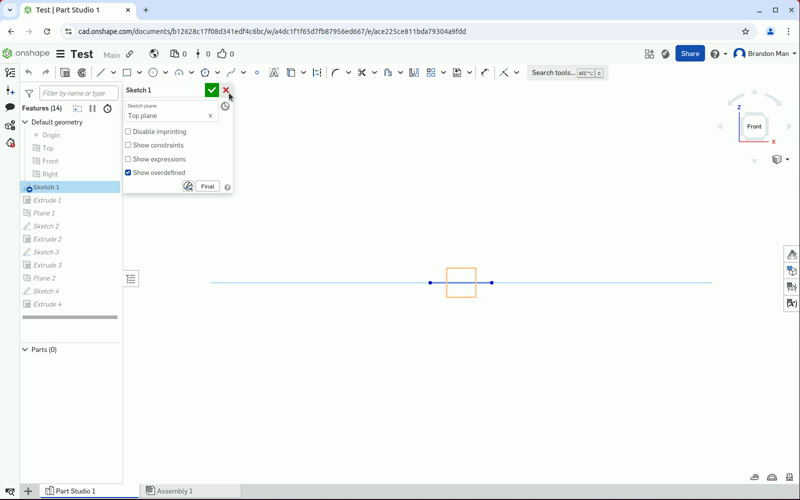
click(229, 92)
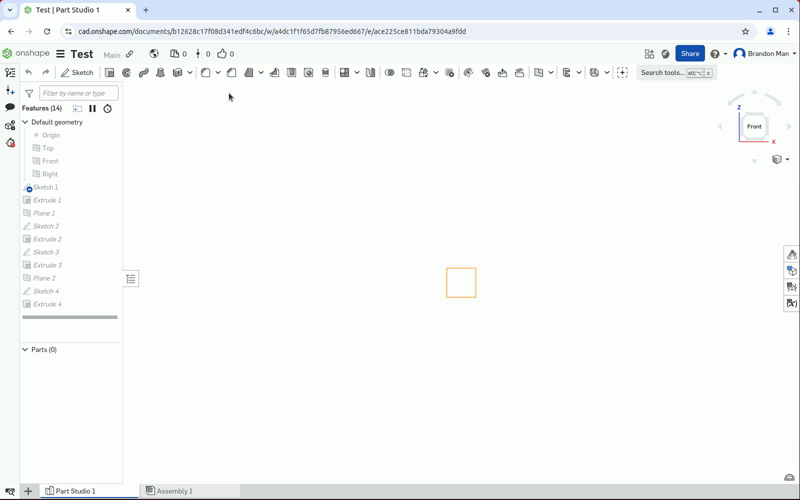
key(shift+s)
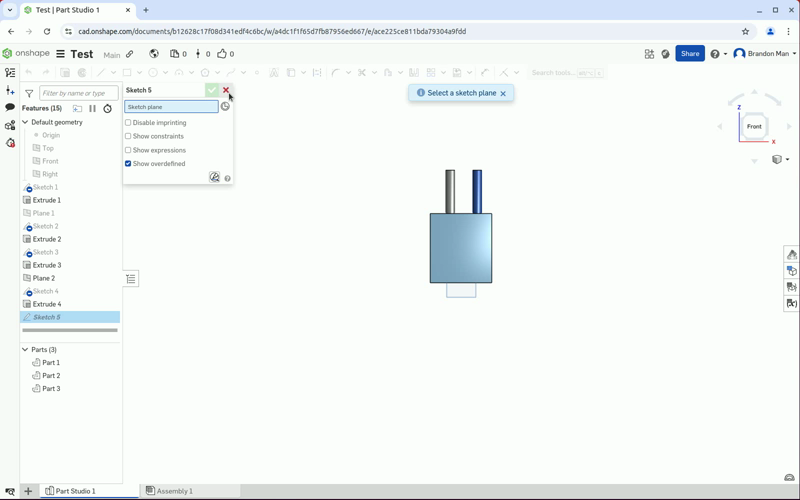
mouse_move(73, 280)
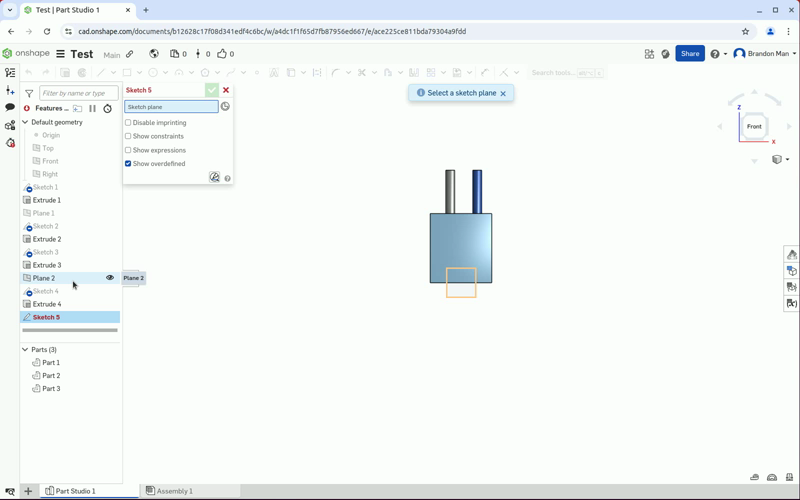
click(73, 280)
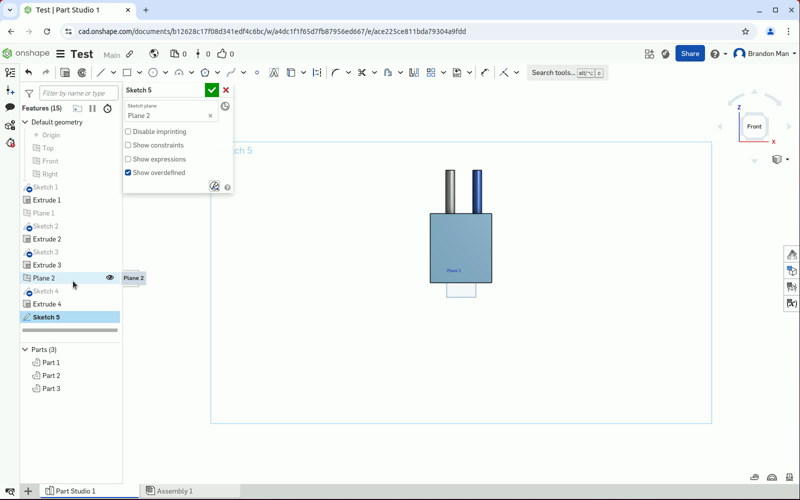
mouse_move(73, 352)
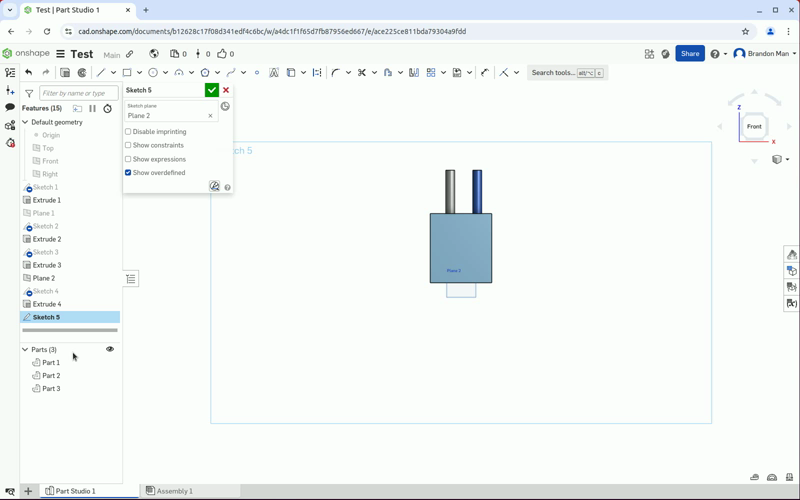
key(y)
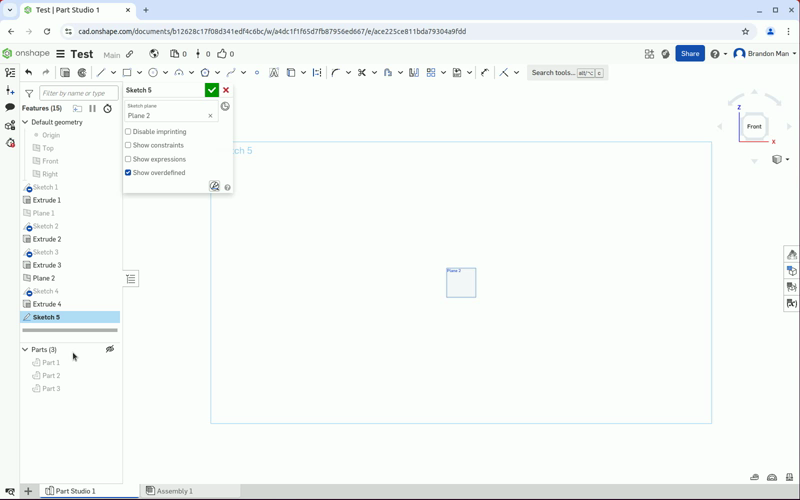
key(l)
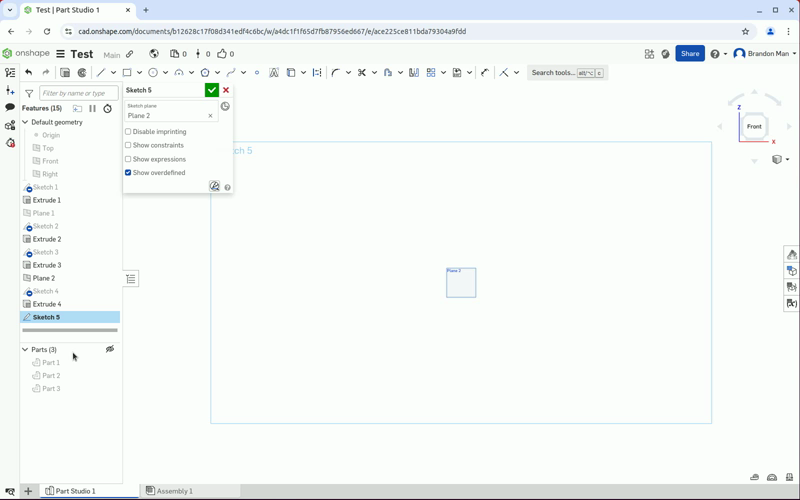
key_down(shift)
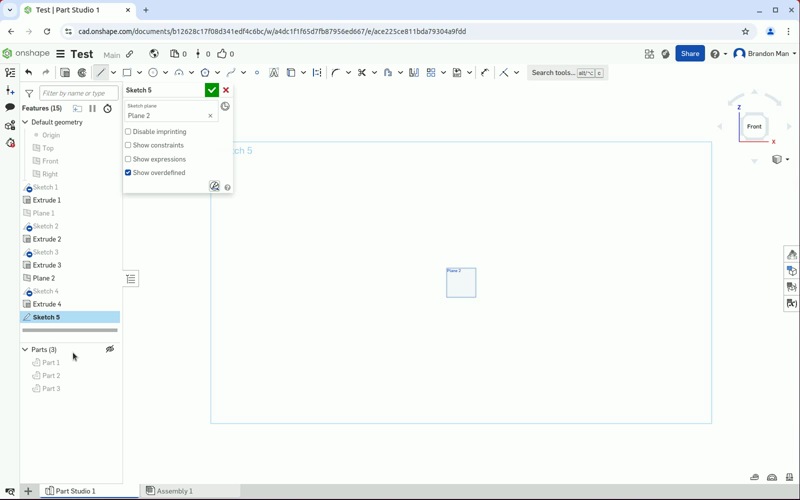
mouse_move(432, 236)
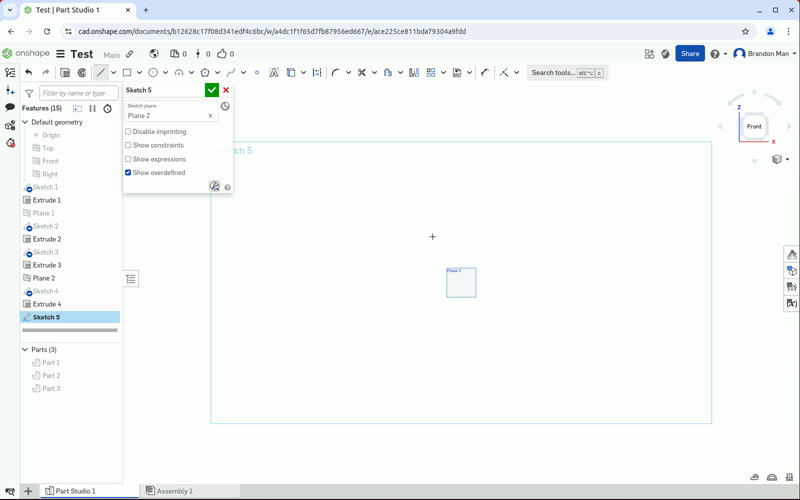
click(432, 236)
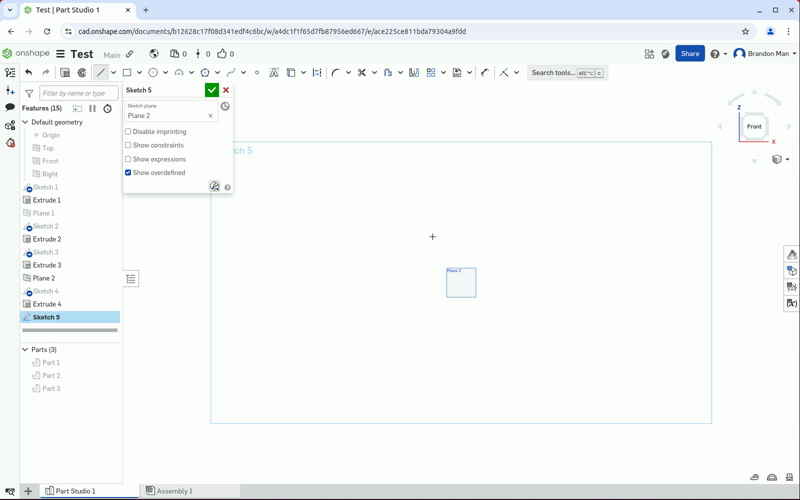
key_up(shift)
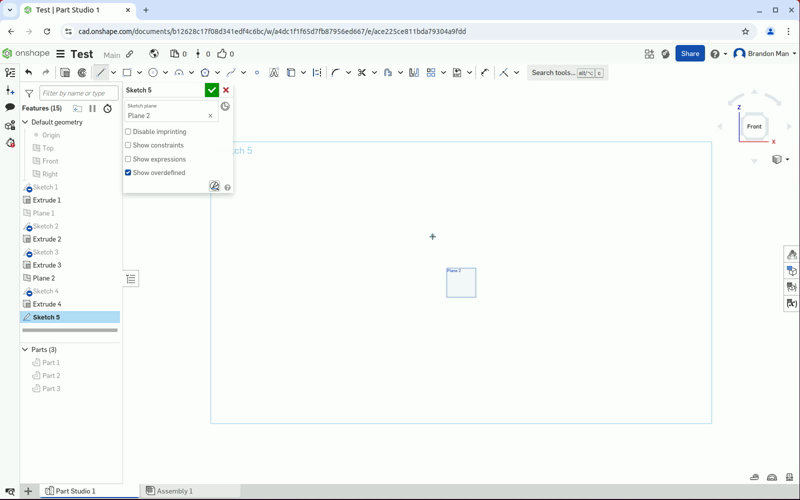
key_down(shift)
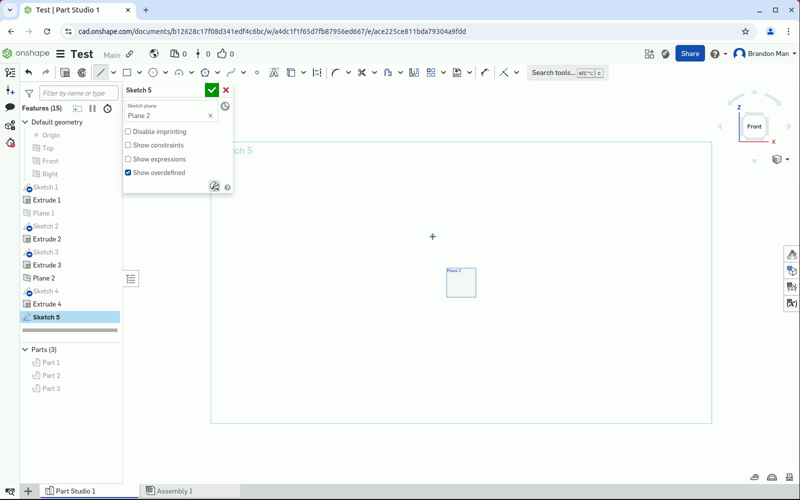
mouse_move(462, 236)
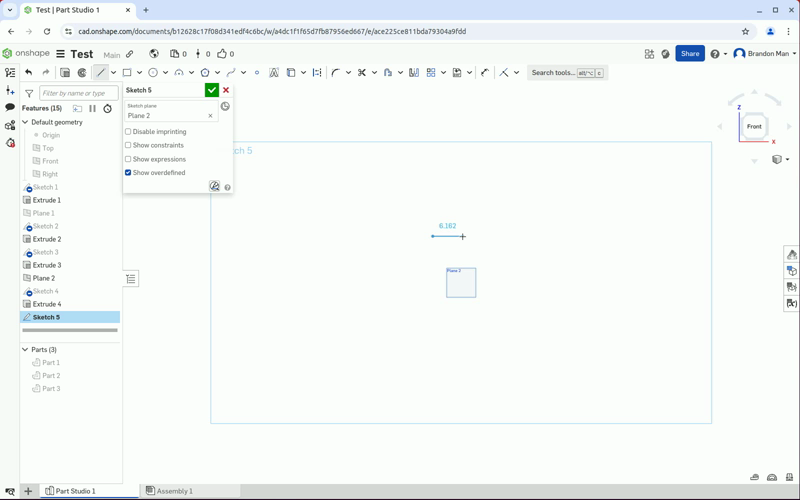
mouse_move(459, 242)
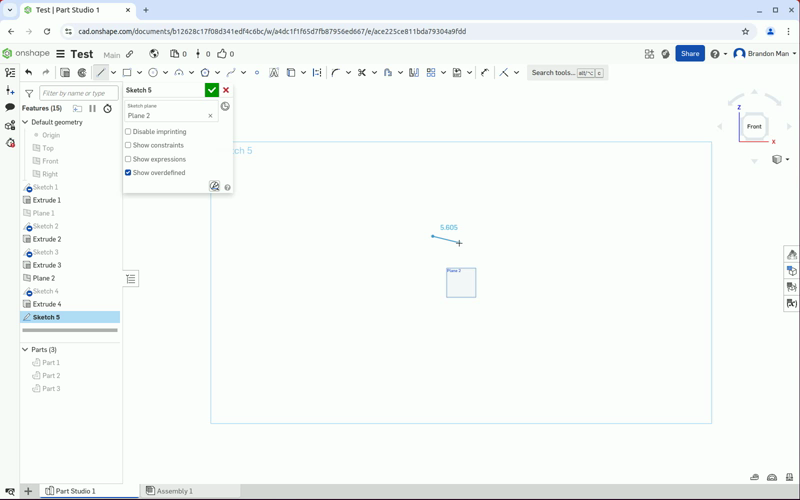
click(459, 242)
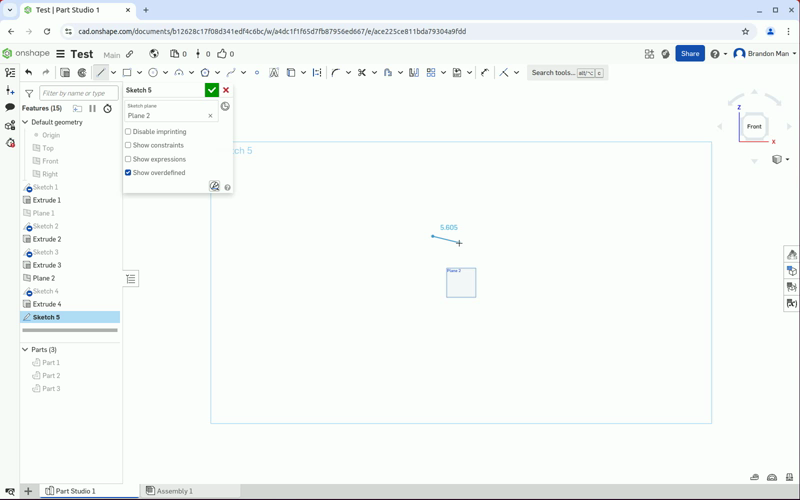
key_up(shift)
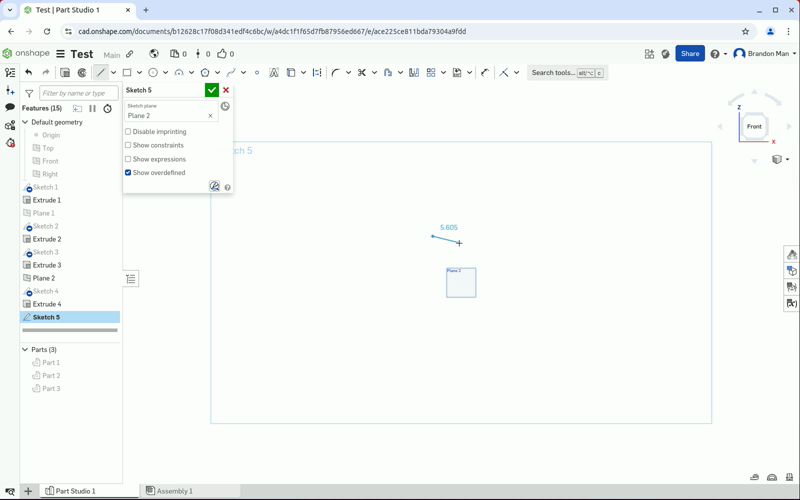
key_down(shift)
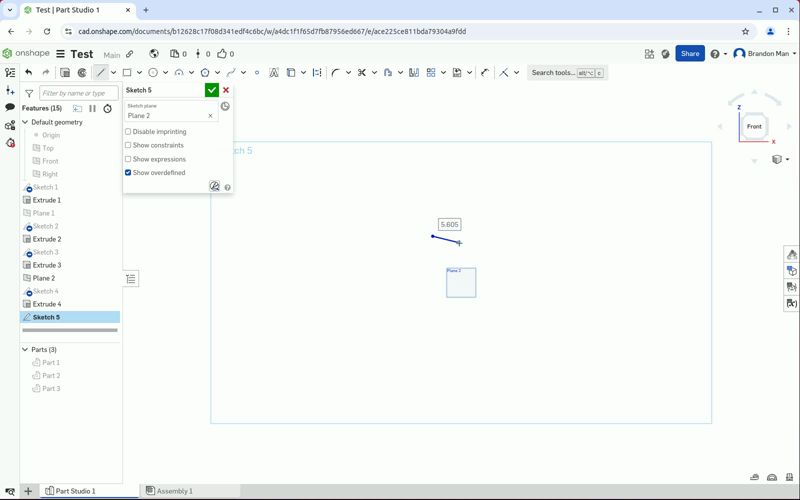
mouse_move(489, 242)
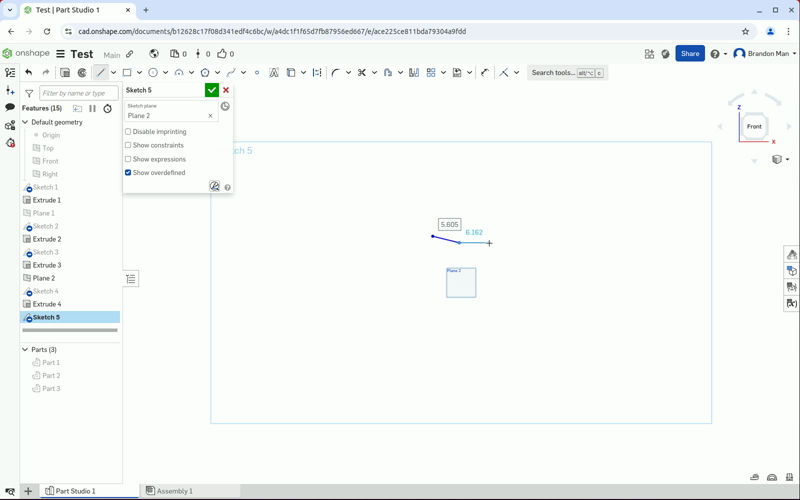
mouse_move(452, 216)
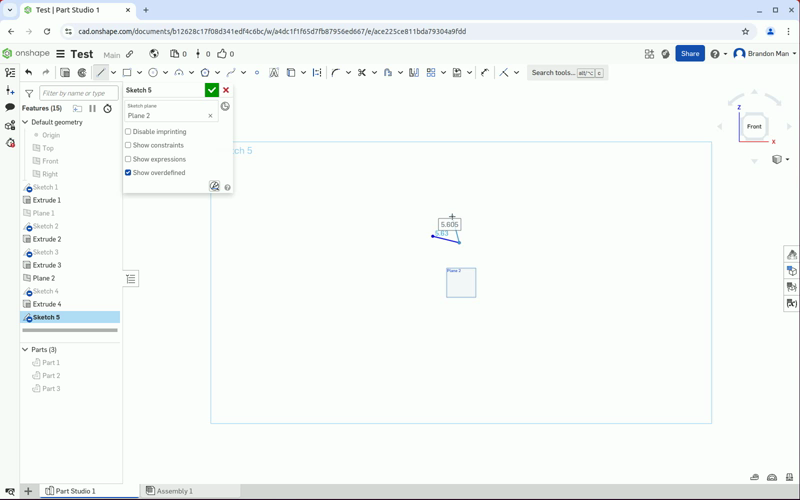
click(452, 216)
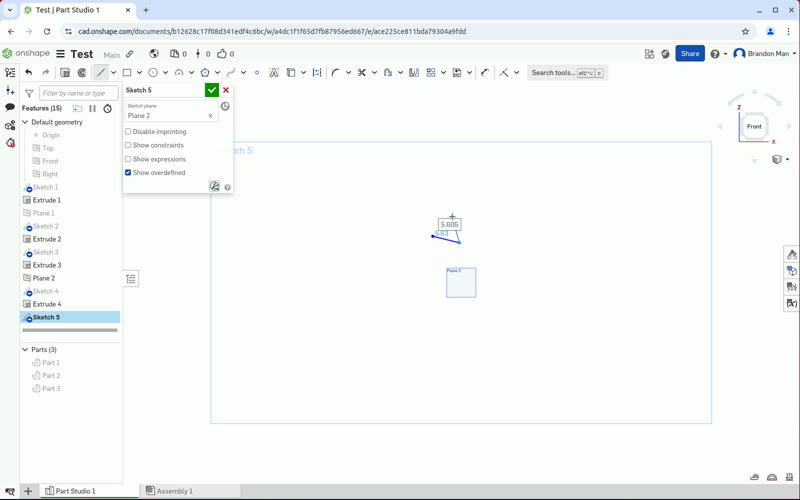
key_up(shift)
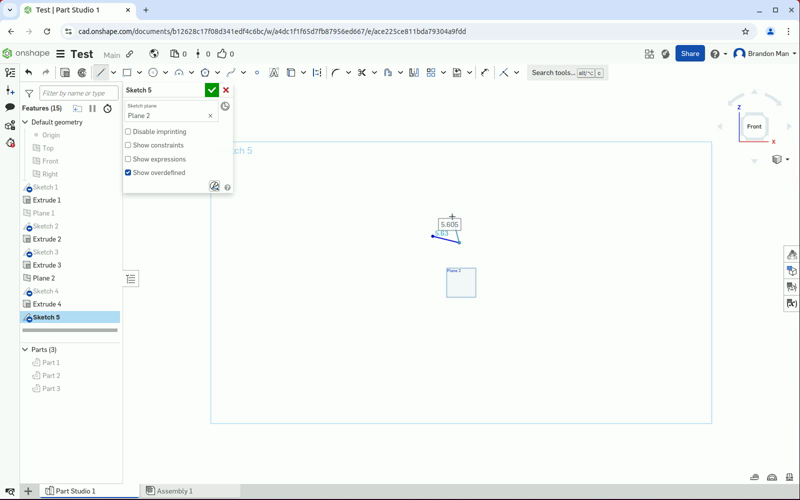
mouse_move(482, 216)
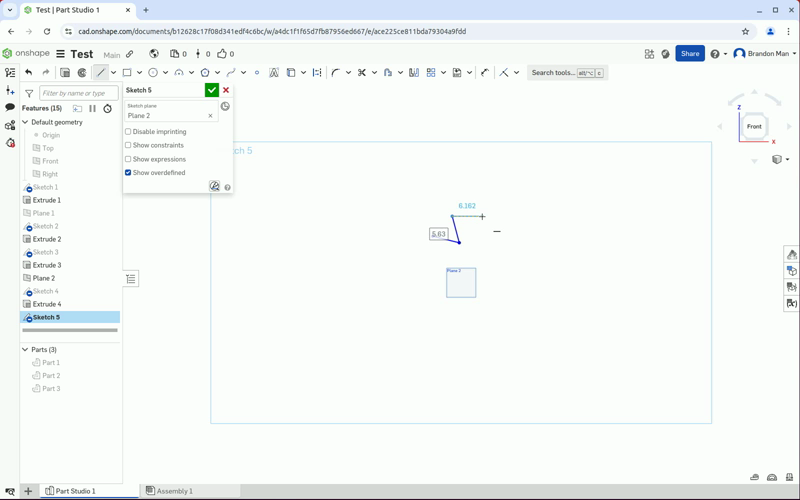
key_down(shift)
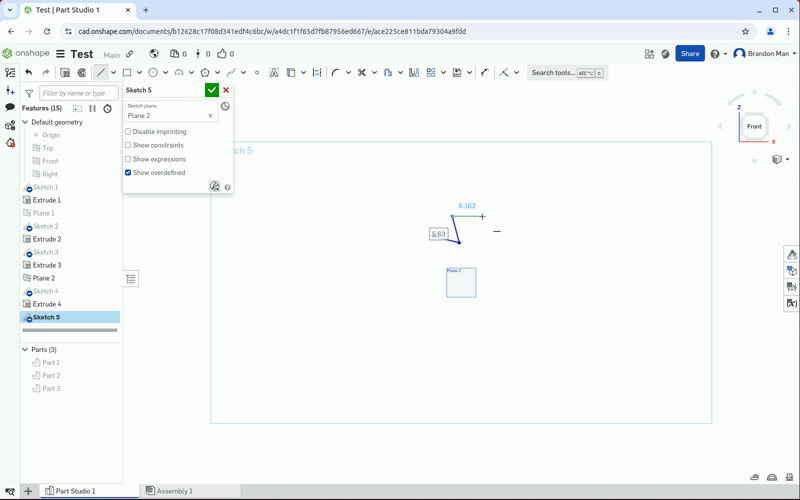
mouse_move(432, 236)
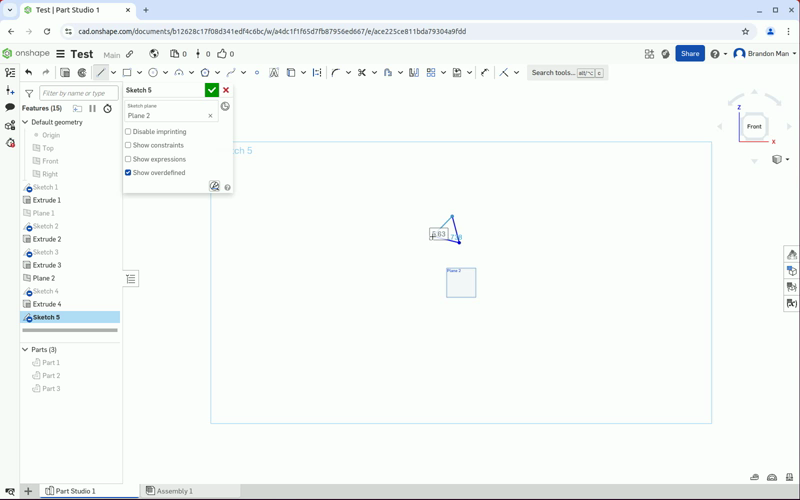
key_up(shift)
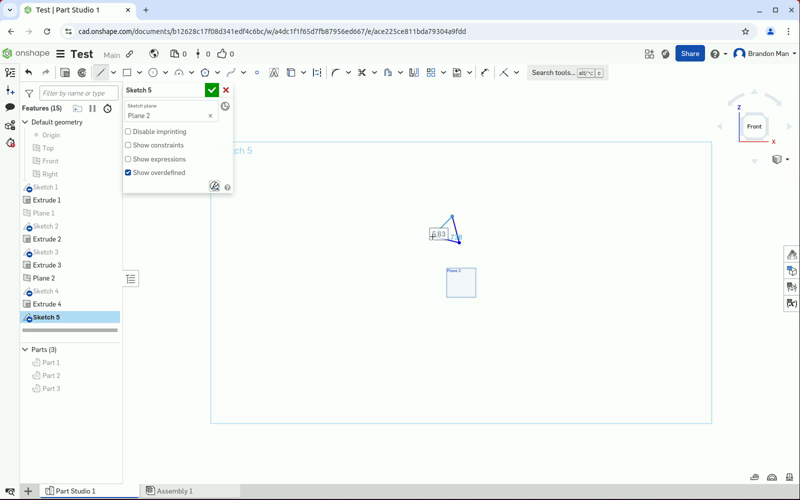
click(432, 236)
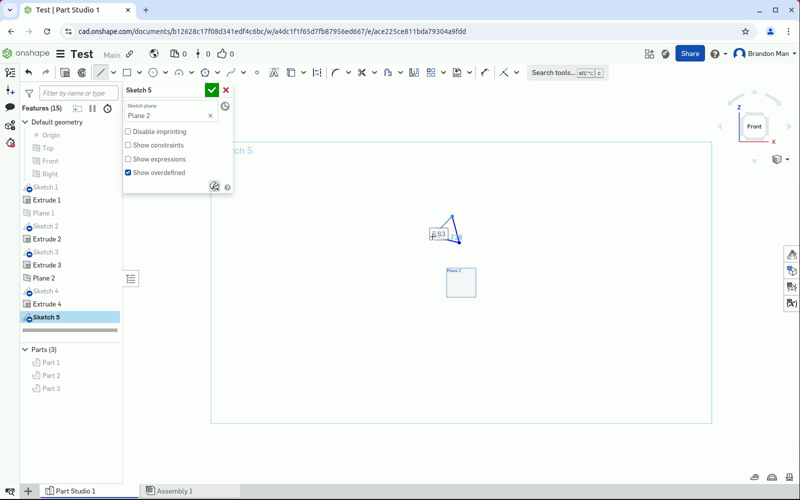
key(esc)
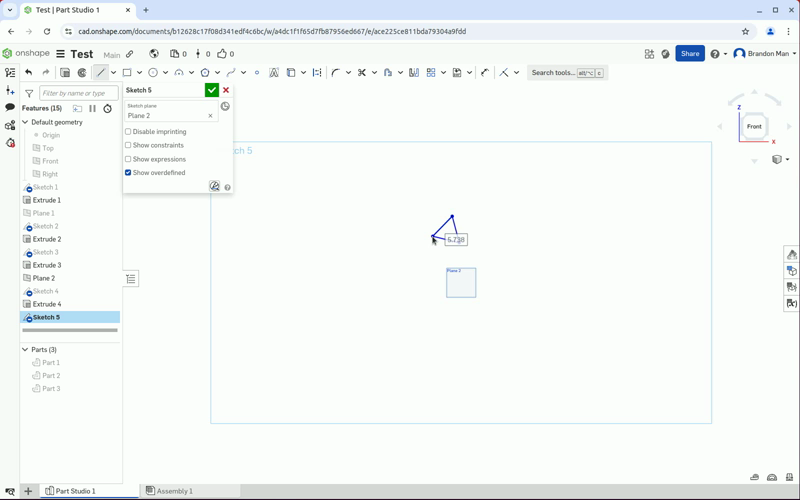
mouse_move(449, 239)
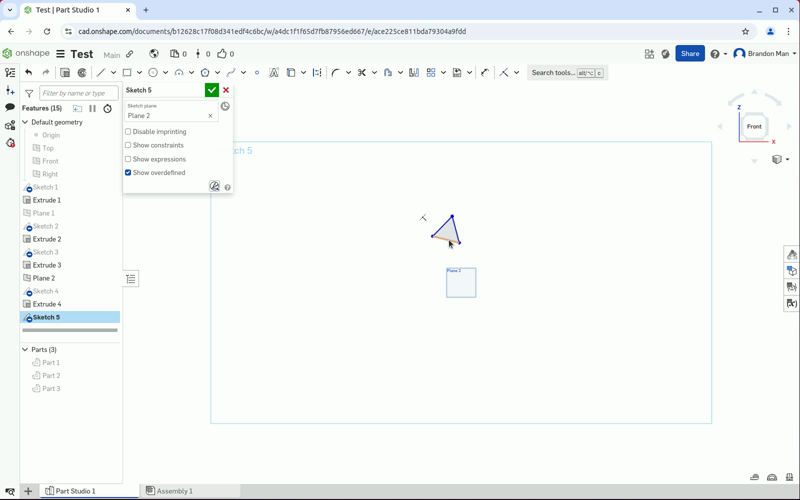
scroll(6)
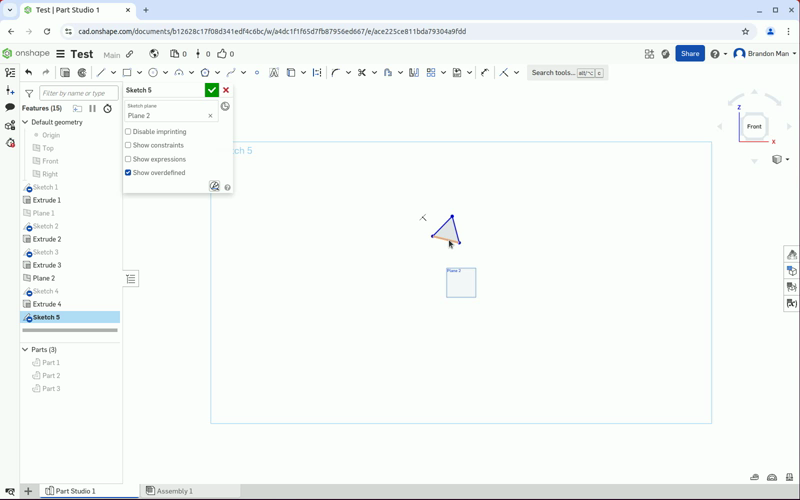
scroll(6)
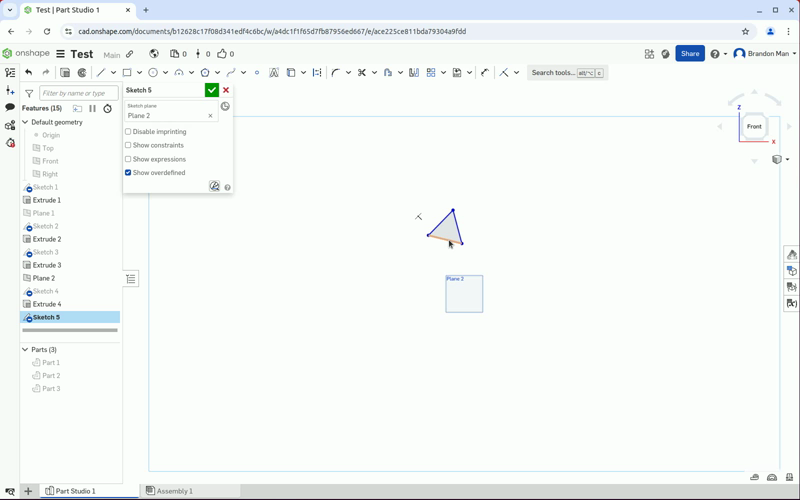
scroll(6)
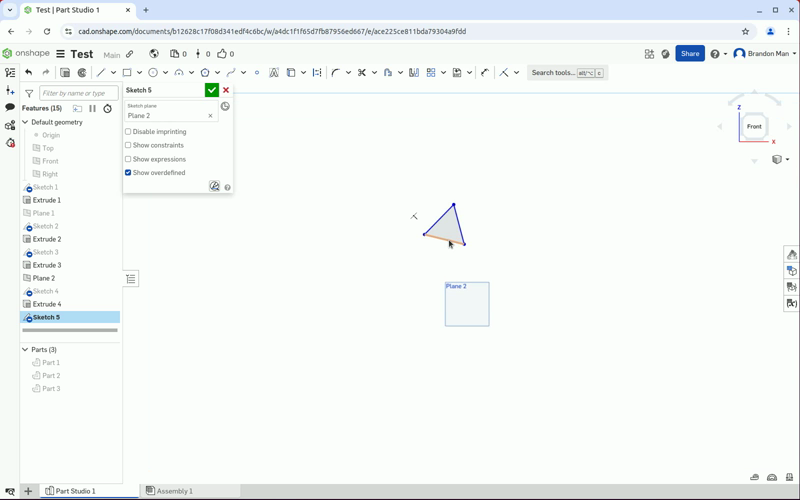
scroll(6)
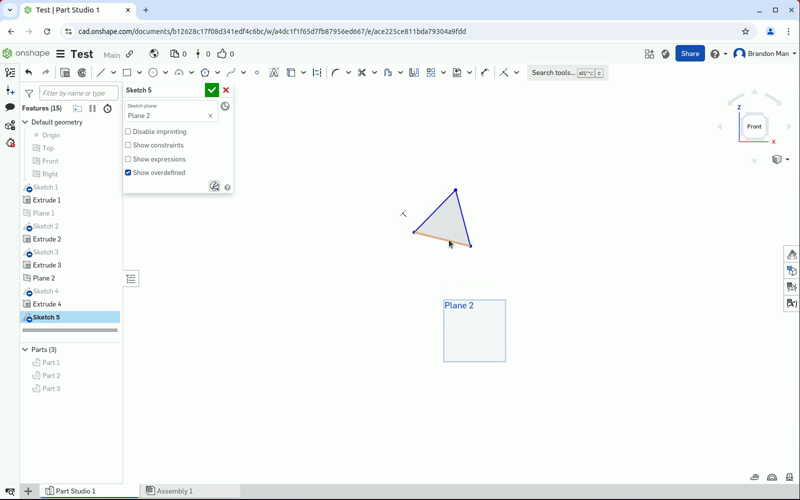
scroll(6)
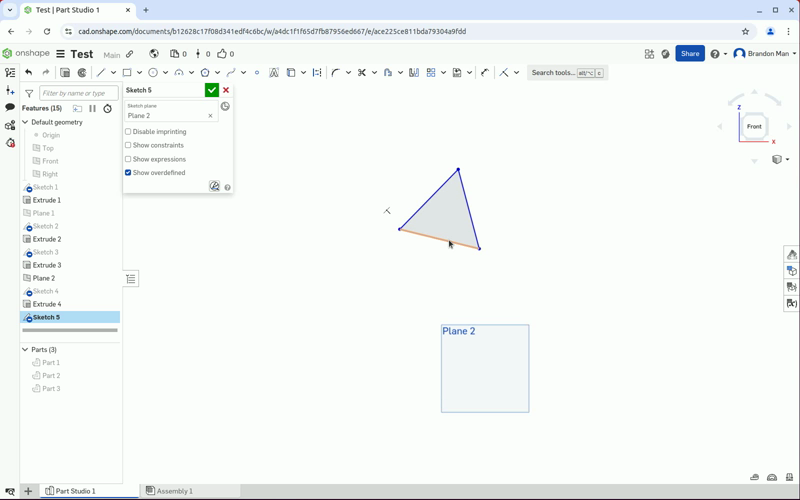
scroll(6)
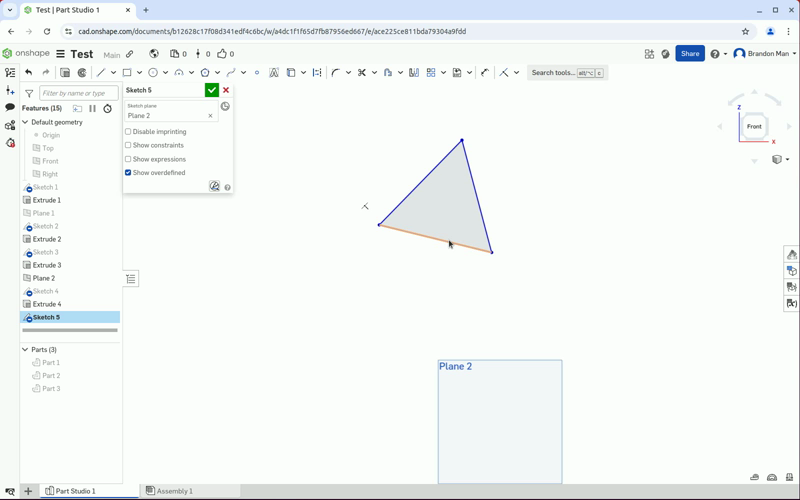
scroll(6)
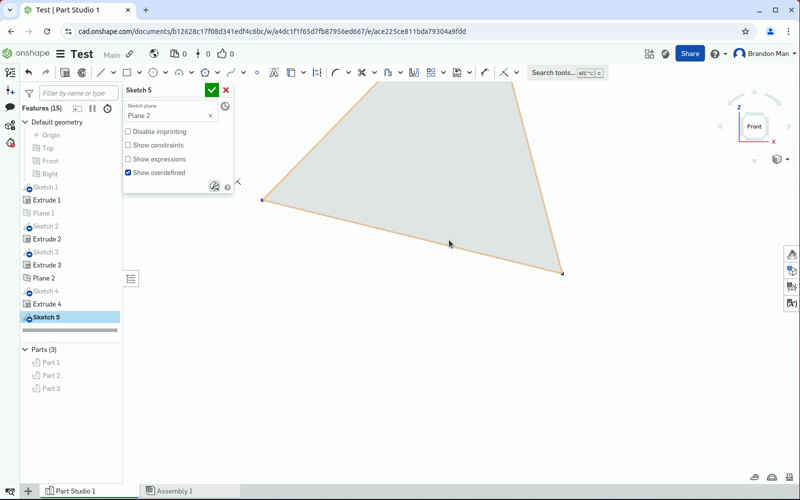
click(449, 239)
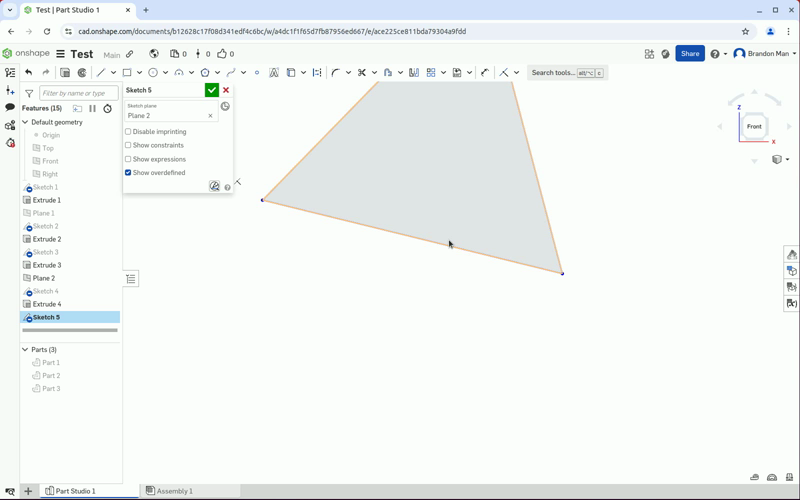
scroll(-6)
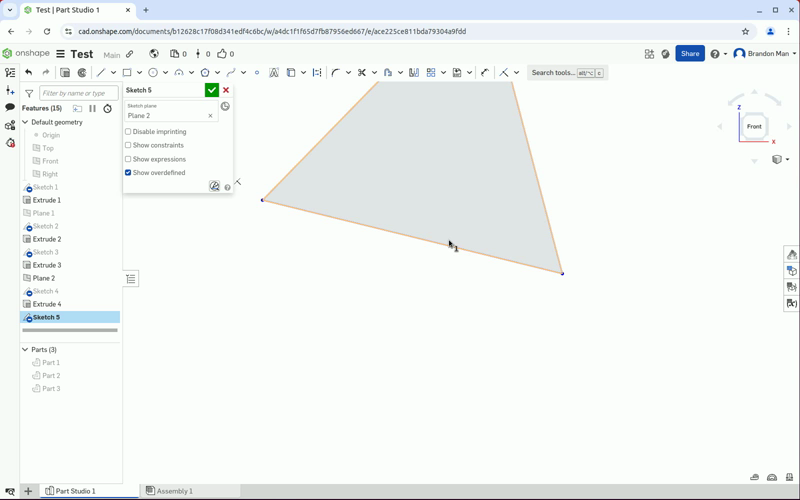
scroll(-6)
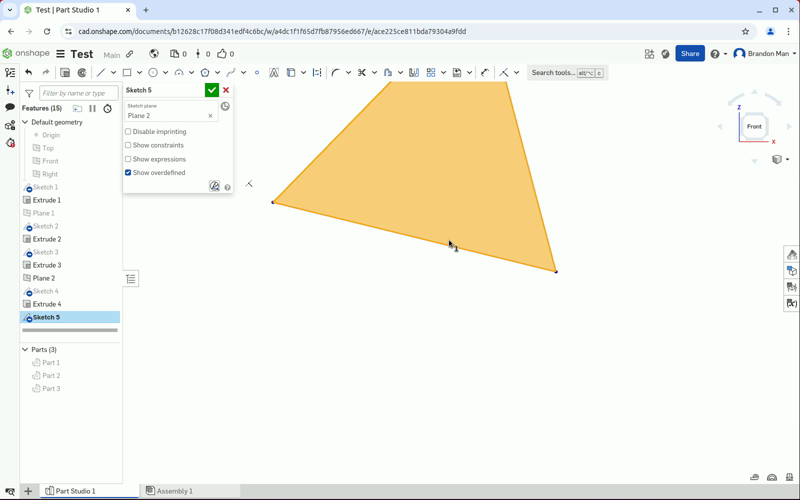
scroll(-6)
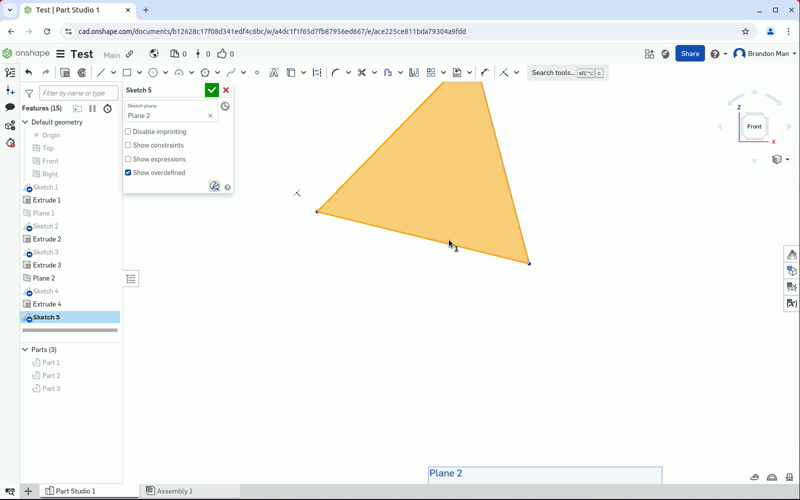
scroll(-6)
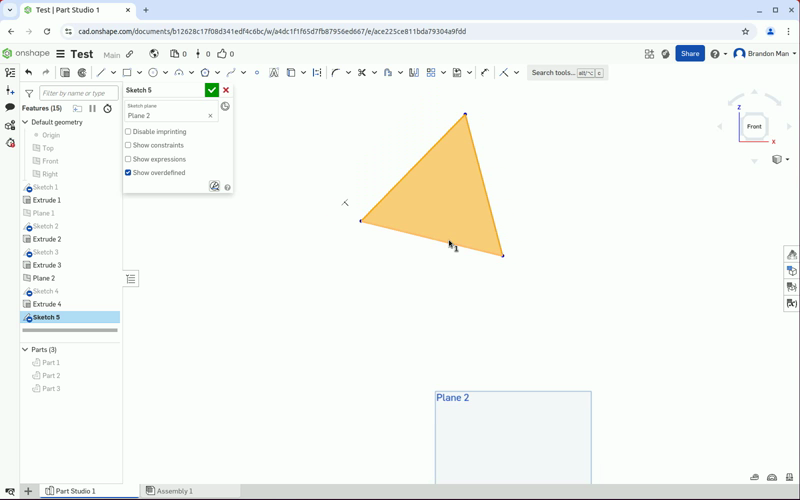
scroll(-6)
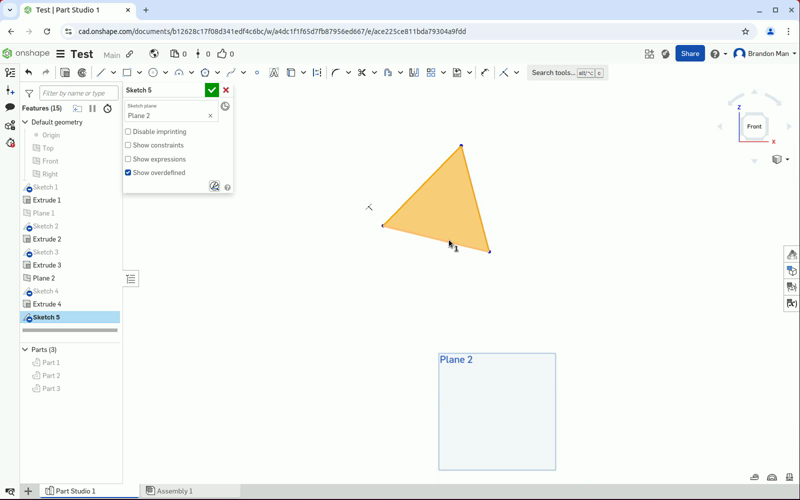
scroll(-6)
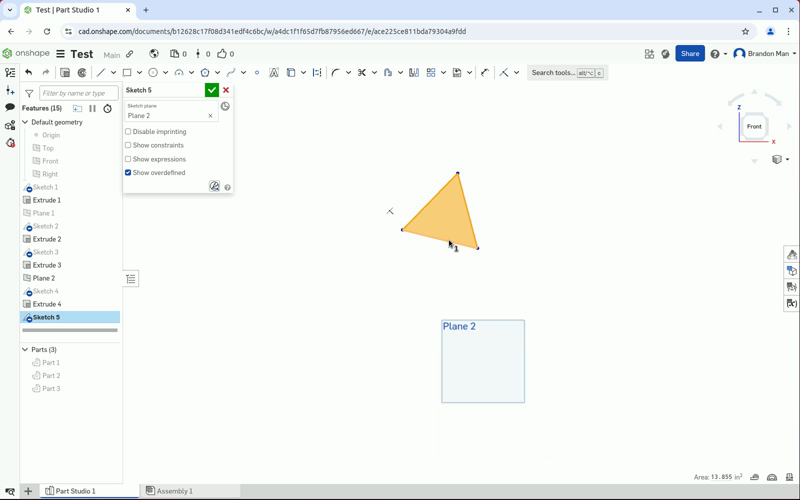
scroll(-6)
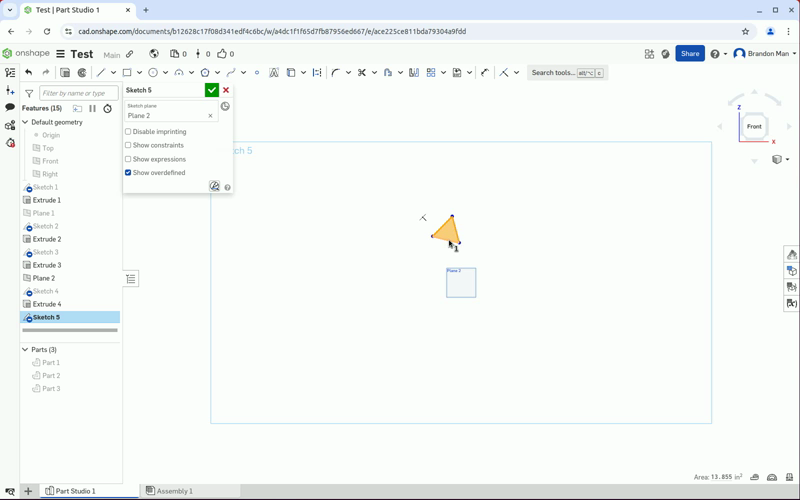
mouse_move(73, 352)
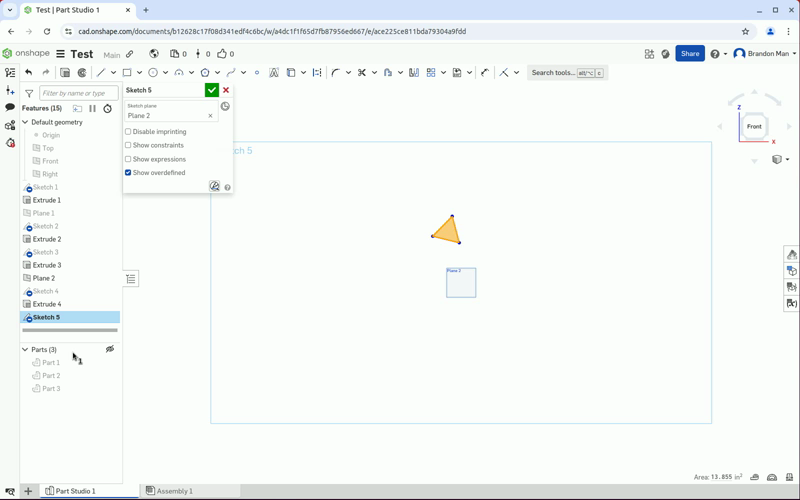
key(shift+y)
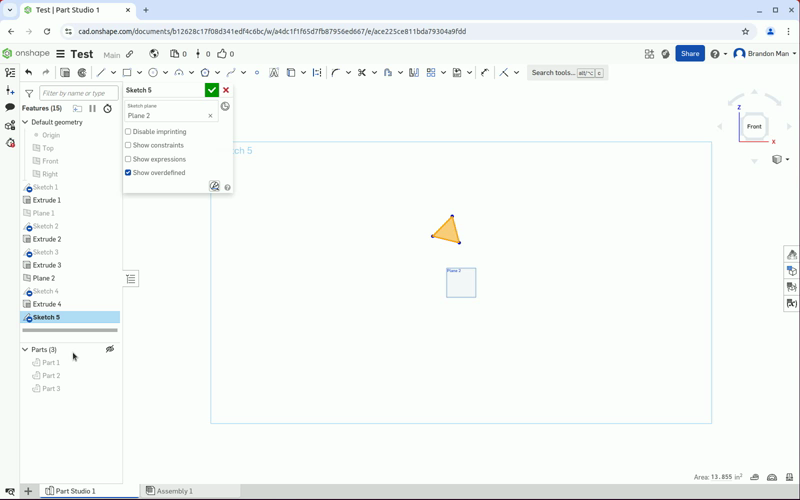
key(shift+e)
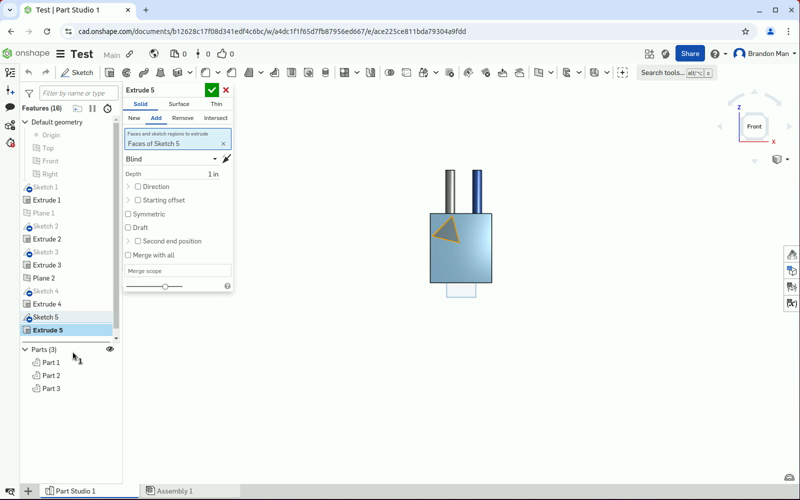
mouse_move(143, 106)
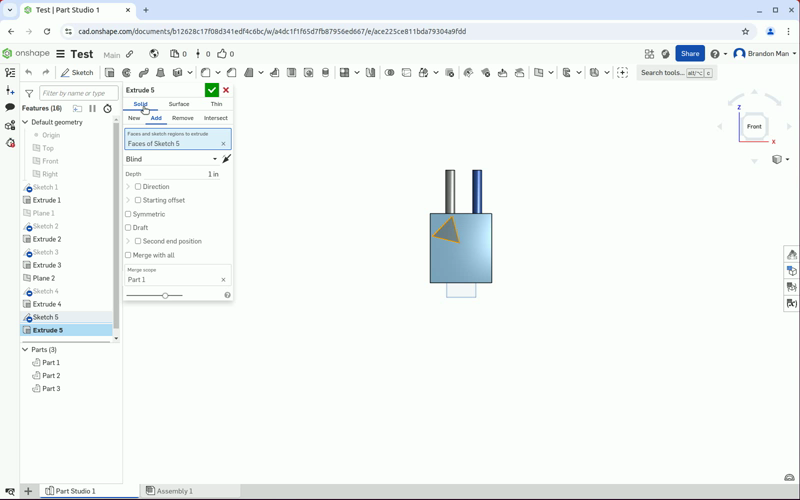
click(143, 106)
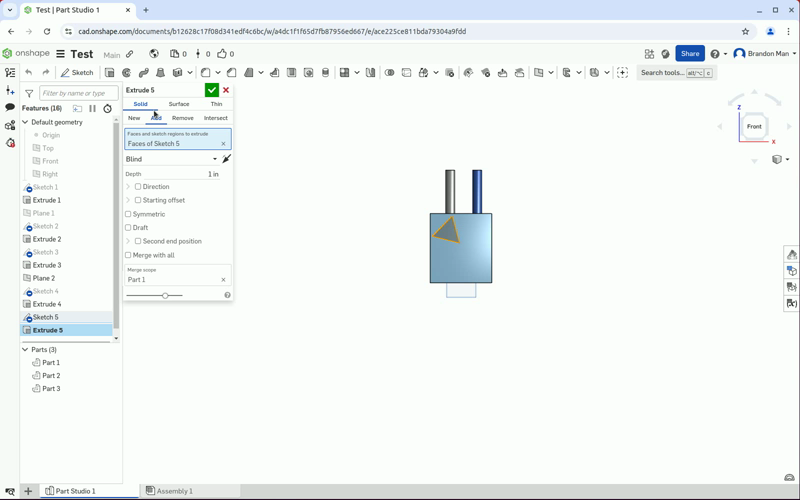
mouse_move(186, 120)
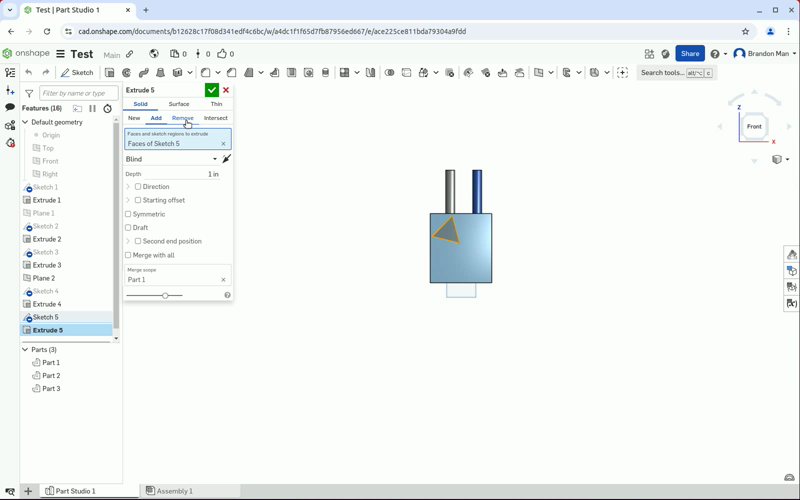
click(186, 120)
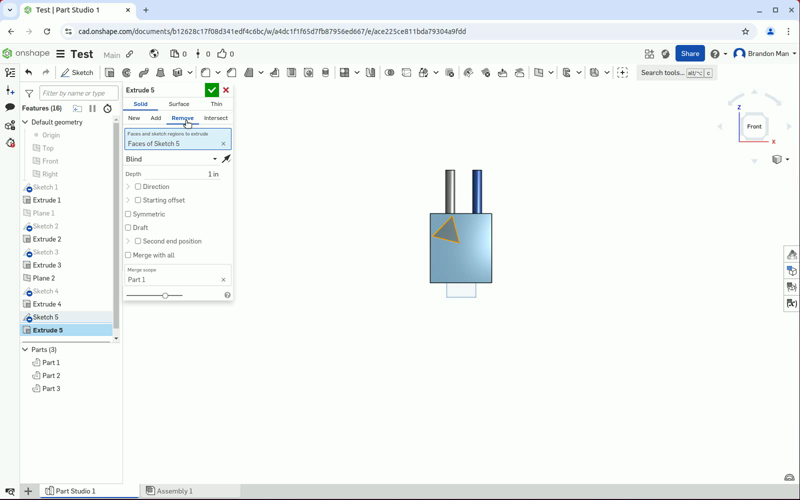
key(tab, 4)
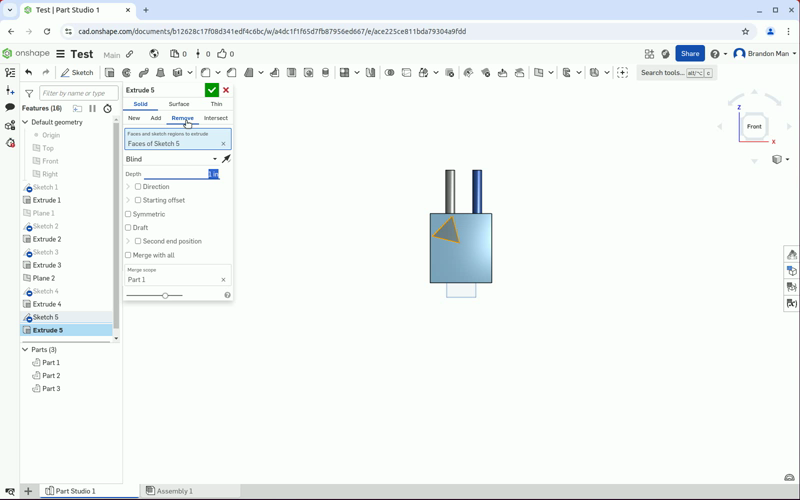
text(1.685)
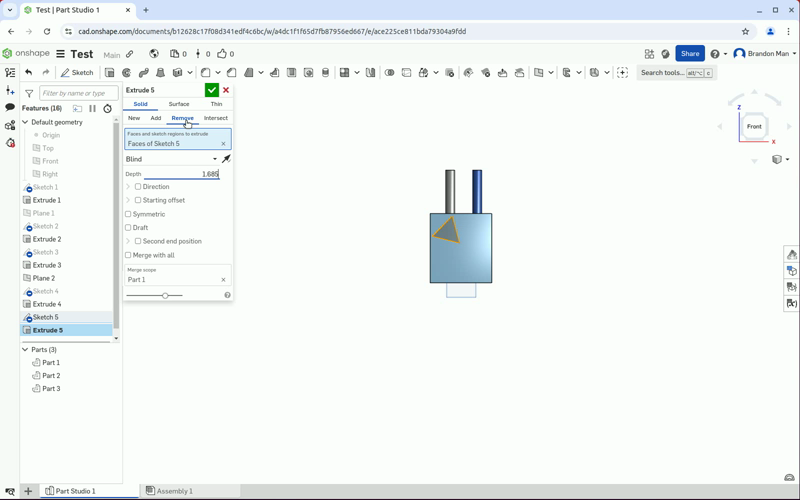
key(tab, 6)
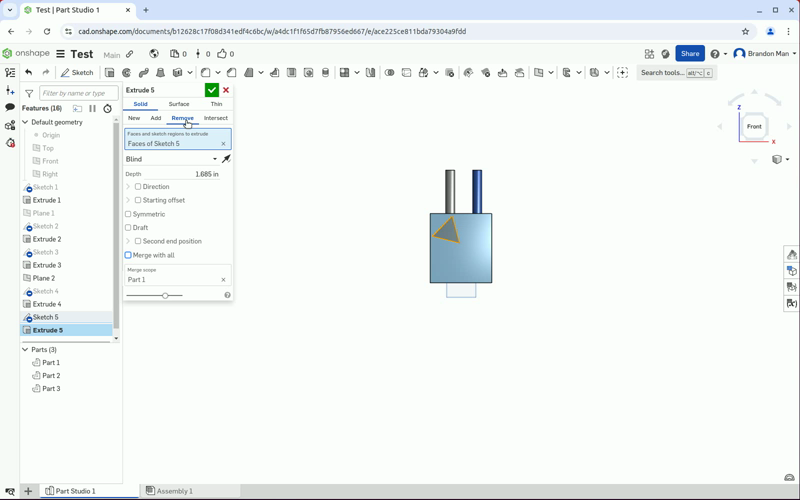
key(space)
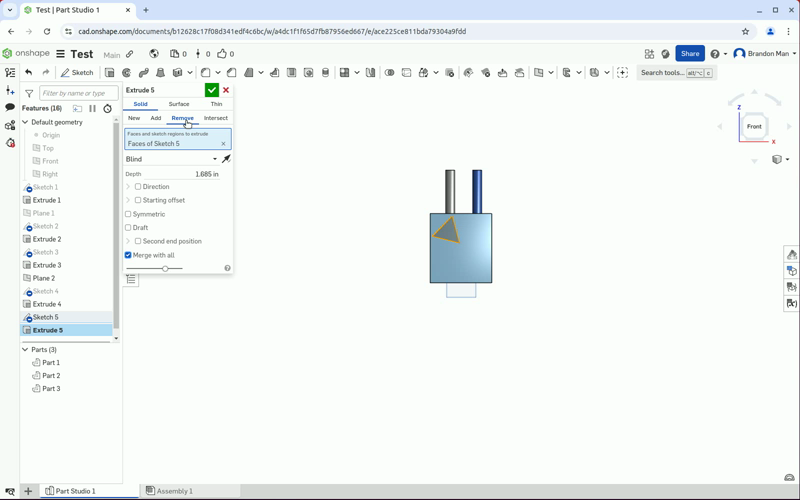
key(enter)
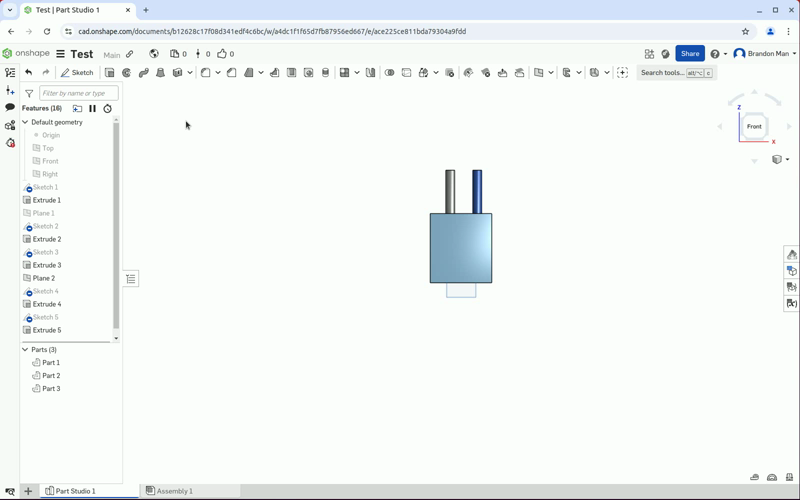
key(shift+h)
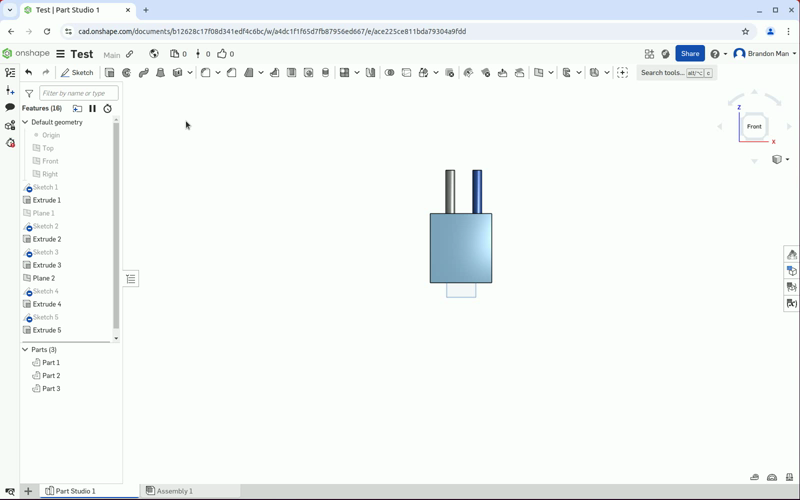
key(shift+h)
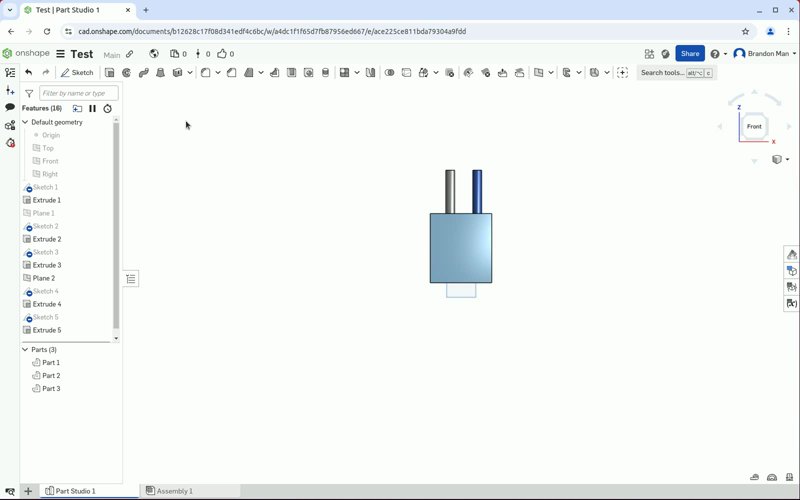
mouse_move(69, 189)
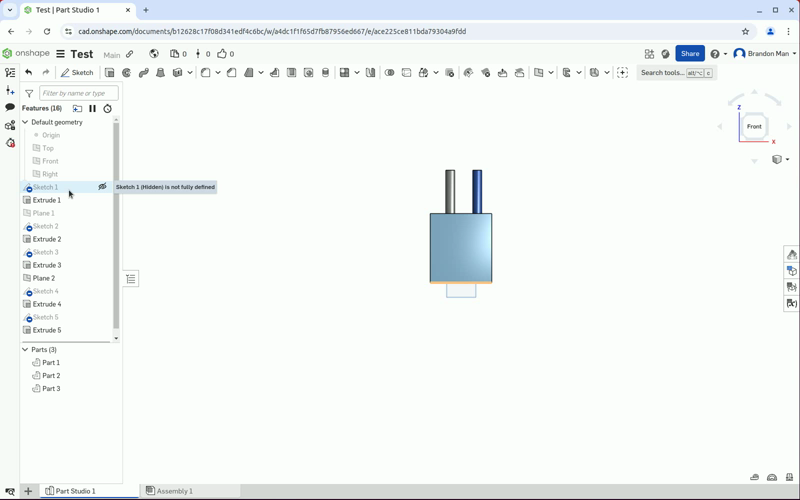
click(69, 189)
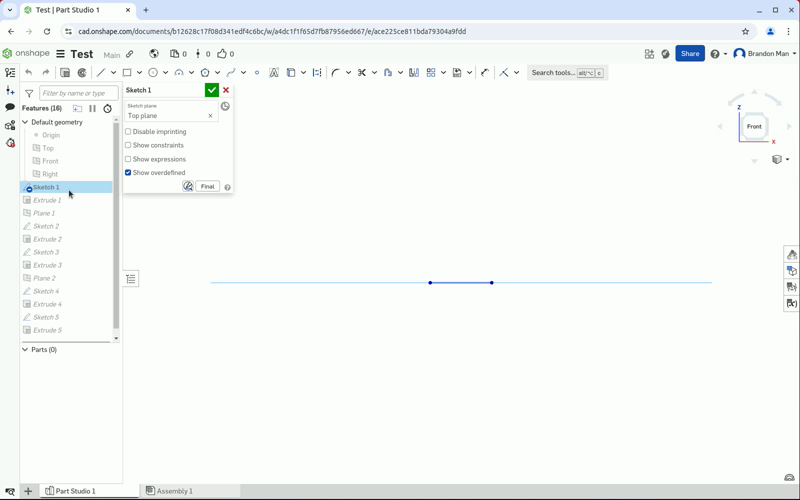
mouse_move(229, 92)
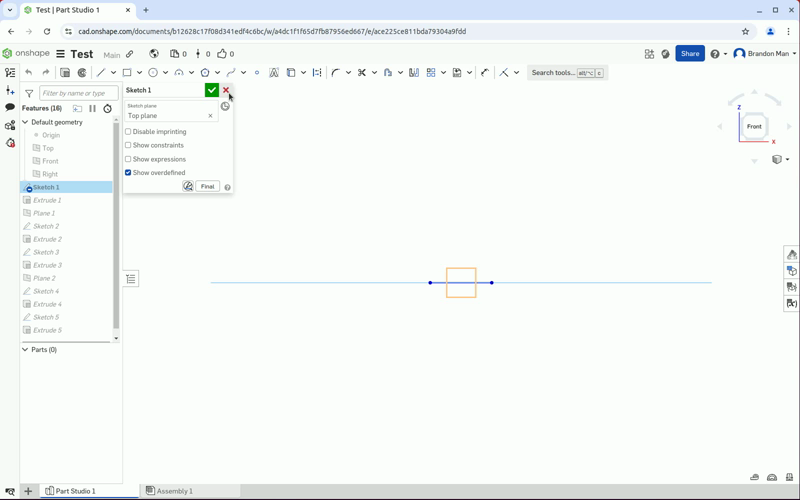
click(229, 92)
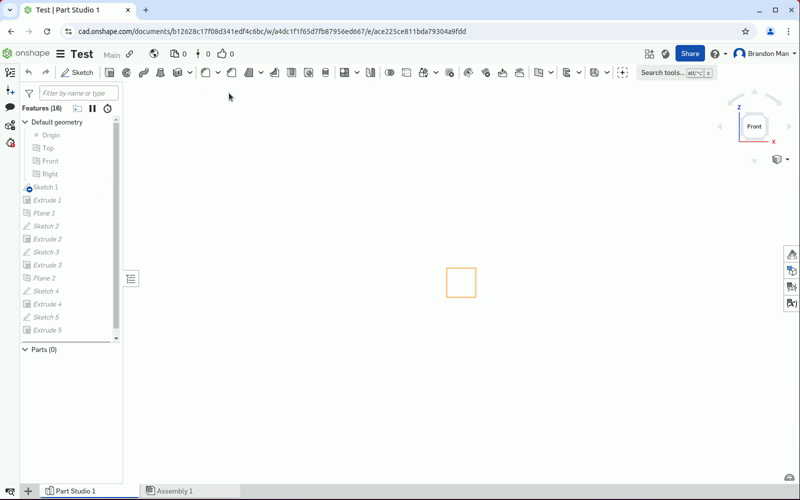
key(shift+s)
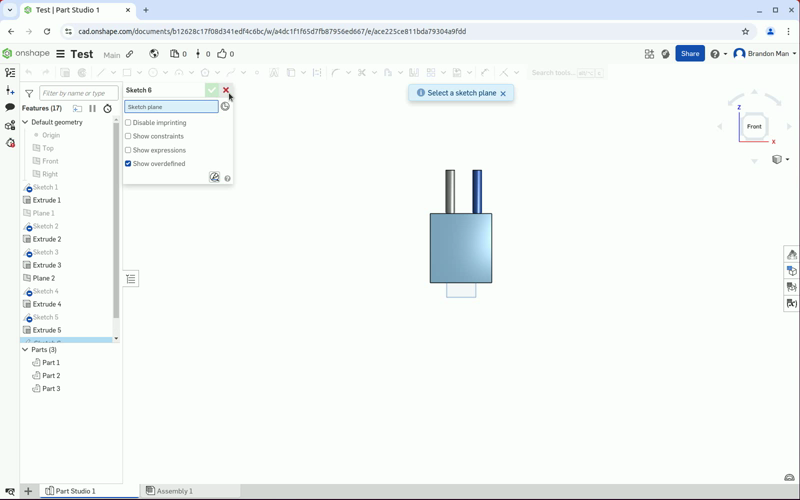
mouse_move(69, 267)
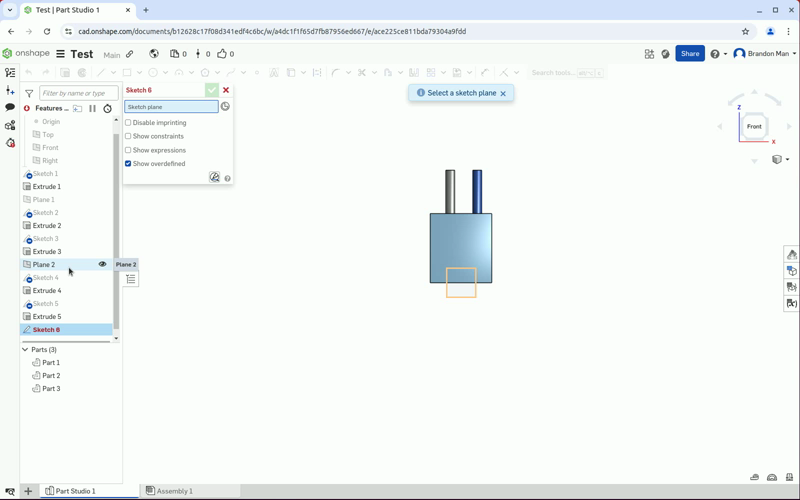
click(69, 267)
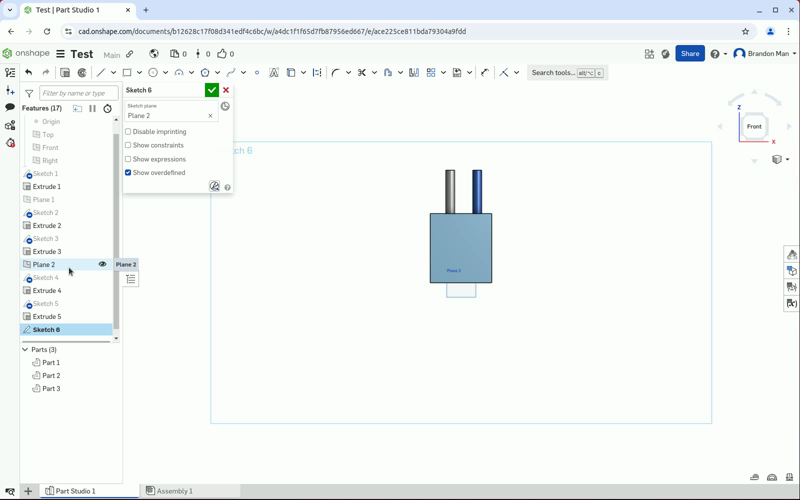
mouse_move(73, 352)
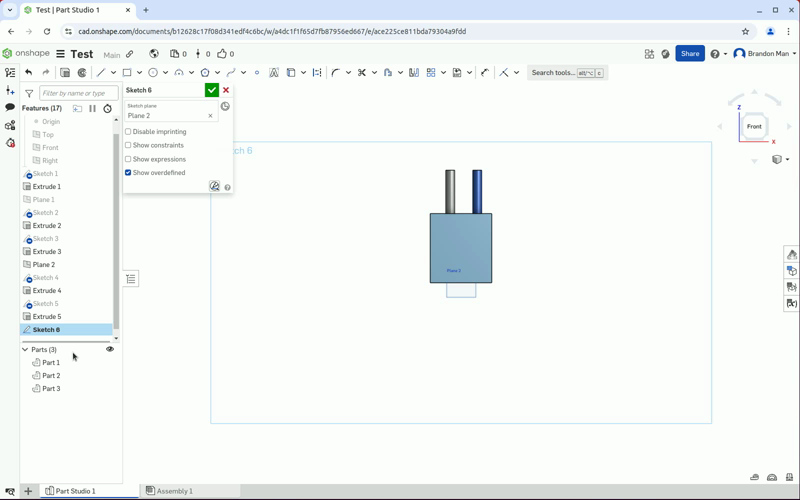
key(y)
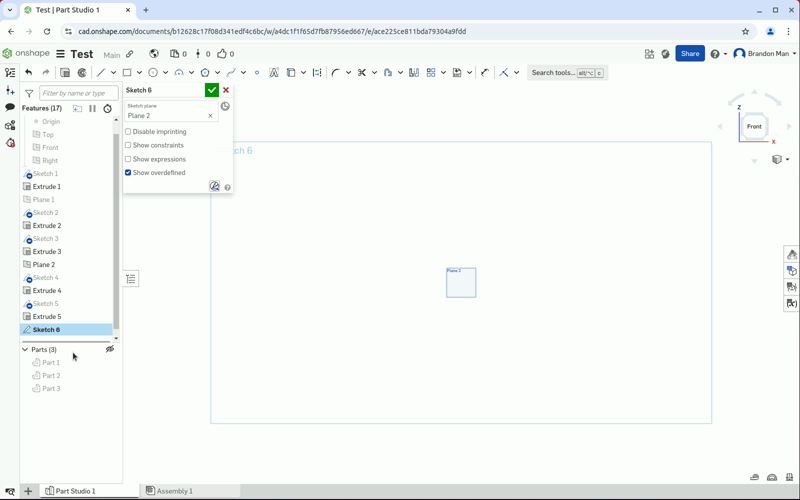
key(l)
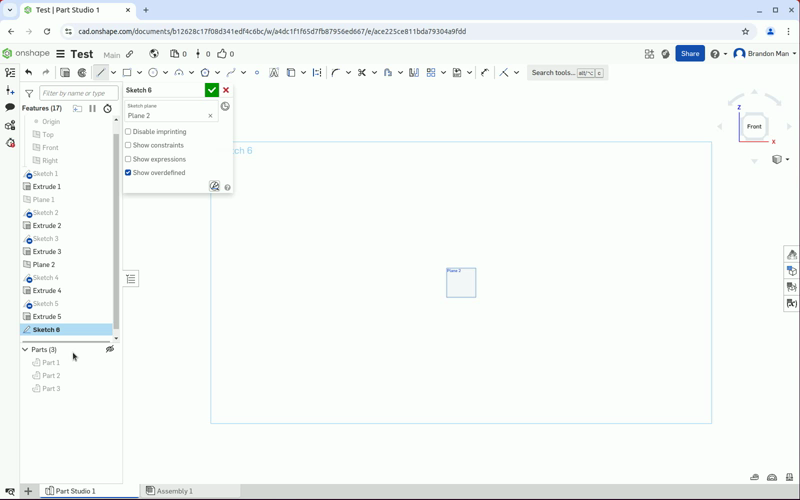
key_down(shift)
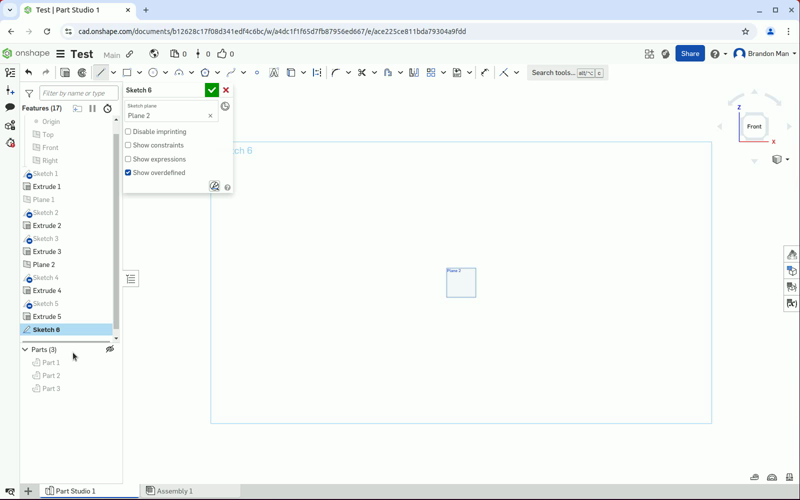
mouse_move(434, 255)
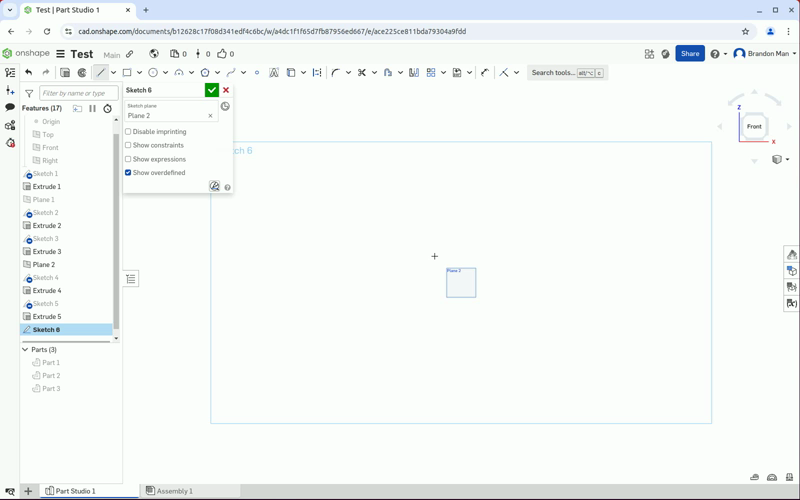
click(434, 255)
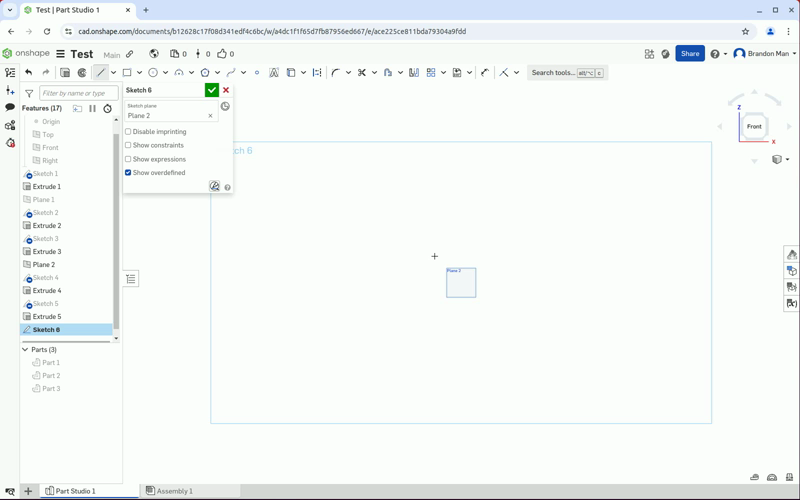
key_up(shift)
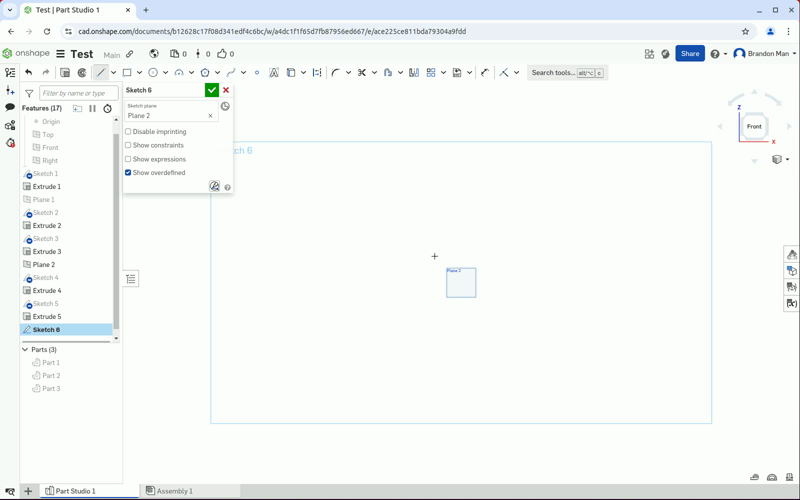
key_down(shift)
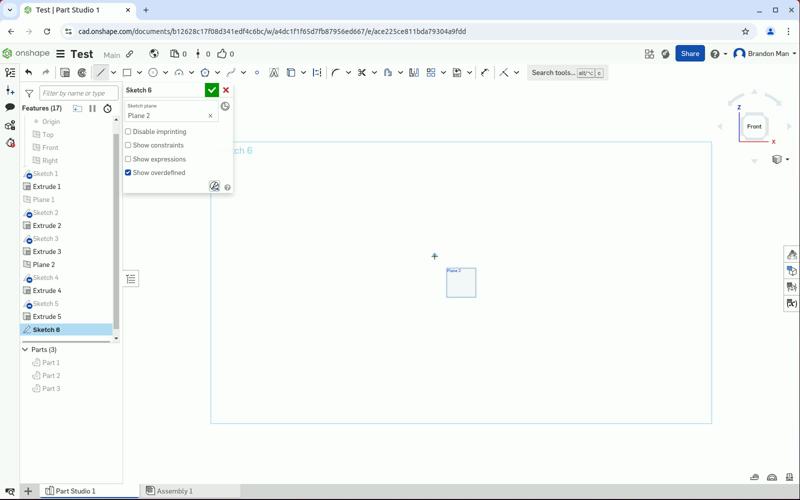
mouse_move(464, 255)
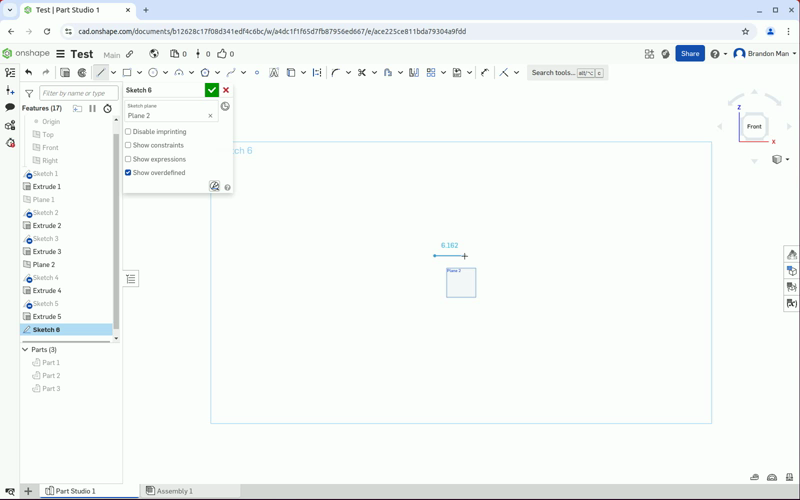
mouse_move(439, 281)
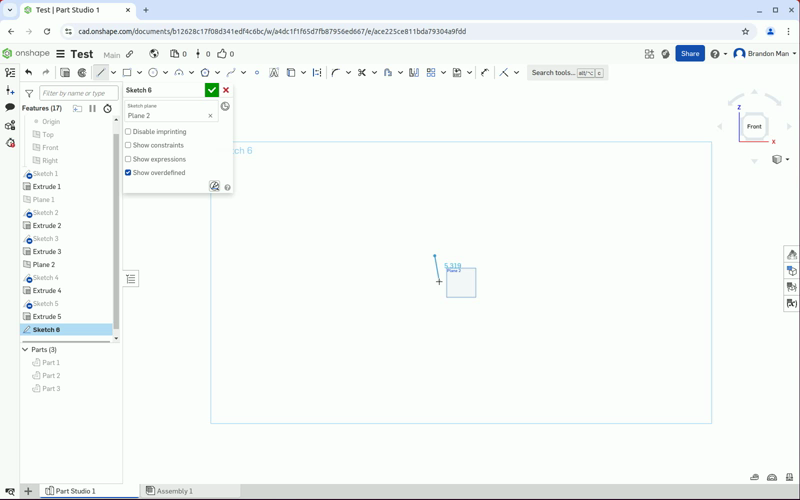
click(439, 281)
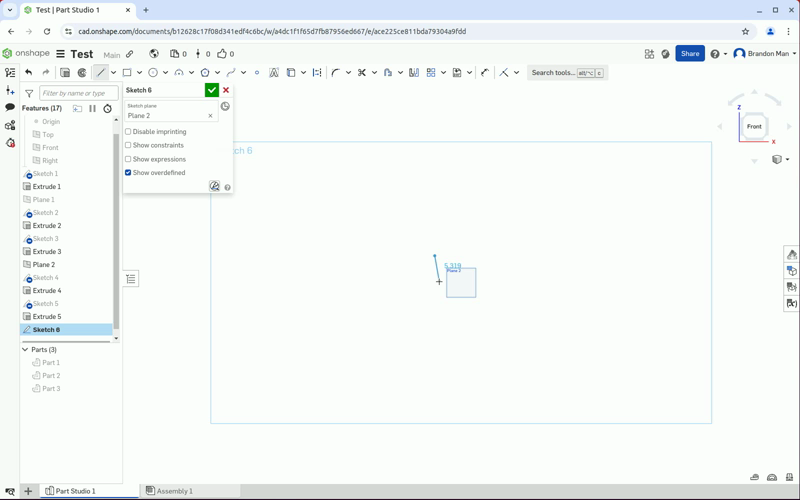
key_up(shift)
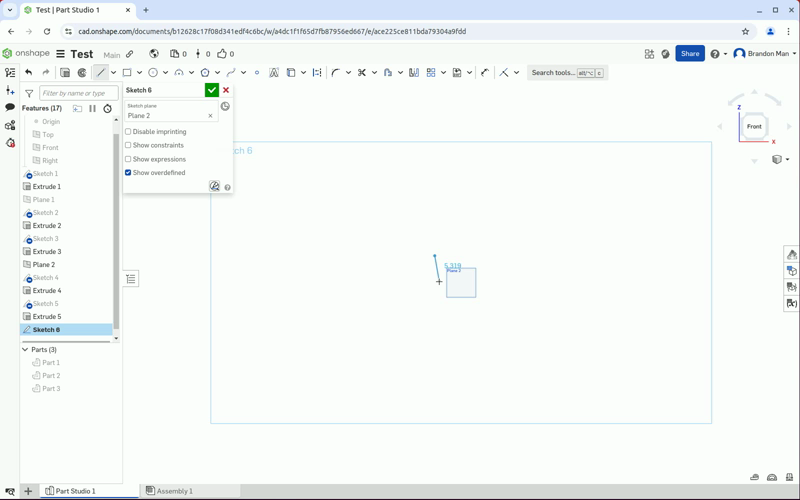
key_down(shift)
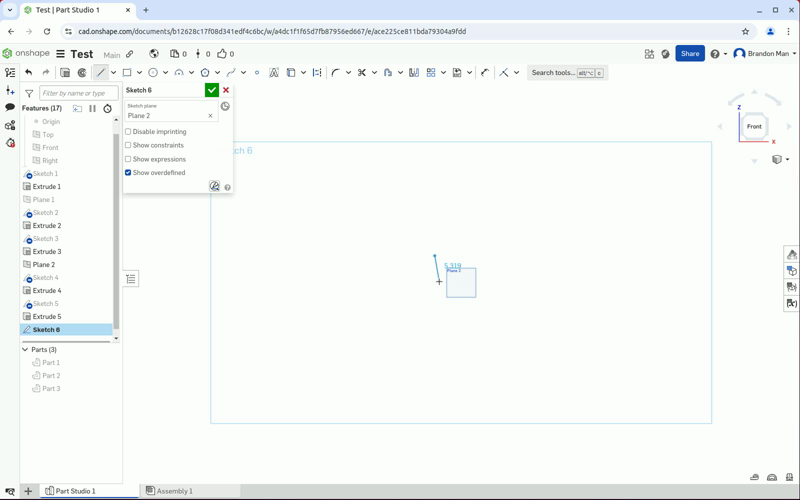
mouse_move(469, 281)
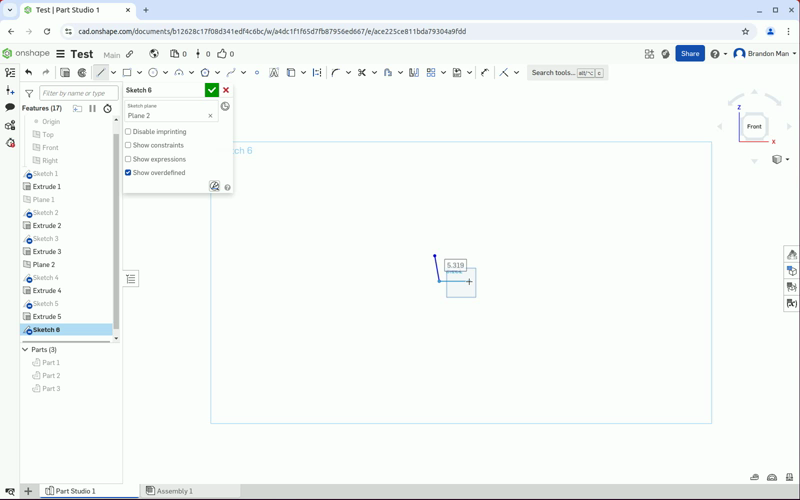
mouse_move(459, 264)
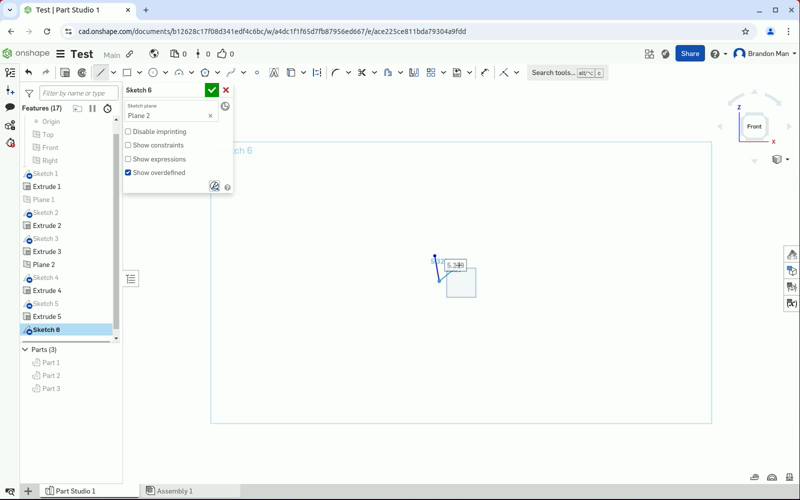
click(459, 264)
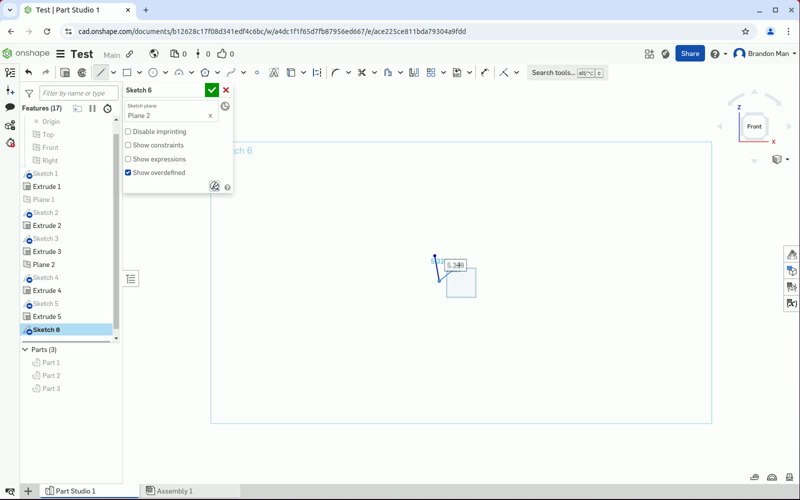
key_up(shift)
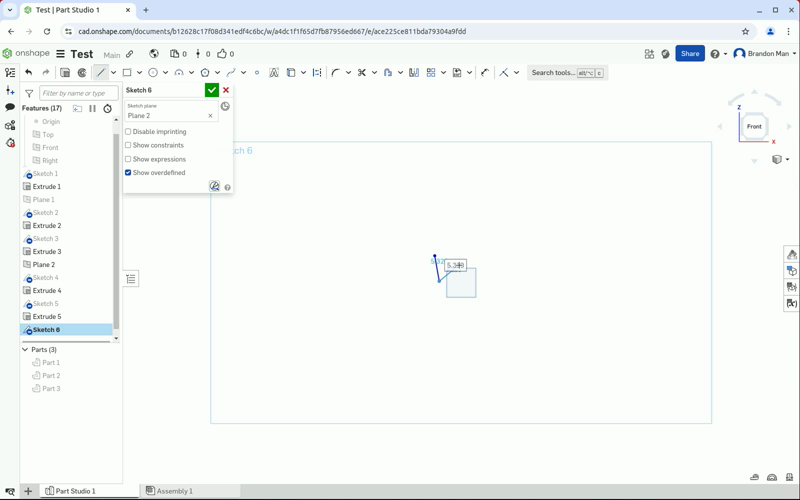
mouse_move(489, 264)
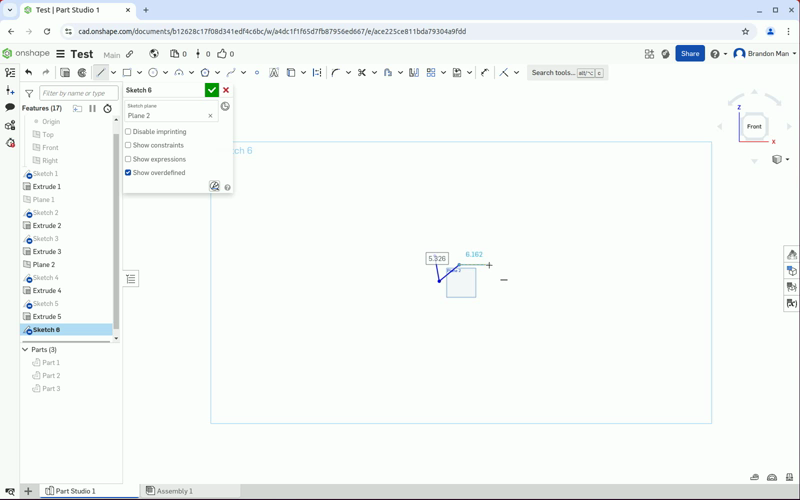
key_down(shift)
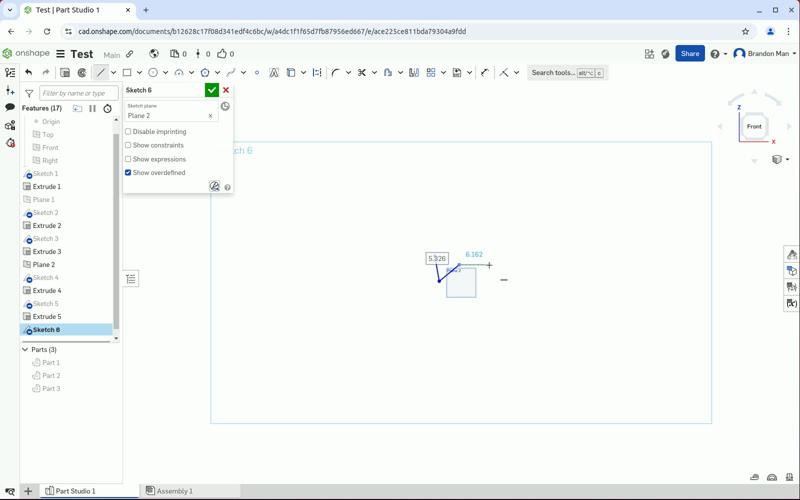
mouse_move(434, 255)
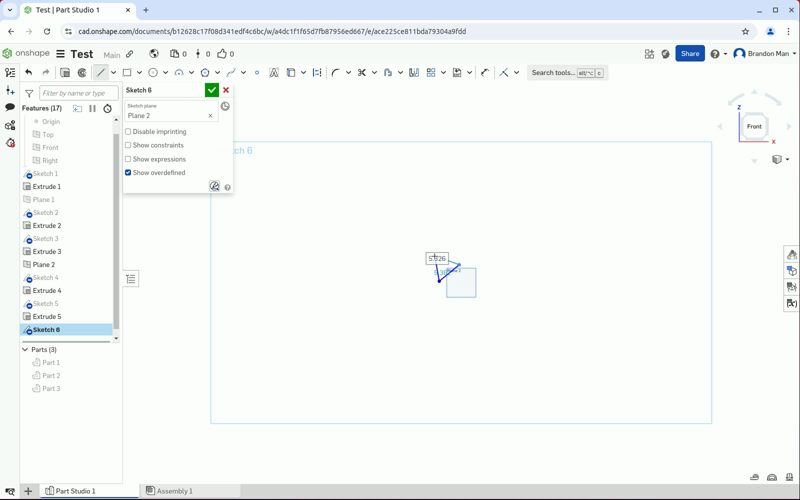
key_up(shift)
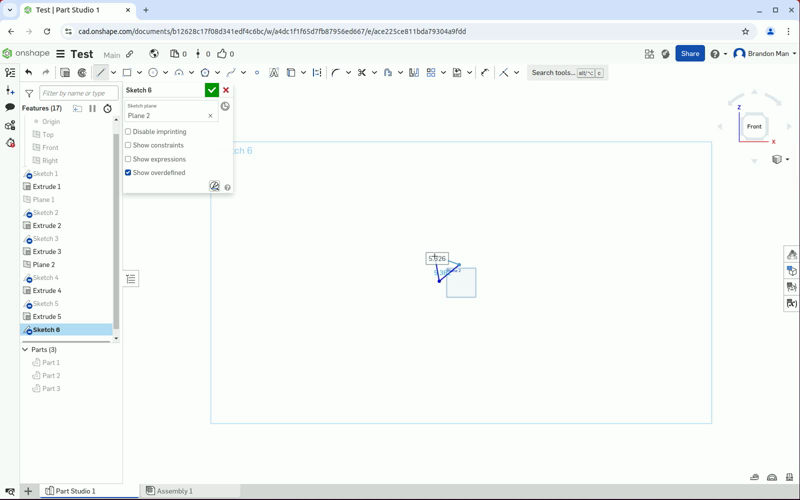
click(434, 255)
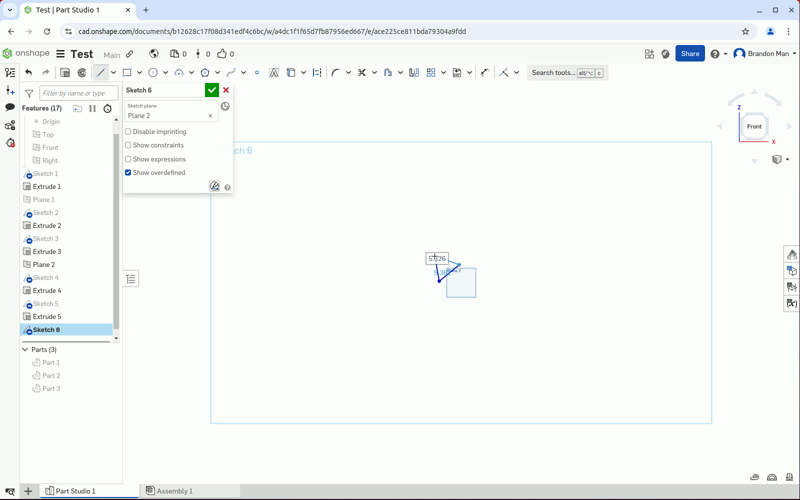
key(esc)
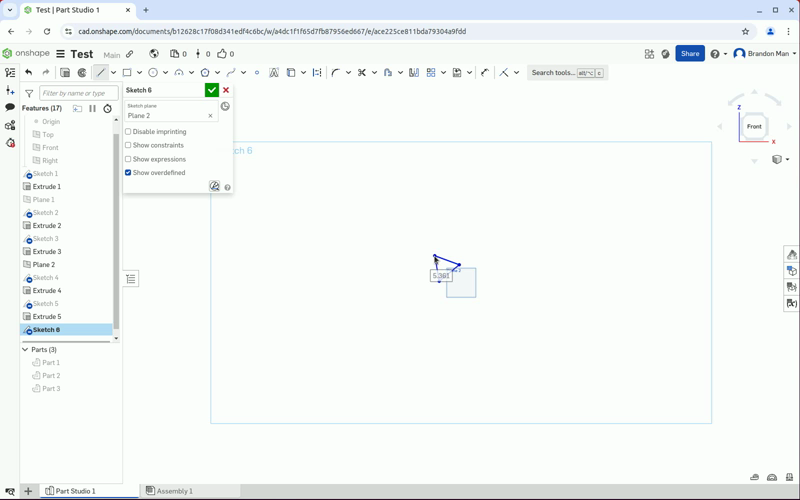
mouse_move(448, 265)
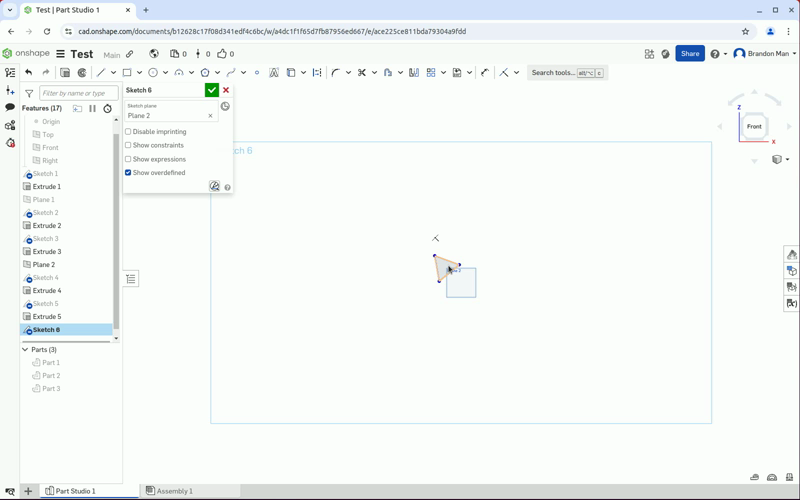
scroll(6)
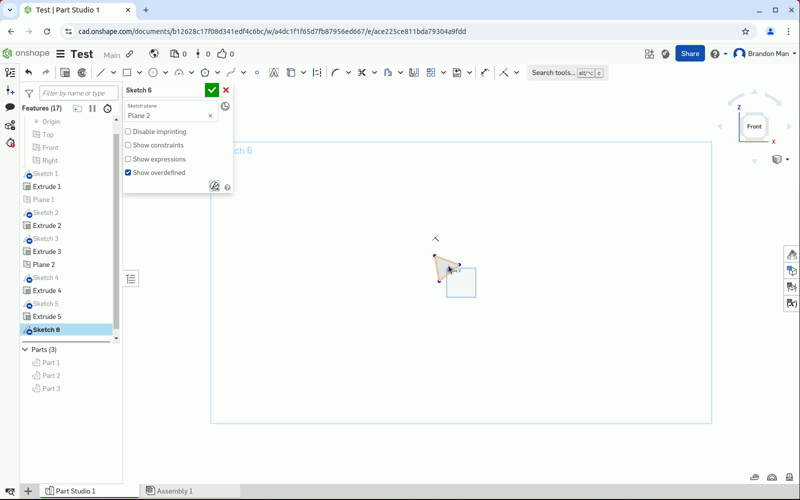
scroll(6)
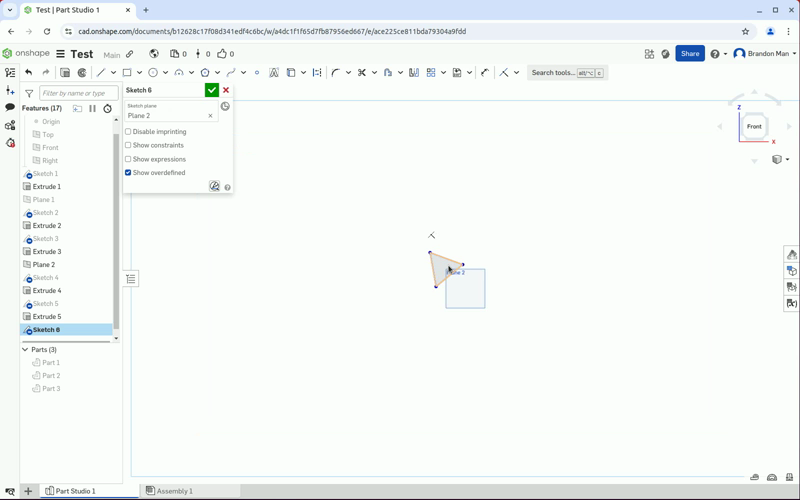
scroll(6)
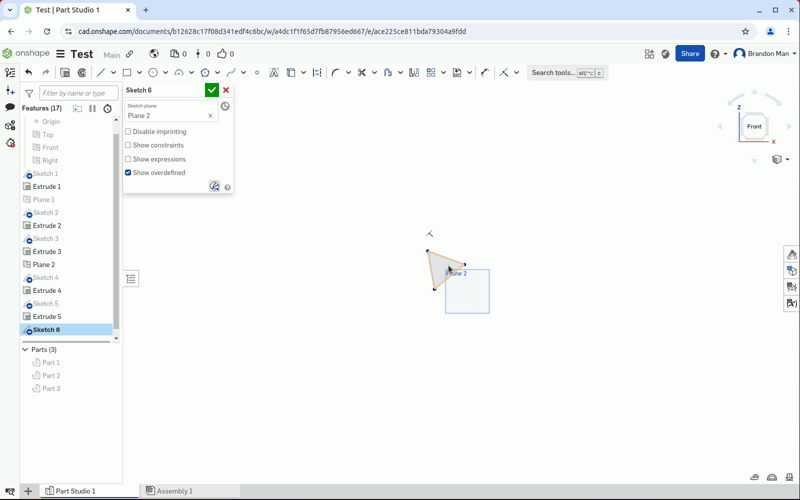
scroll(6)
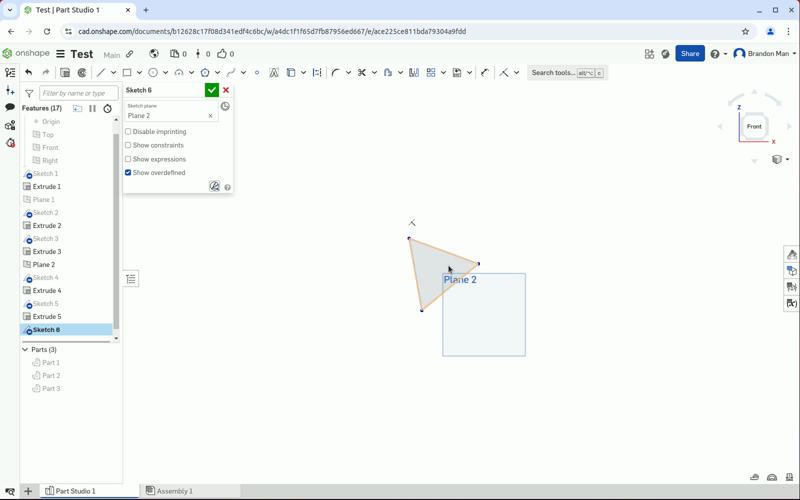
scroll(6)
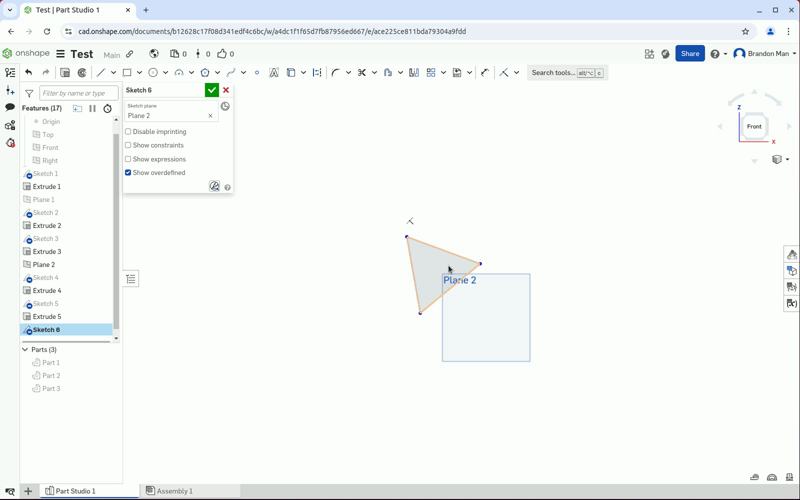
scroll(6)
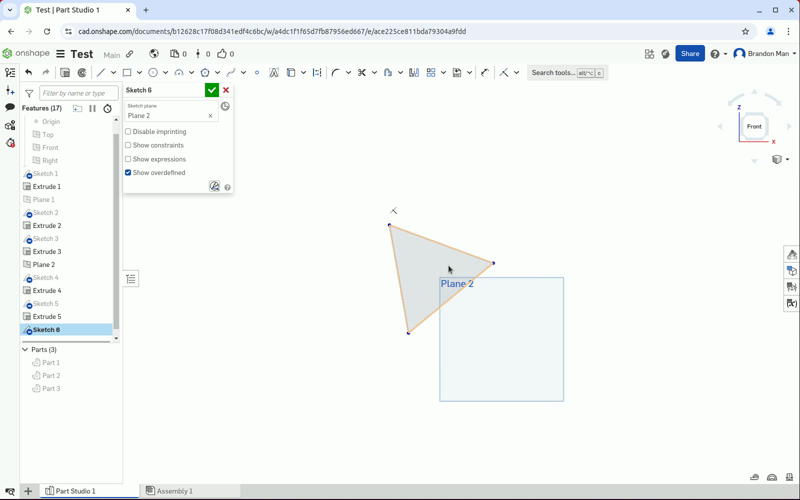
scroll(6)
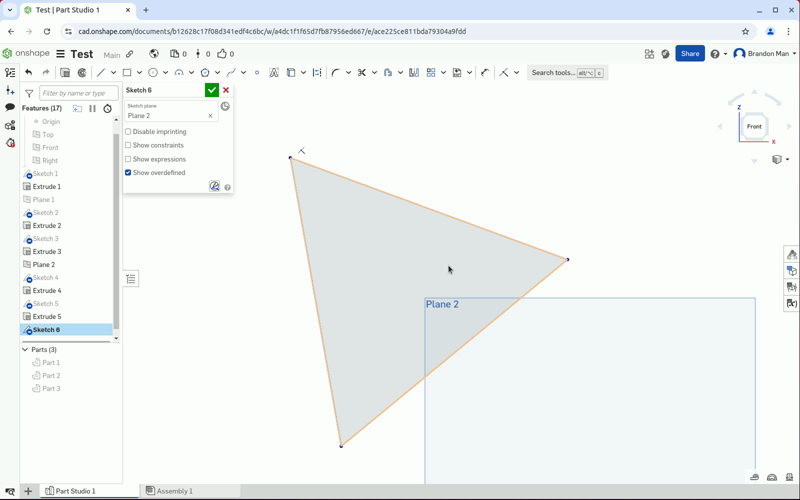
click(448, 265)
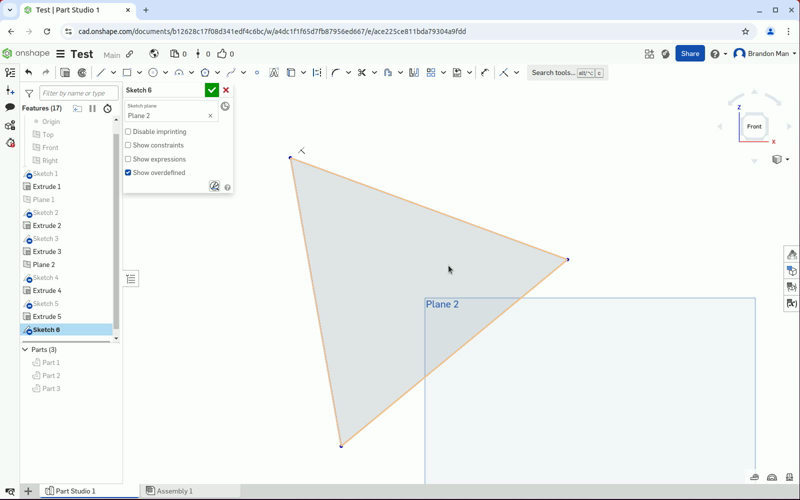
scroll(-6)
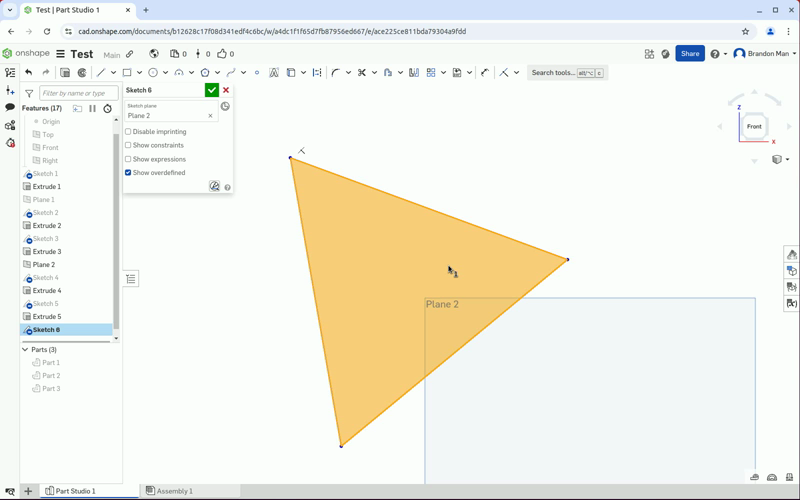
scroll(-6)
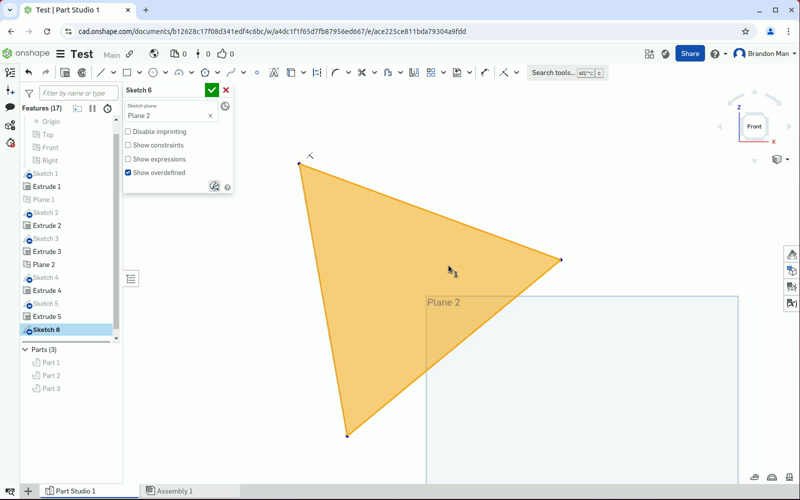
scroll(-6)
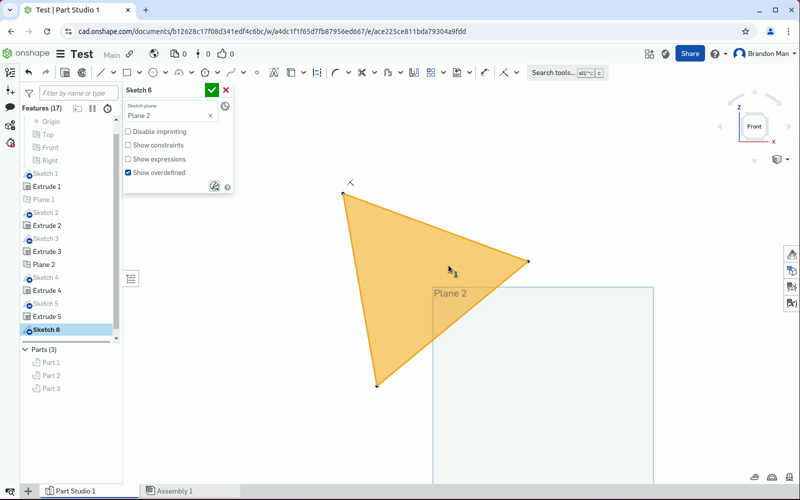
scroll(-6)
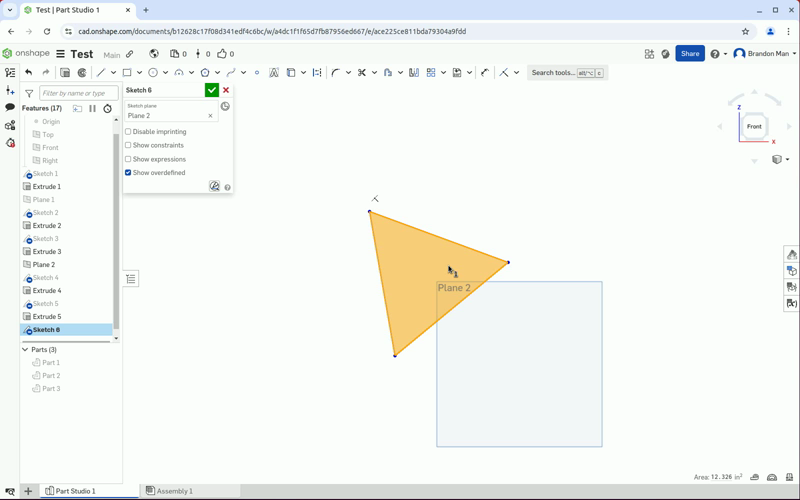
scroll(-6)
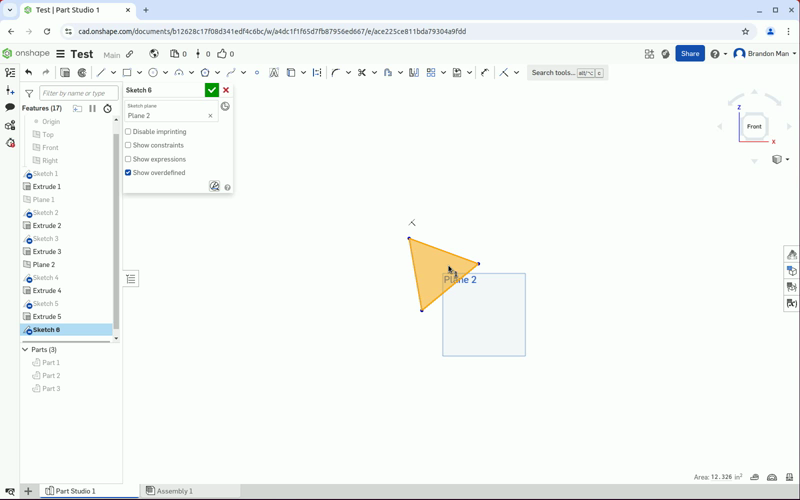
scroll(-6)
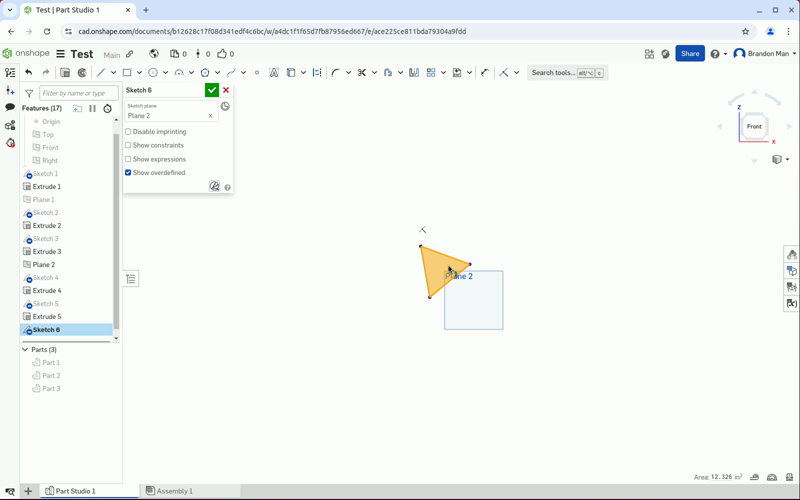
scroll(-6)
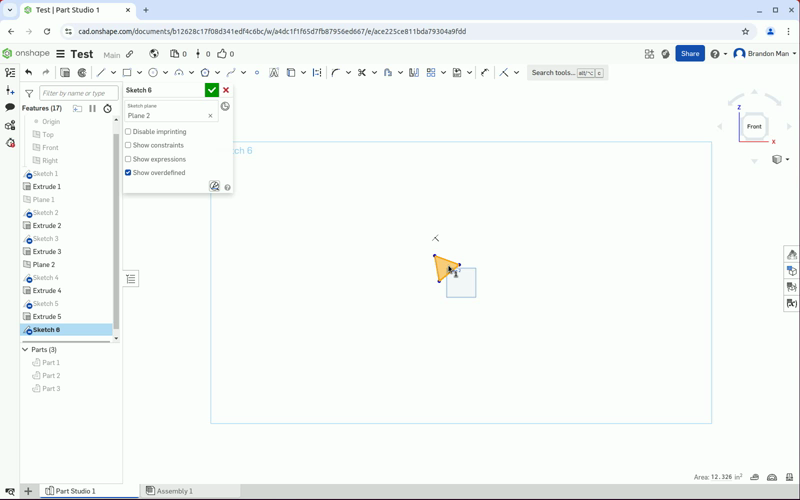
mouse_move(73, 352)
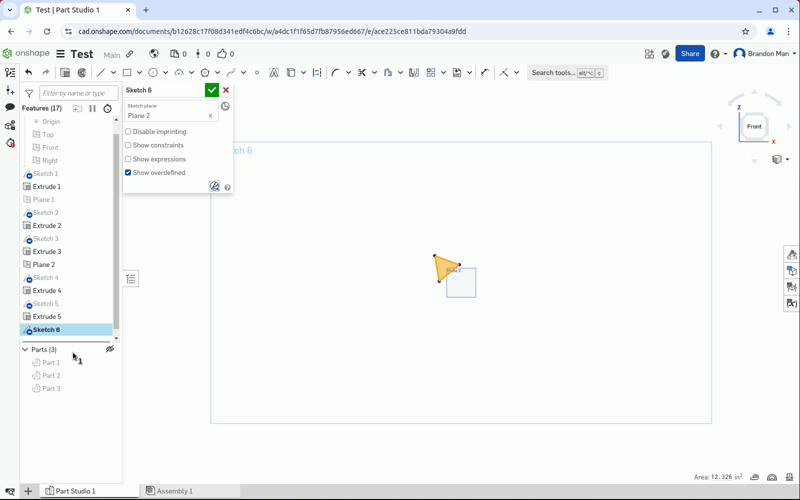
key(shift+y)
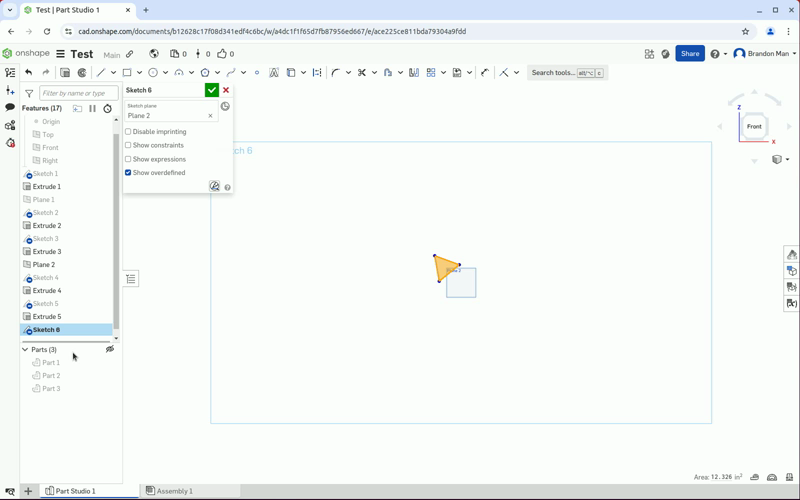
key(shift+e)
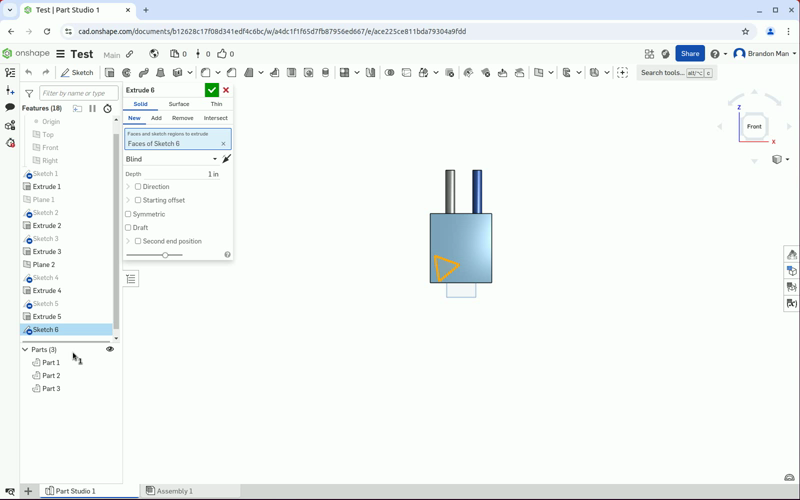
mouse_move(143, 106)
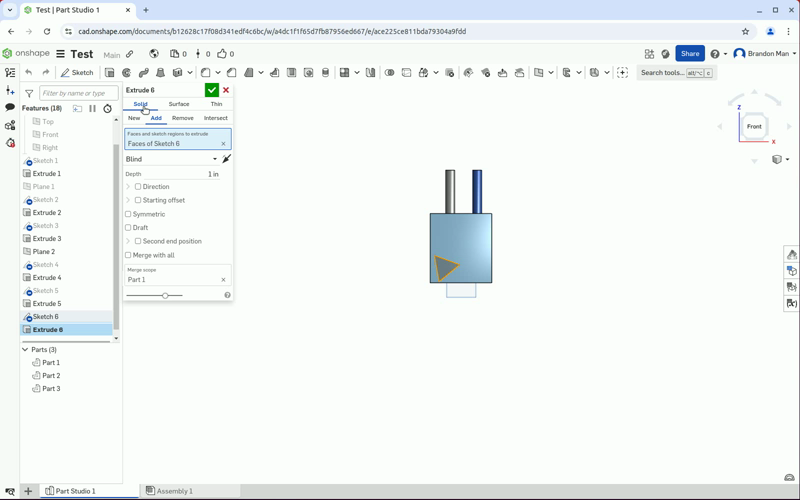
click(143, 106)
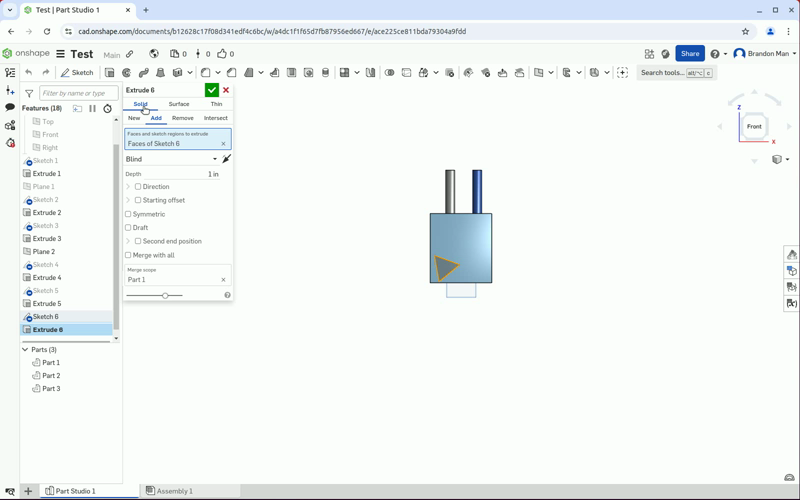
mouse_move(186, 120)
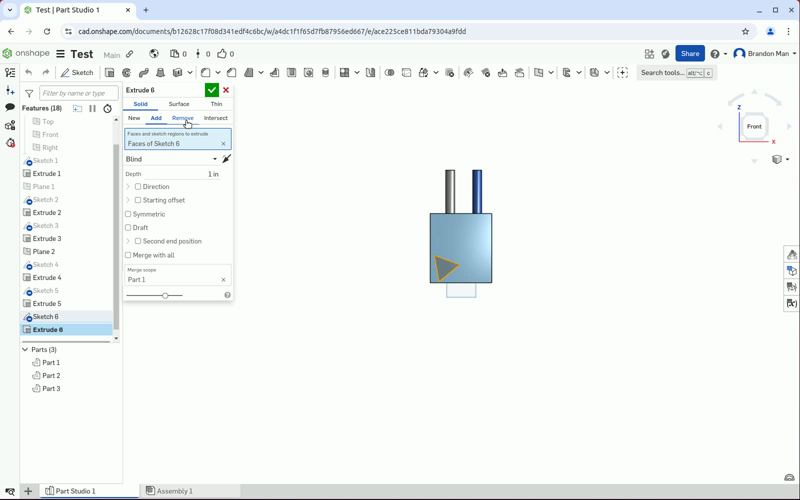
click(186, 120)
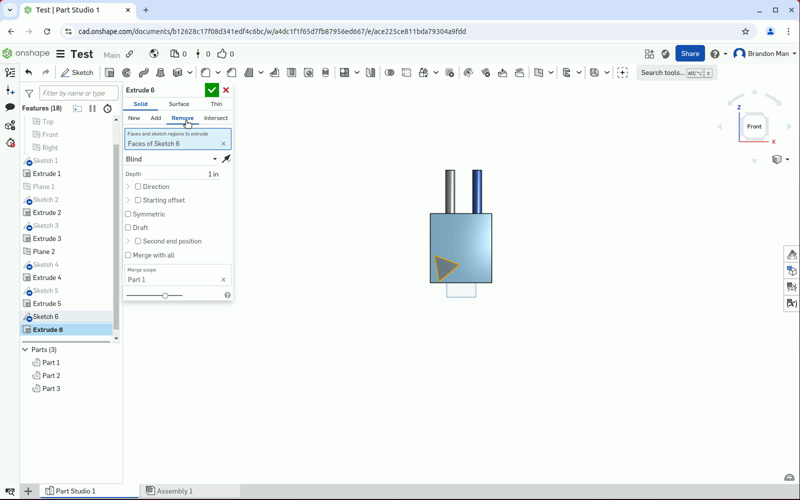
key(tab, 4)
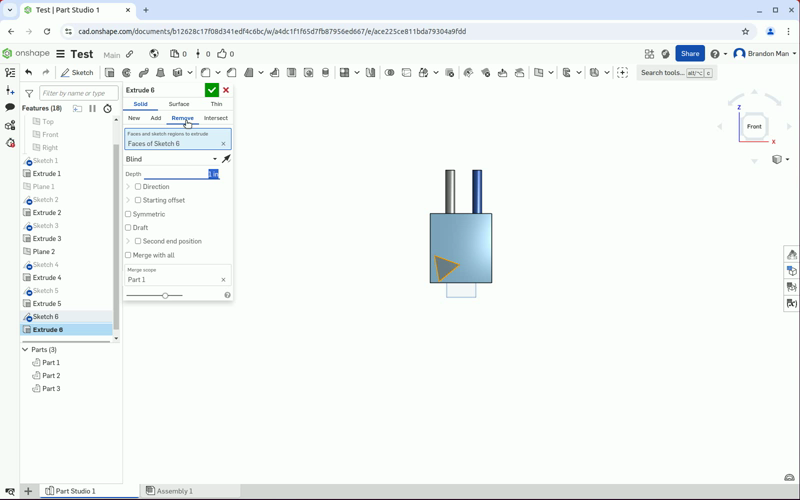
text(1.685)
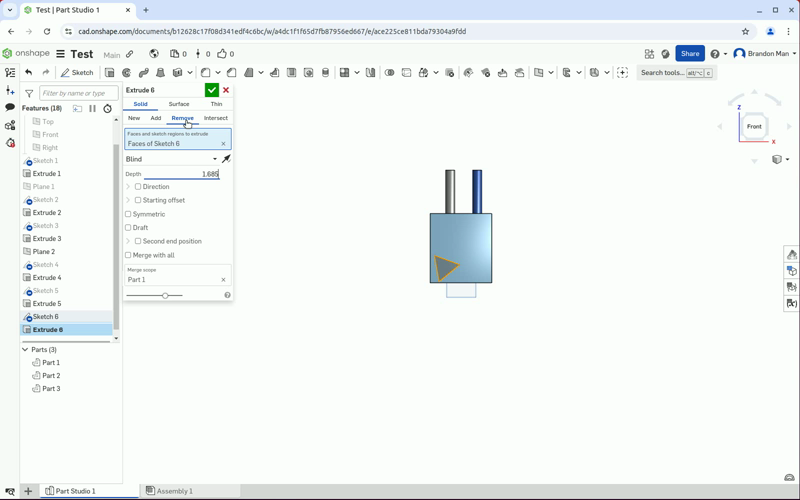
key(tab, 6)
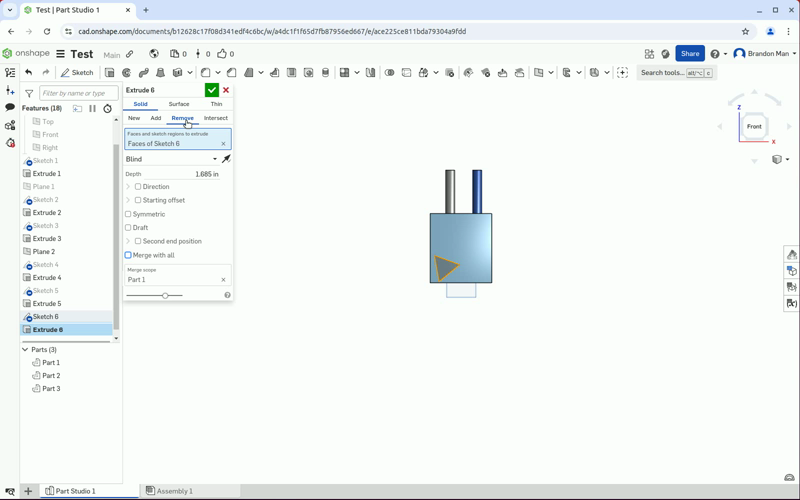
key(space)
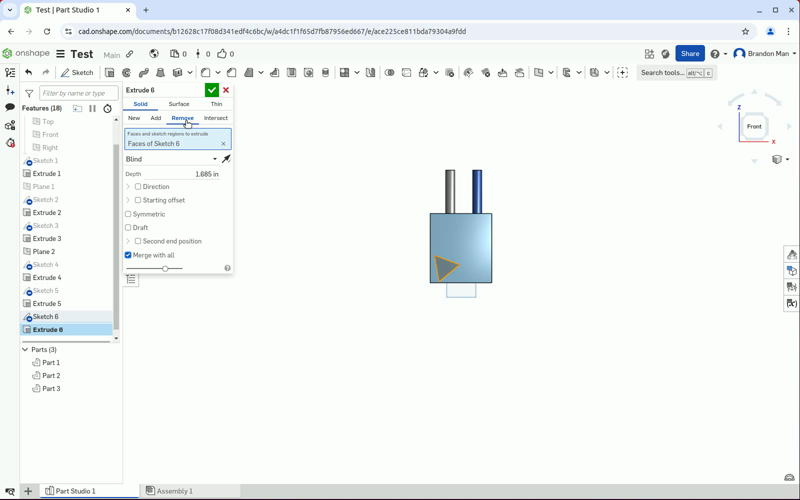
key(enter)
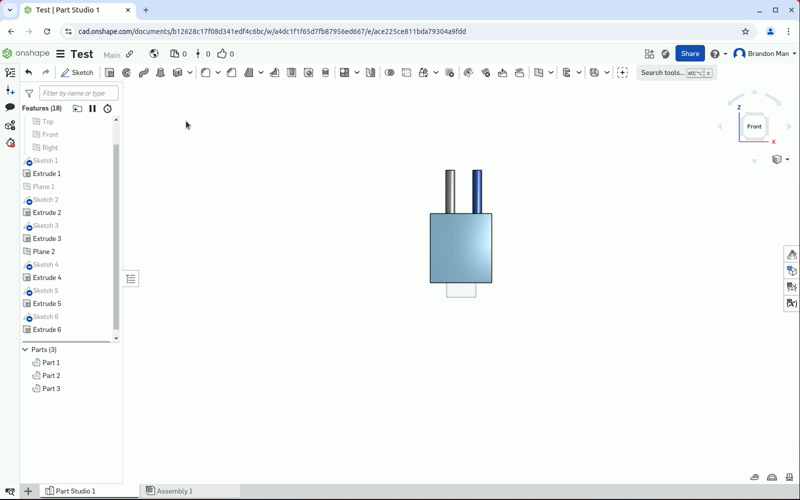
key(shift+h)
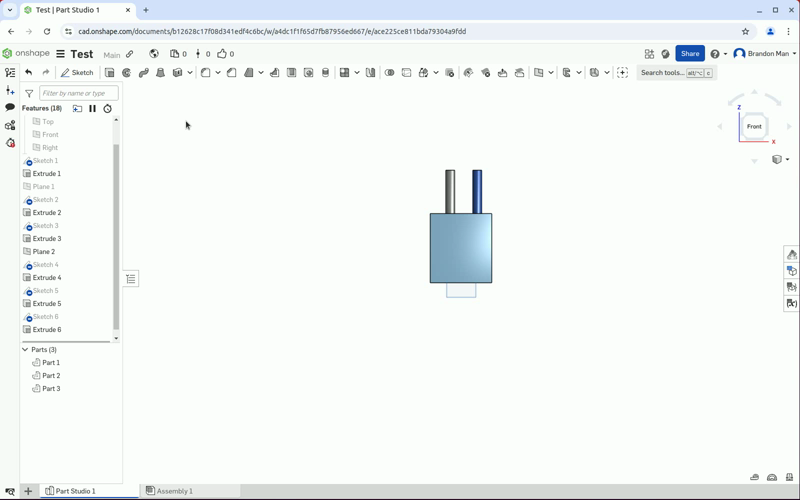
key(shift+h)
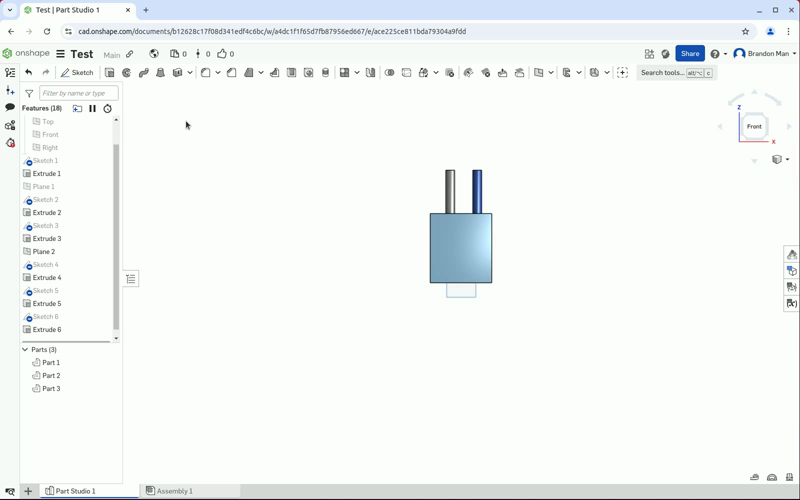
mouse_move(69, 163)
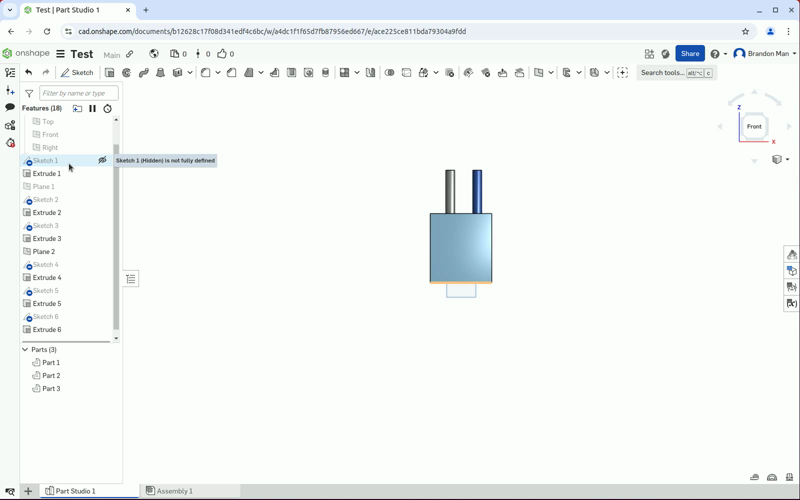
click(69, 163)
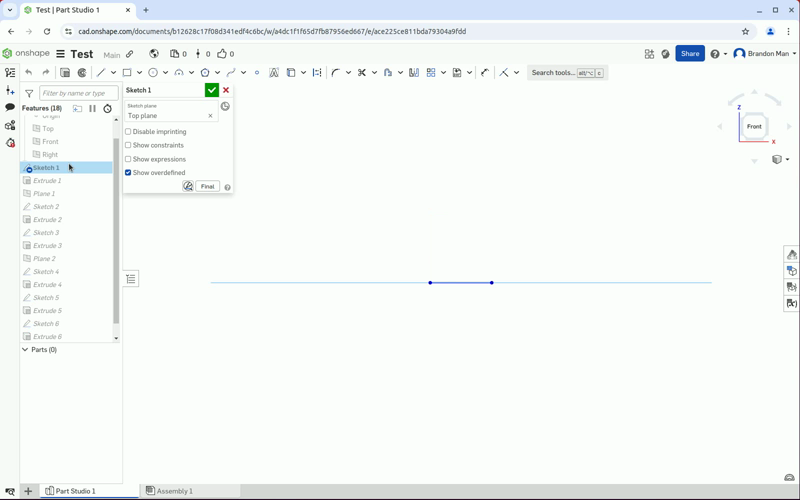
mouse_move(229, 92)
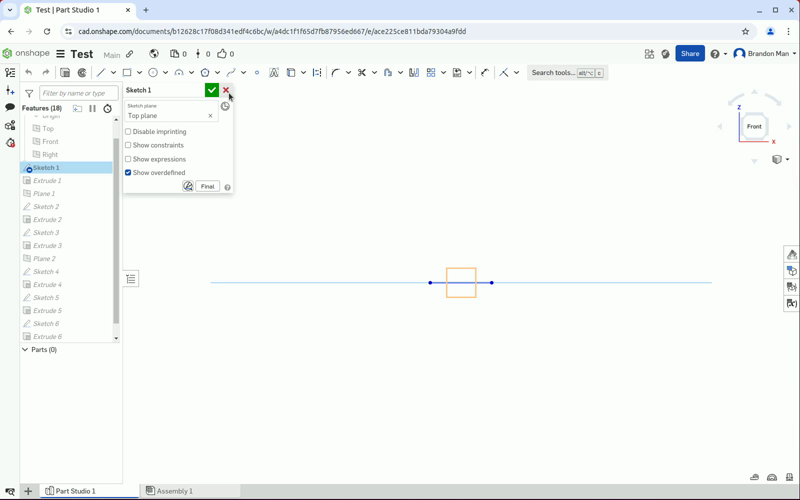
click(229, 92)
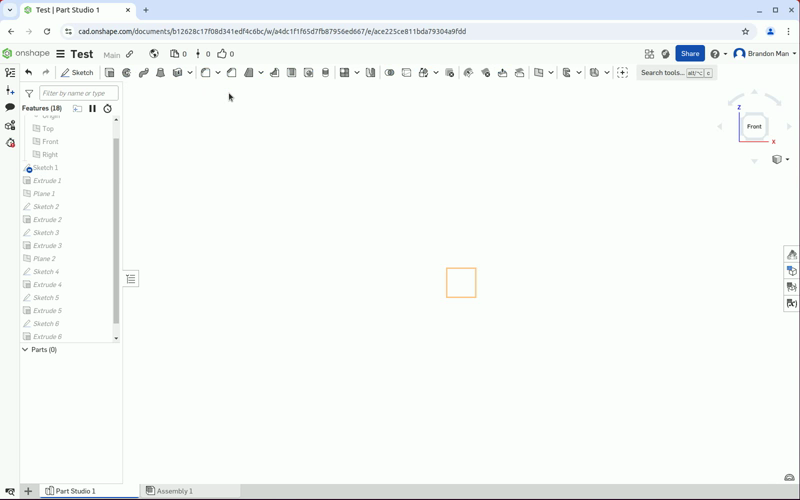
key(shift+s)
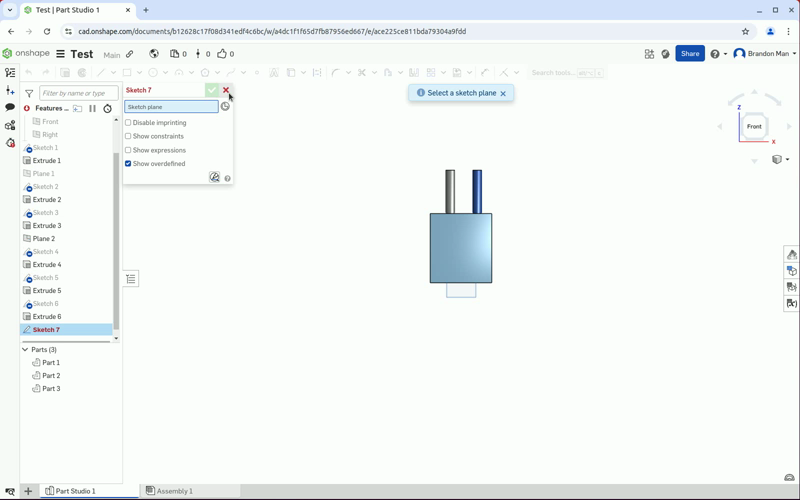
mouse_move(69, 241)
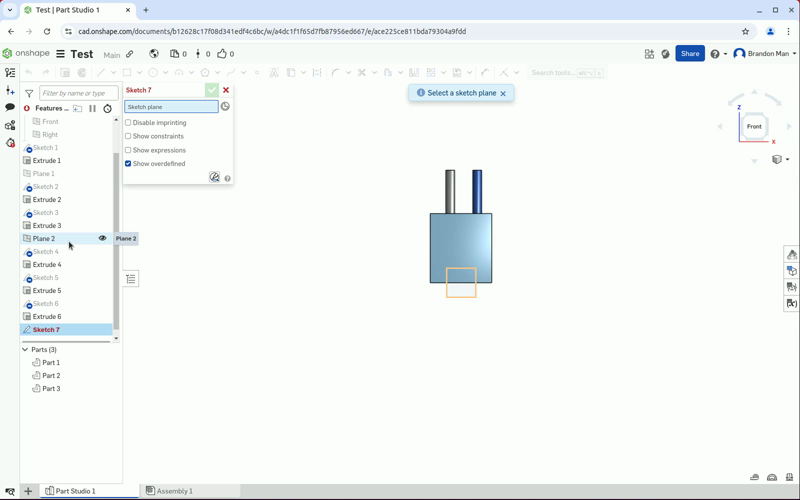
click(69, 241)
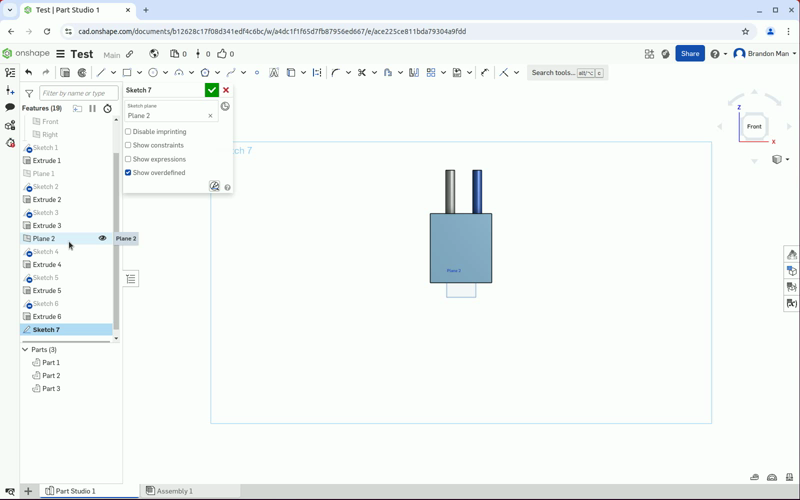
mouse_move(73, 352)
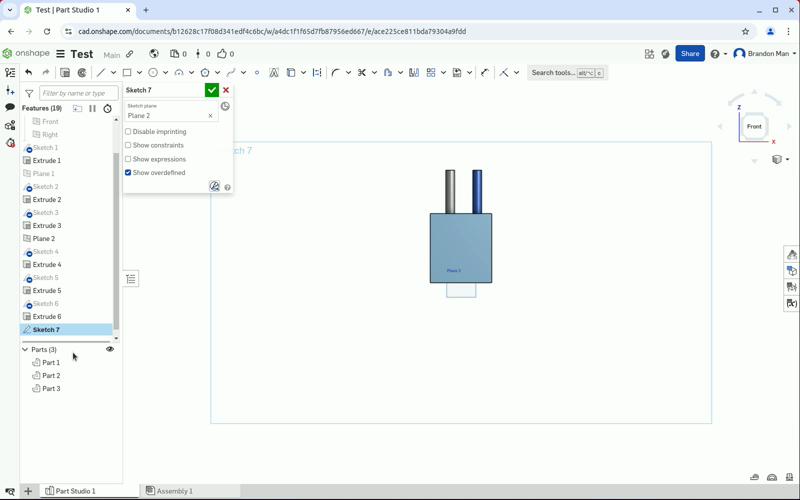
key(y)
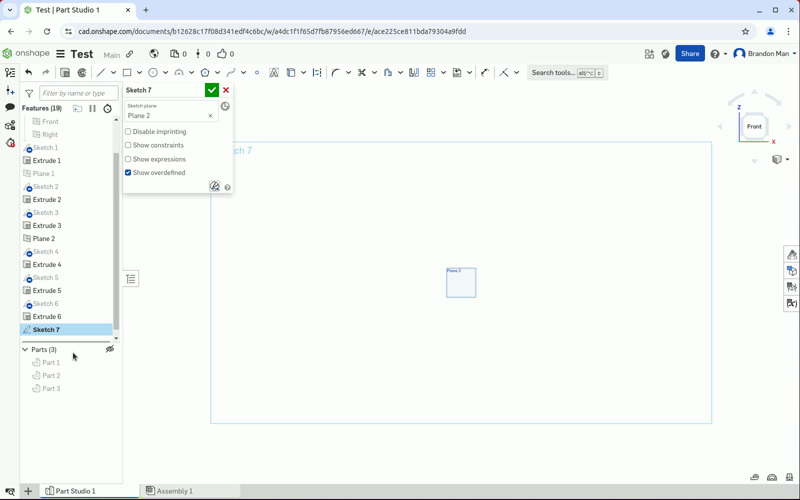
key(l)
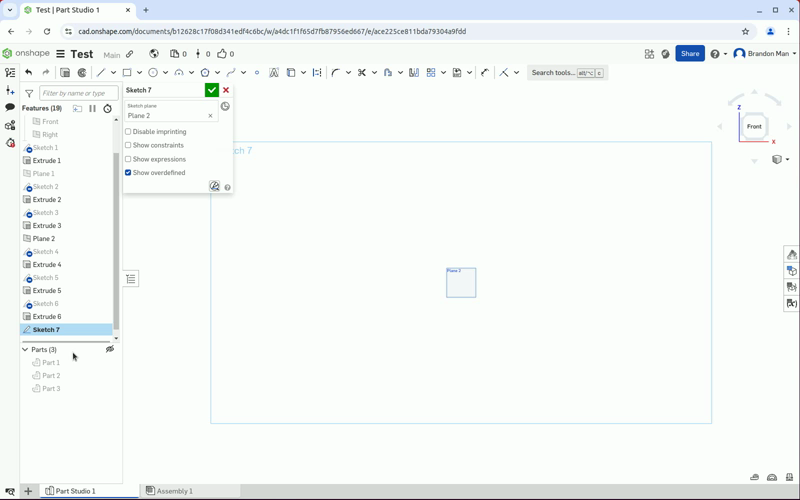
key_down(shift)
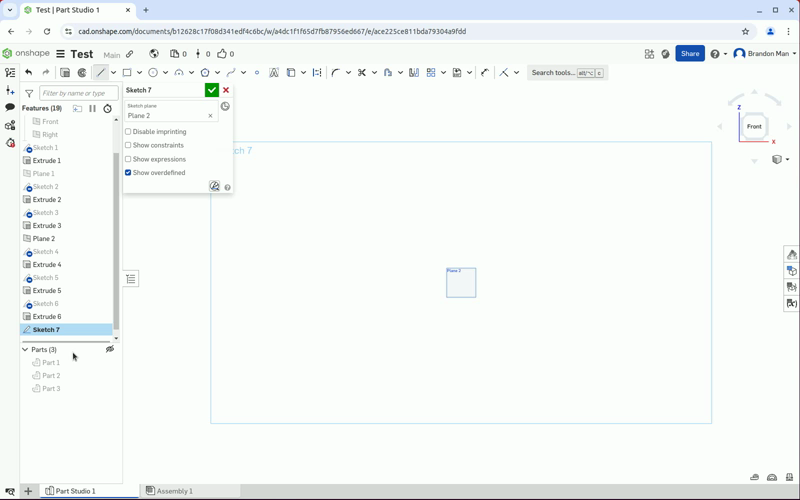
mouse_move(467, 265)
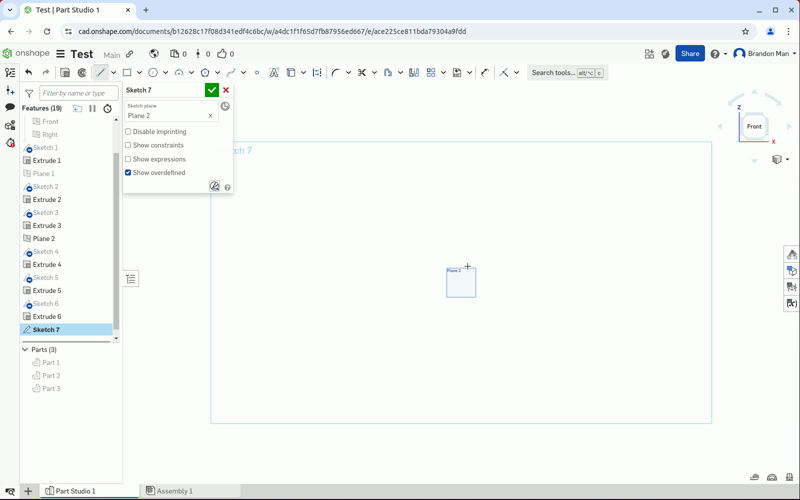
click(467, 265)
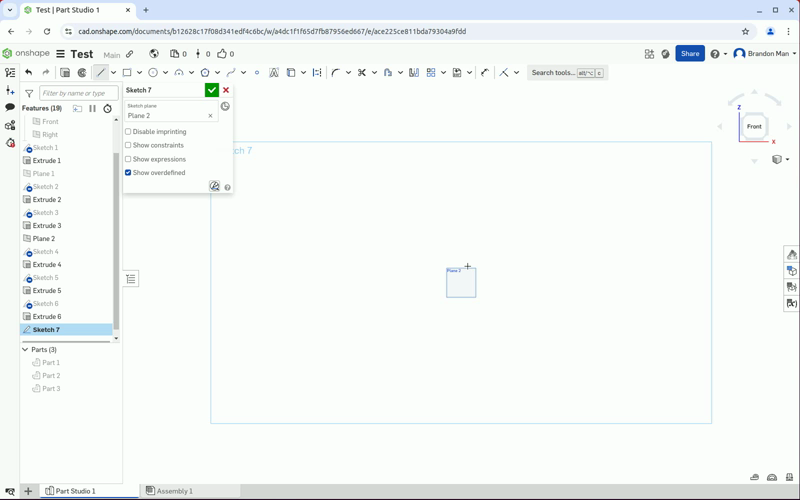
key_up(shift)
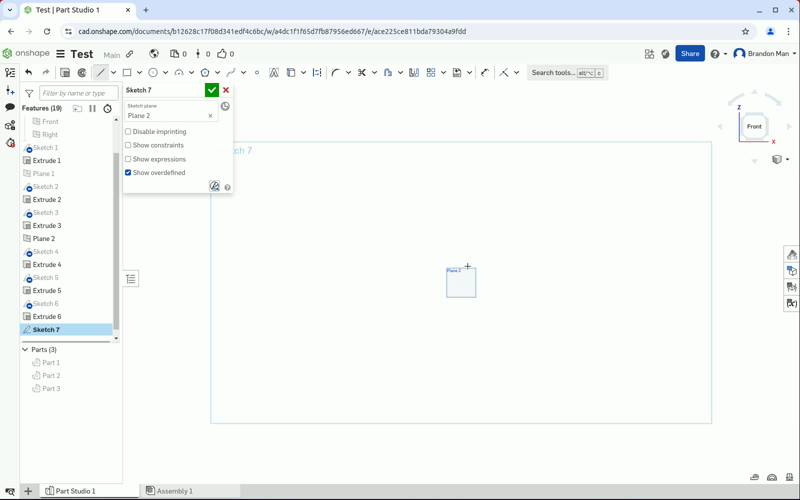
key_down(shift)
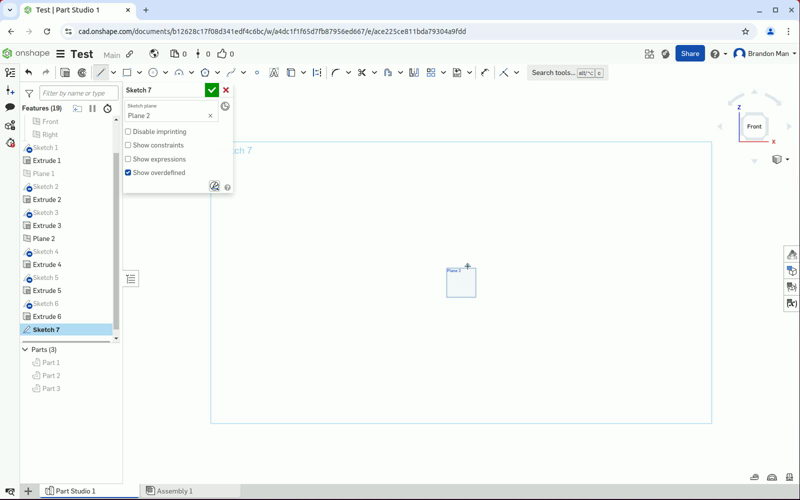
mouse_move(497, 265)
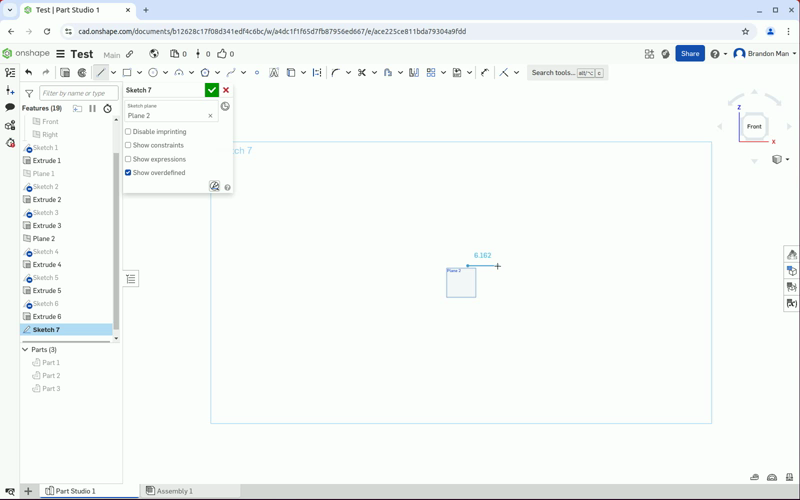
mouse_move(491, 261)
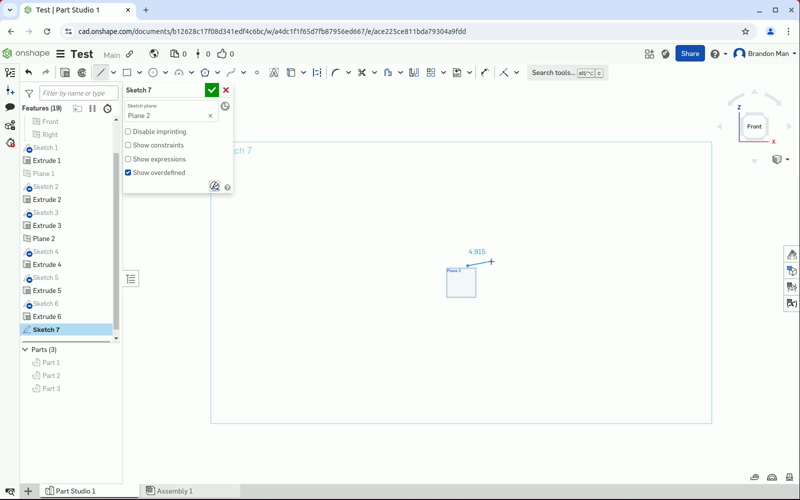
click(491, 261)
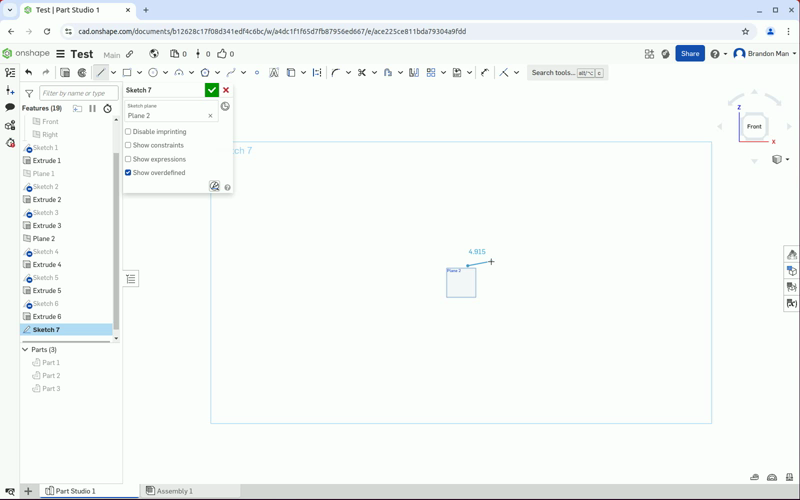
key_up(shift)
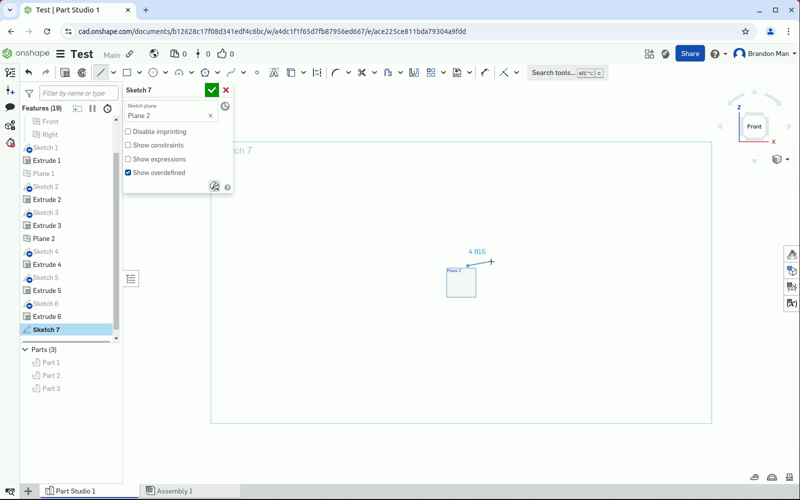
key_down(shift)
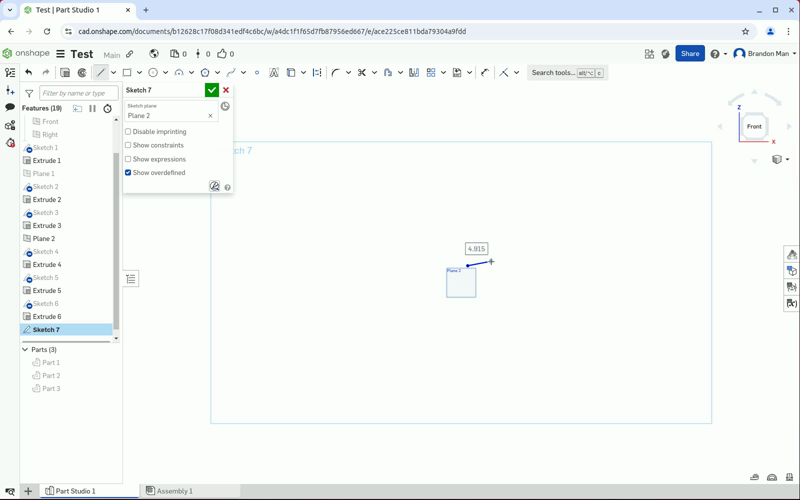
mouse_move(521, 261)
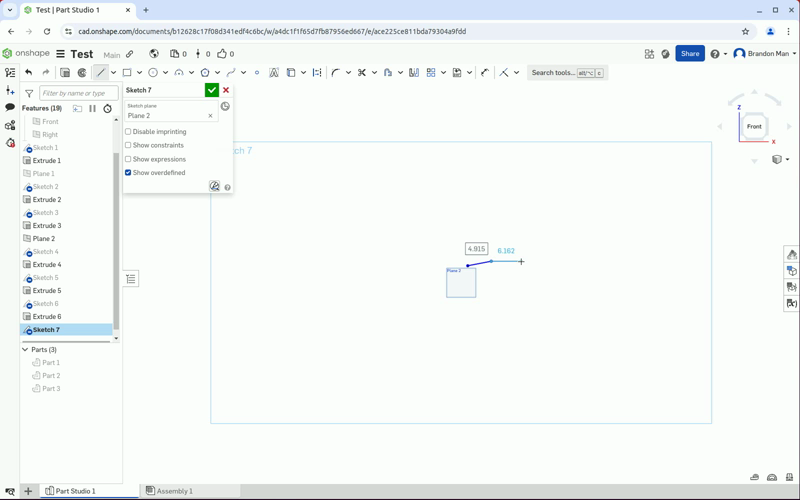
mouse_move(475, 243)
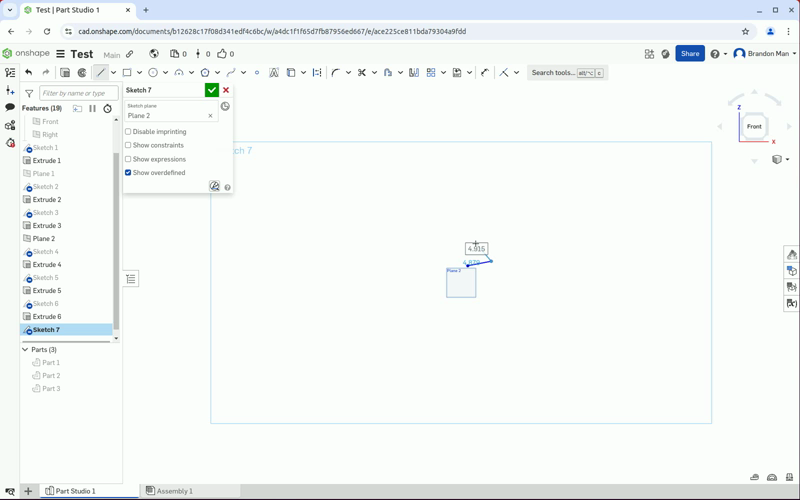
click(475, 243)
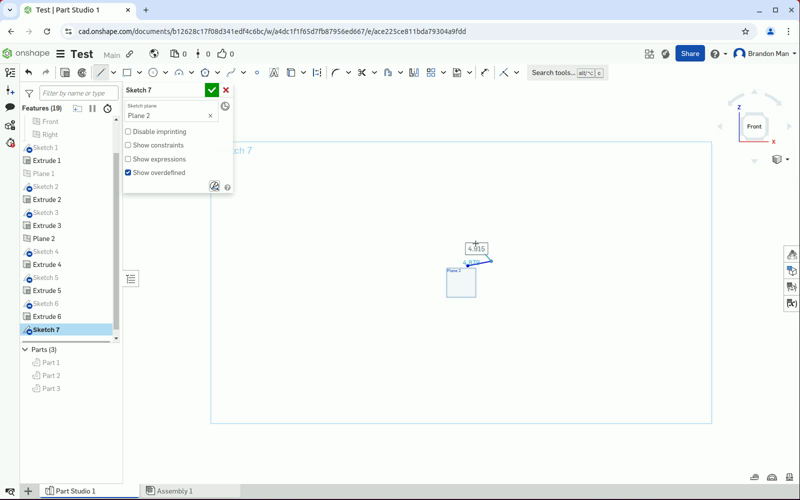
key_up(shift)
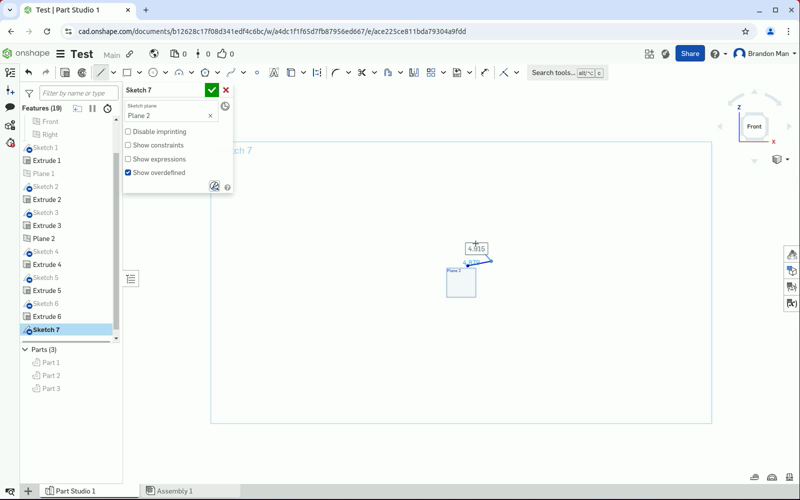
mouse_move(505, 243)
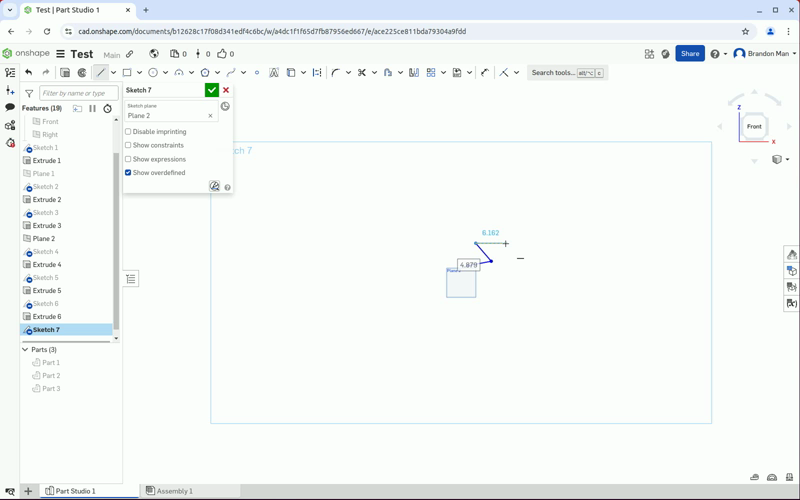
key_down(shift)
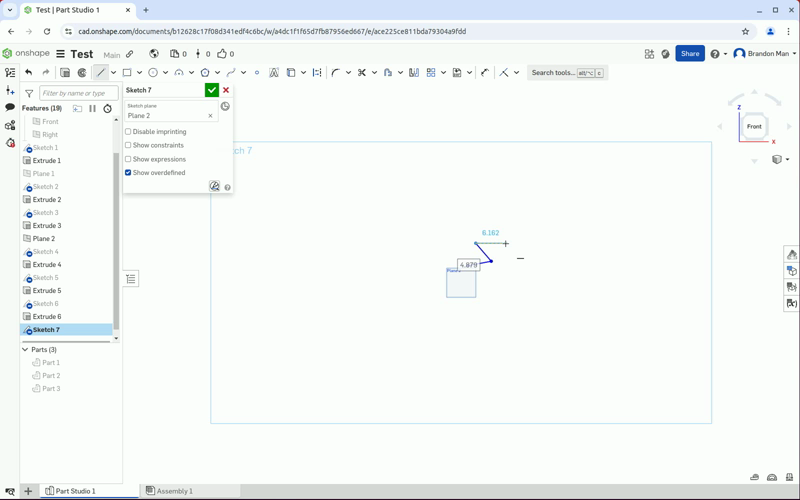
mouse_move(467, 265)
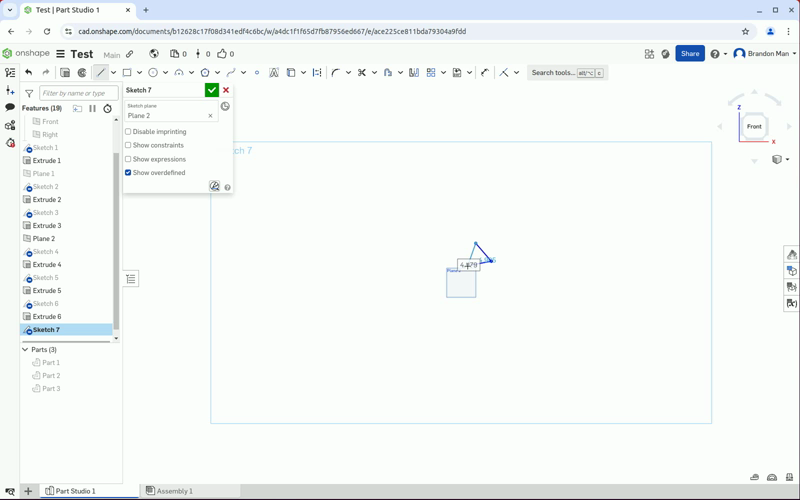
key_up(shift)
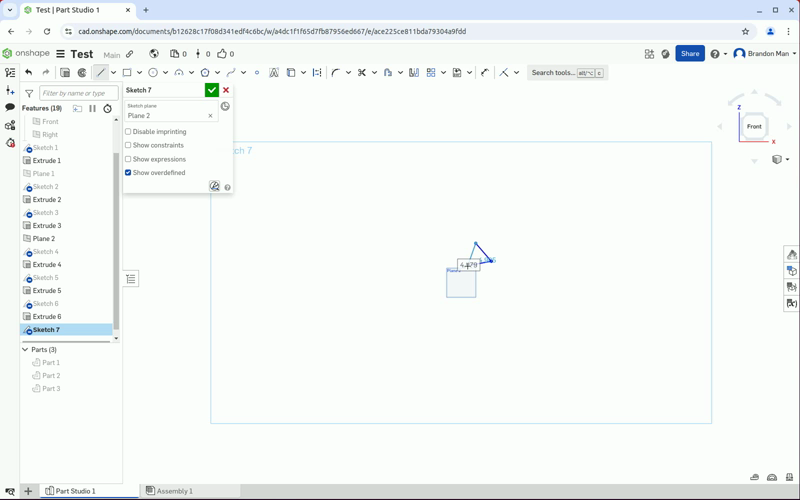
click(467, 265)
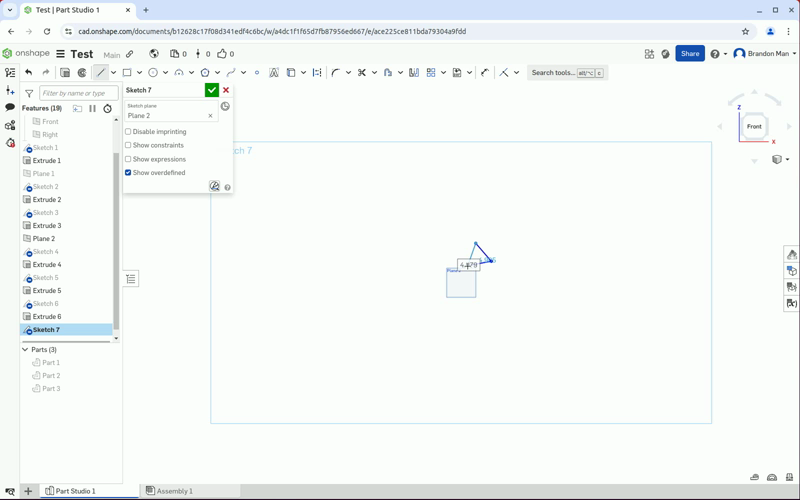
key(esc)
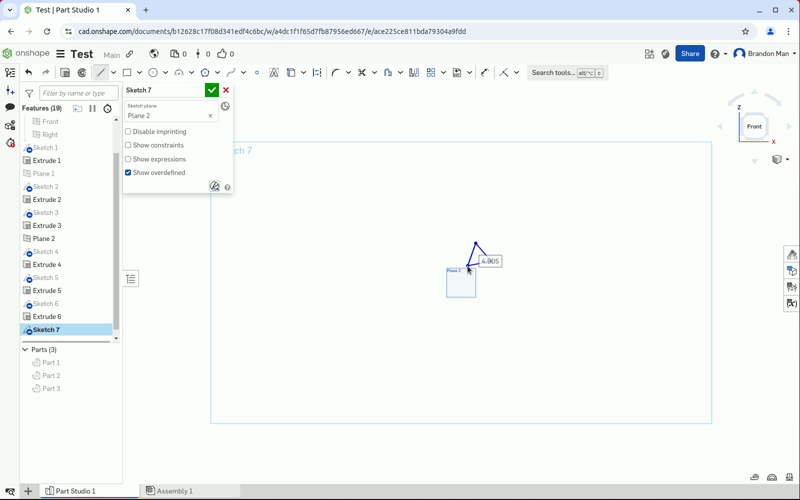
mouse_move(480, 254)
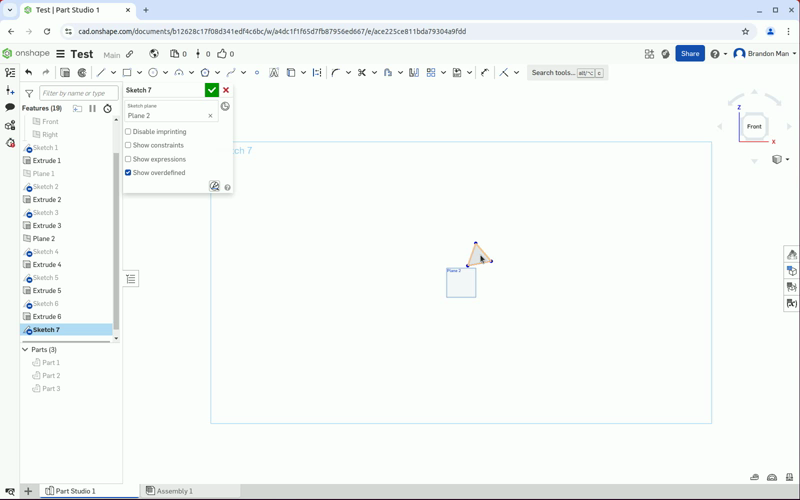
scroll(6)
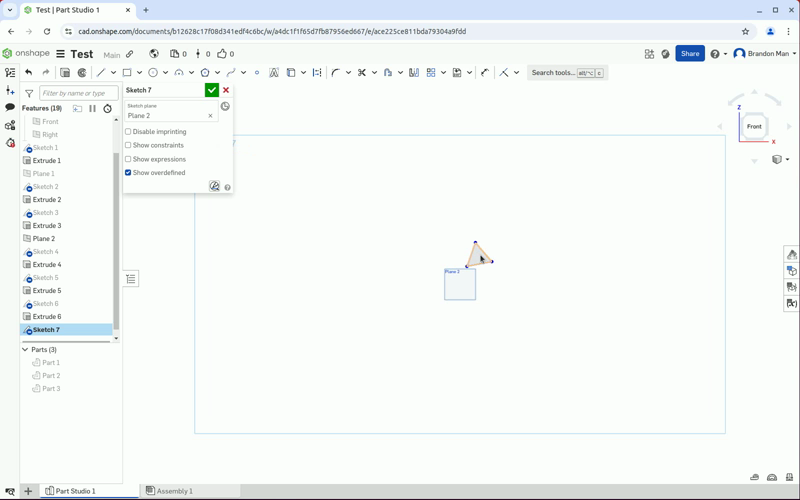
scroll(6)
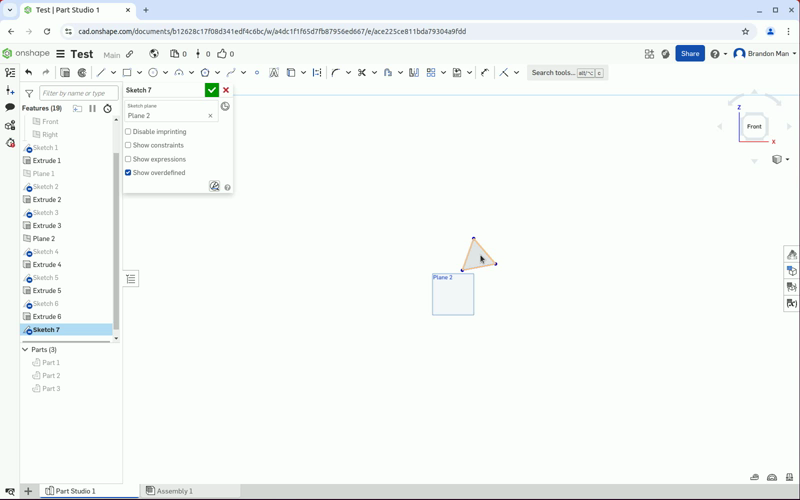
scroll(6)
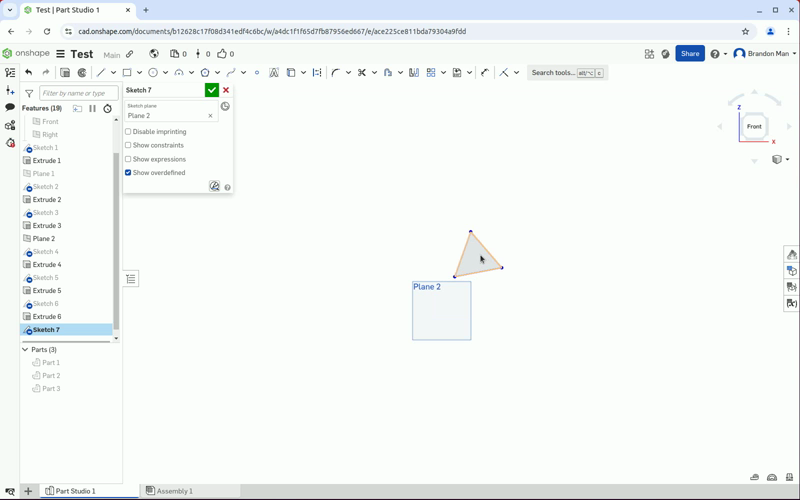
scroll(6)
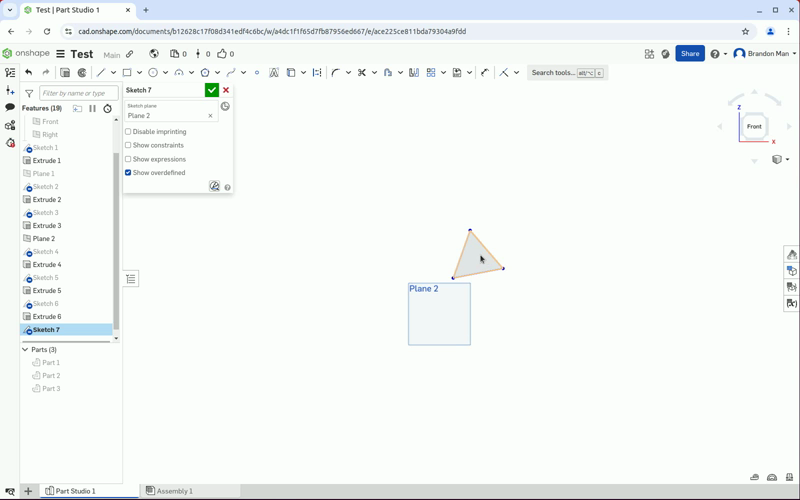
scroll(6)
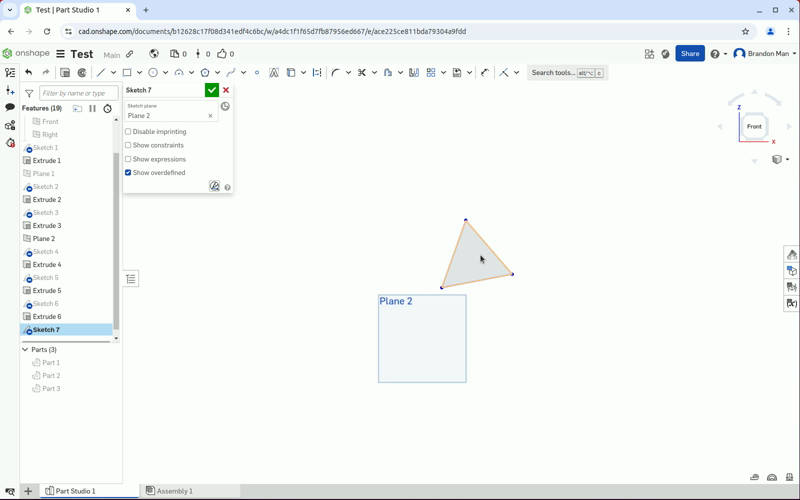
scroll(6)
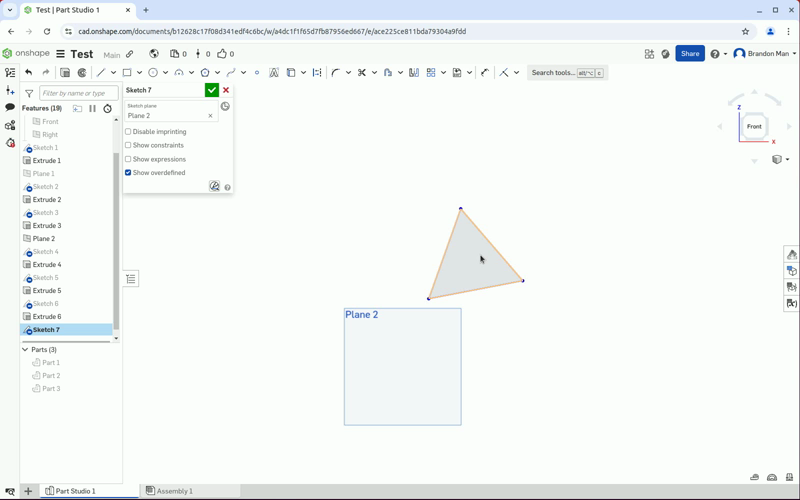
scroll(6)
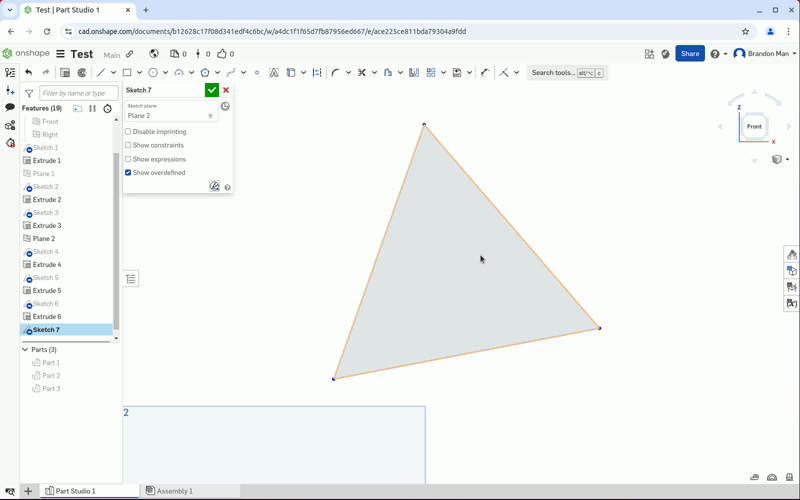
click(480, 254)
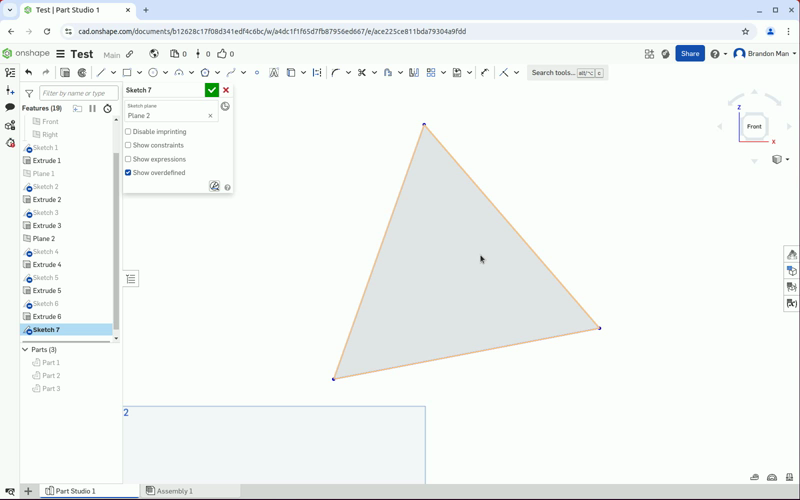
scroll(-6)
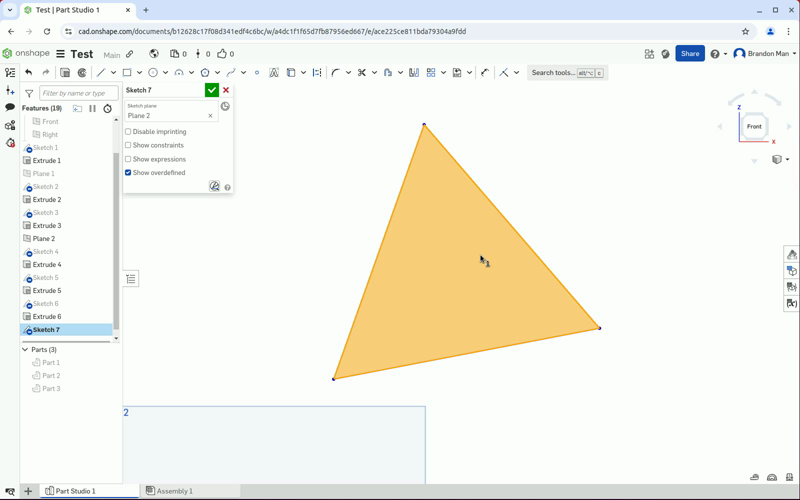
scroll(-6)
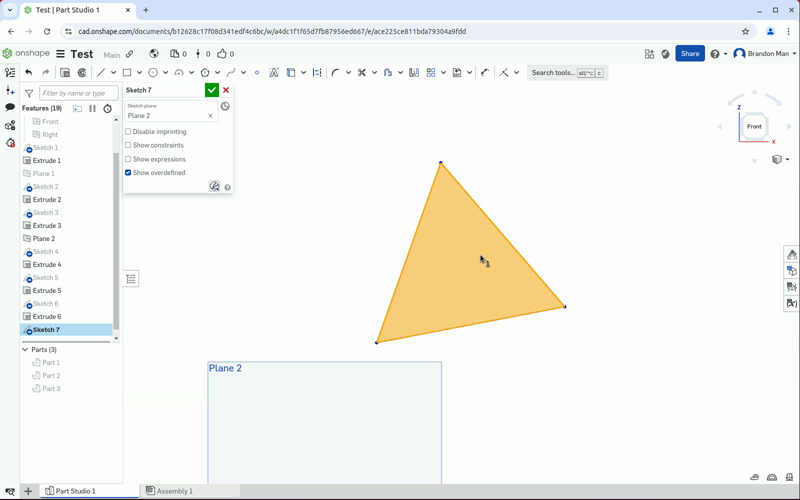
scroll(-6)
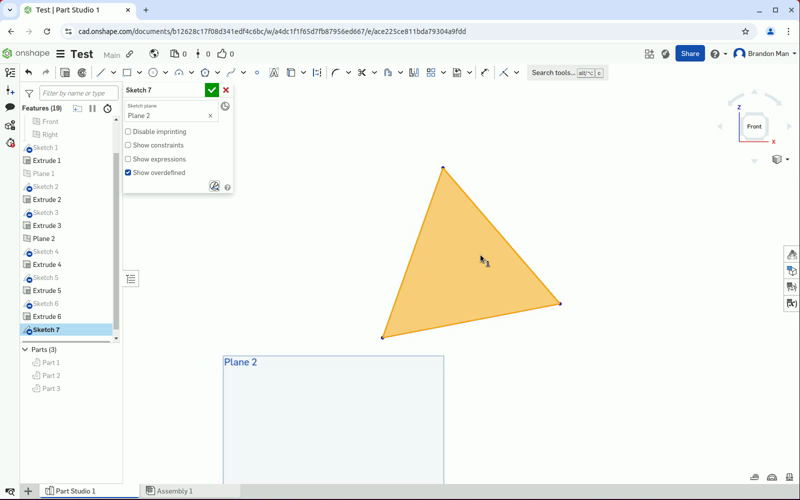
scroll(-6)
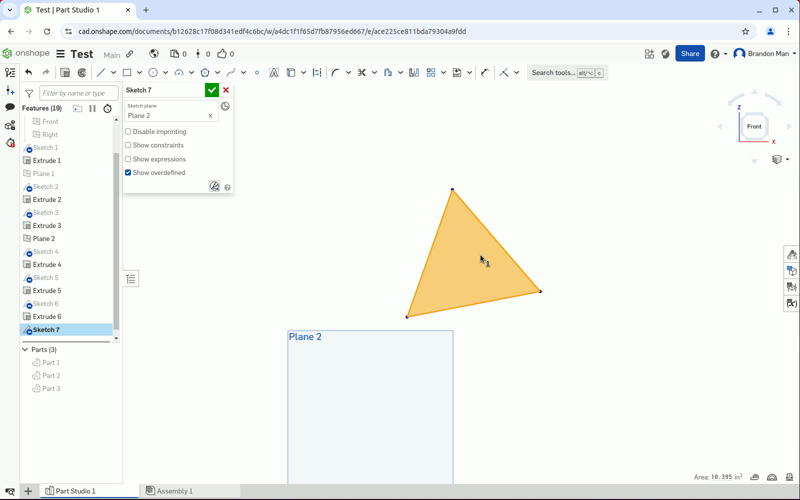
scroll(-6)
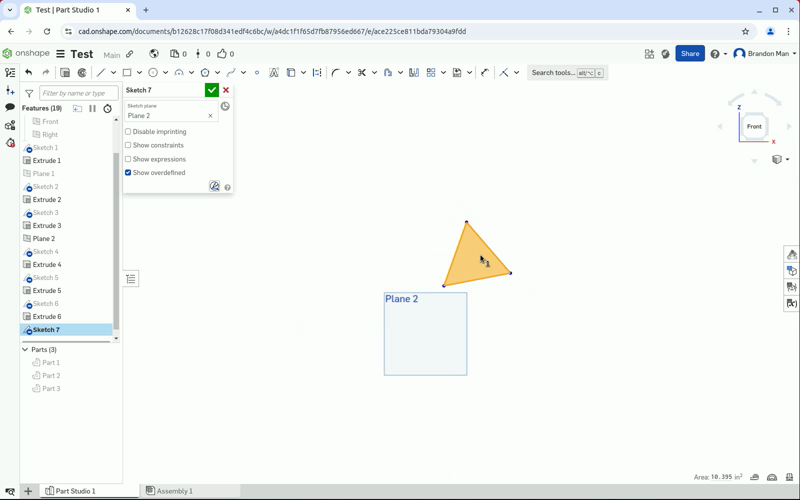
scroll(-6)
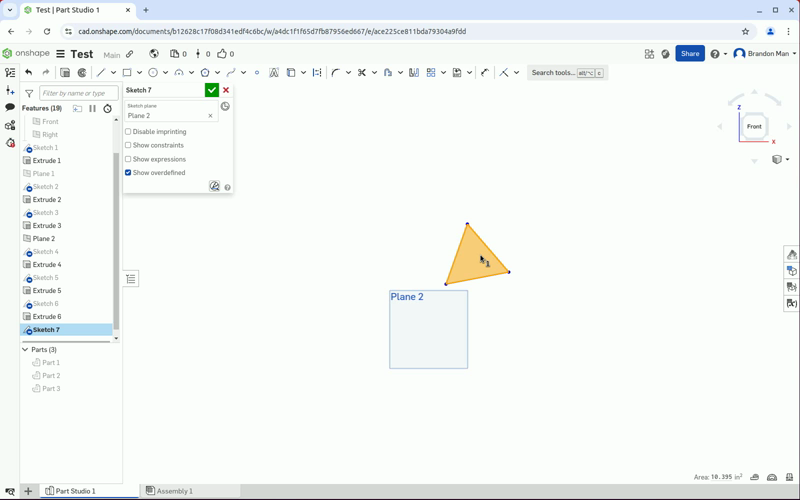
scroll(-6)
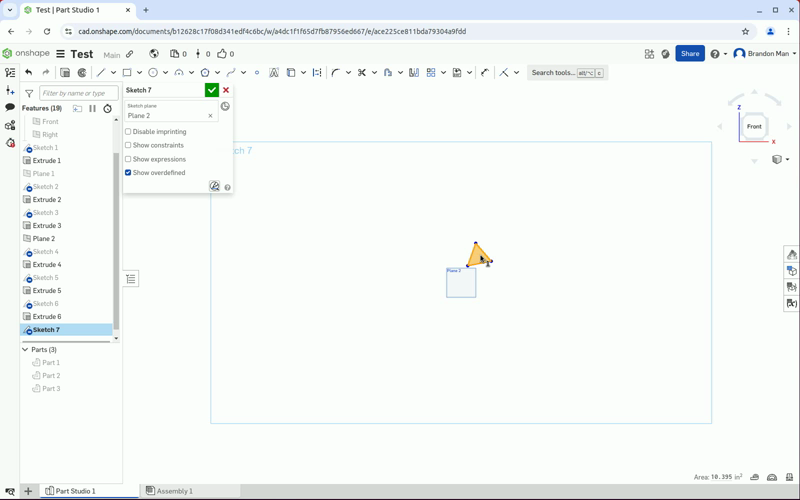
mouse_move(73, 352)
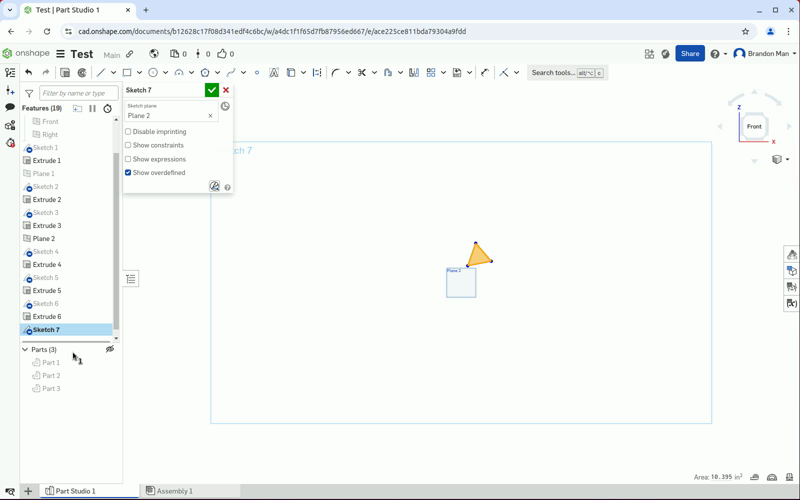
key(shift+y)
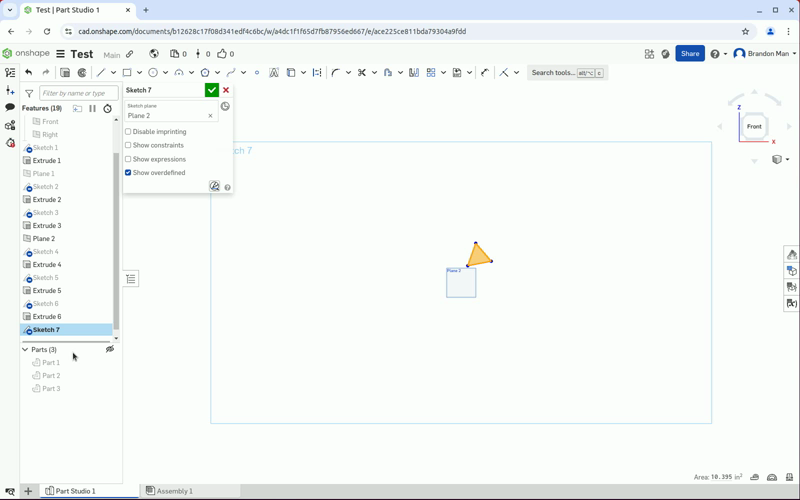
key(shift+e)
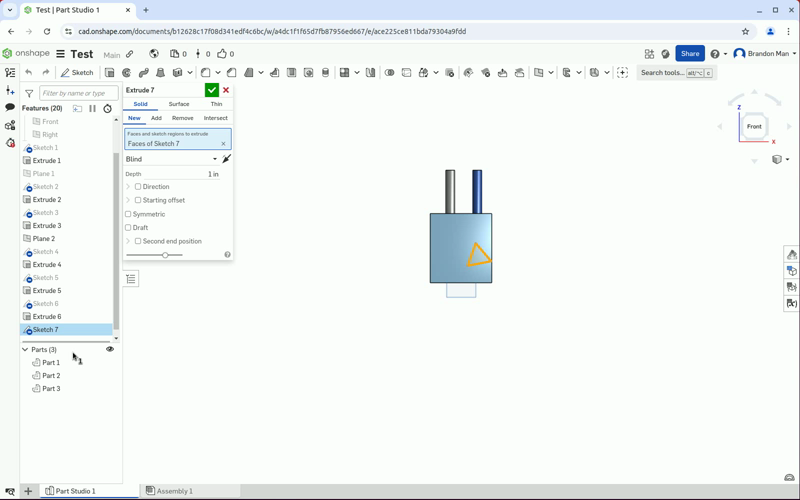
mouse_move(143, 106)
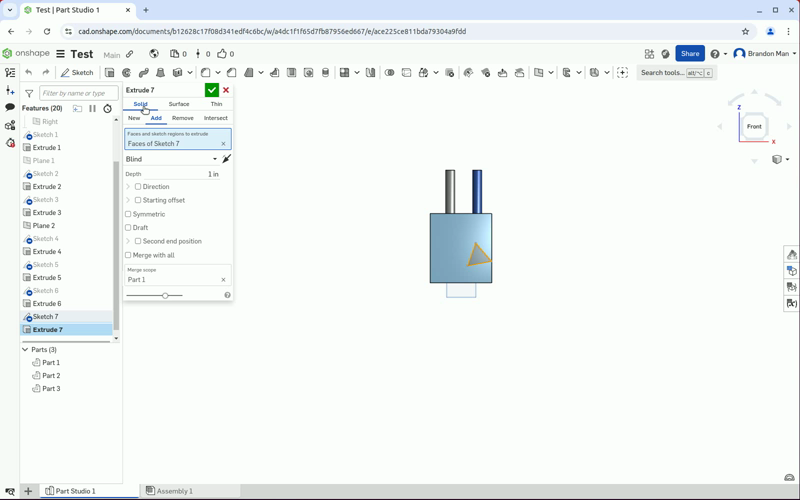
click(143, 106)
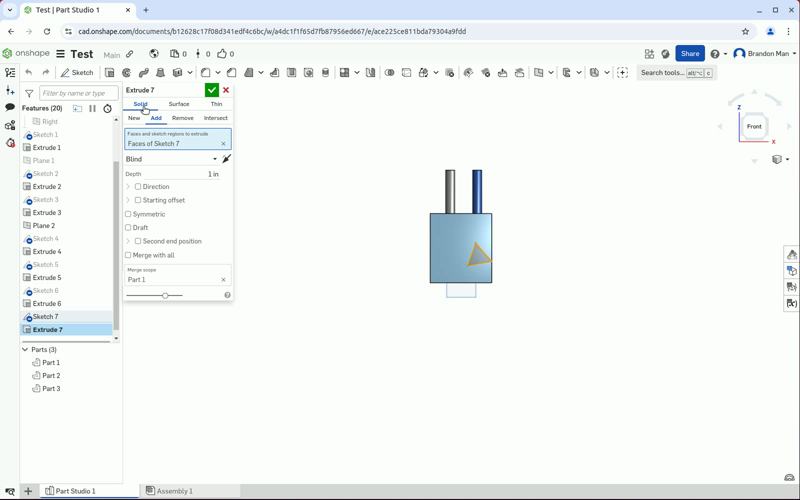
mouse_move(186, 120)
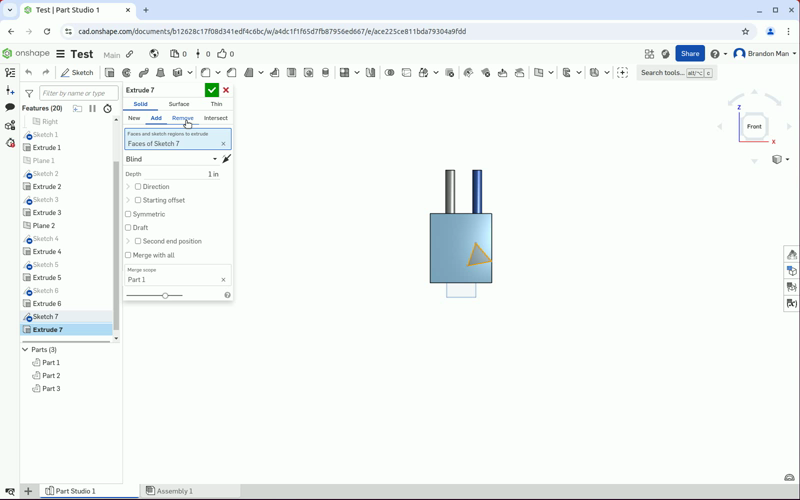
click(186, 120)
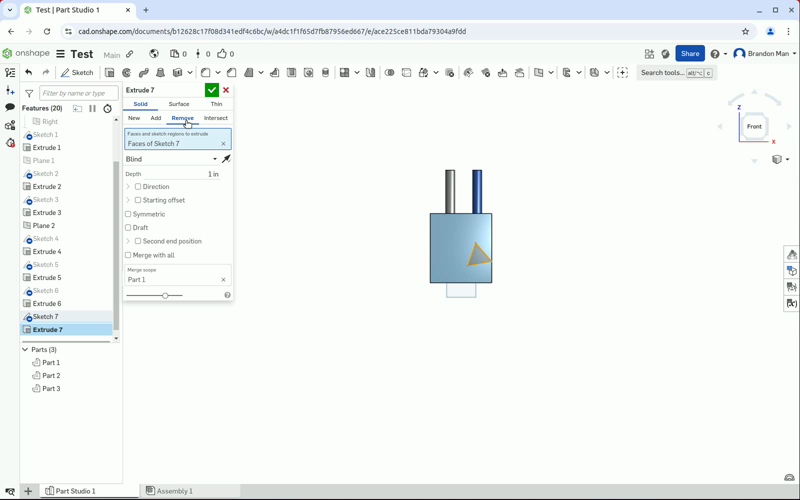
key(tab, 4)
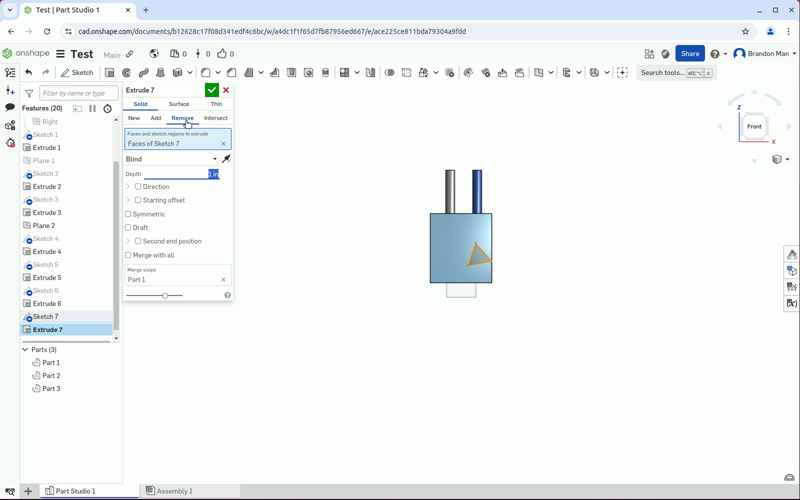
text(1.685)
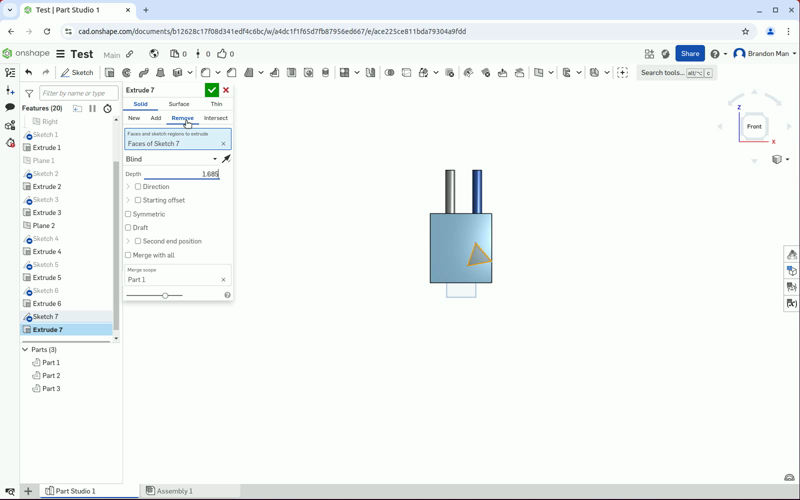
key(tab, 6)
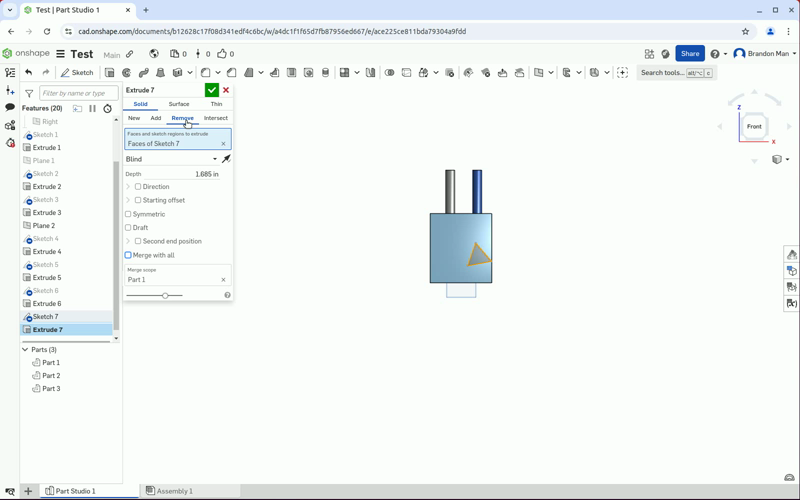
key(space)
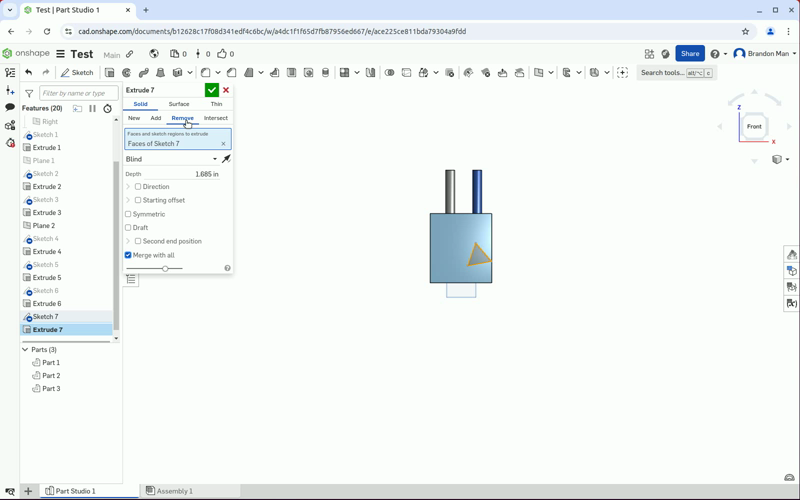
key(enter)
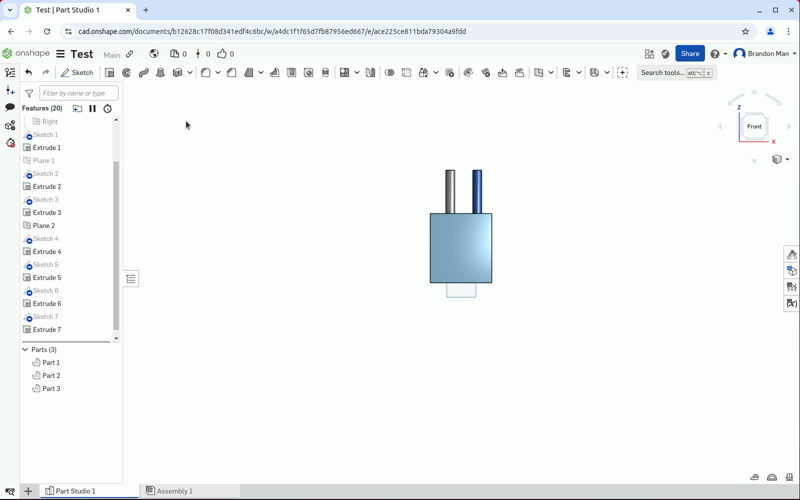
key(shift+h)
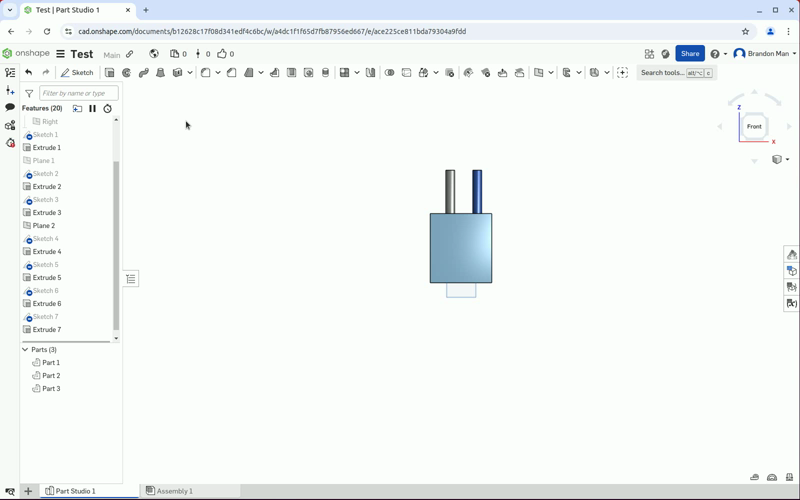
key(shift+h)
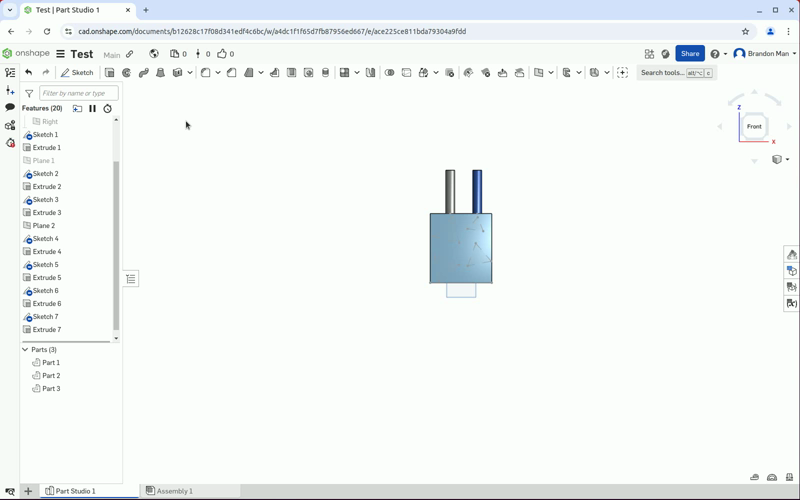
key(shift+7)
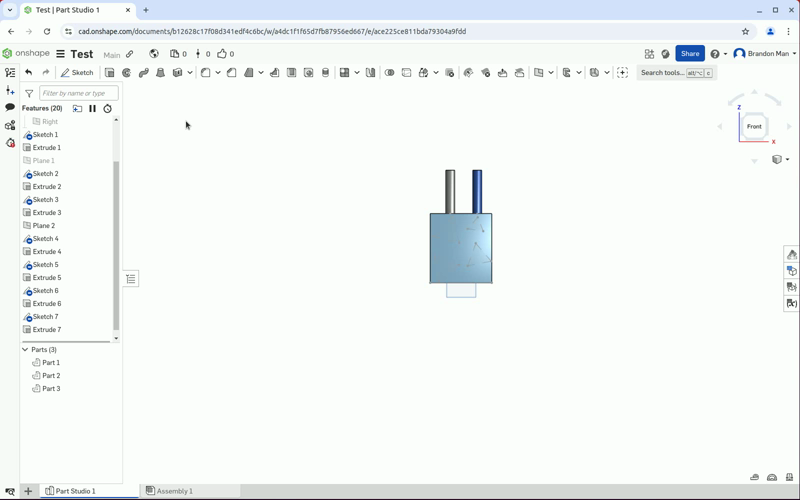
key(left, 2)
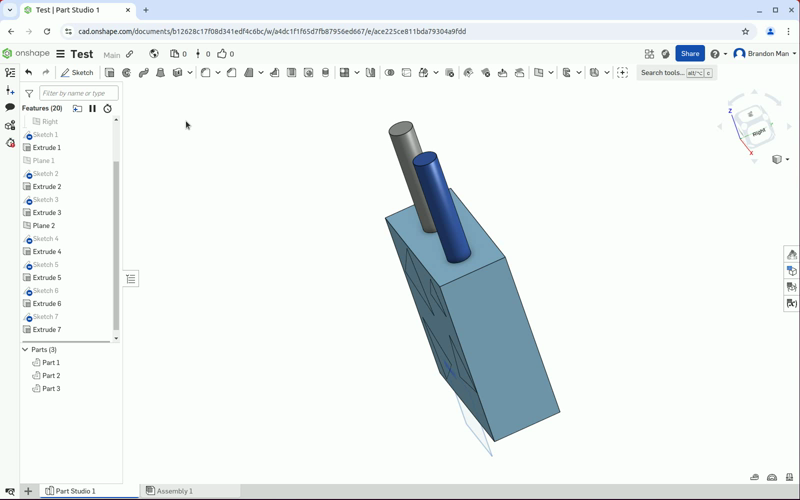
key(down, 2)
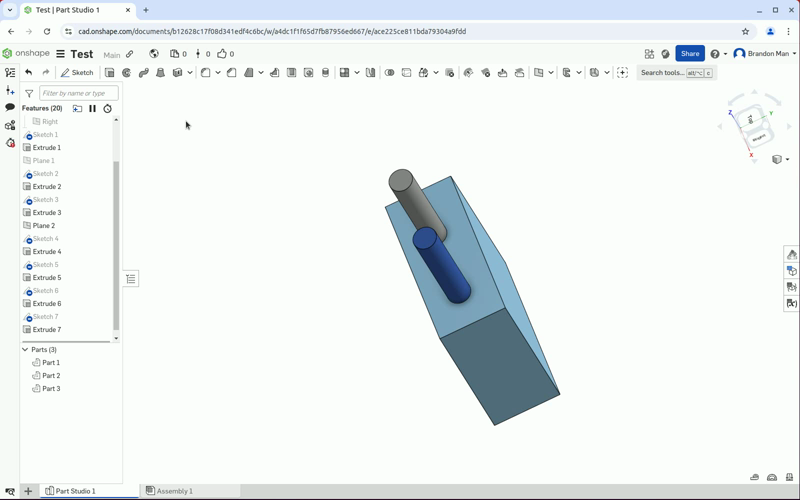
key(up, 2)
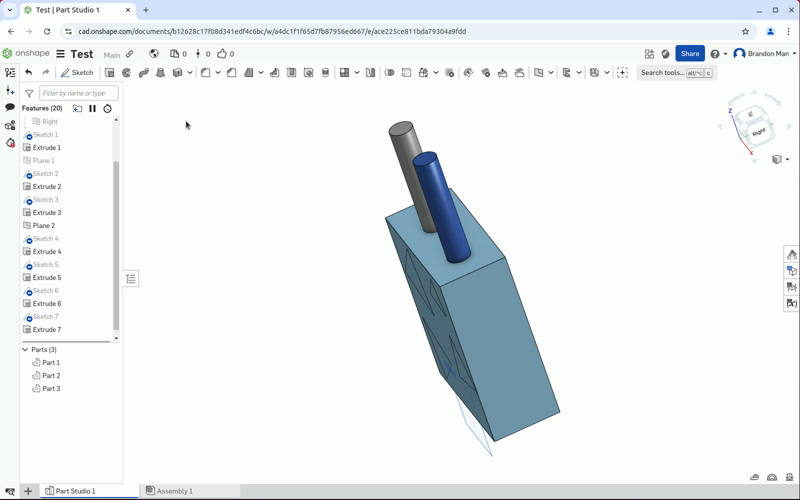
key(right, 2)
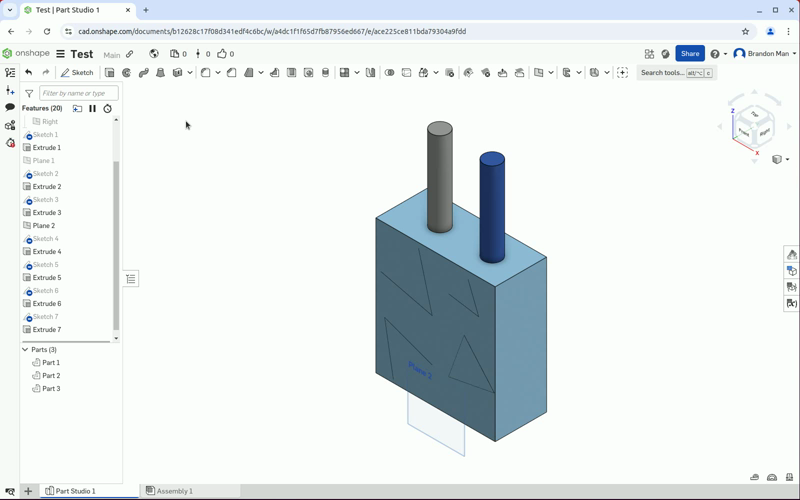
mouse_move(69, 137)
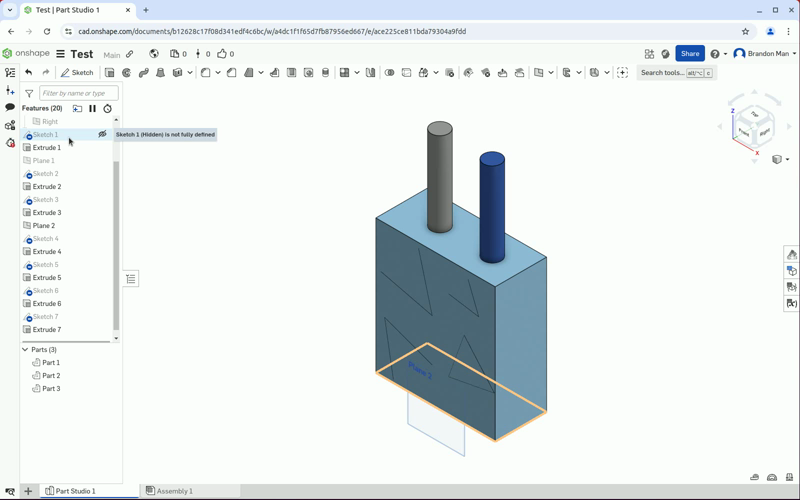
click(69, 137)